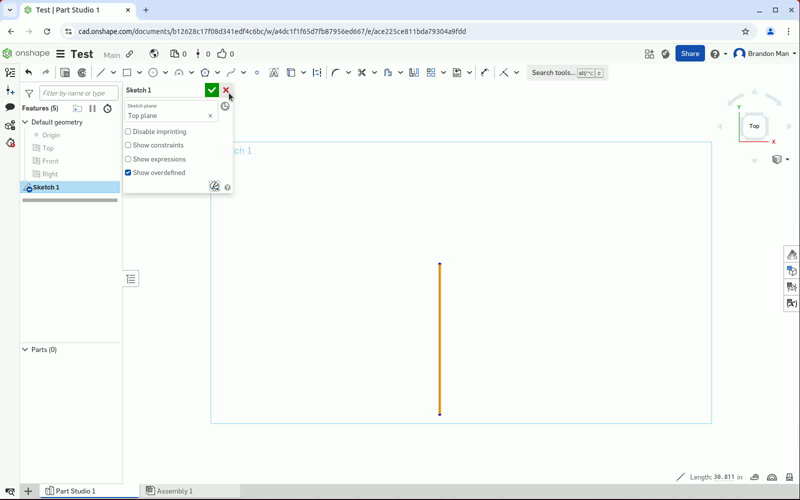
key(shift+h)
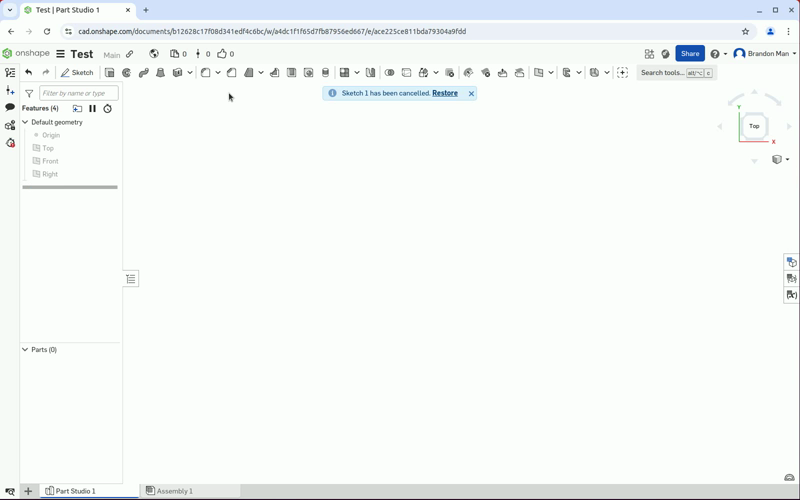
mouse_move(73, 352)
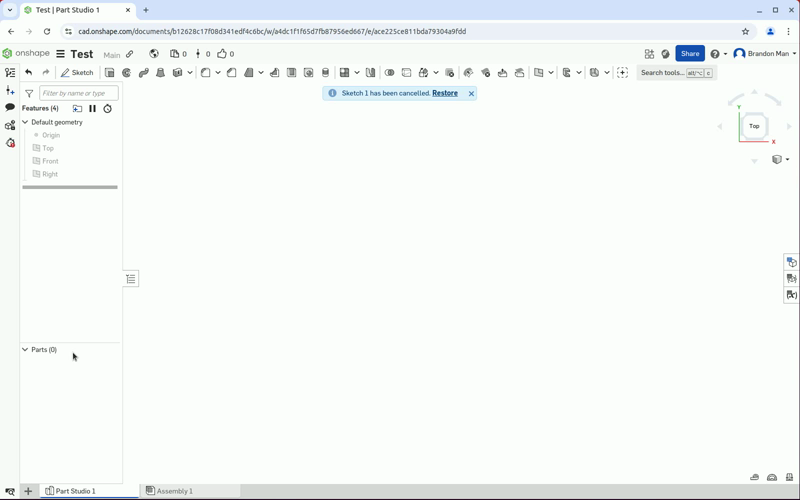
key(y)
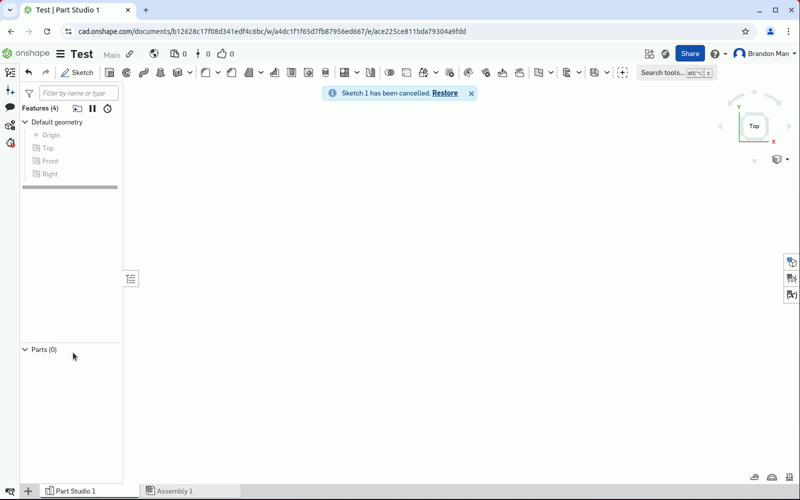
key(shift+p)
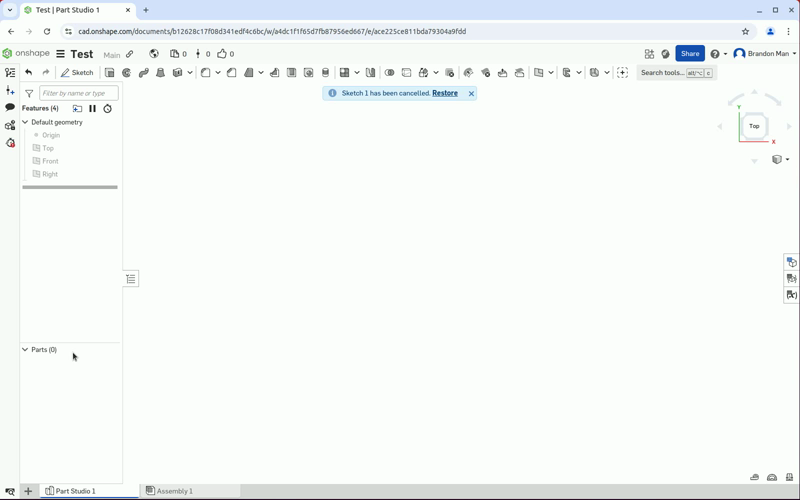
key(space)
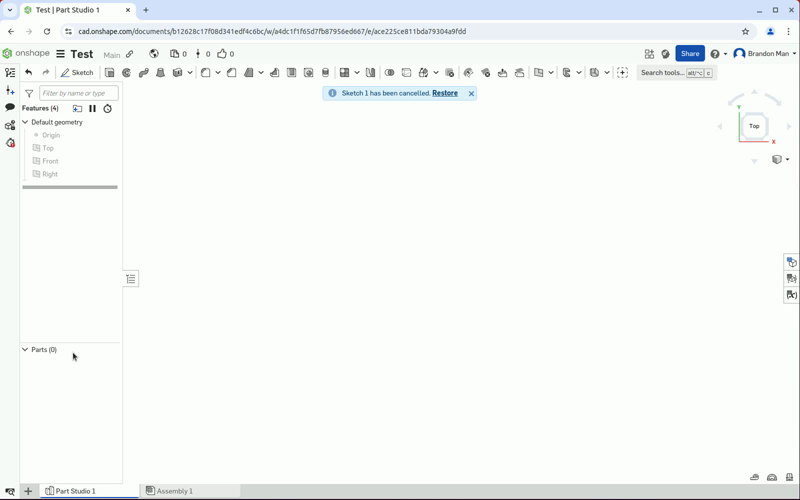
key_down(shift)
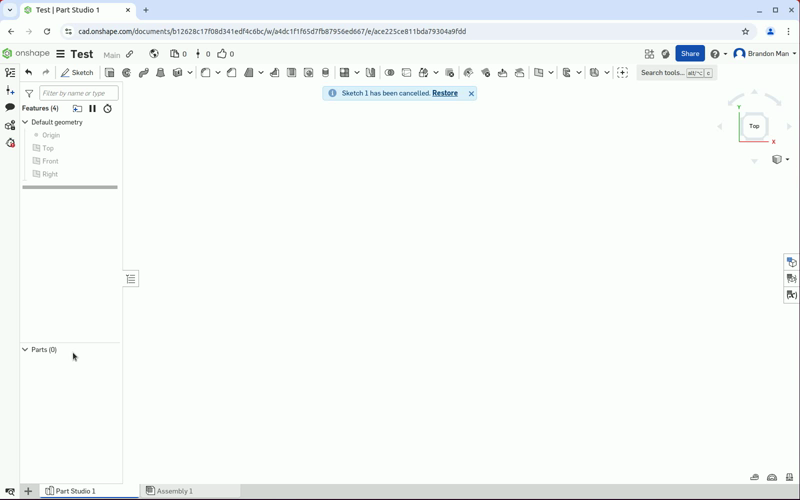
key(up)
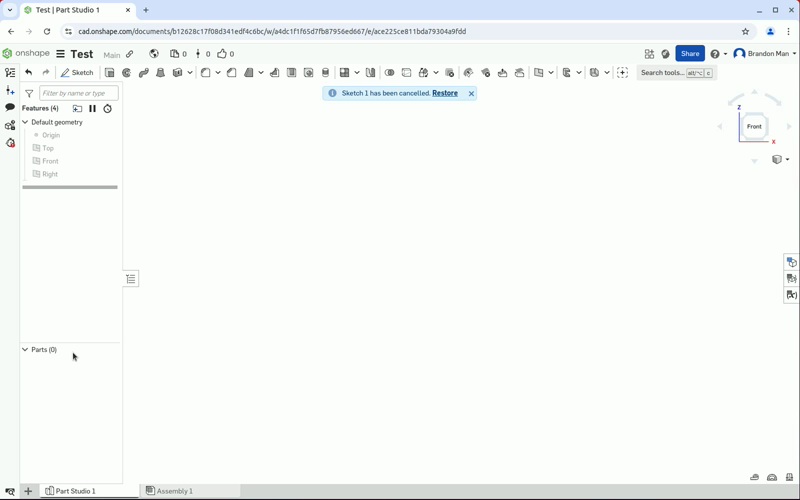
key_up(shift)
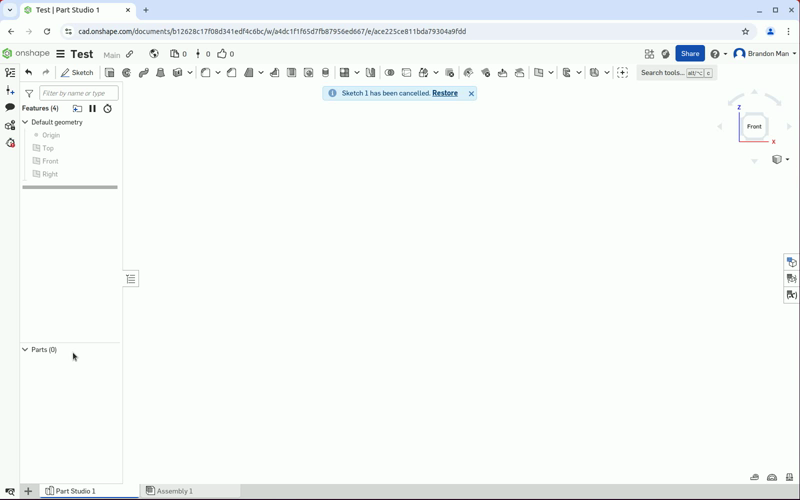
mouse_move(73, 352)
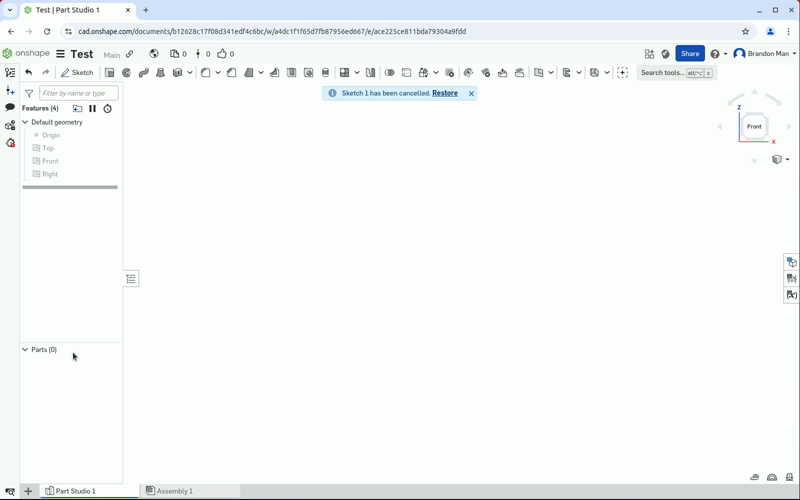
key(shift+y)
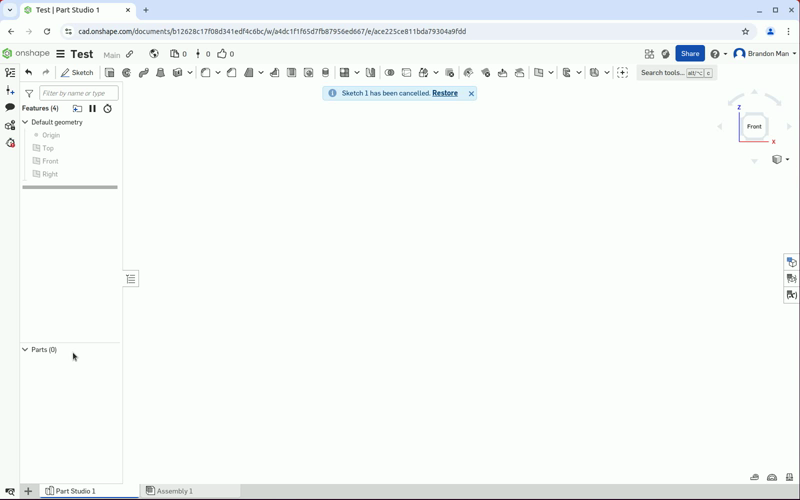
key(shift+s)
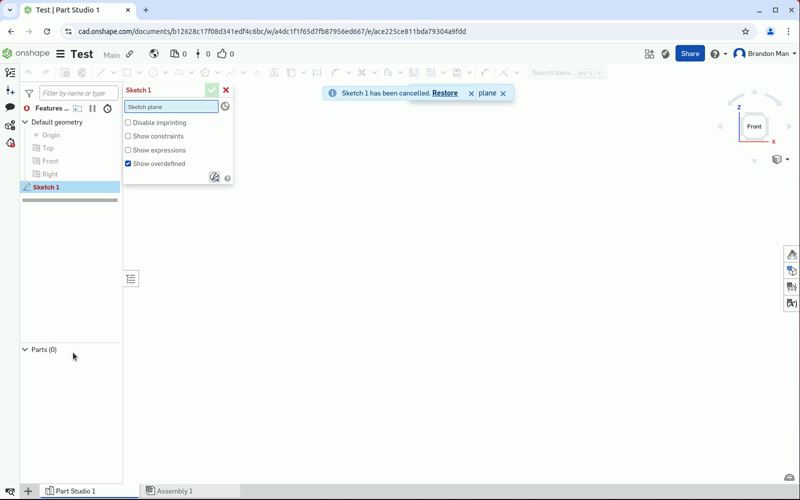
mouse_move(73, 163)
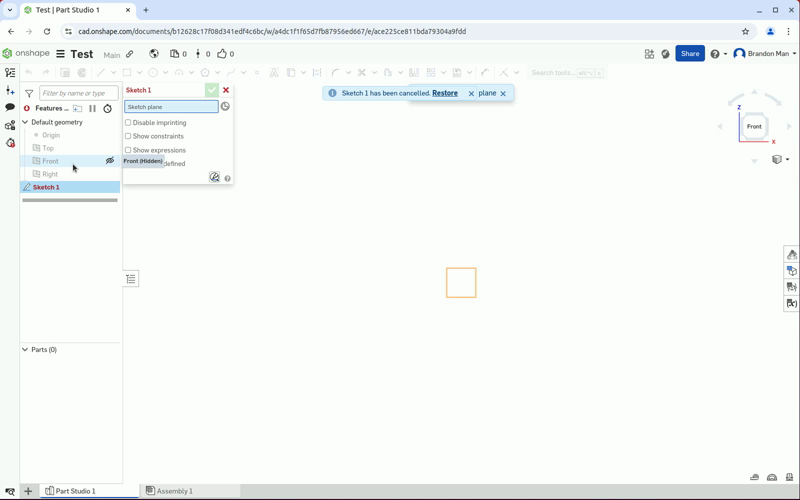
click(73, 163)
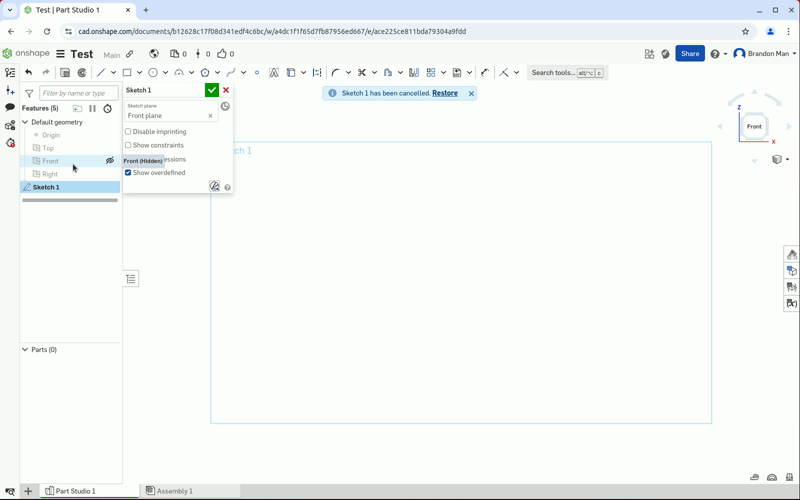
mouse_move(73, 352)
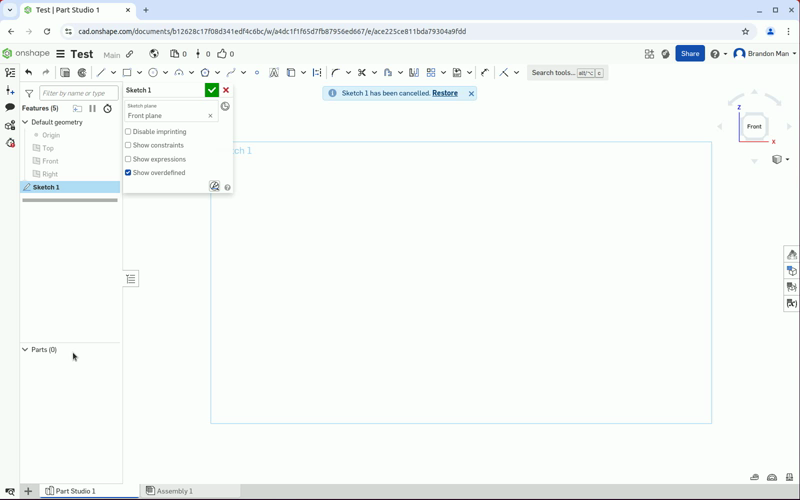
key(y)
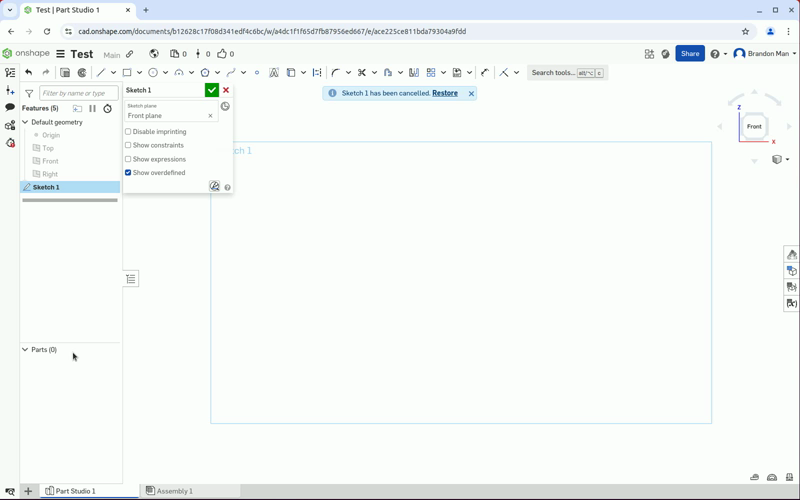
key(l)
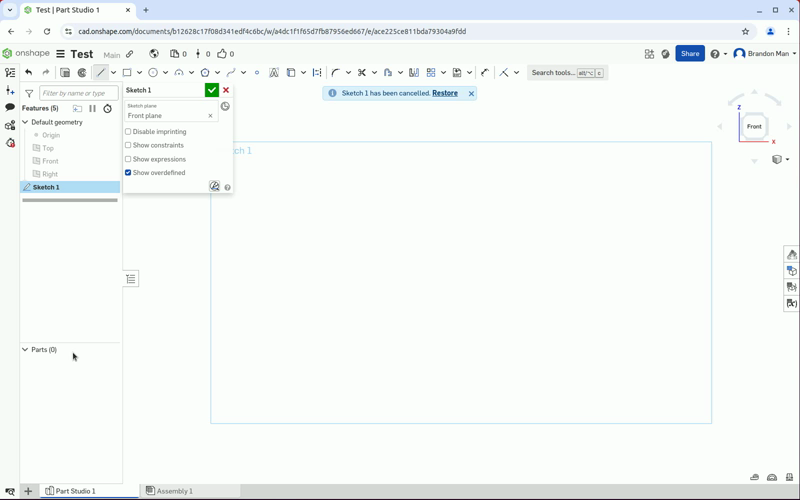
key_down(shift)
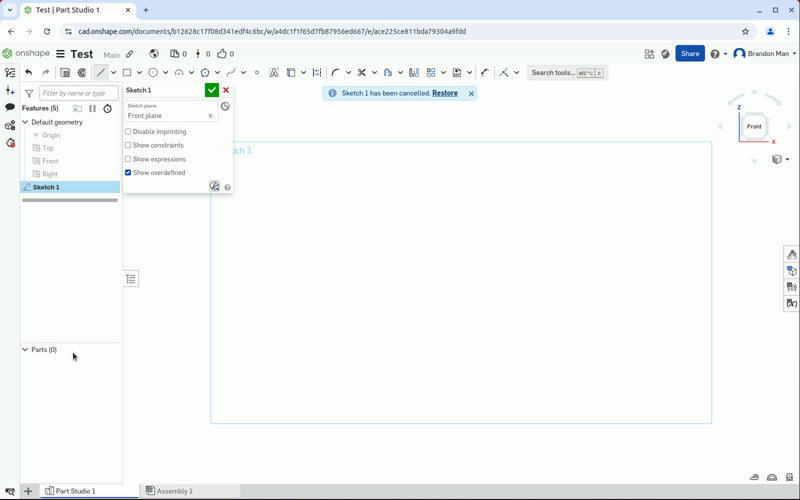
mouse_move(368, 303)
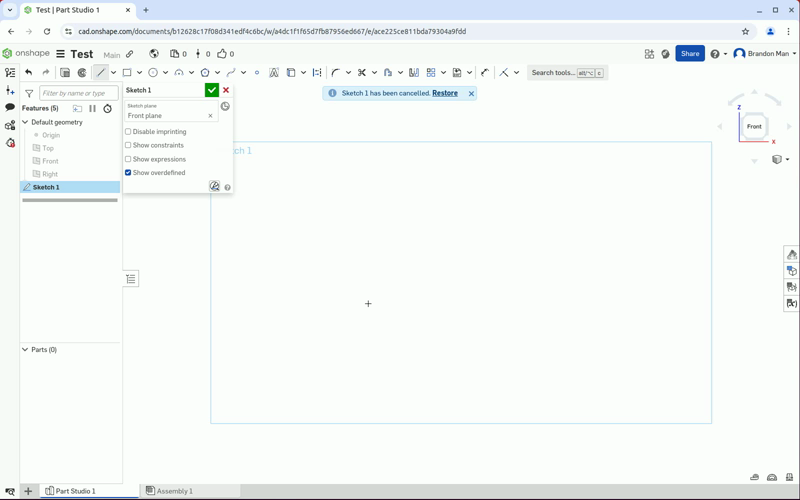
click(368, 303)
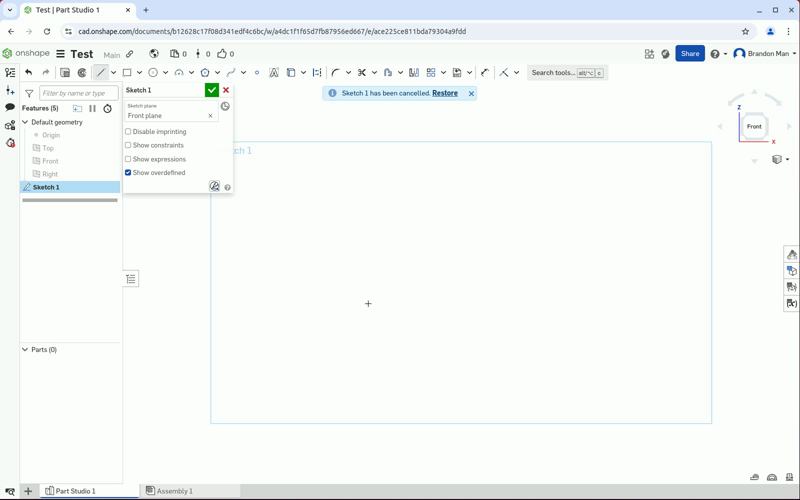
key_up(shift)
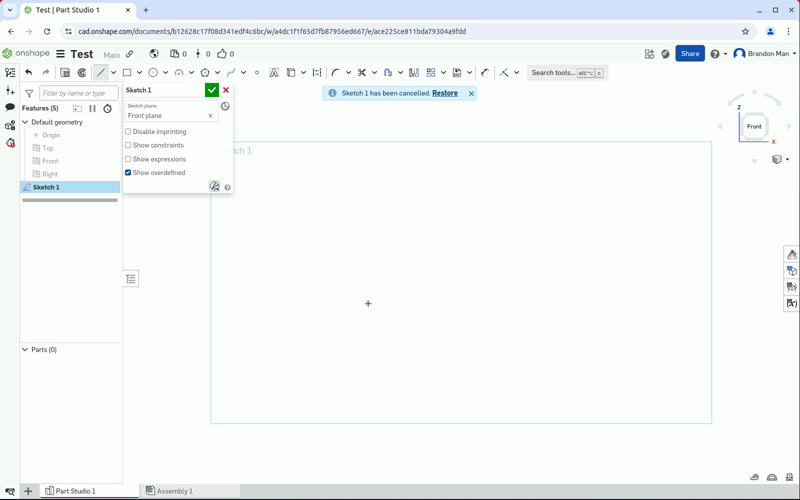
key_down(shift)
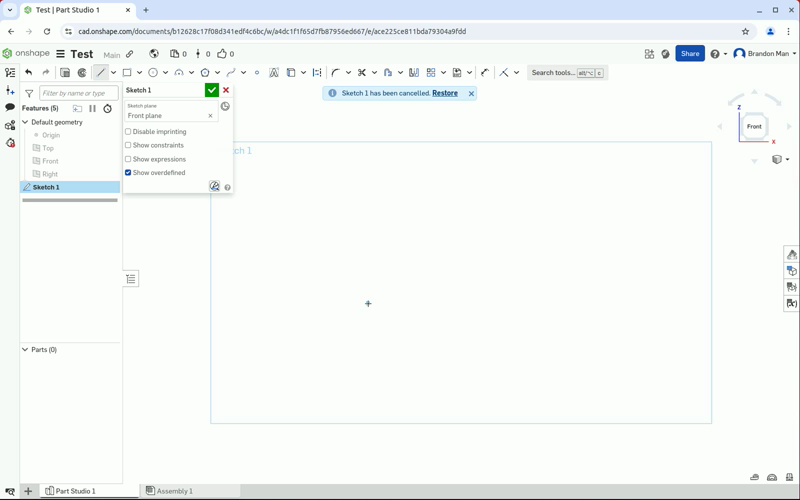
mouse_move(461, 321)
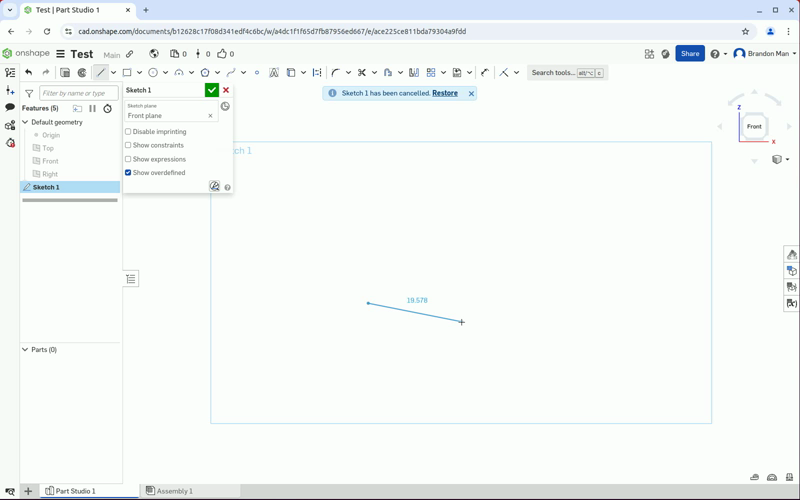
click(461, 321)
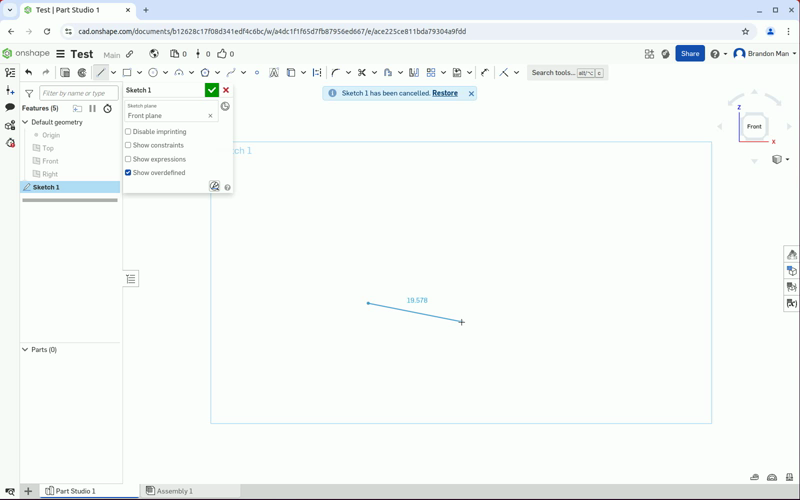
key_up(shift)
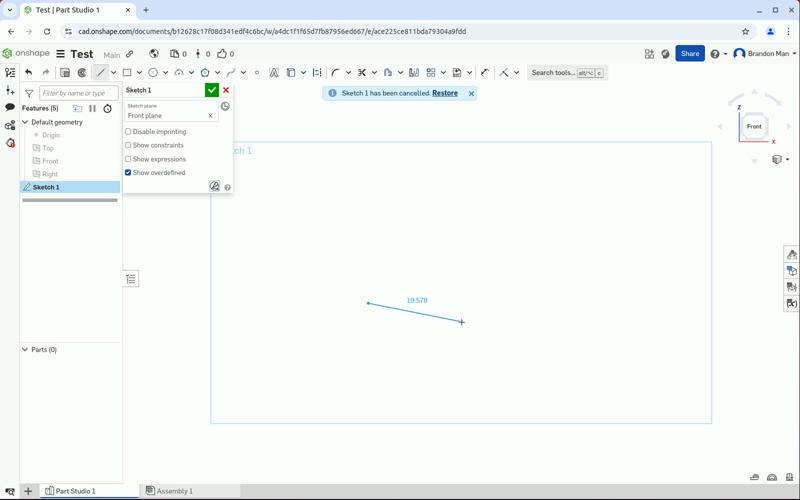
key(esc)
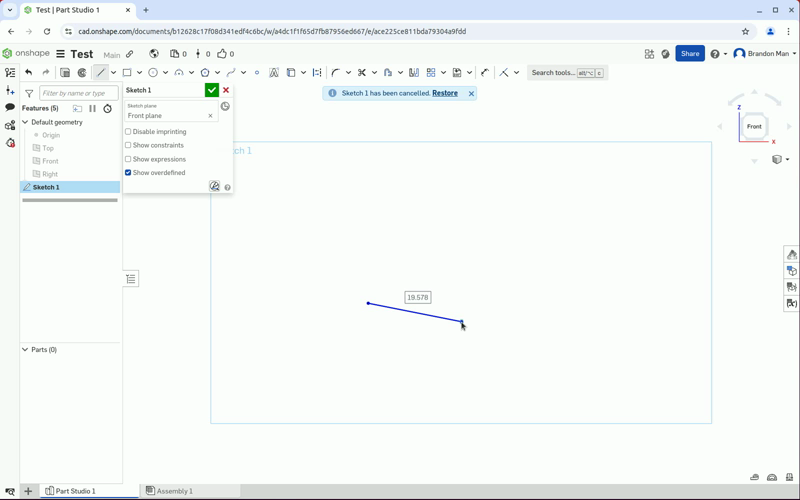
key(a)
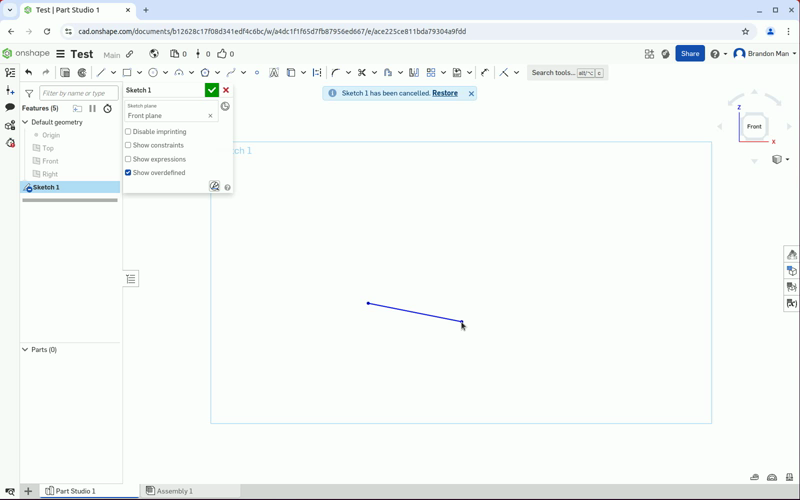
mouse_move(461, 321)
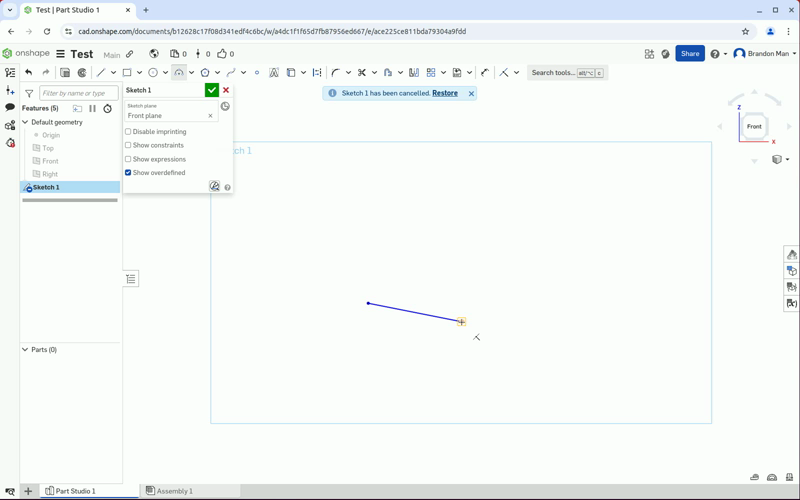
click(461, 321)
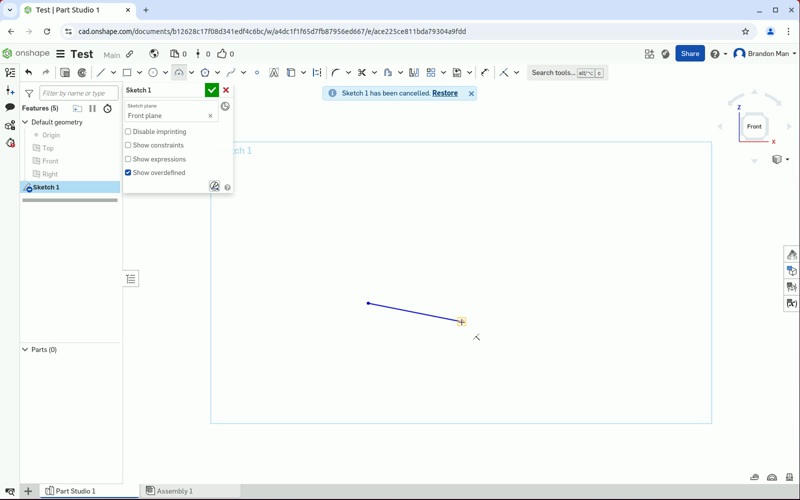
key_down(shift)
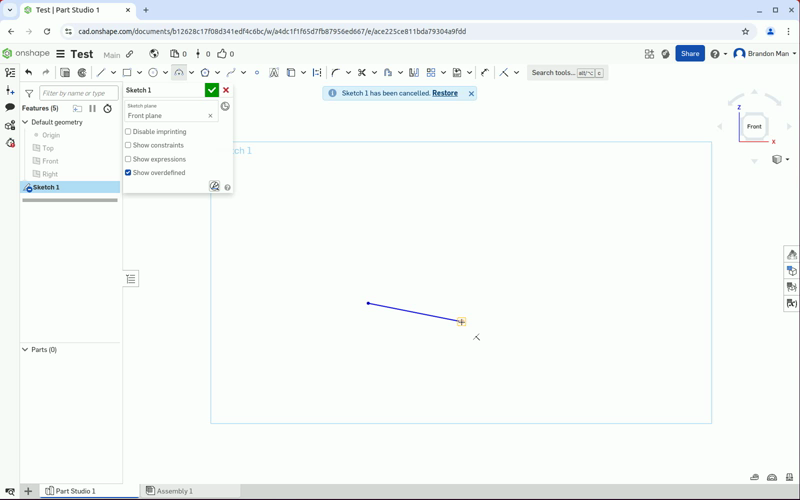
mouse_move(493, 310)
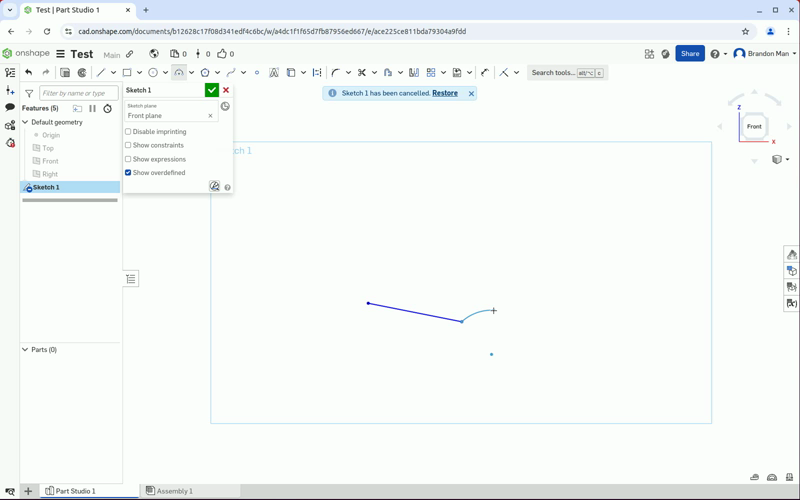
click(493, 310)
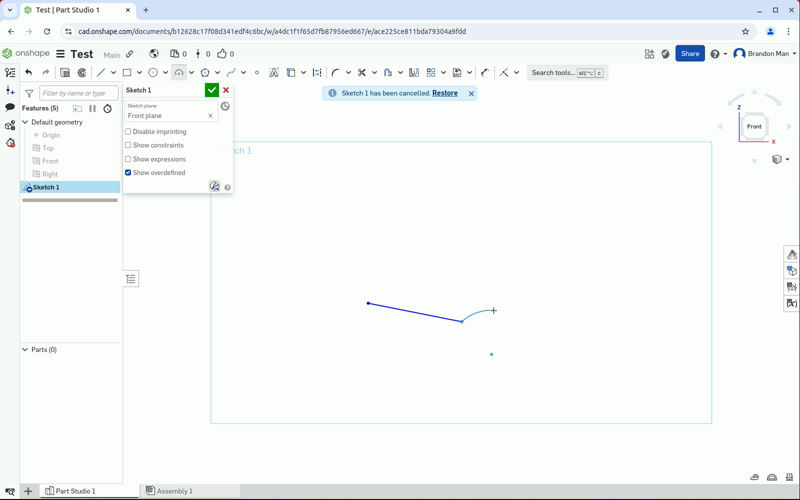
mouse_move(478, 320)
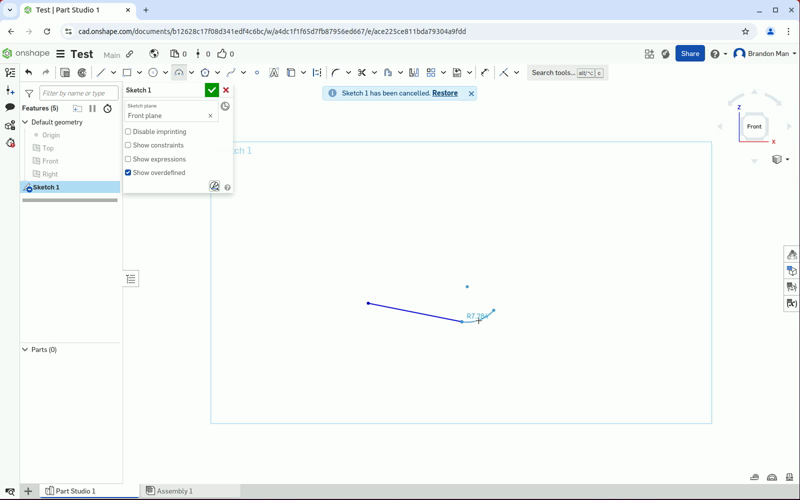
click(478, 320)
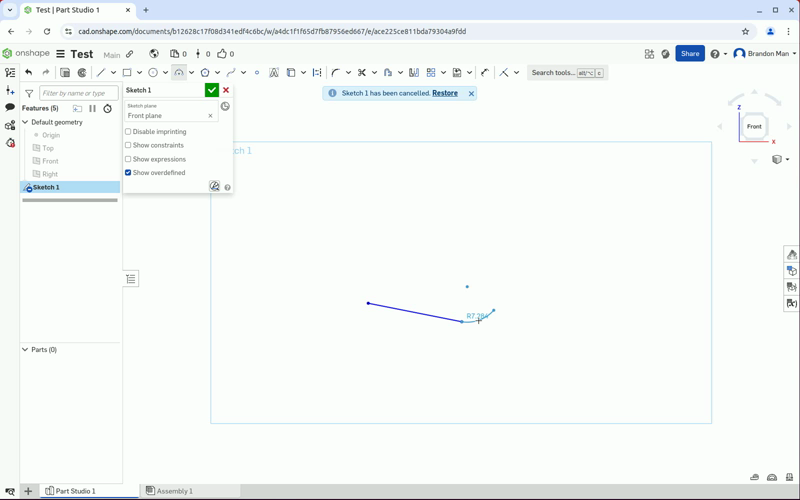
key_up(shift)
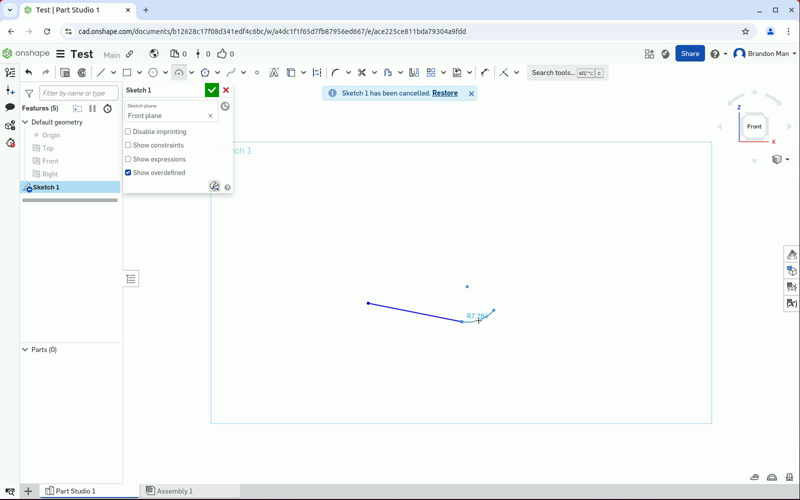
mouse_move(493, 310)
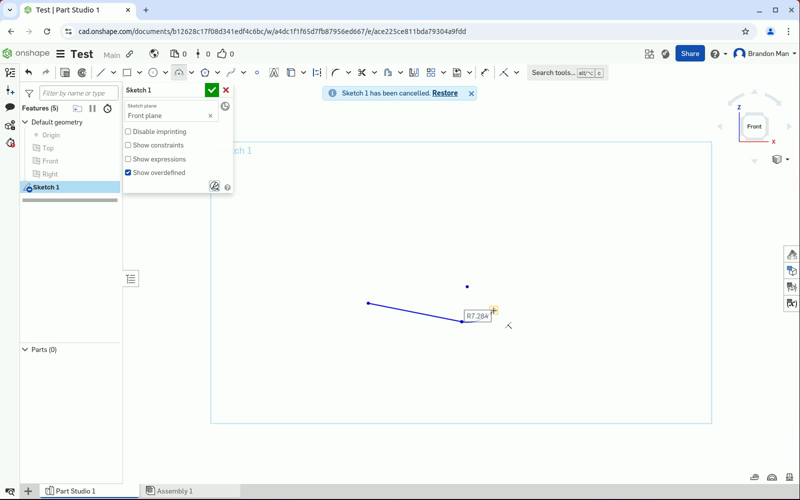
click(493, 310)
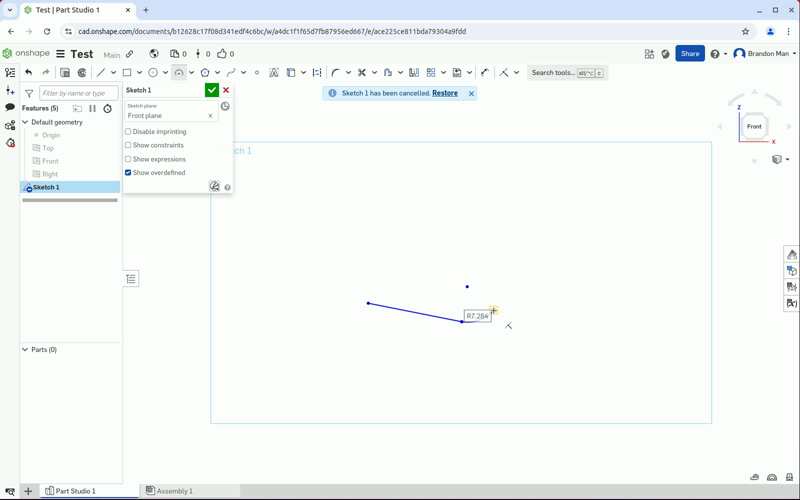
key_down(shift)
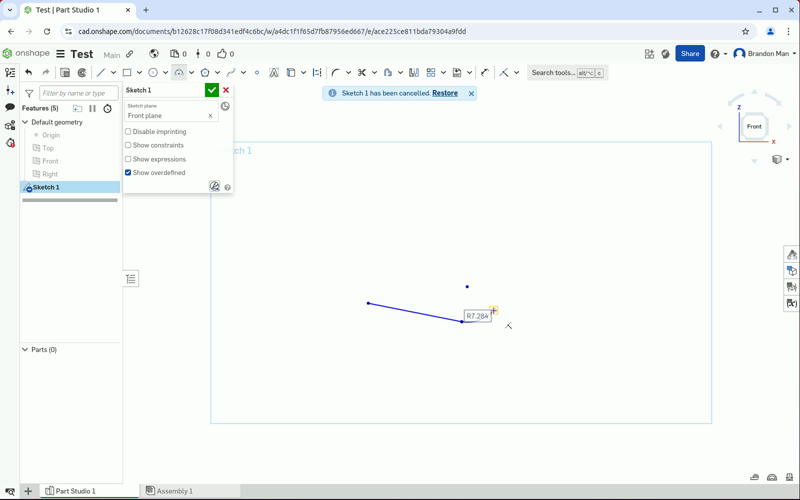
mouse_move(515, 304)
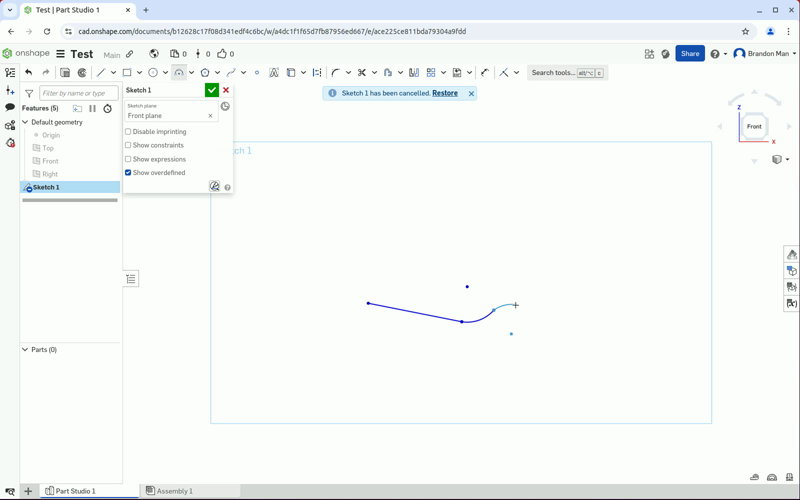
click(515, 304)
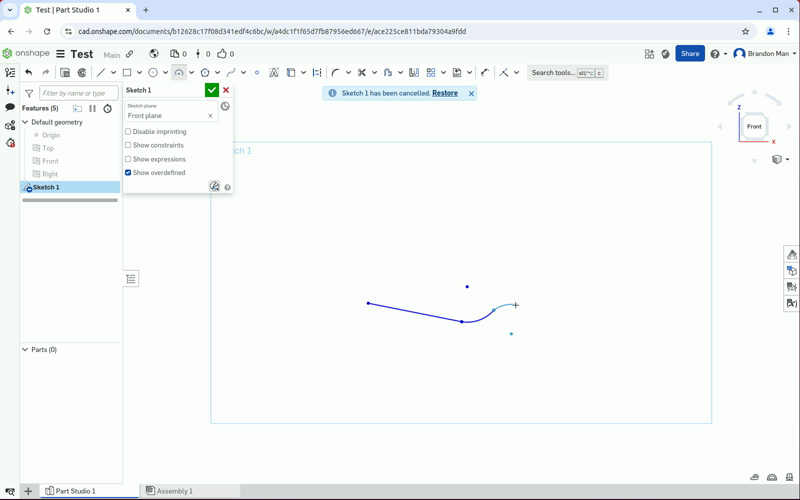
mouse_move(503, 303)
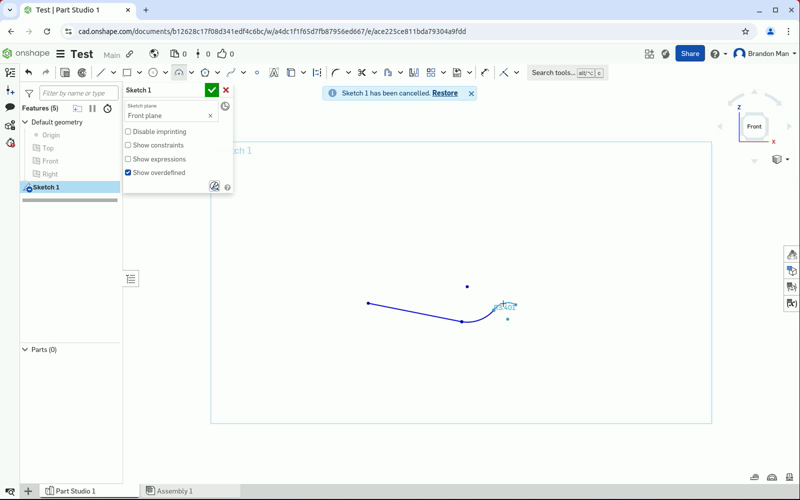
click(503, 303)
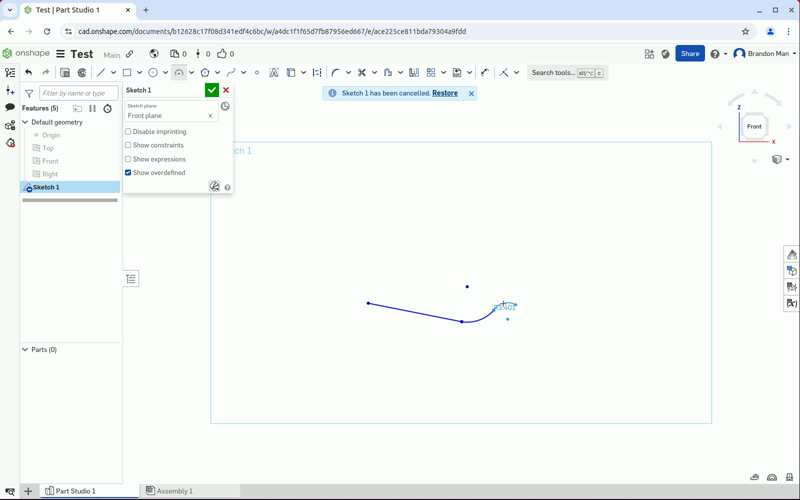
key_up(shift)
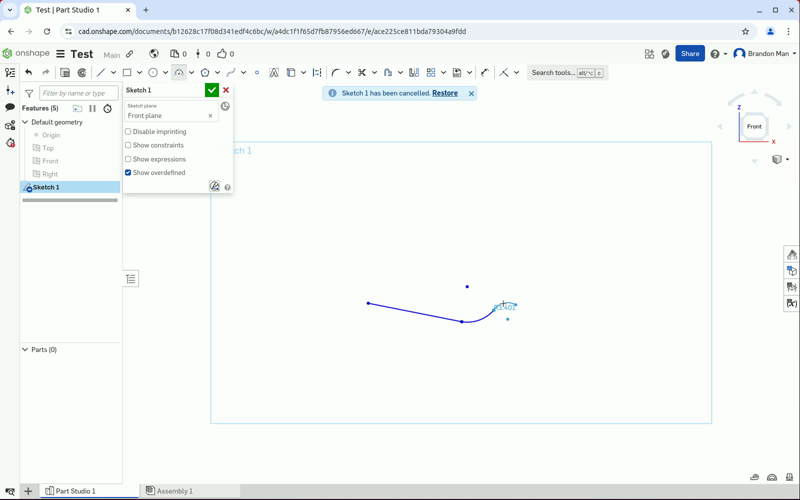
mouse_move(515, 304)
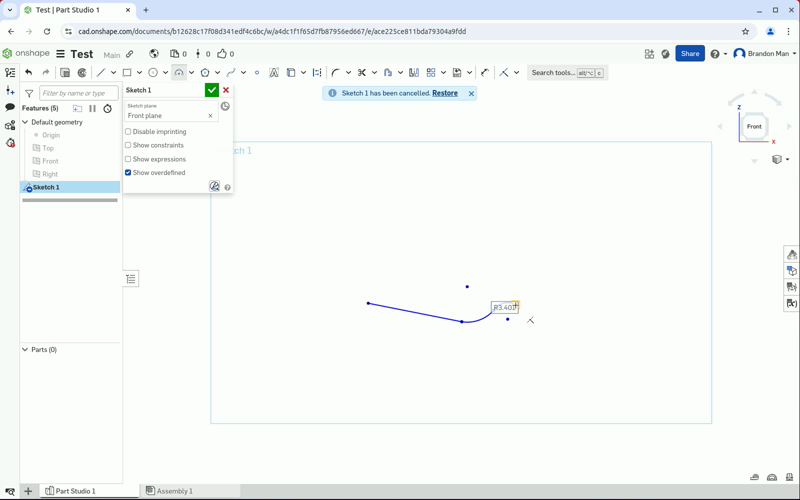
click(515, 304)
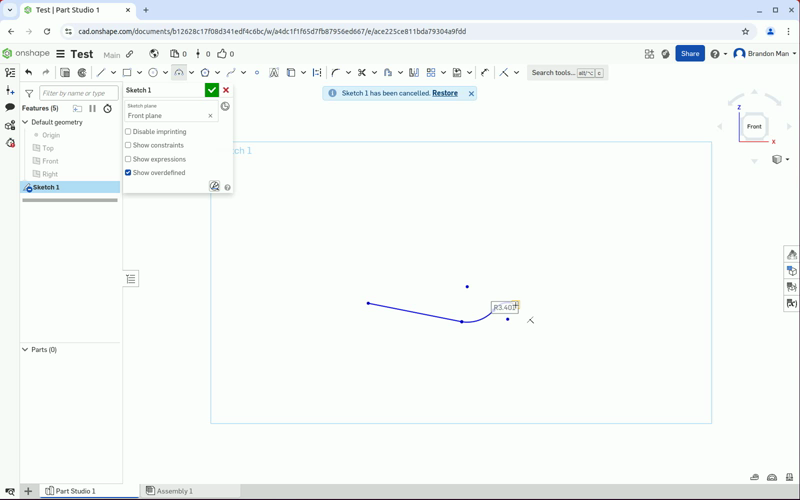
key_down(shift)
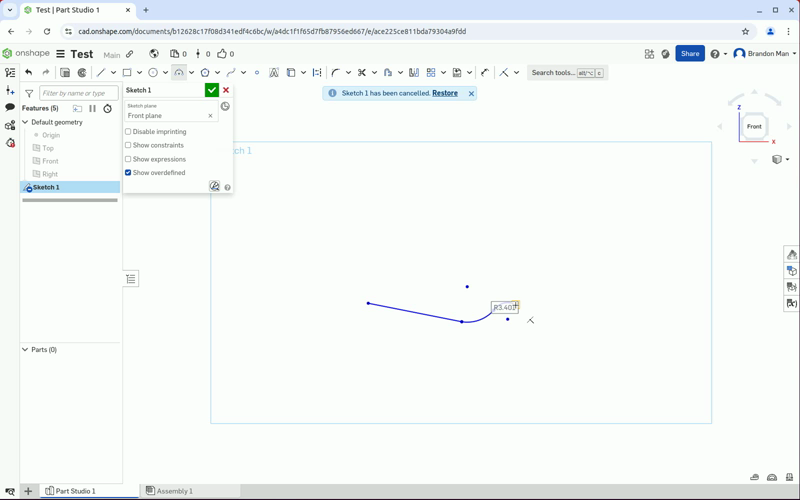
mouse_move(545, 282)
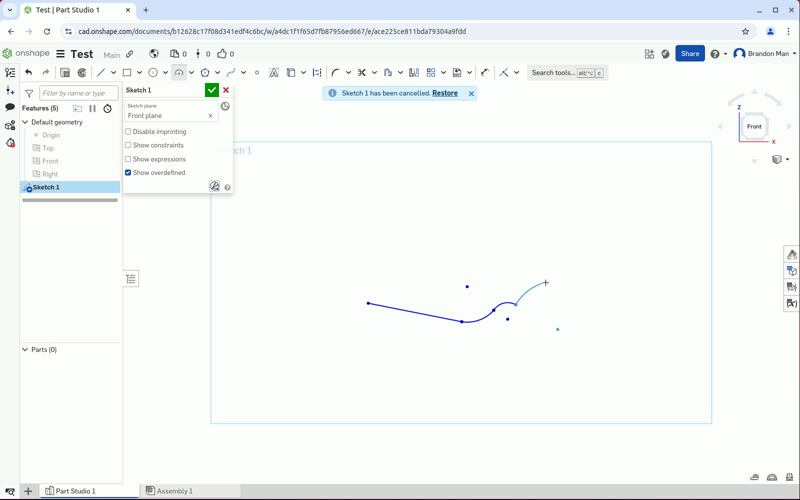
click(545, 282)
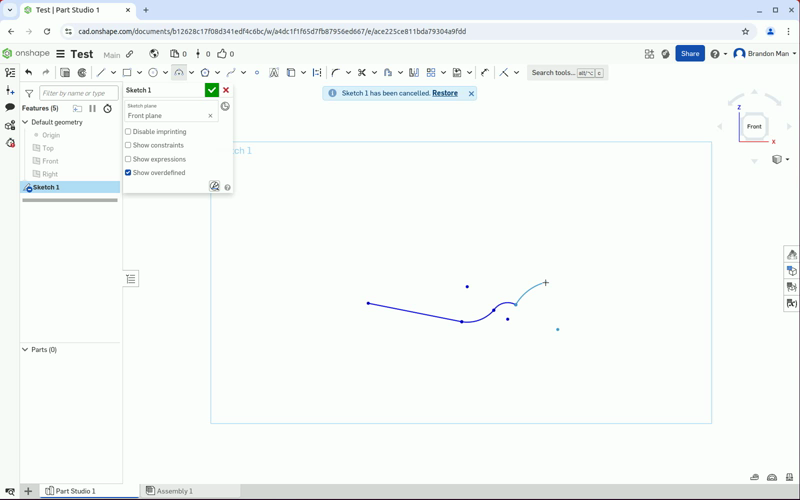
mouse_move(536, 300)
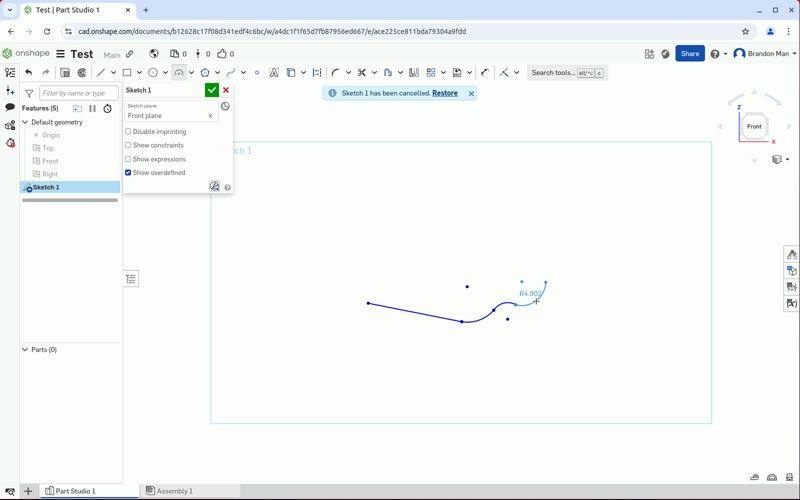
click(536, 300)
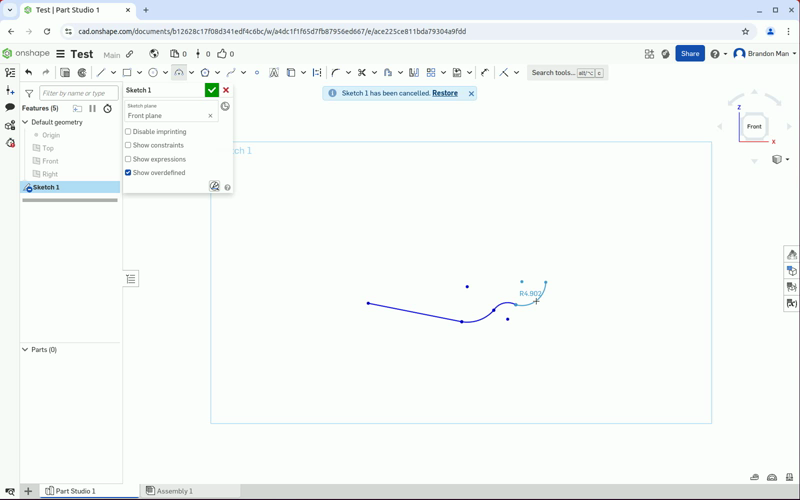
key_up(shift)
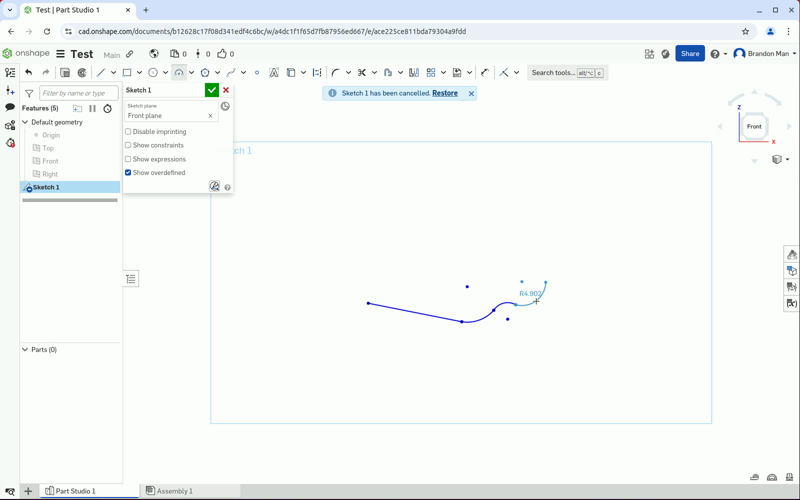
mouse_move(545, 282)
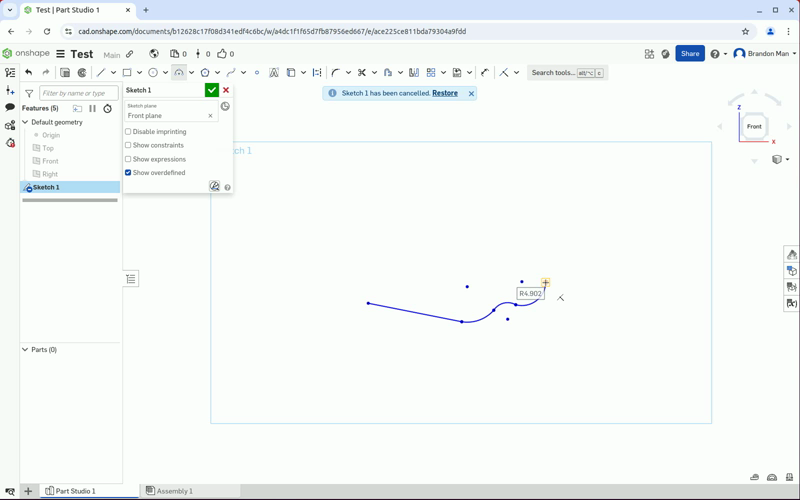
click(545, 282)
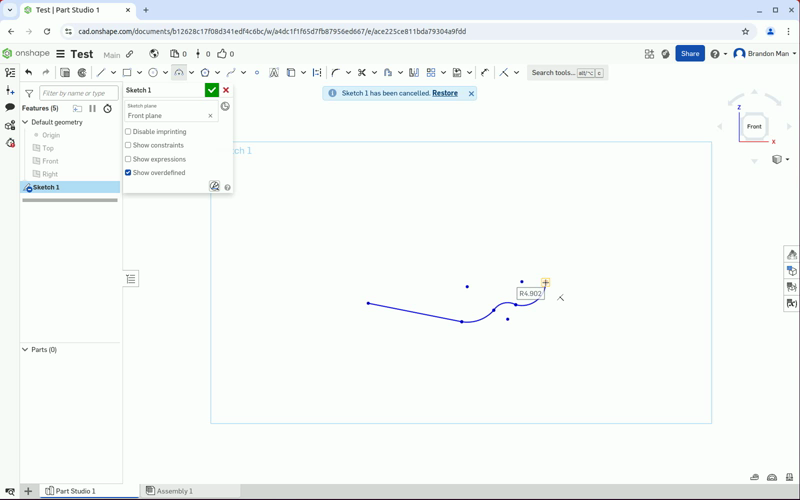
key_down(shift)
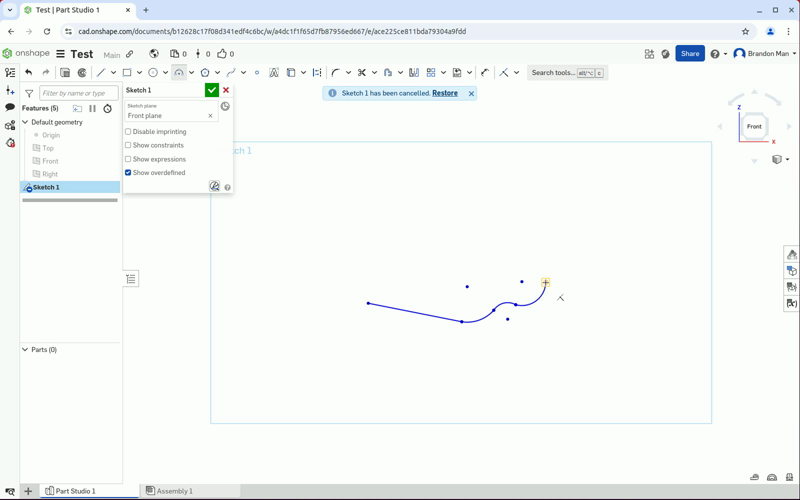
mouse_move(527, 228)
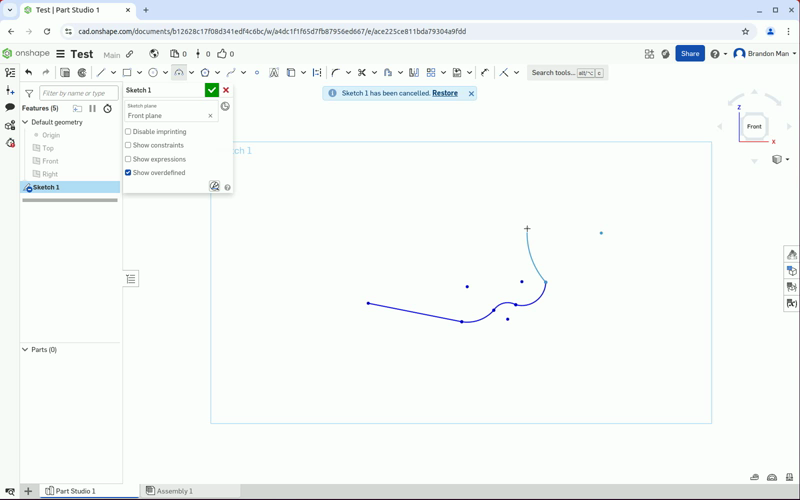
click(527, 228)
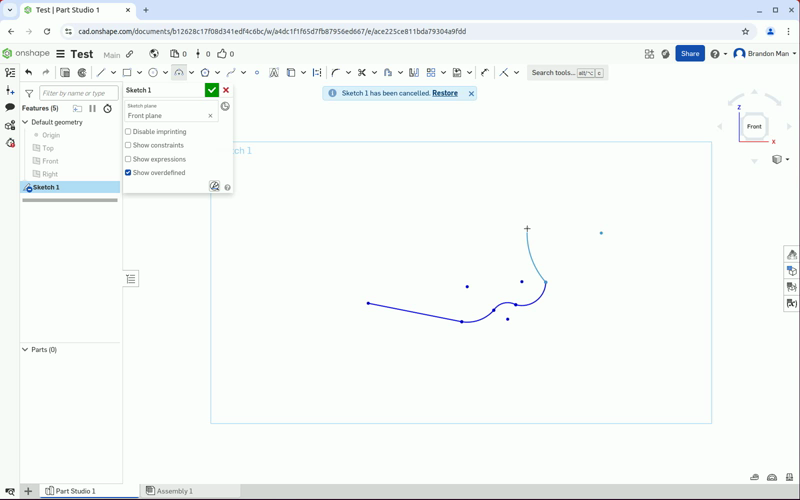
mouse_move(542, 253)
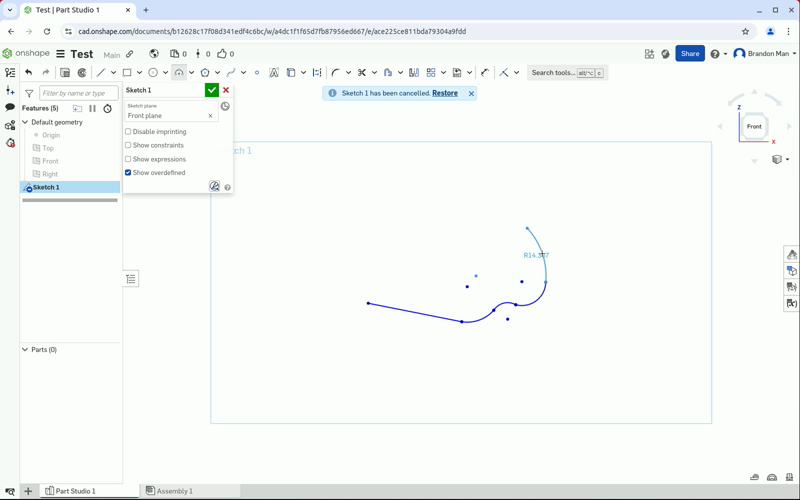
click(542, 253)
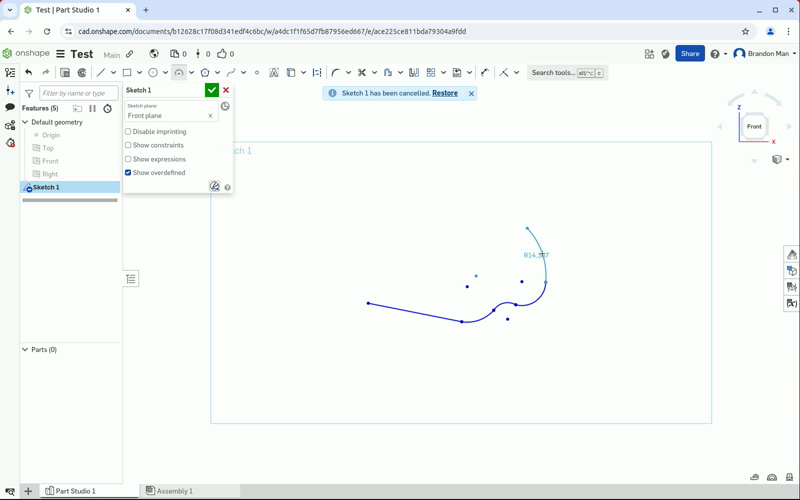
key_up(shift)
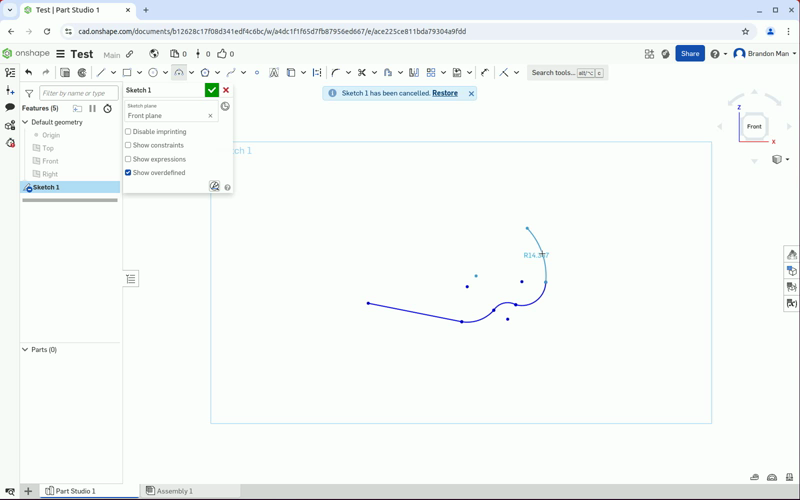
mouse_move(527, 228)
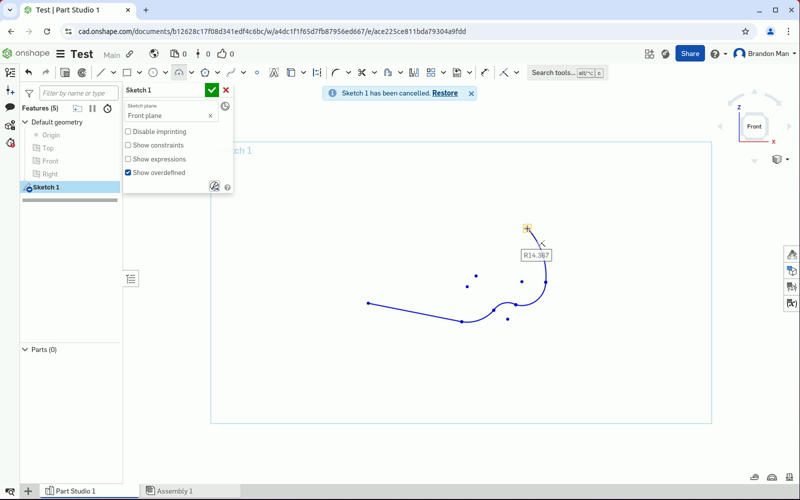
click(527, 228)
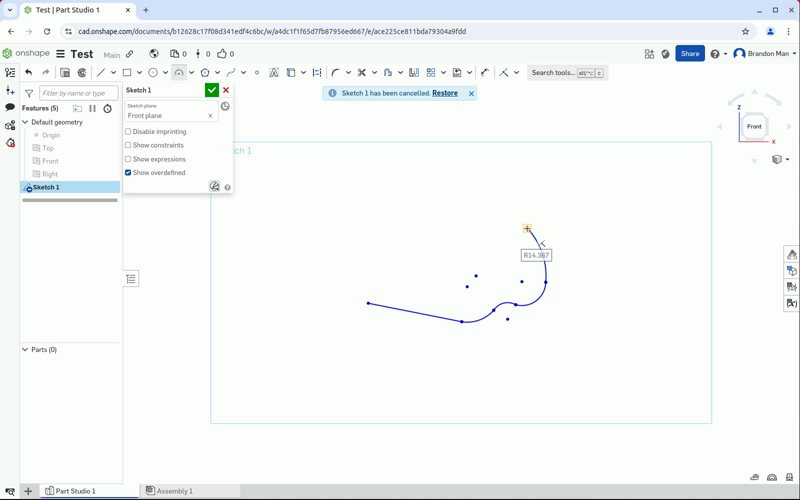
key_down(shift)
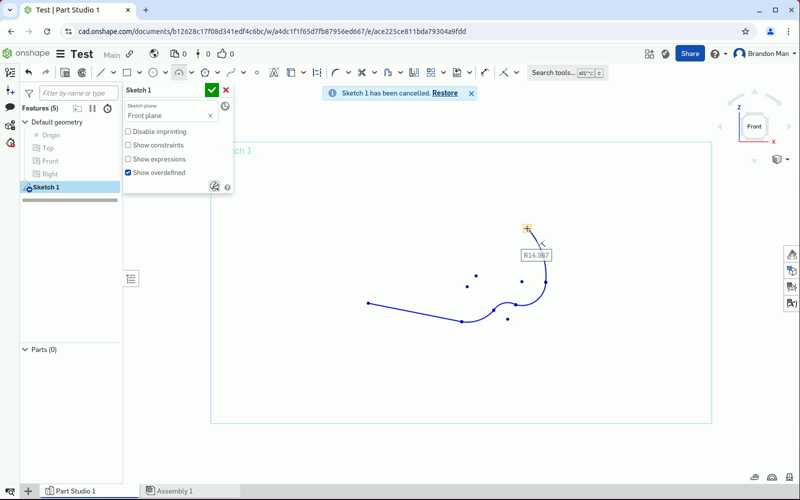
mouse_move(489, 226)
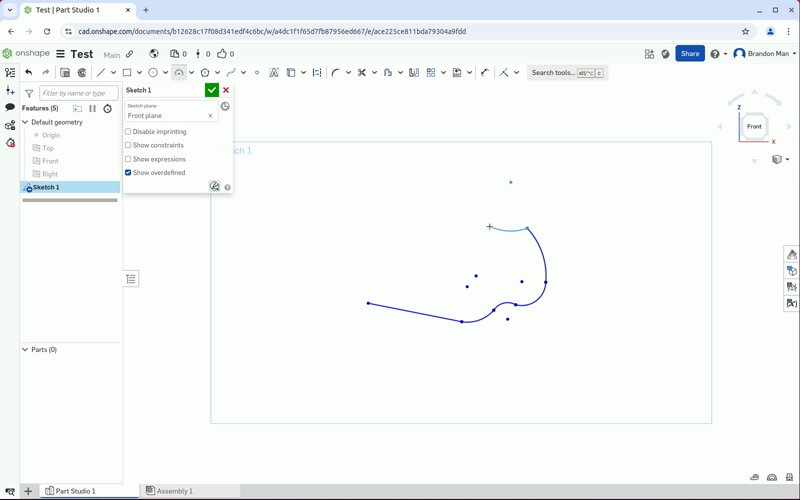
click(489, 226)
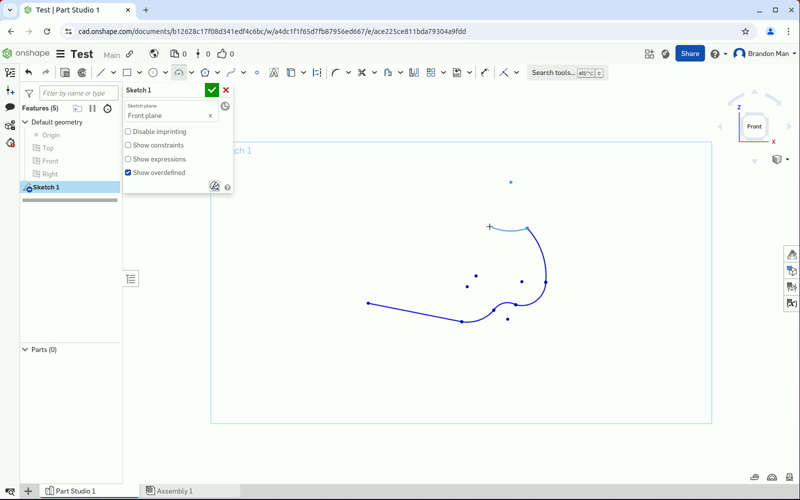
mouse_move(508, 217)
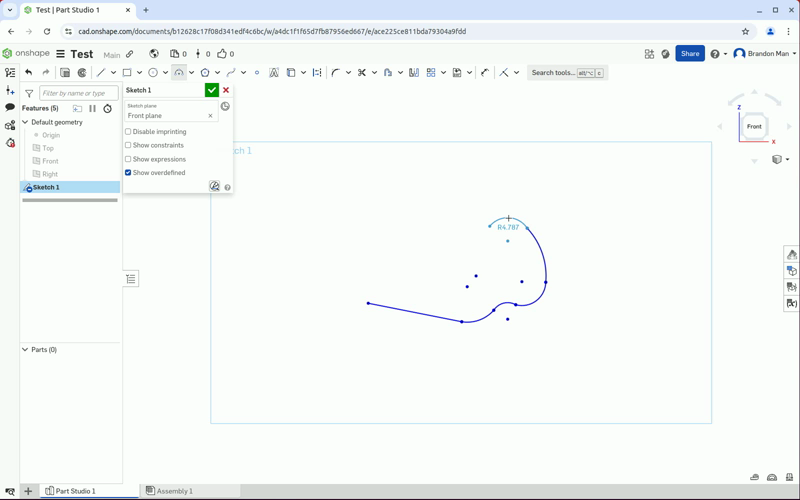
click(508, 217)
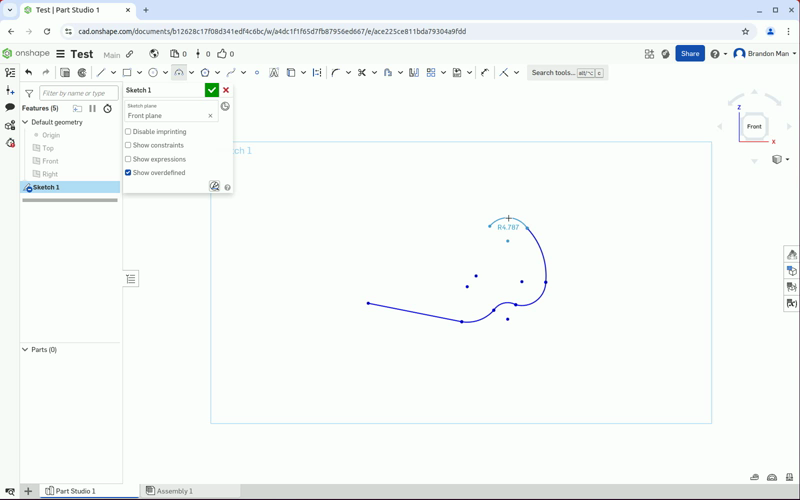
key_up(shift)
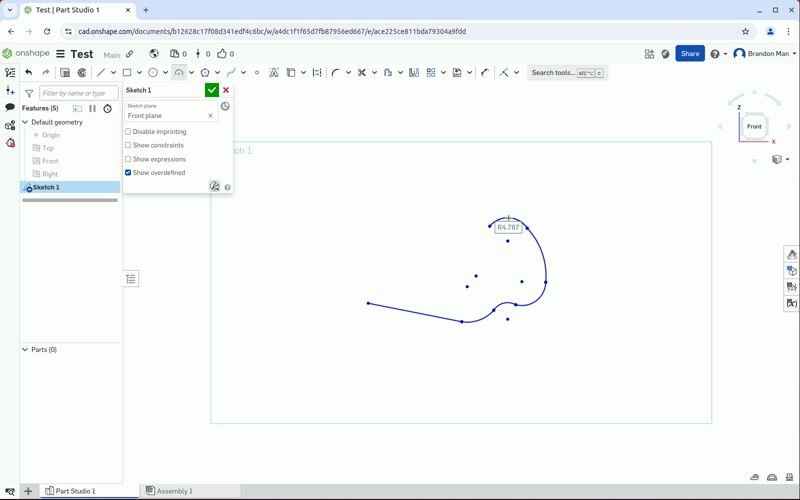
mouse_move(489, 226)
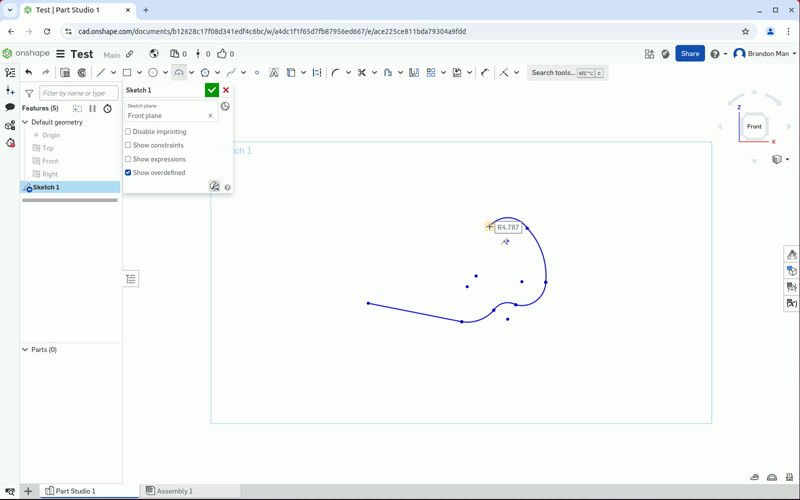
click(489, 226)
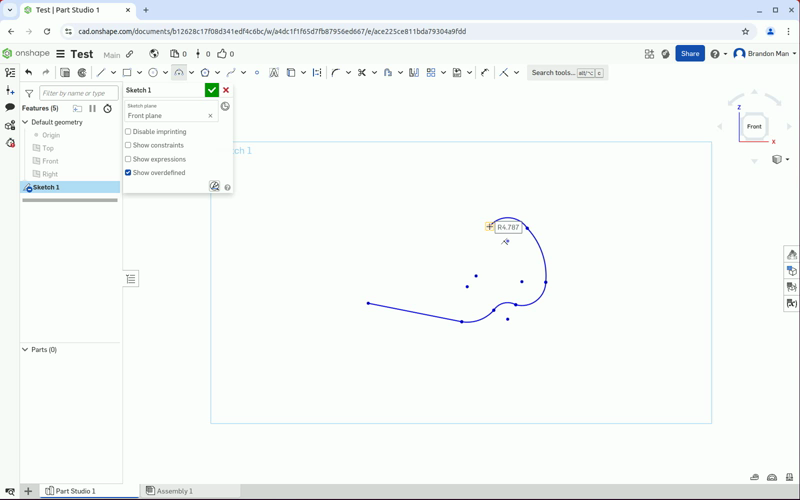
key_down(shift)
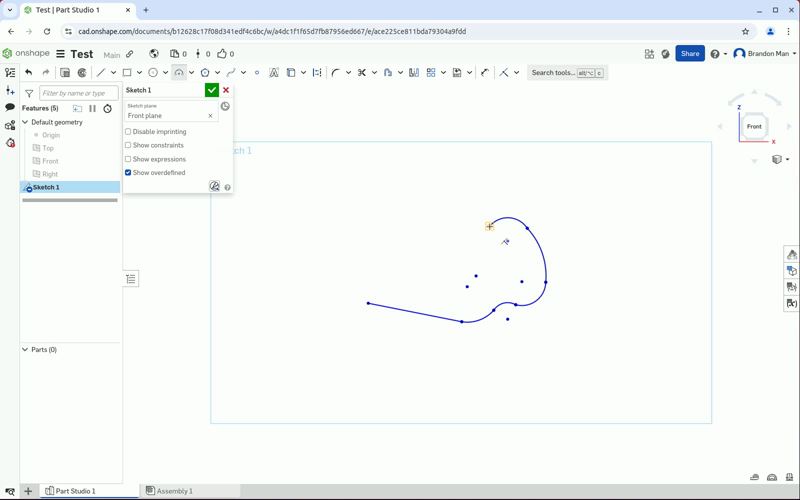
mouse_move(459, 224)
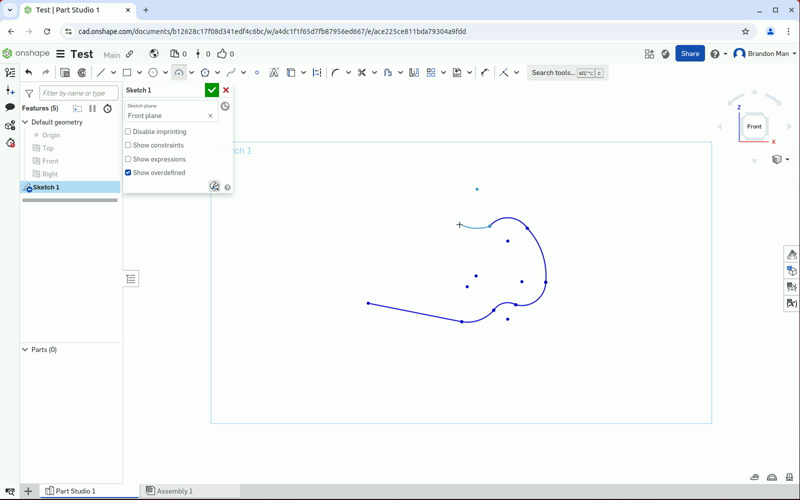
click(459, 224)
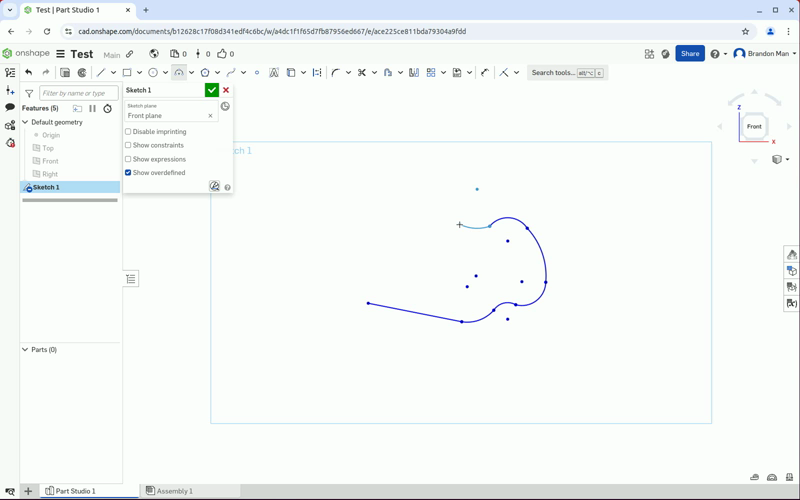
mouse_move(474, 234)
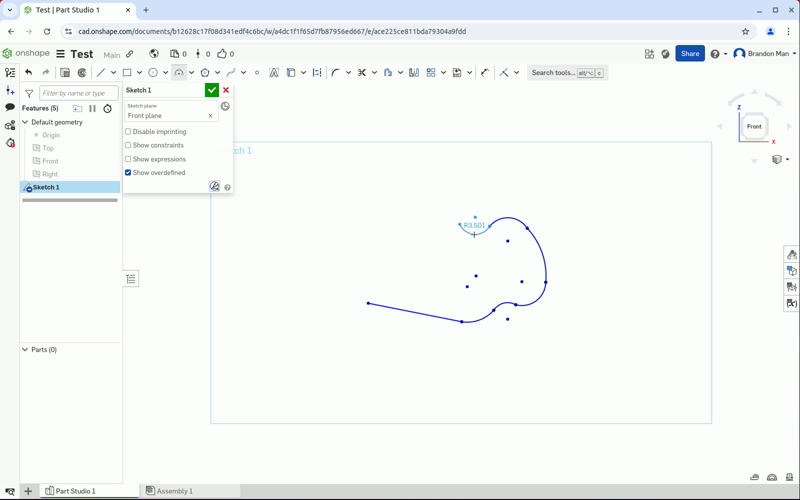
click(474, 234)
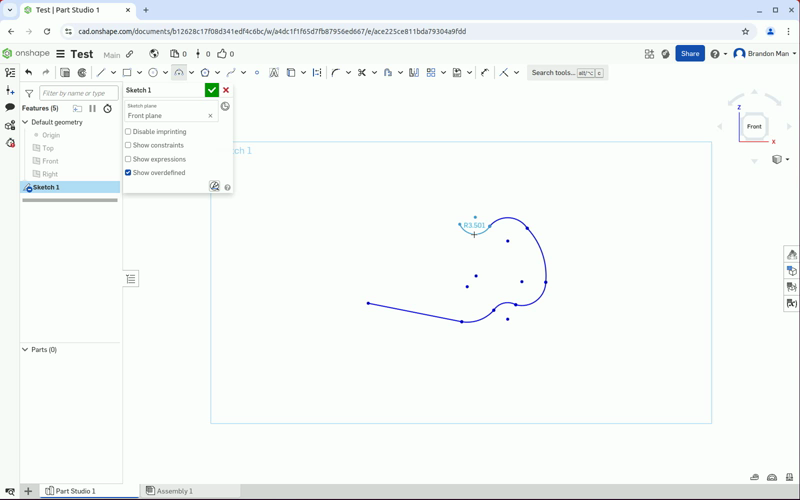
key_up(shift)
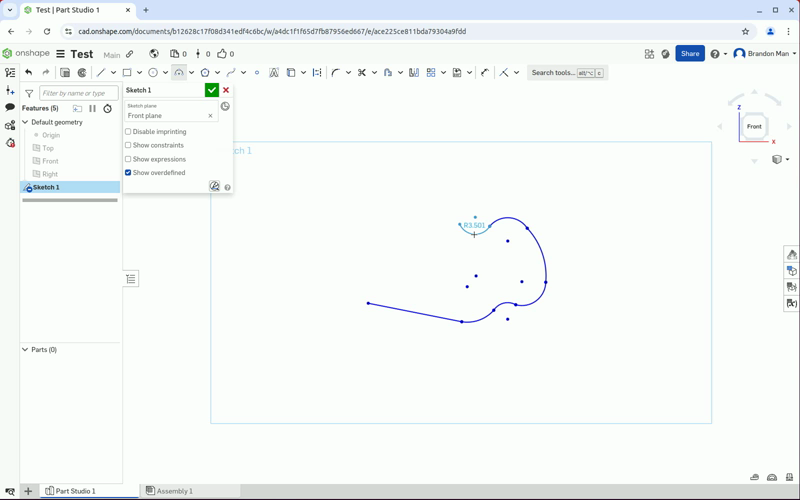
mouse_move(459, 224)
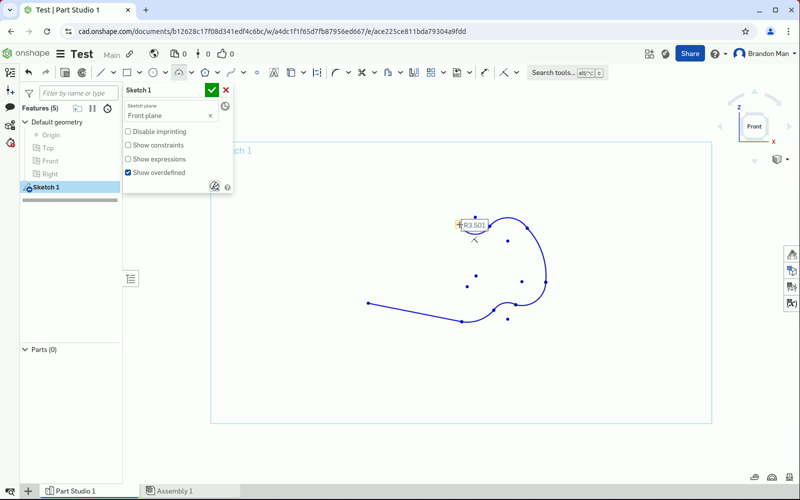
click(459, 224)
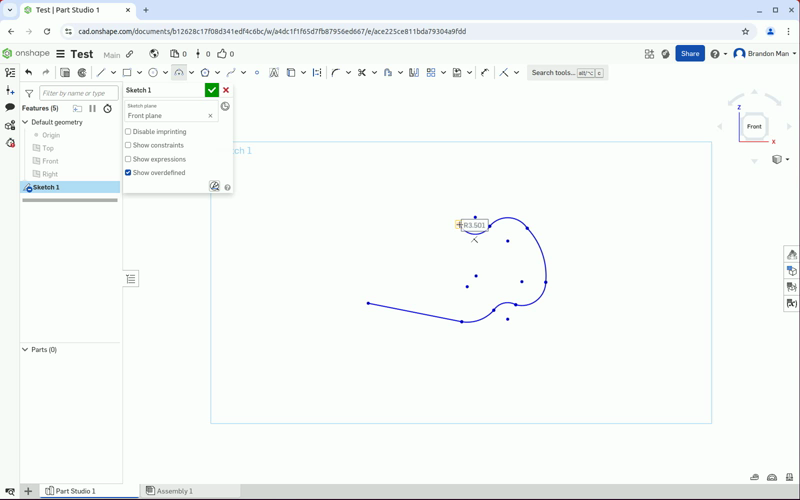
key_down(shift)
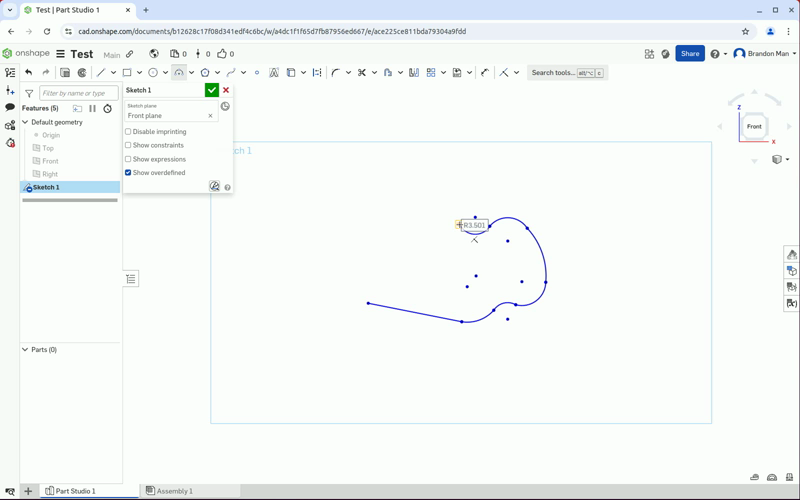
mouse_move(420, 228)
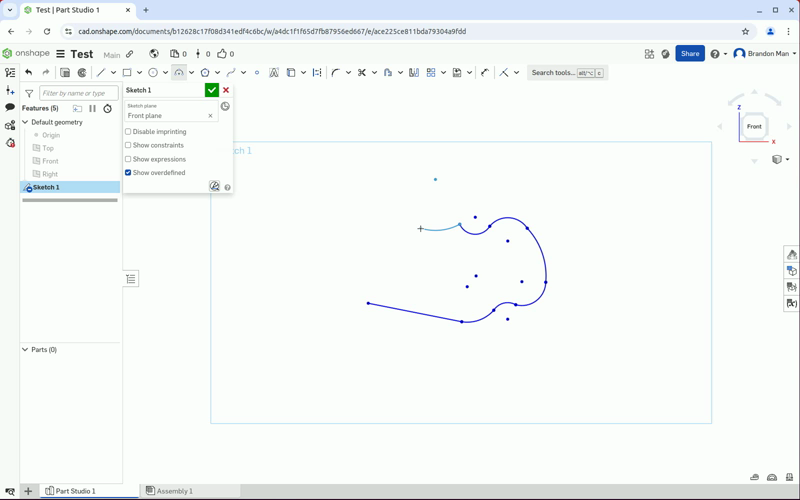
click(420, 228)
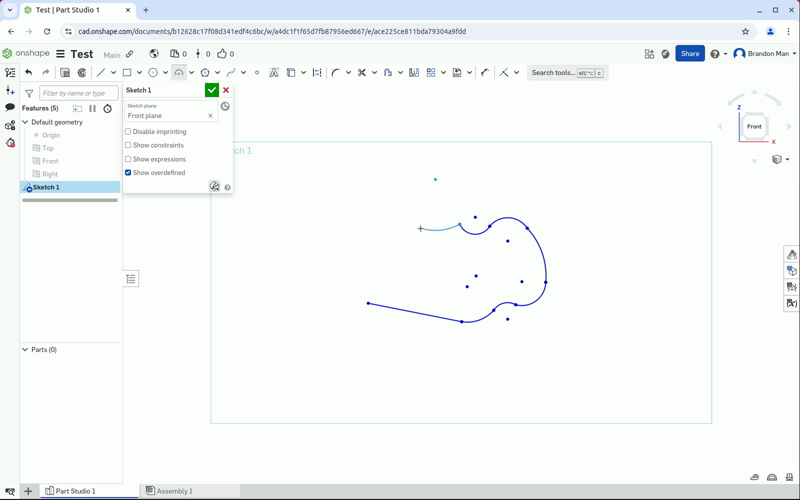
mouse_move(442, 254)
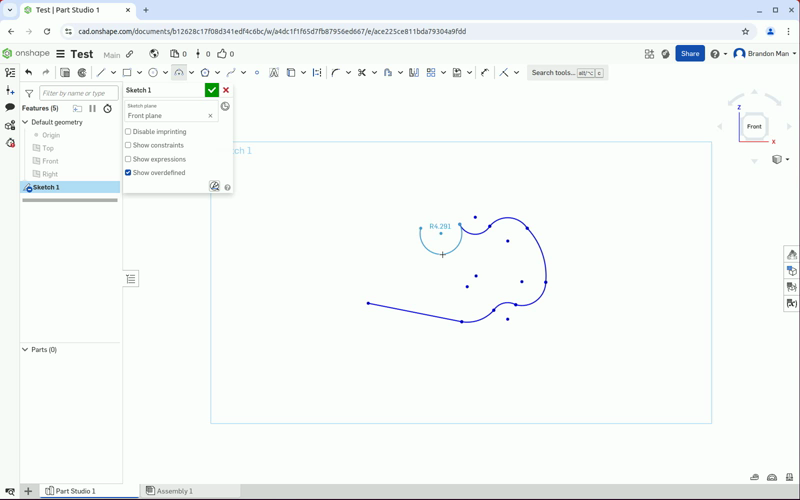
click(442, 254)
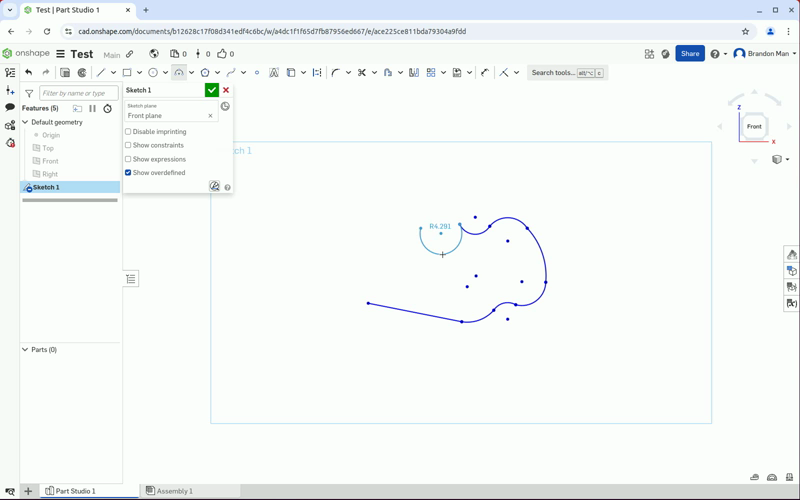
key_up(shift)
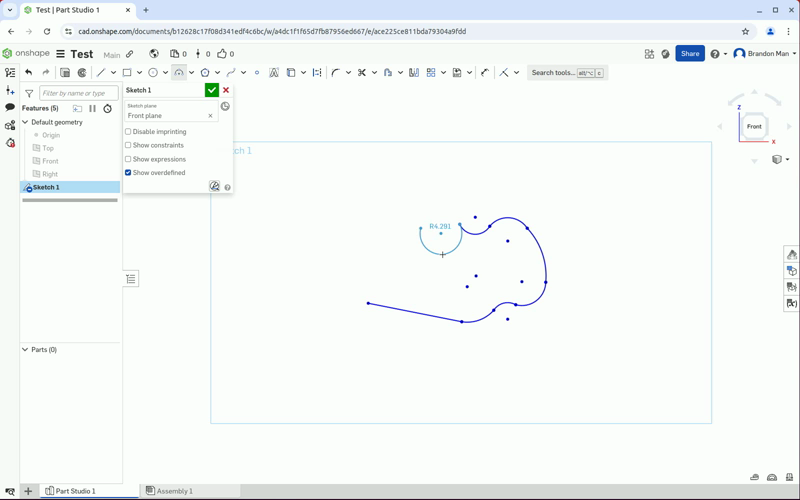
mouse_move(420, 228)
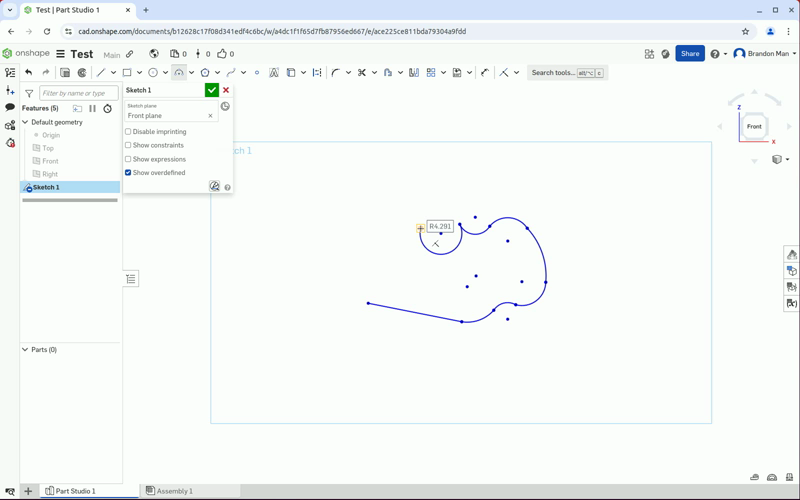
click(420, 228)
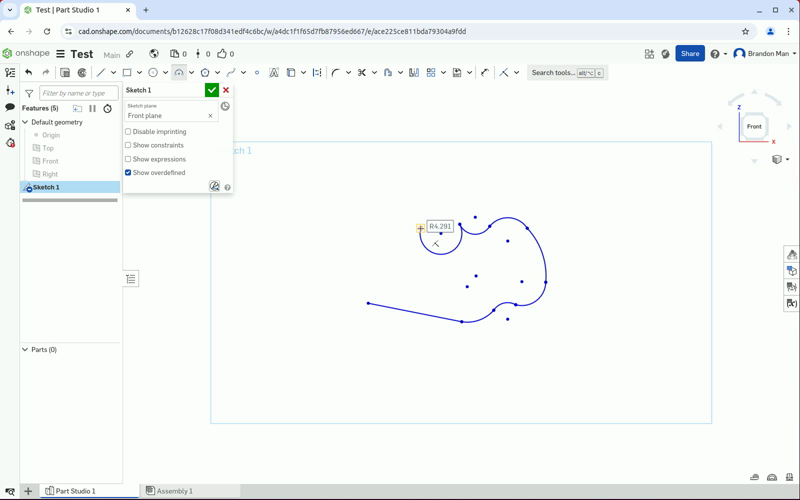
key_down(shift)
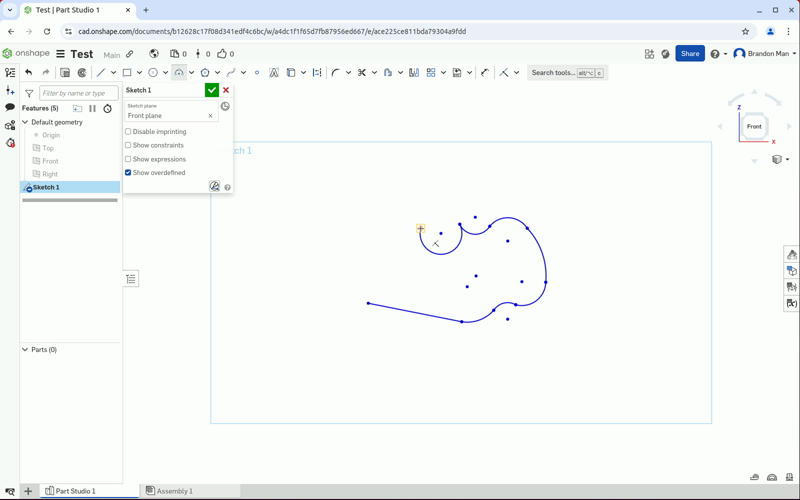
mouse_move(375, 263)
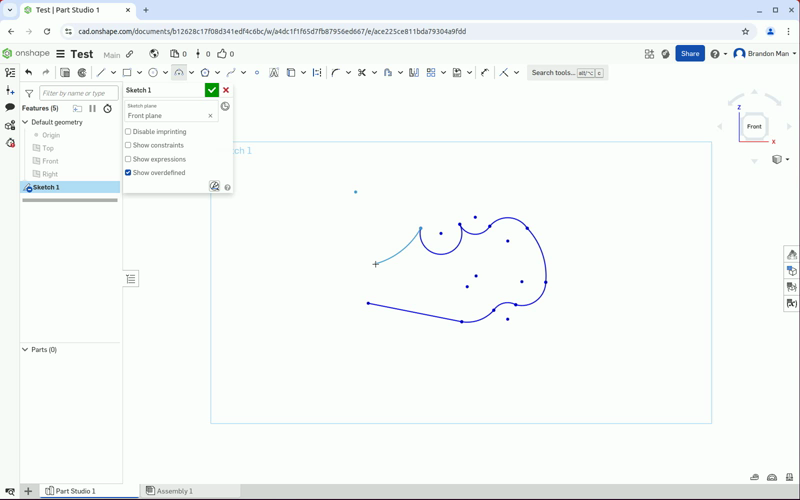
click(375, 263)
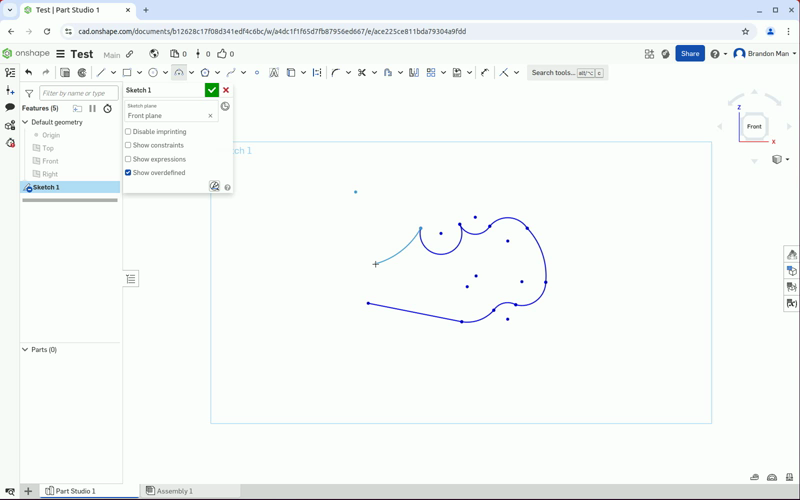
mouse_move(404, 253)
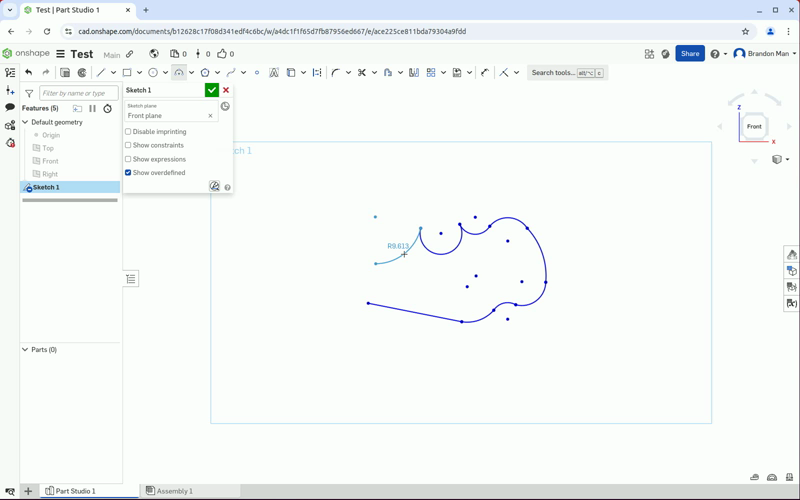
click(404, 253)
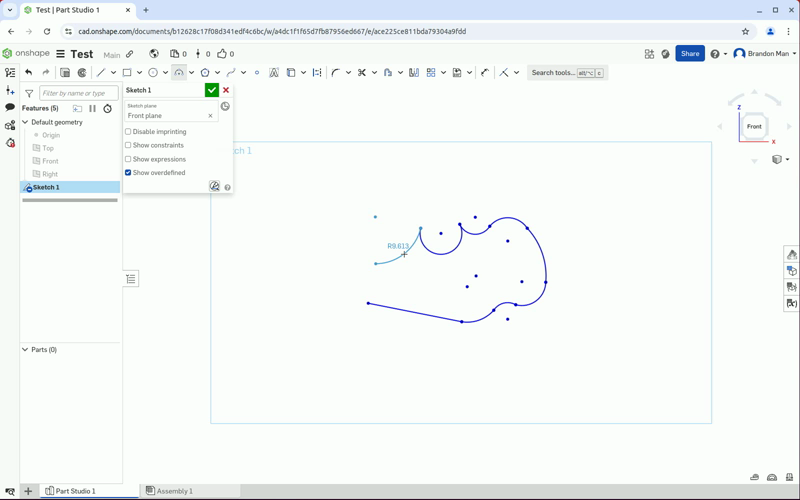
key_up(shift)
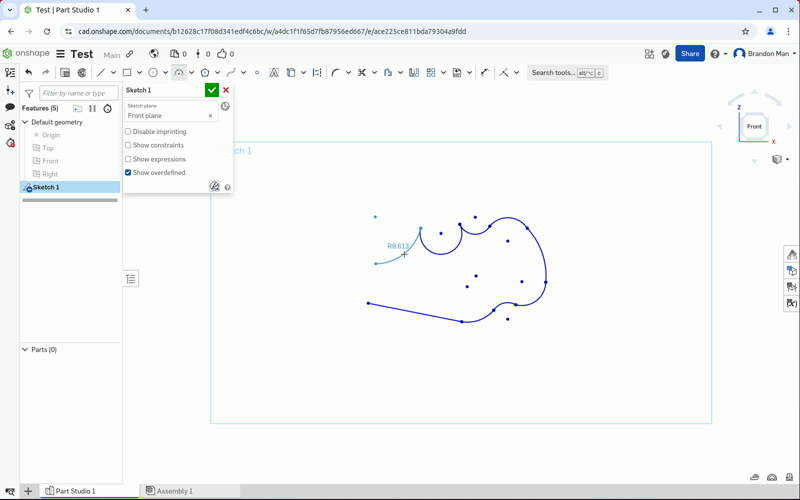
key(esc)
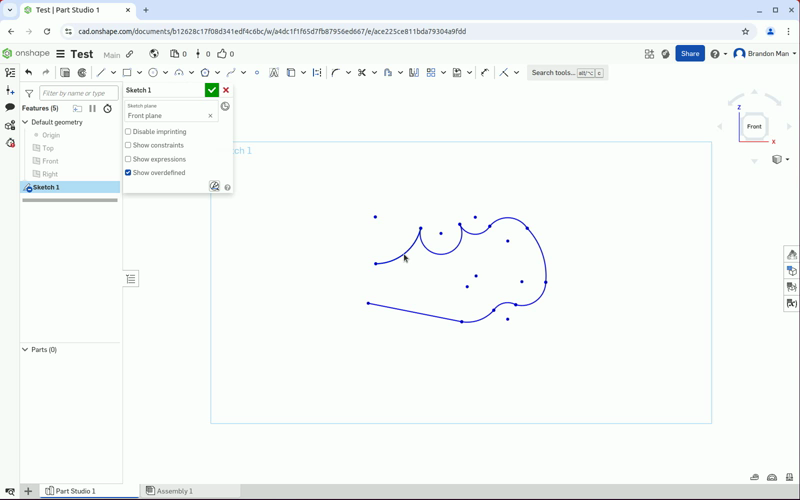
key(l)
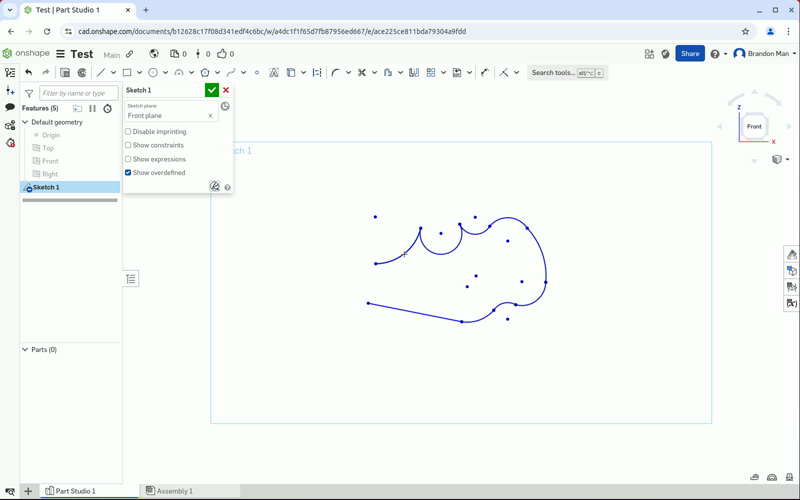
mouse_move(375, 263)
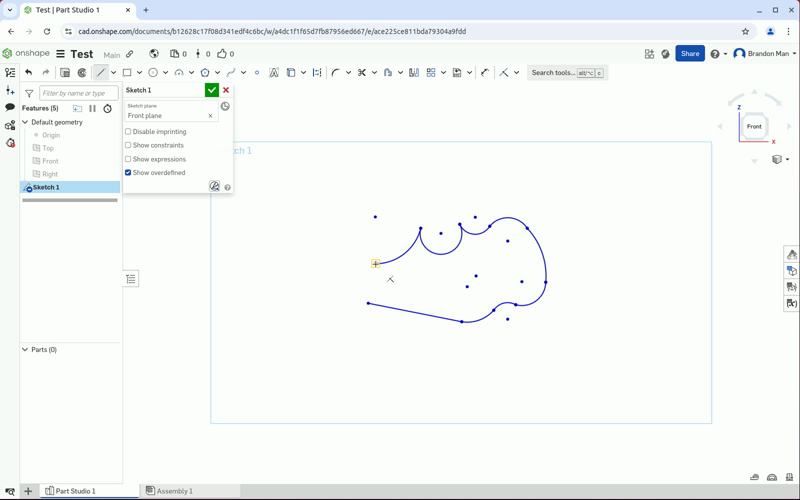
click(375, 263)
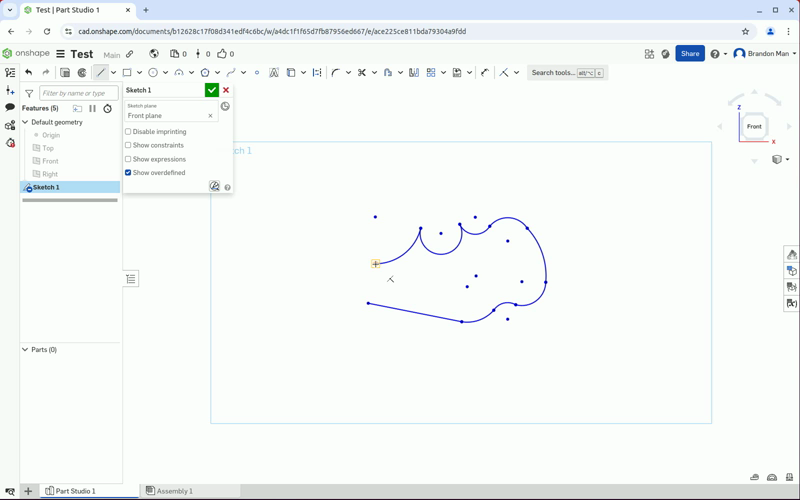
key_down(shift)
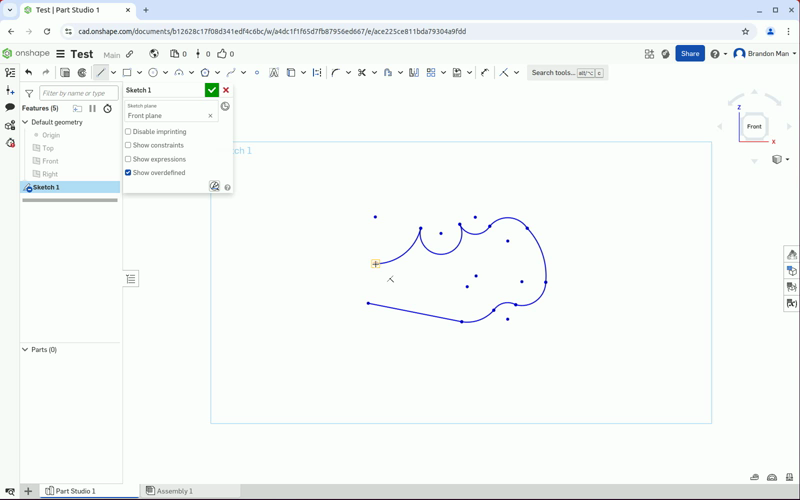
mouse_move(405, 263)
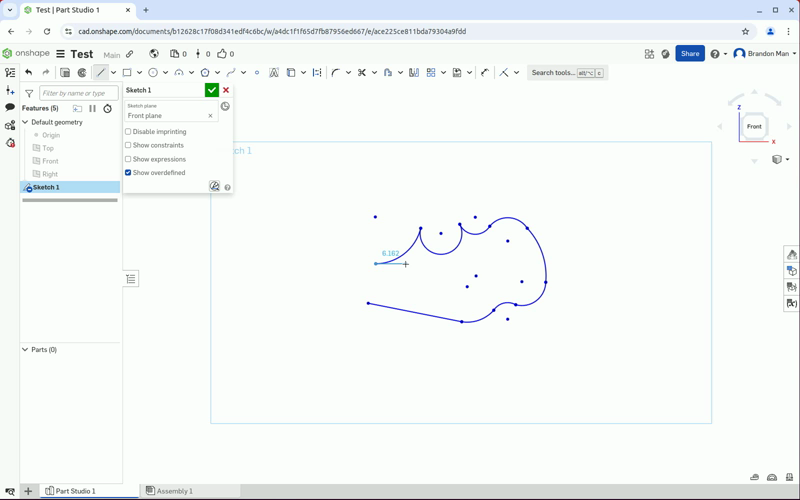
mouse_move(394, 263)
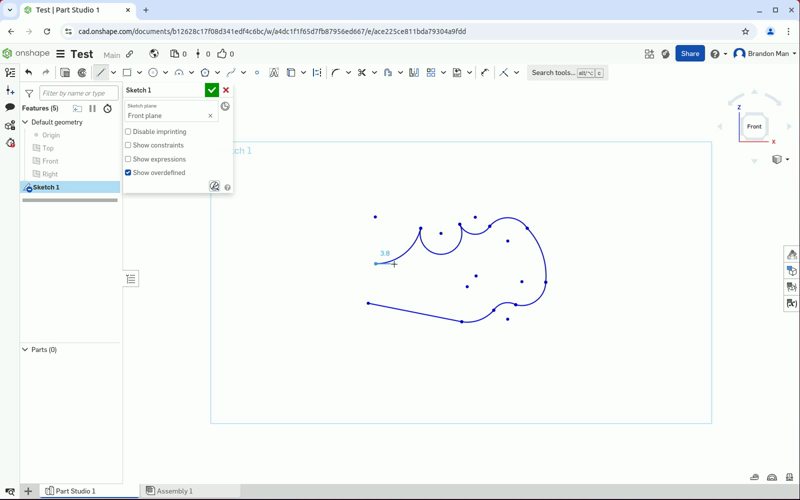
click(394, 263)
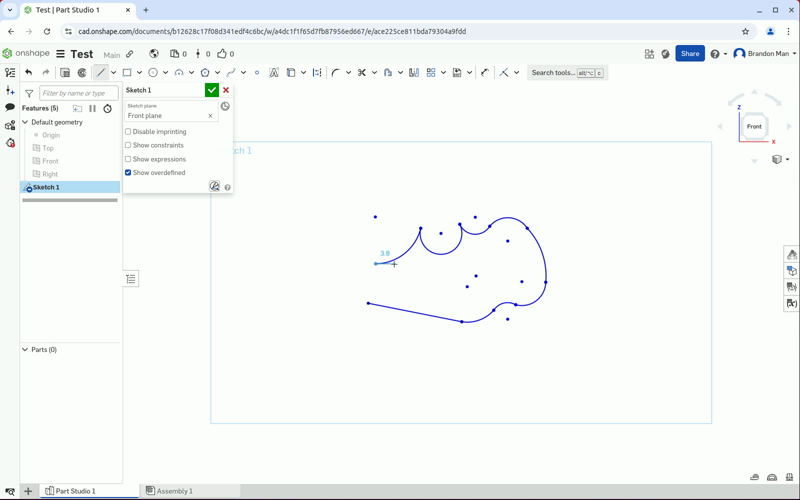
key_up(shift)
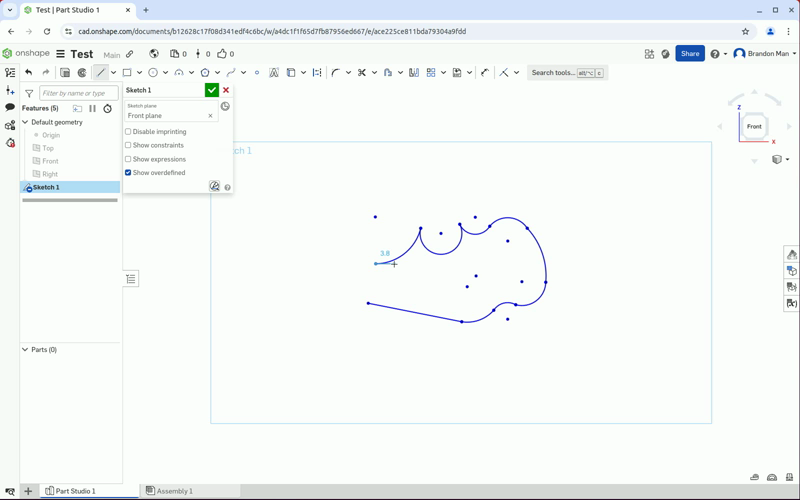
key(esc)
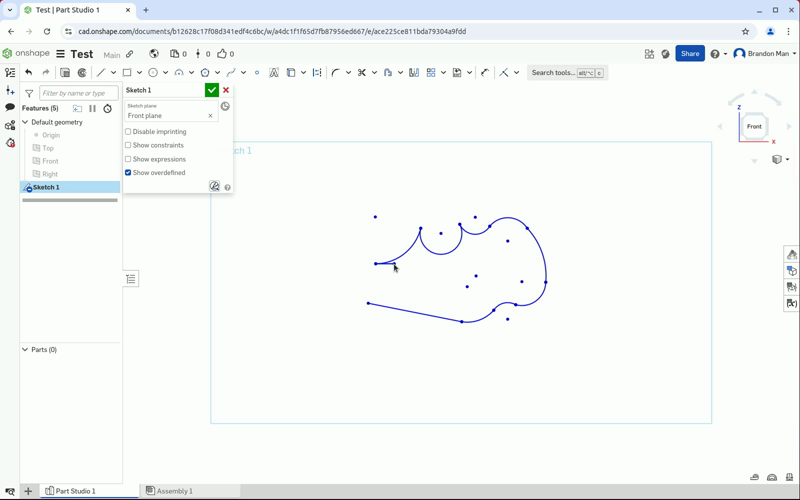
key(a)
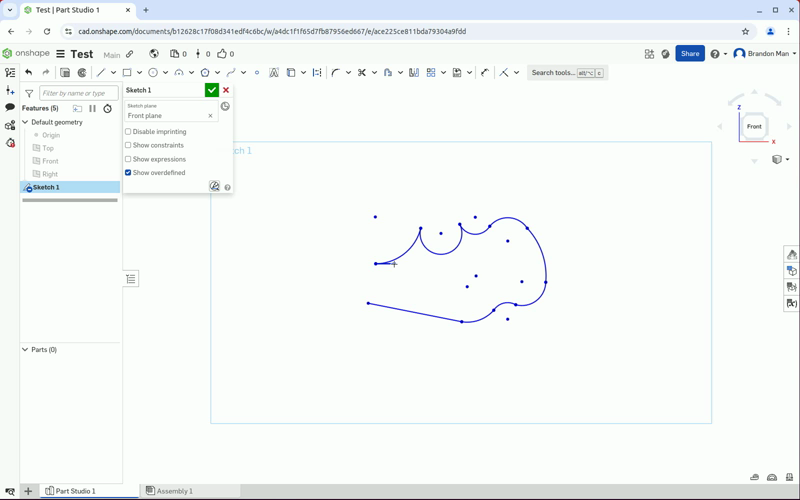
mouse_move(394, 263)
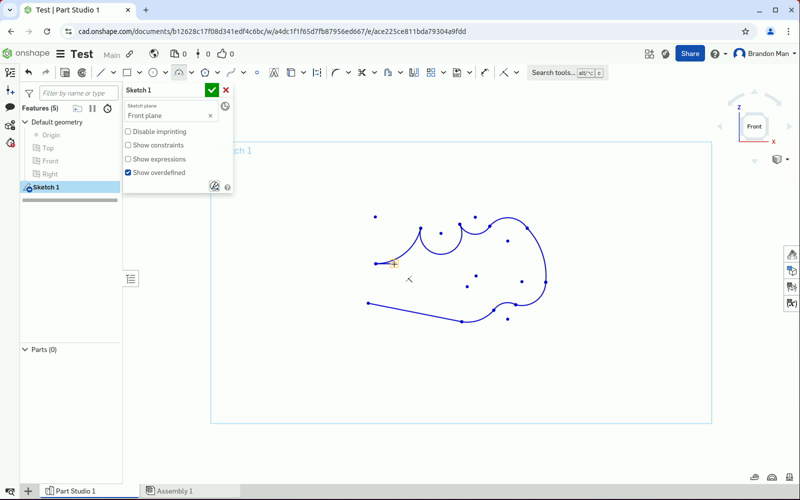
click(394, 263)
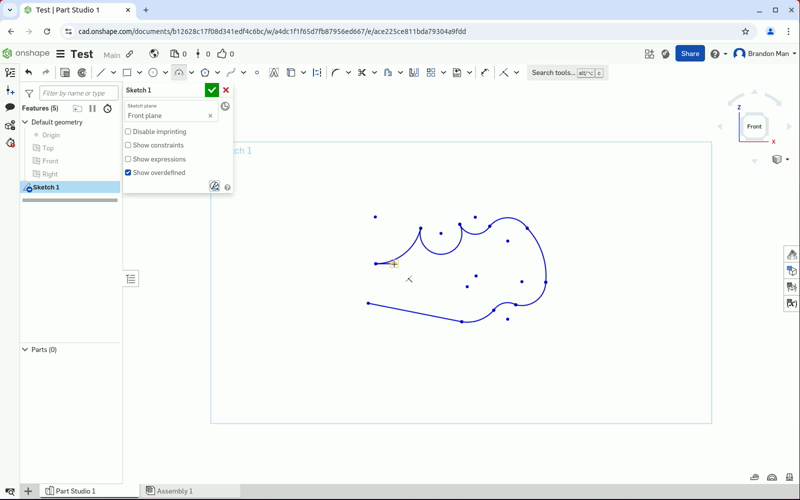
key_down(shift)
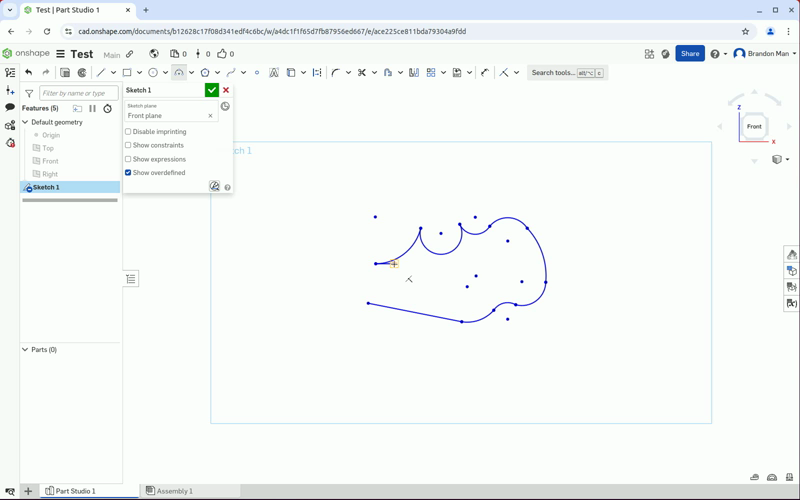
mouse_move(394, 303)
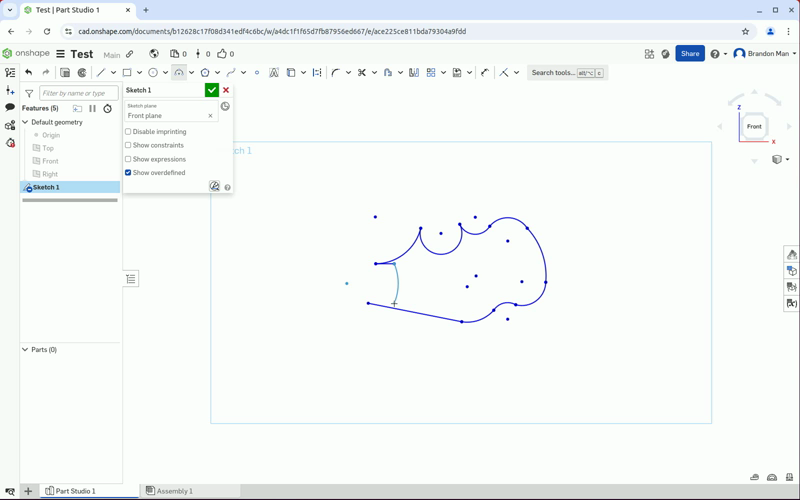
click(394, 303)
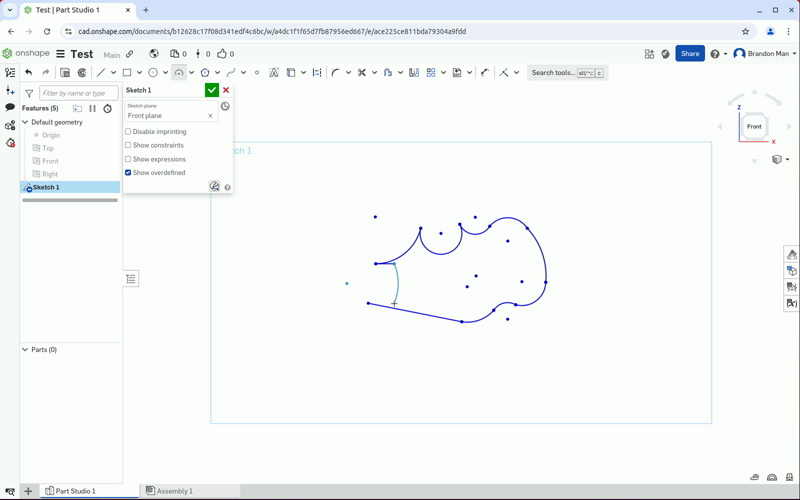
mouse_move(413, 283)
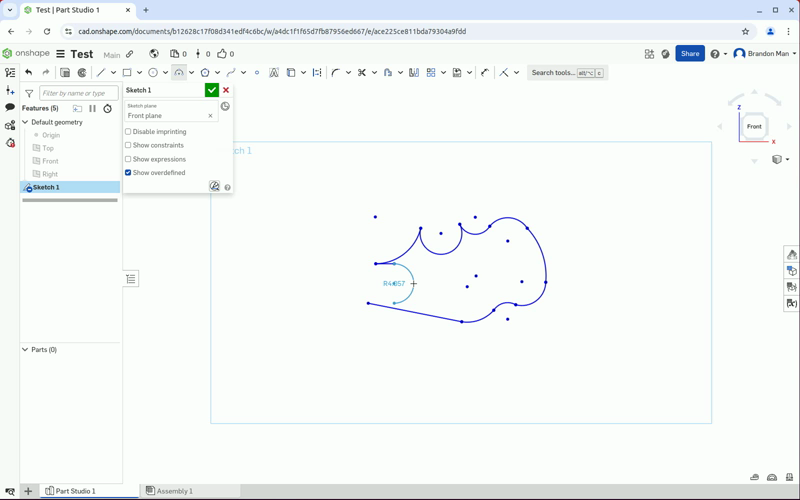
click(413, 283)
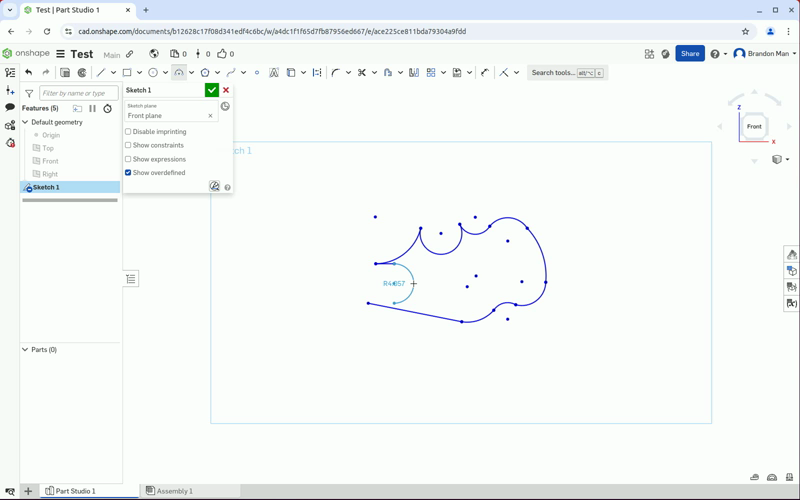
key_up(shift)
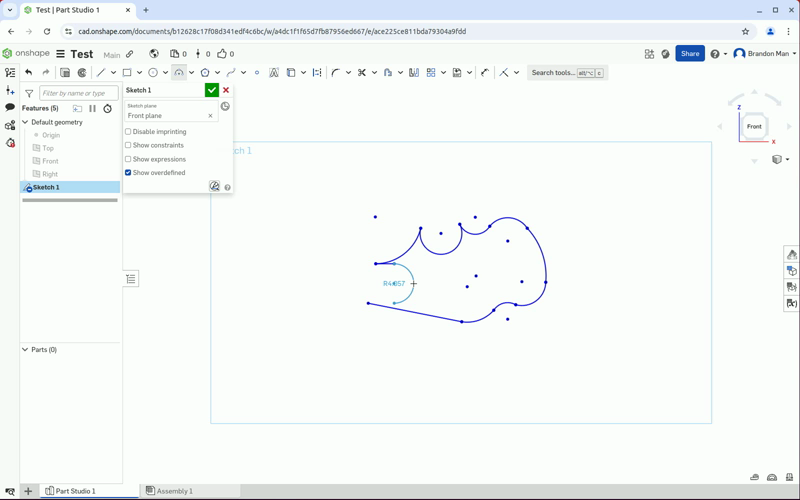
key(esc)
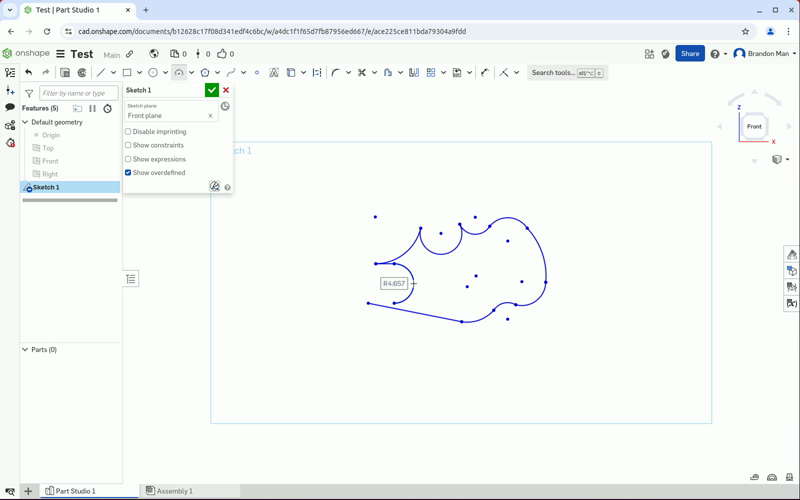
key(l)
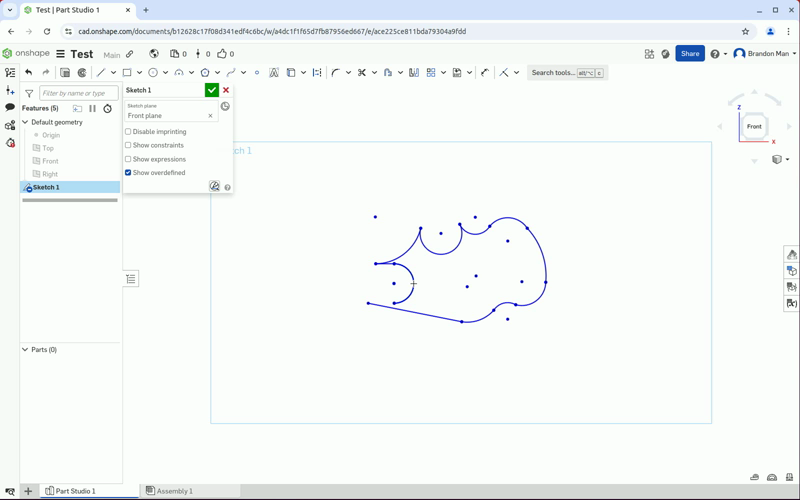
mouse_move(394, 303)
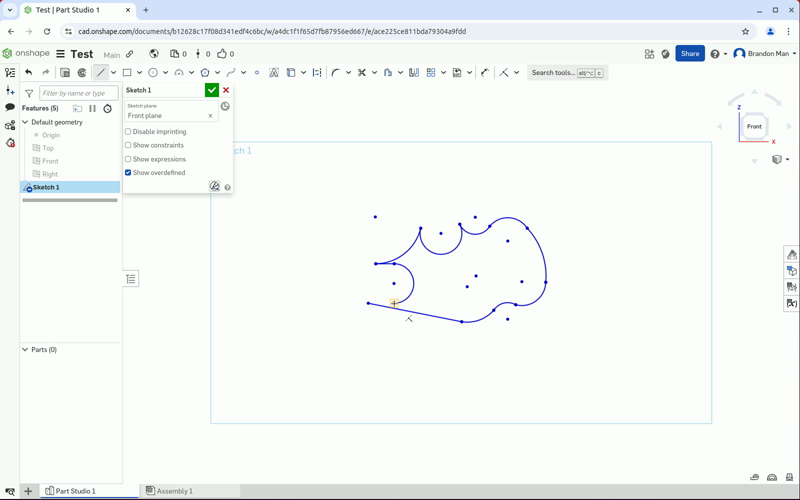
click(394, 303)
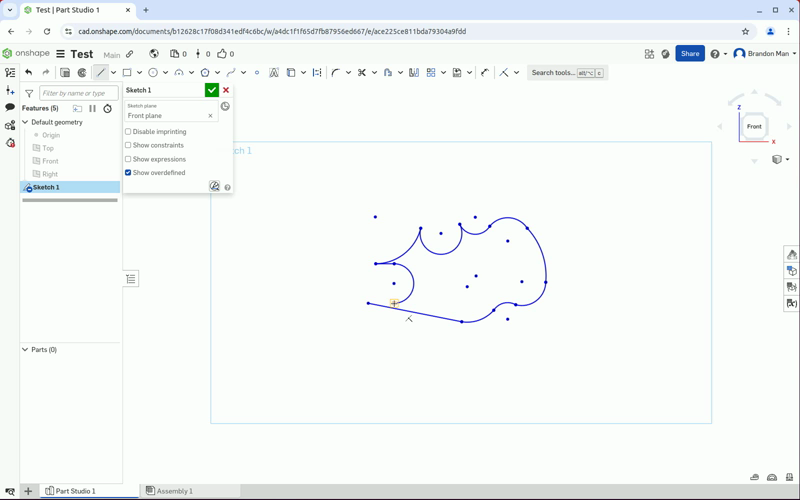
mouse_move(424, 303)
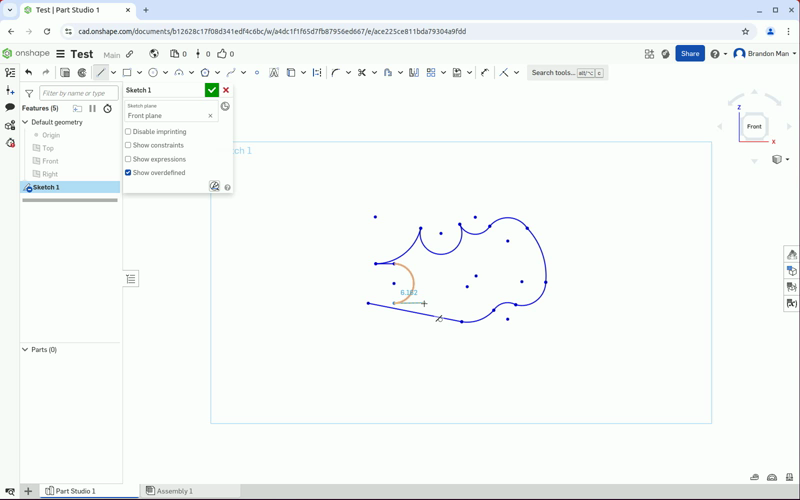
key_down(shift)
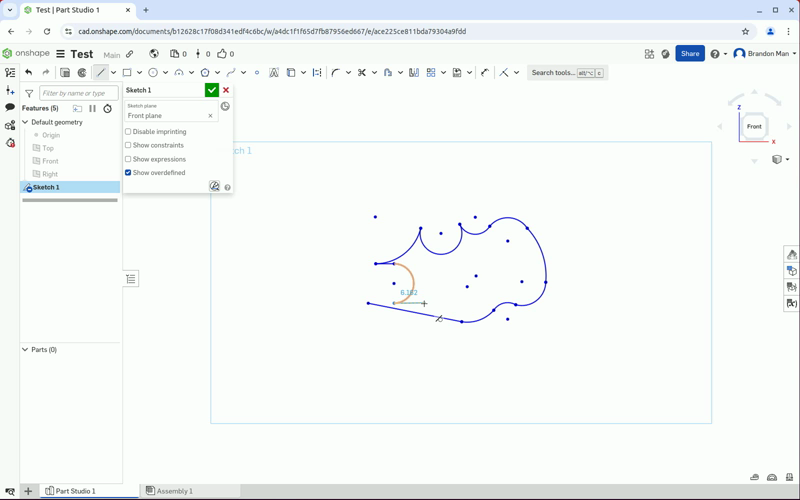
mouse_move(368, 303)
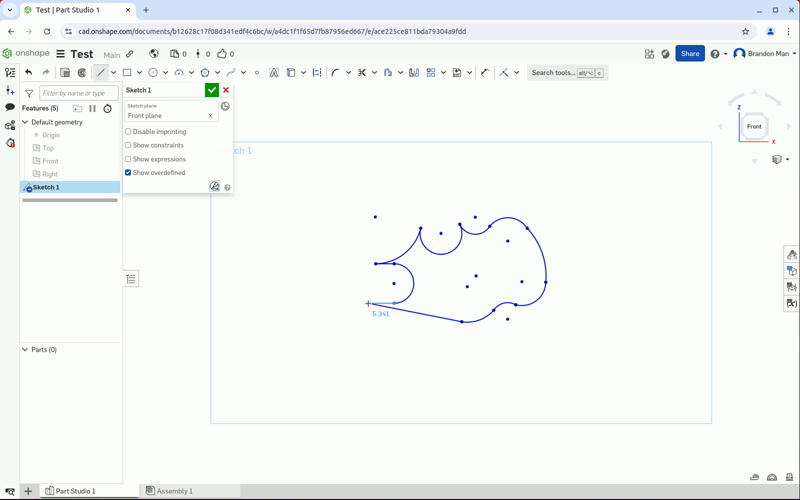
key_up(shift)
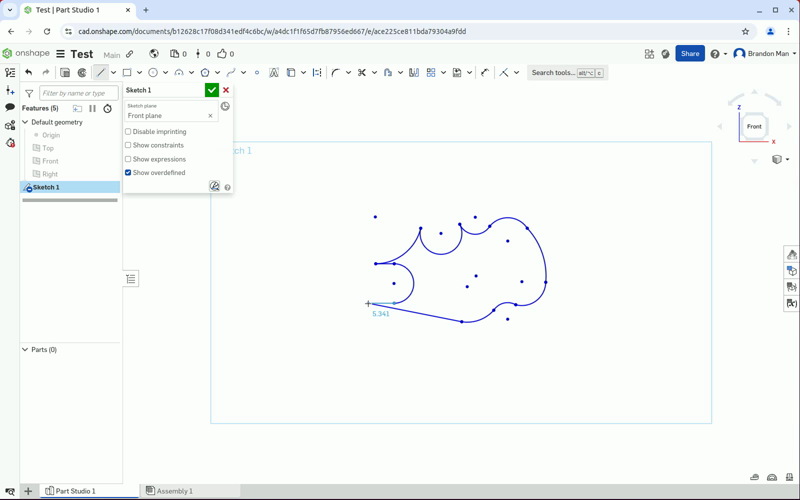
click(368, 303)
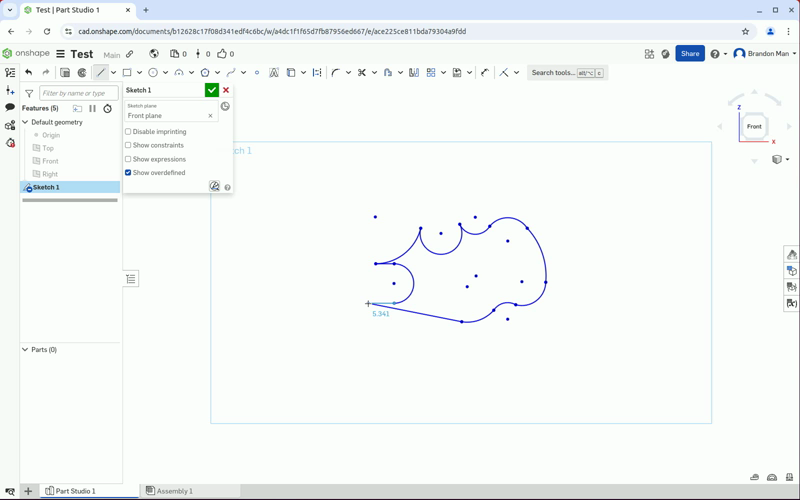
key(esc)
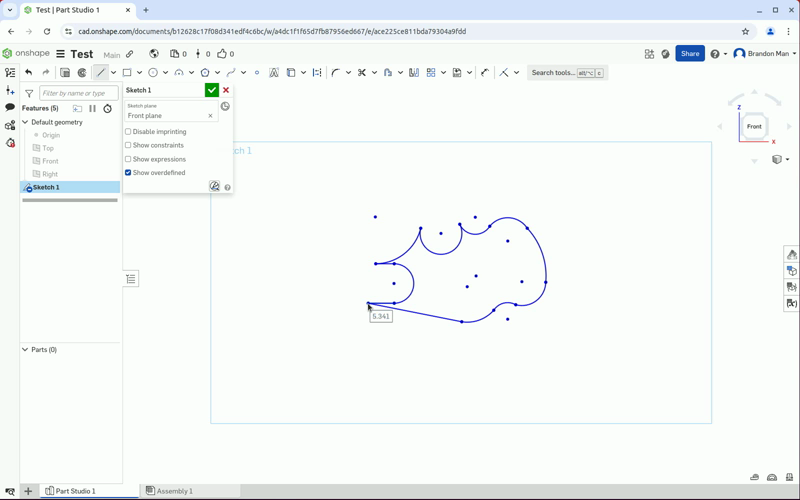
key(c)
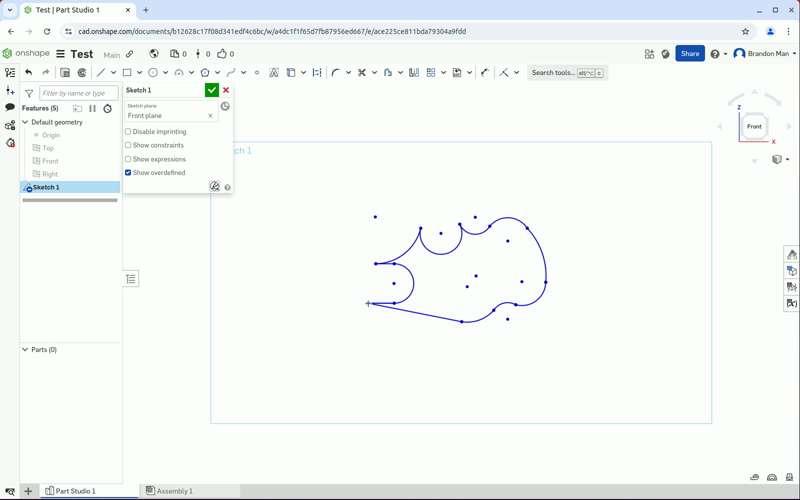
key_down(shift)
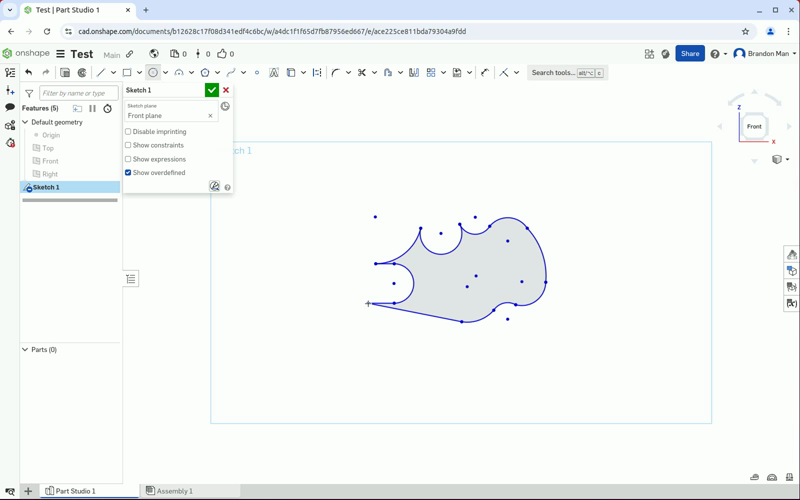
mouse_move(461, 282)
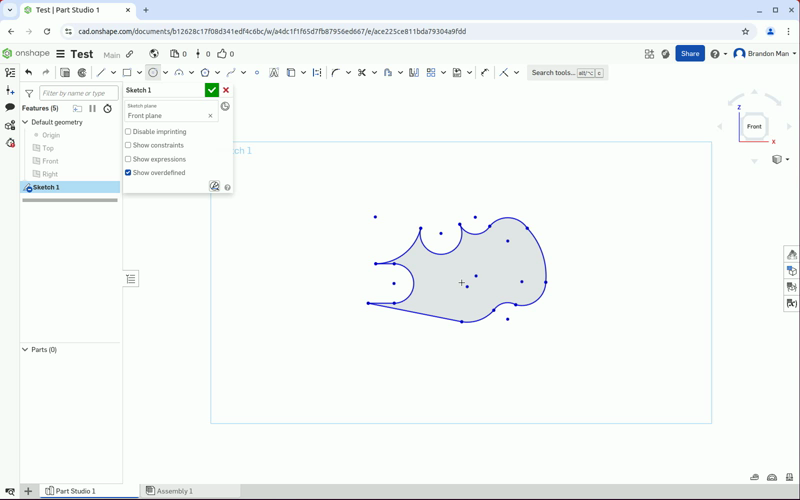
click(461, 282)
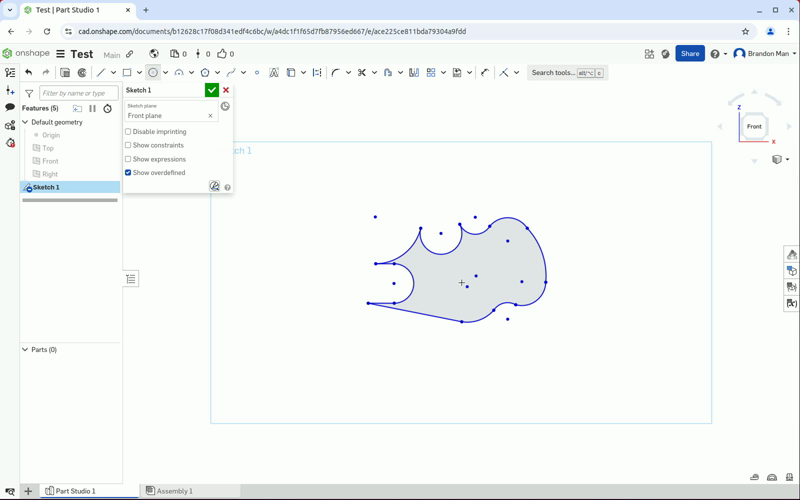
key_up(shift)
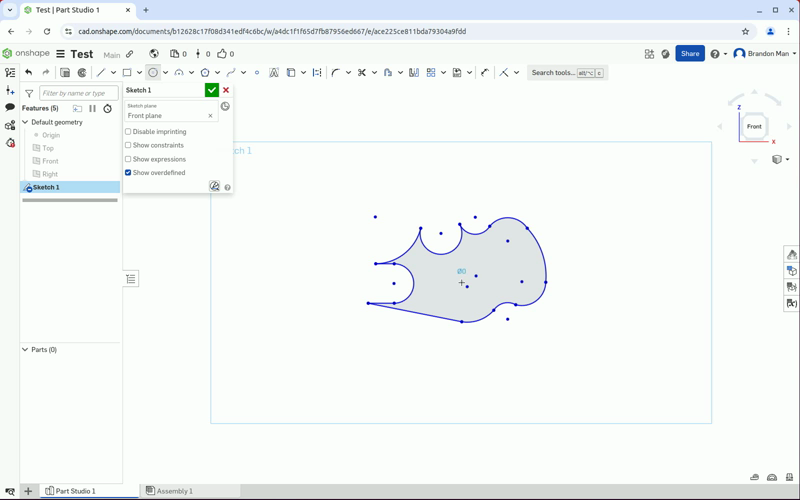
mouse_move(484, 282)
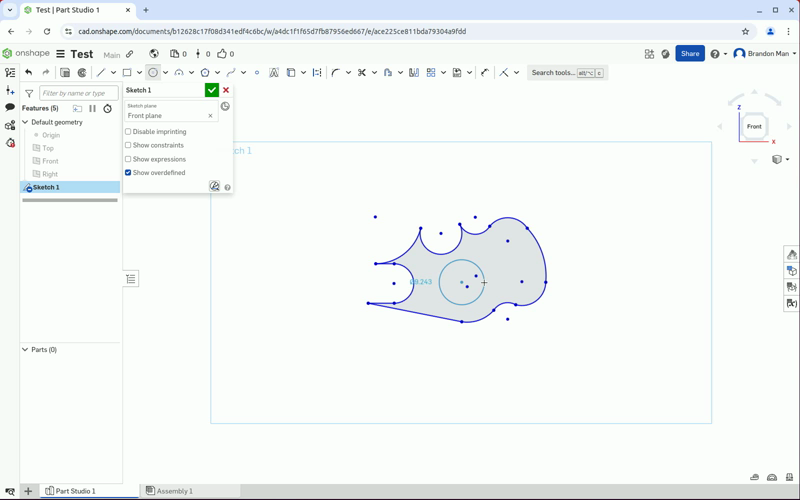
click(484, 282)
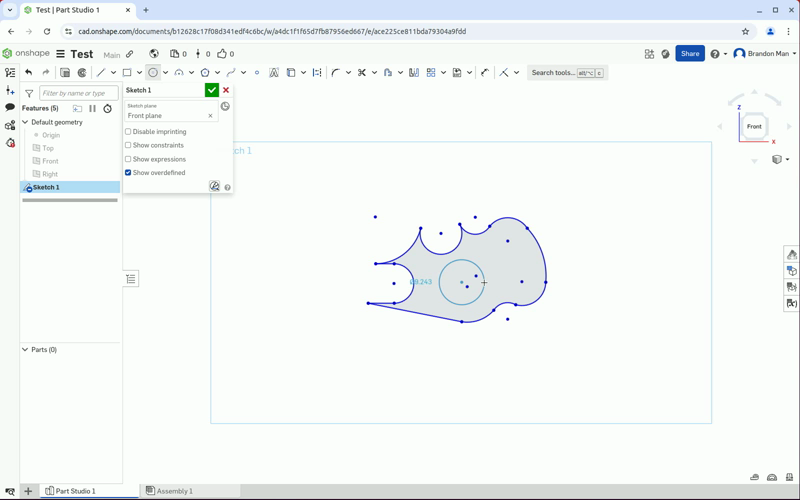
key(esc)
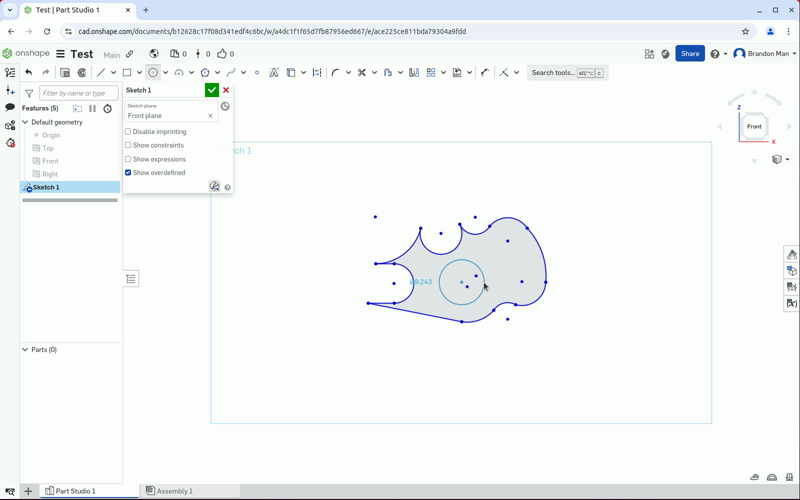
key(a)
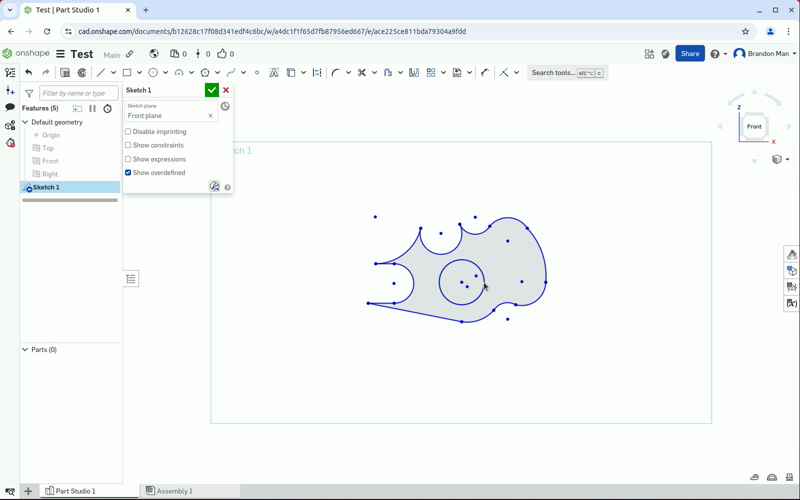
key_down(shift)
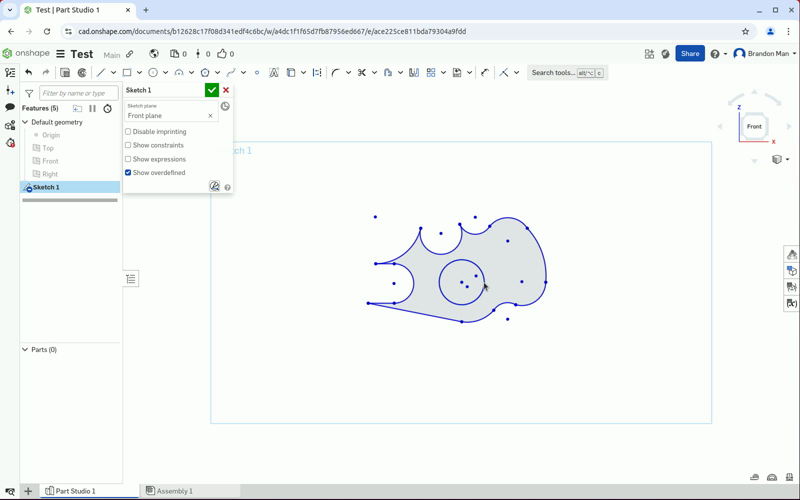
mouse_move(498, 250)
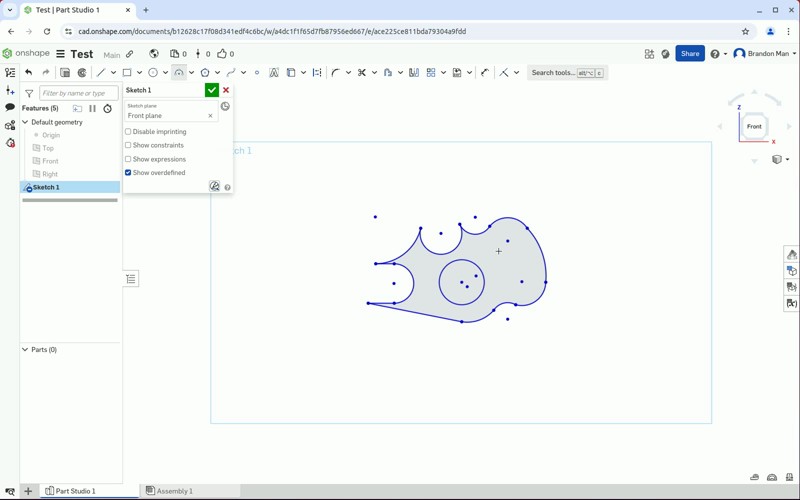
click(498, 250)
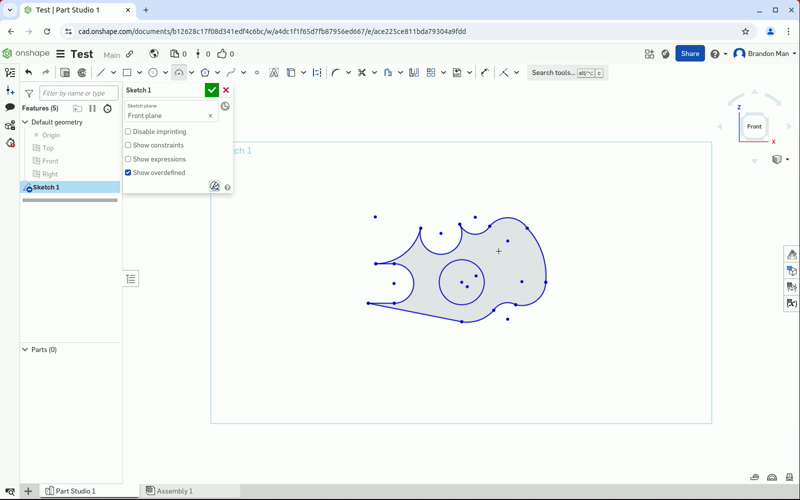
key_up(shift)
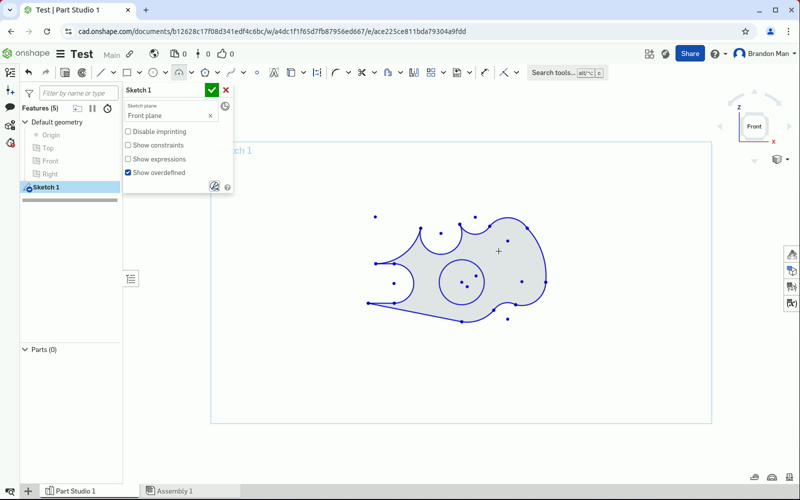
key_down(shift)
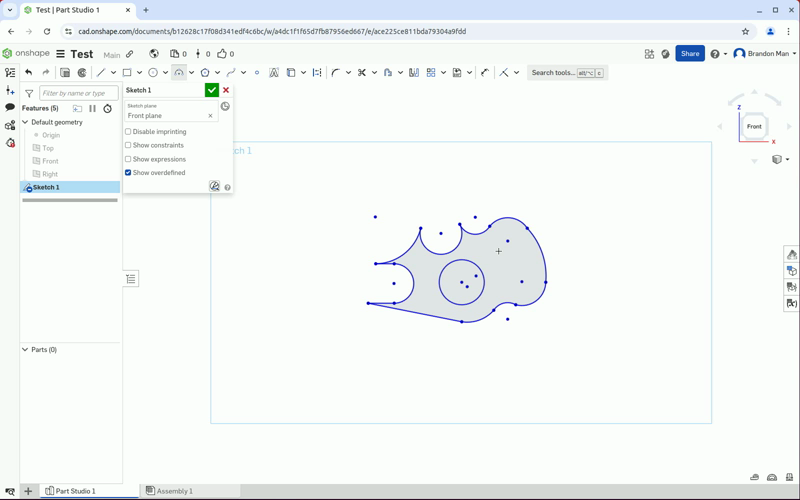
mouse_move(510, 282)
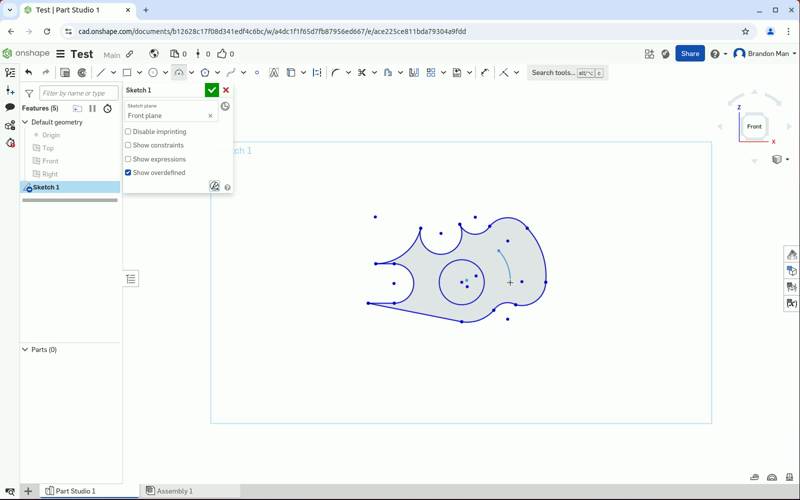
click(510, 282)
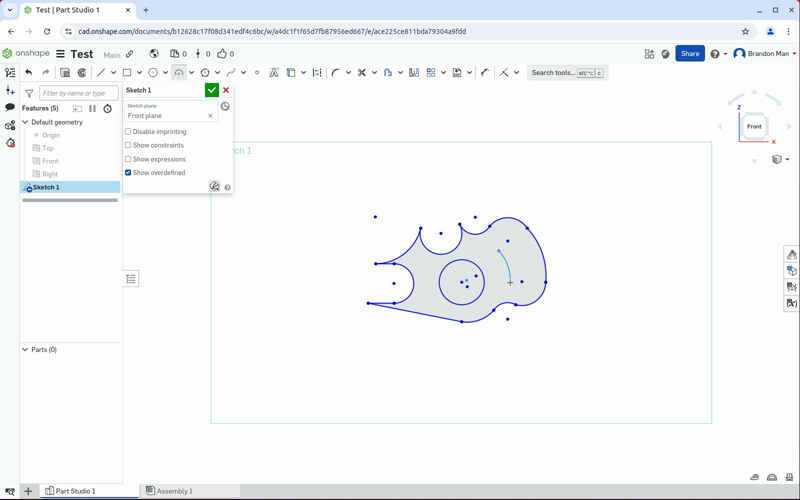
mouse_move(507, 265)
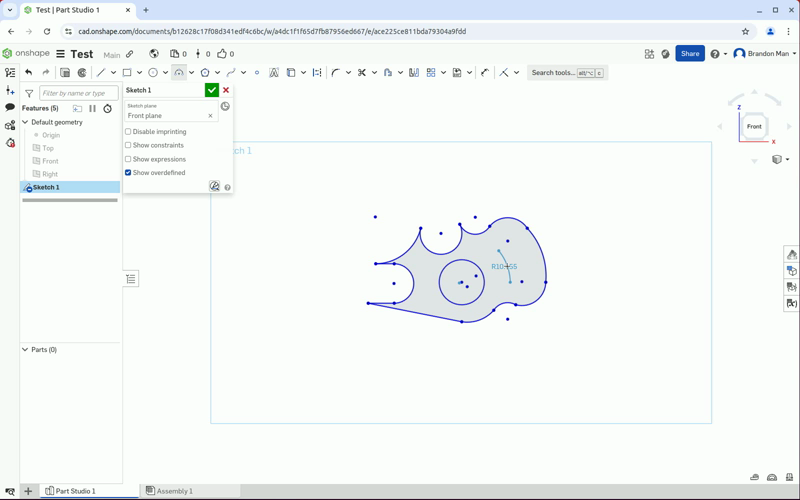
click(507, 265)
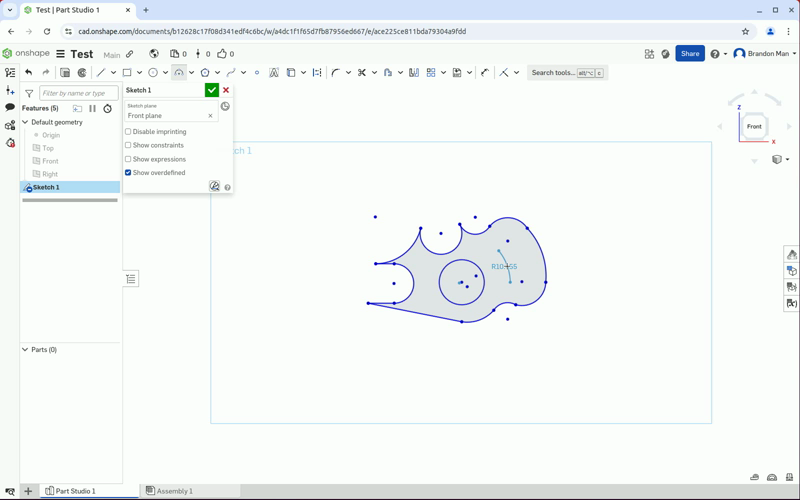
key_up(shift)
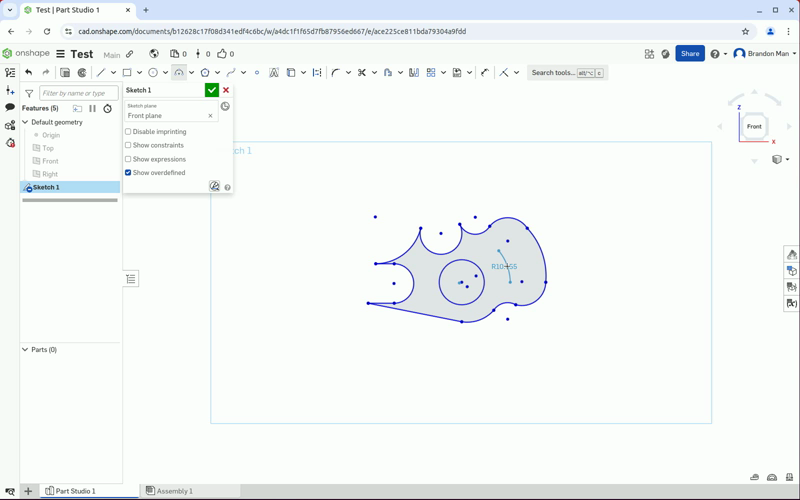
mouse_move(510, 282)
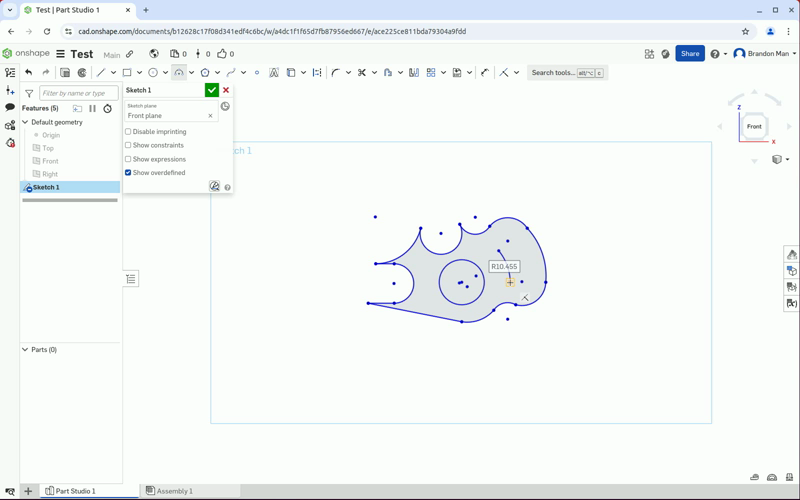
click(510, 282)
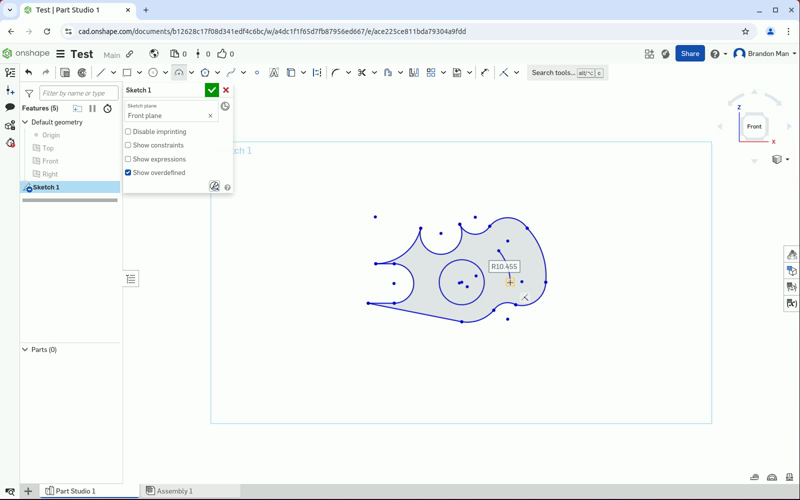
key_down(shift)
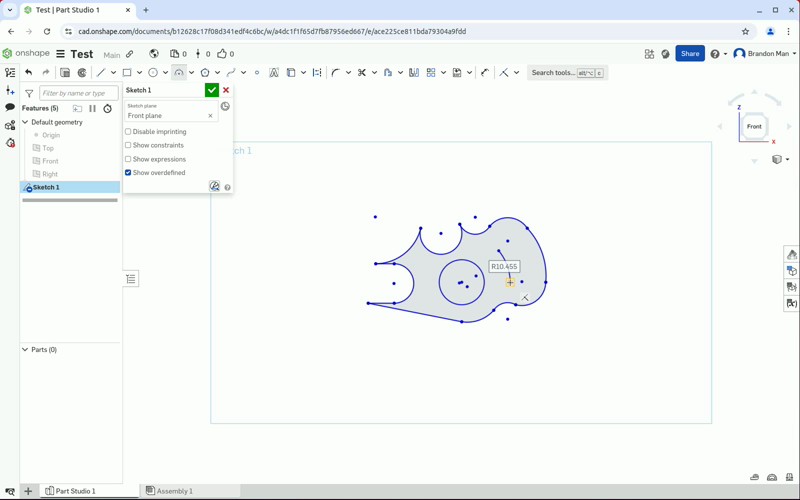
mouse_move(534, 282)
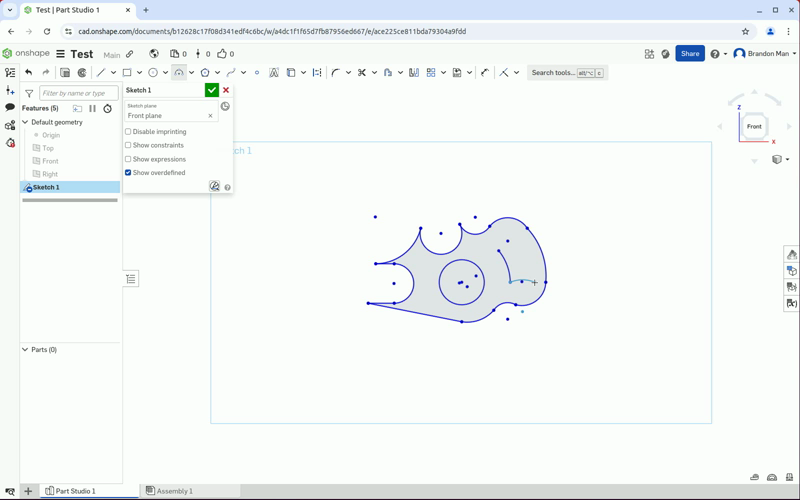
click(534, 282)
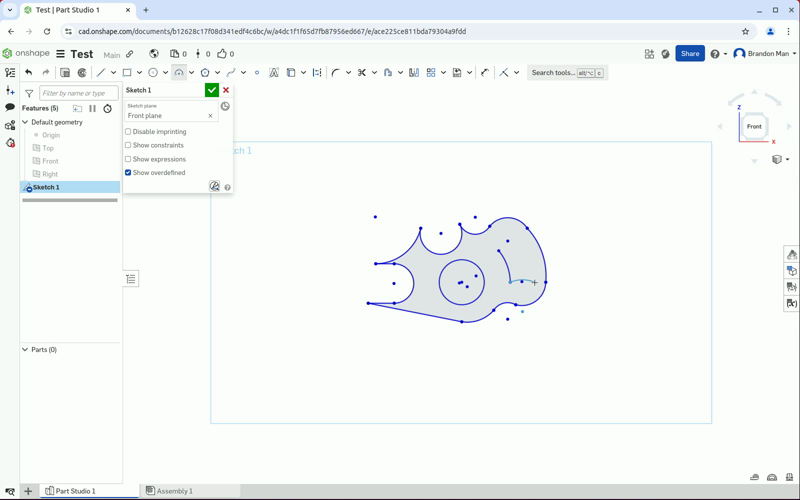
mouse_move(522, 294)
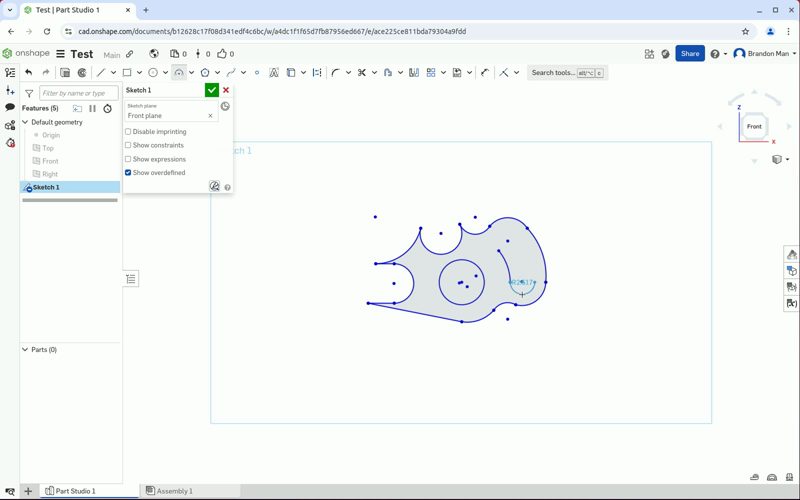
click(522, 294)
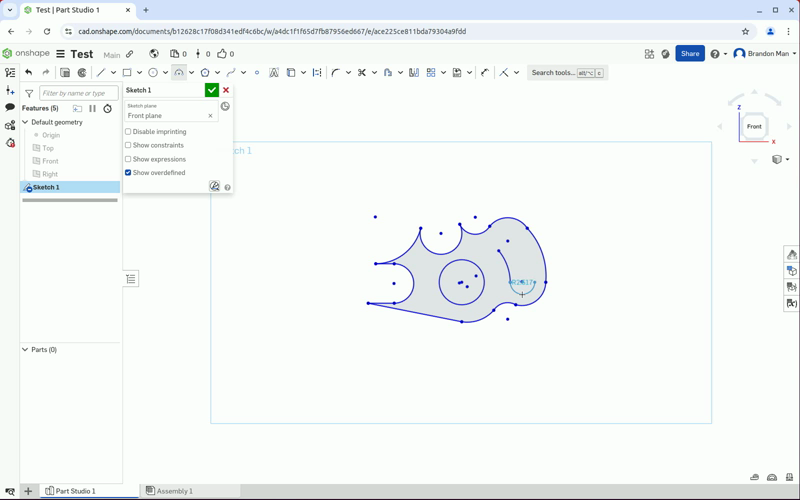
key_up(shift)
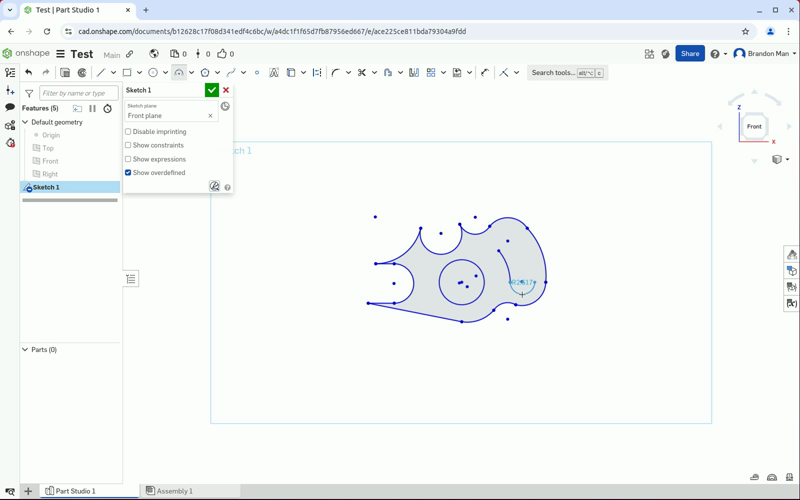
mouse_move(534, 282)
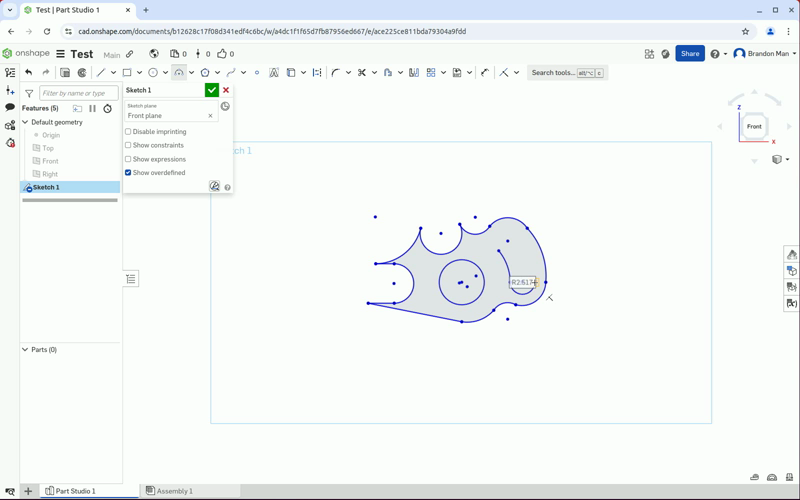
click(534, 282)
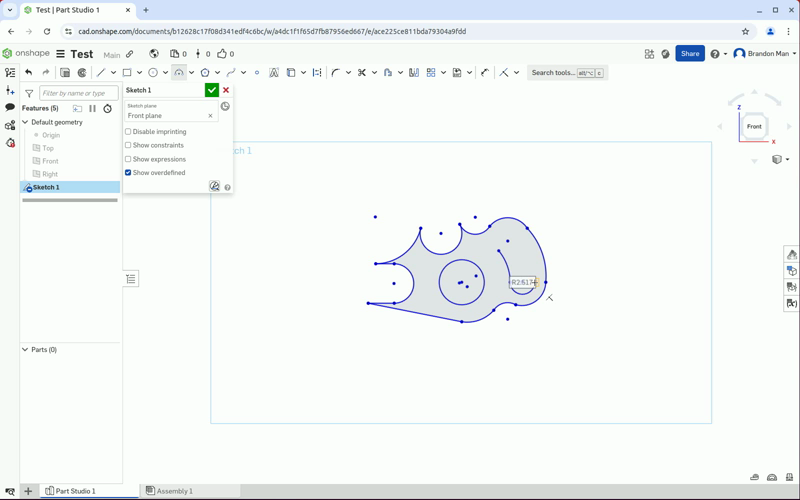
key_down(shift)
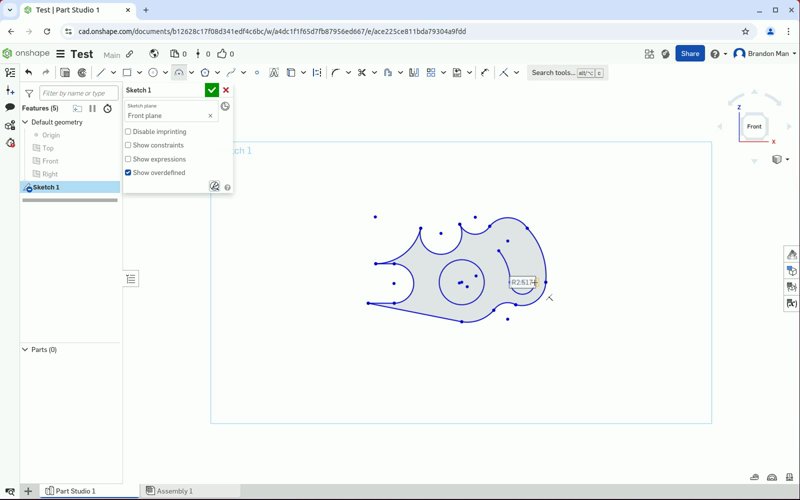
mouse_move(517, 235)
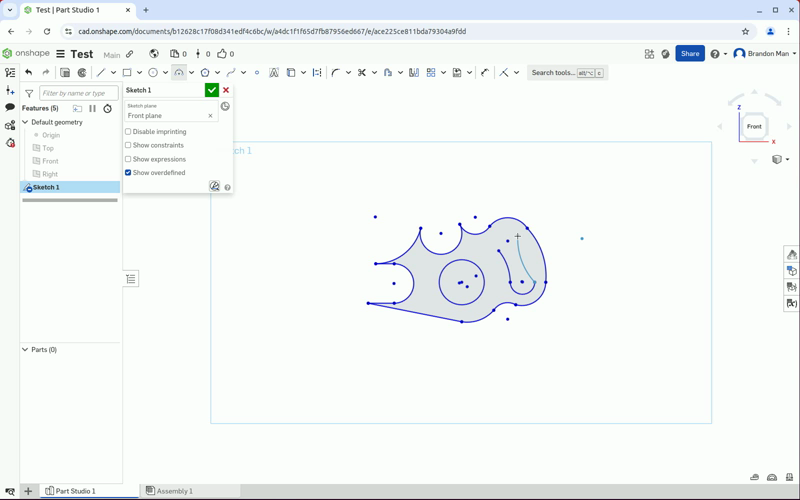
click(517, 235)
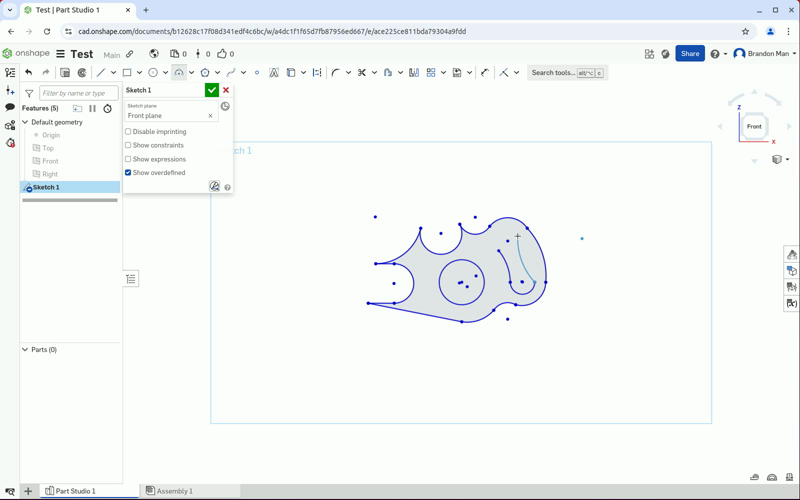
mouse_move(530, 257)
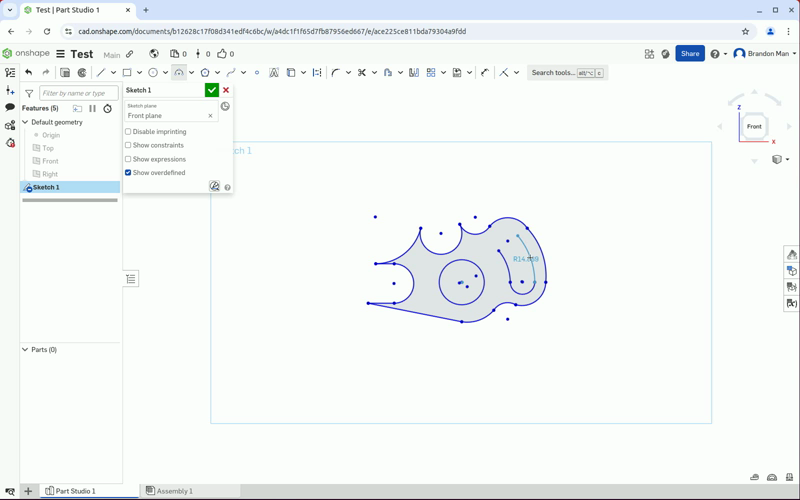
click(530, 257)
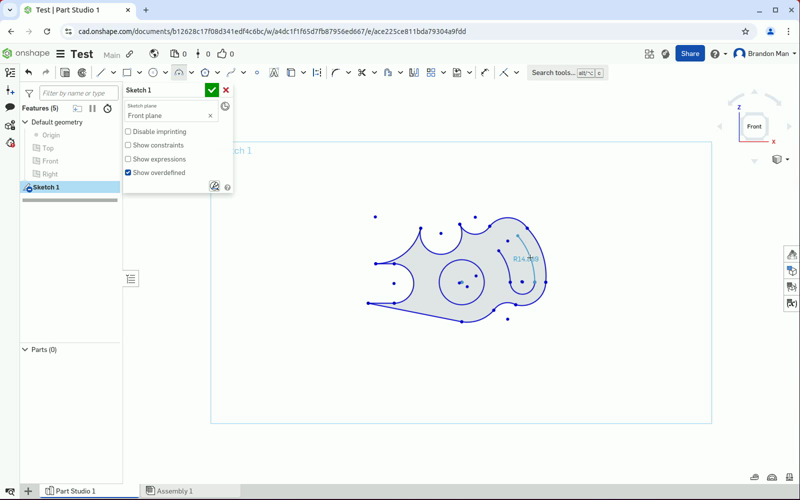
key_up(shift)
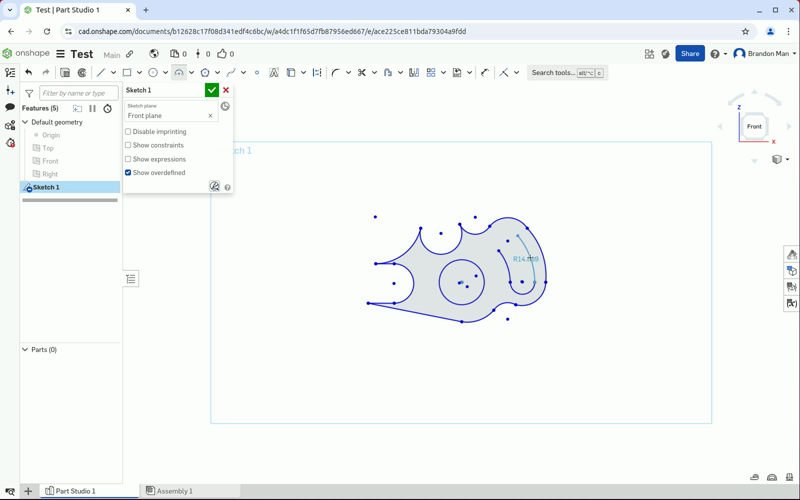
mouse_move(517, 235)
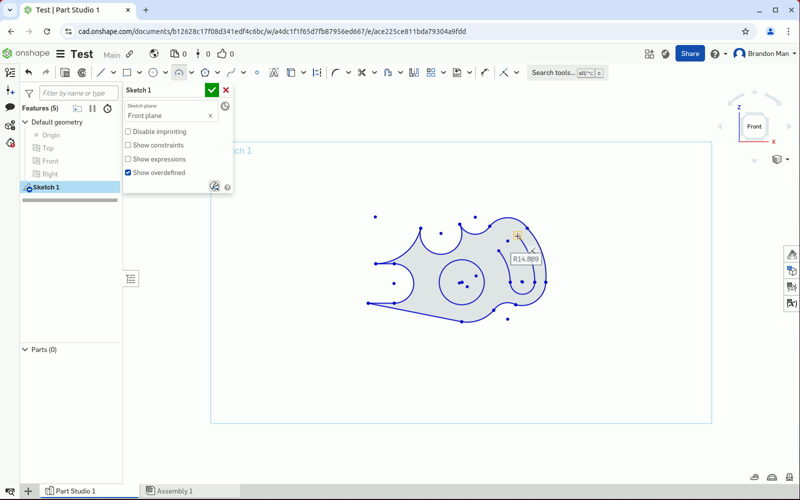
click(517, 235)
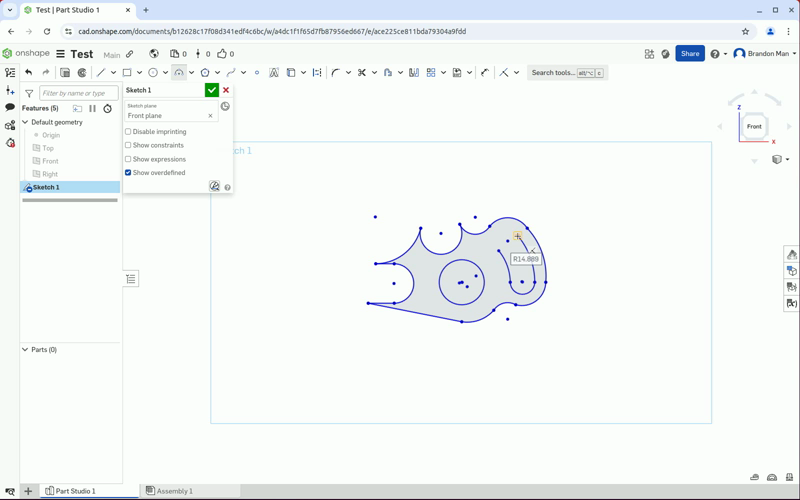
mouse_move(498, 250)
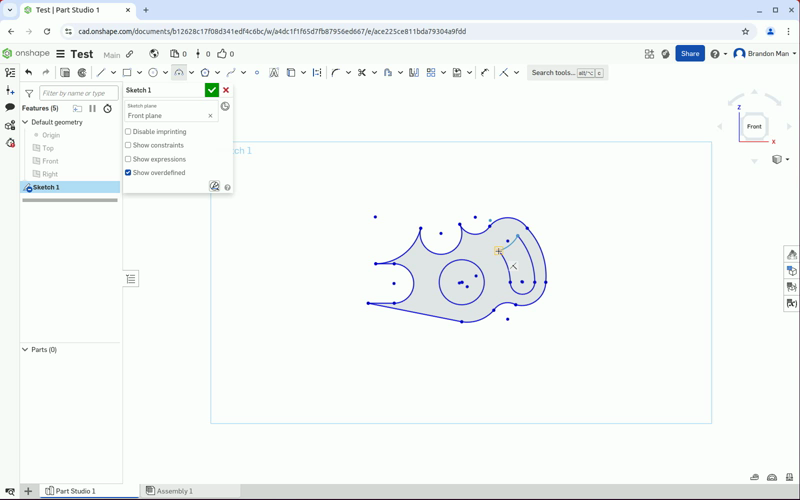
click(498, 250)
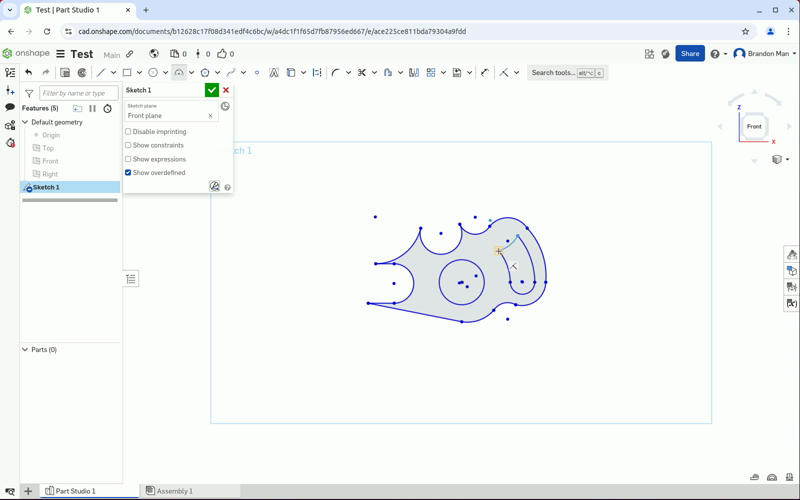
key_down(shift)
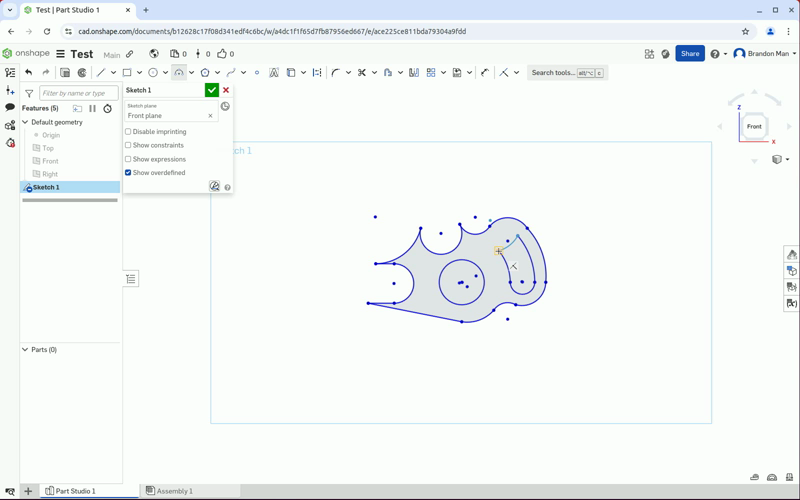
mouse_move(501, 233)
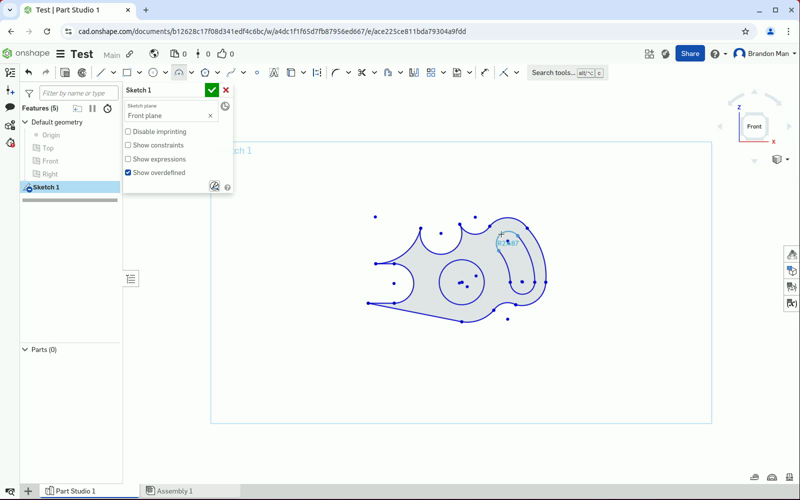
click(501, 233)
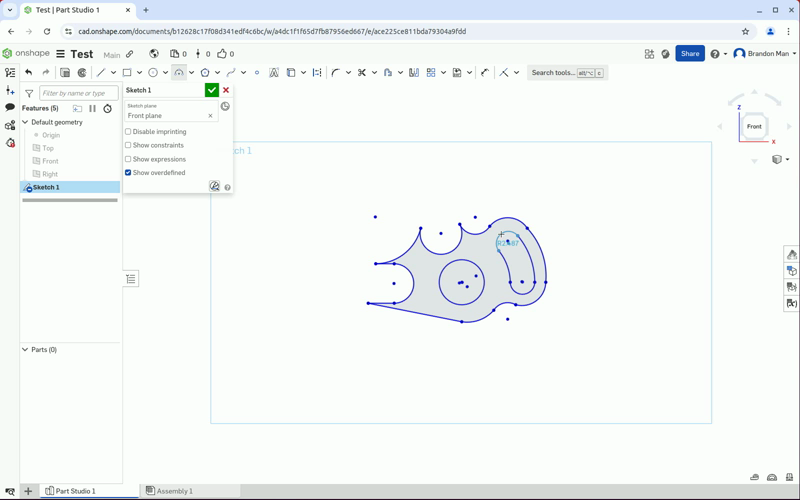
key_up(shift)
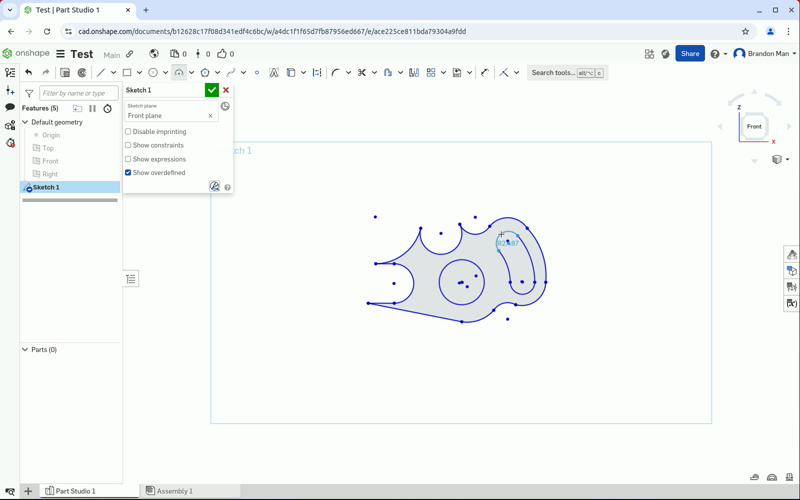
key(esc)
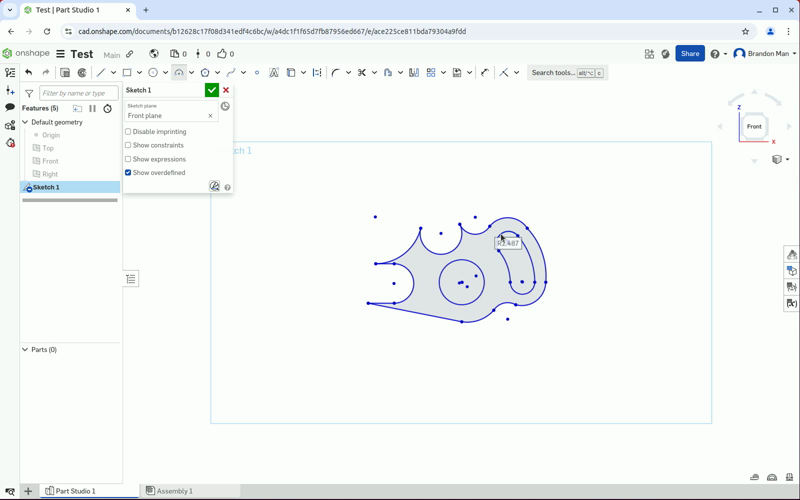
mouse_move(494, 264)
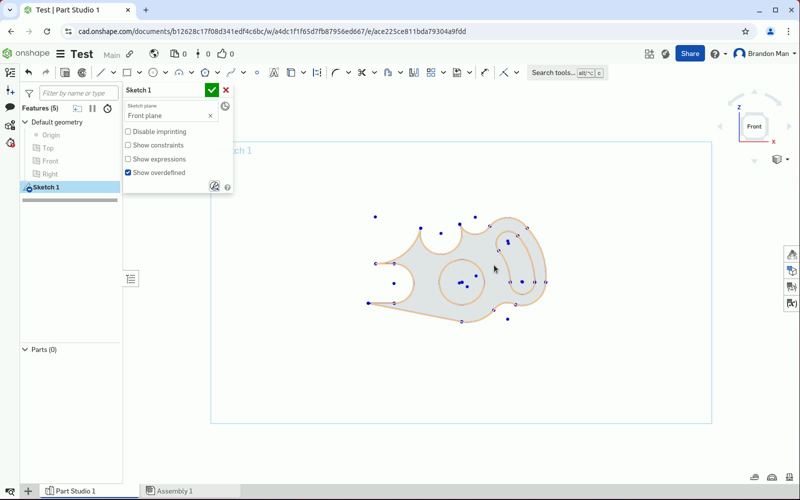
click(494, 264)
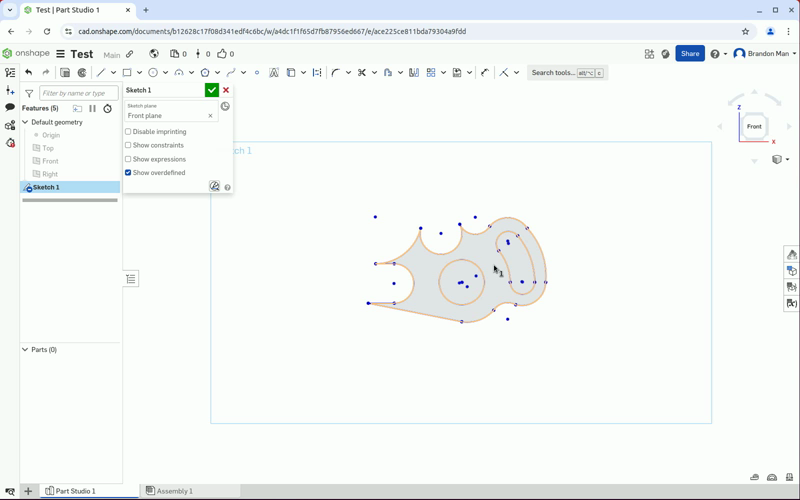
mouse_move(73, 352)
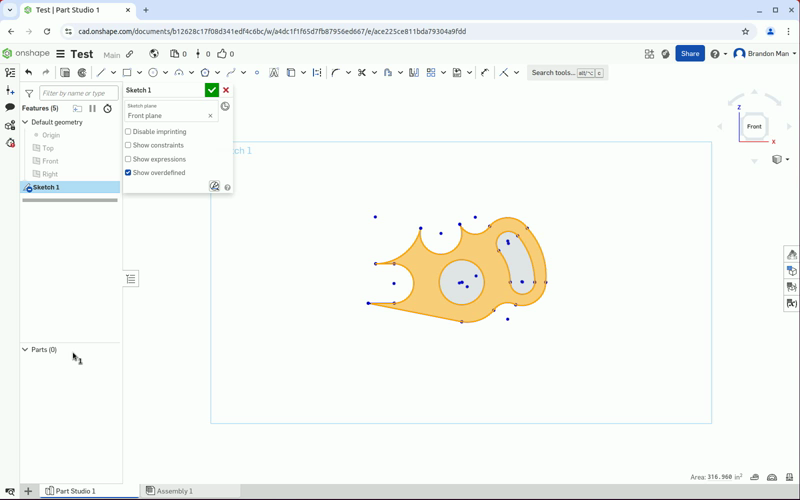
key(shift+y)
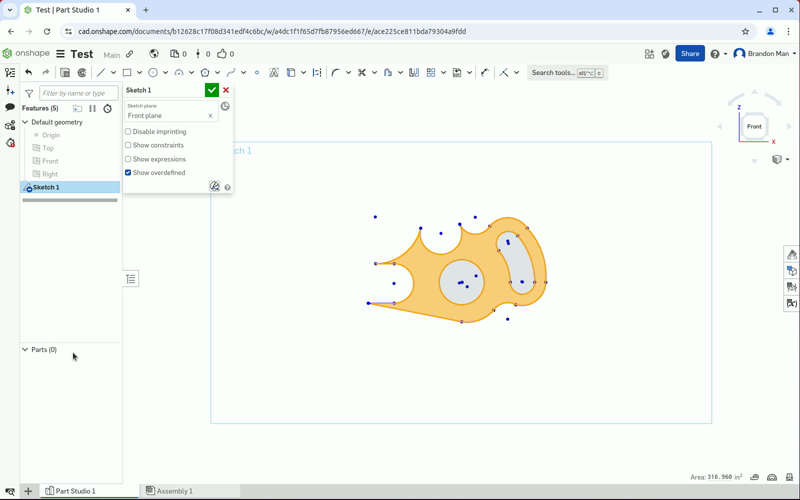
key(shift+e)
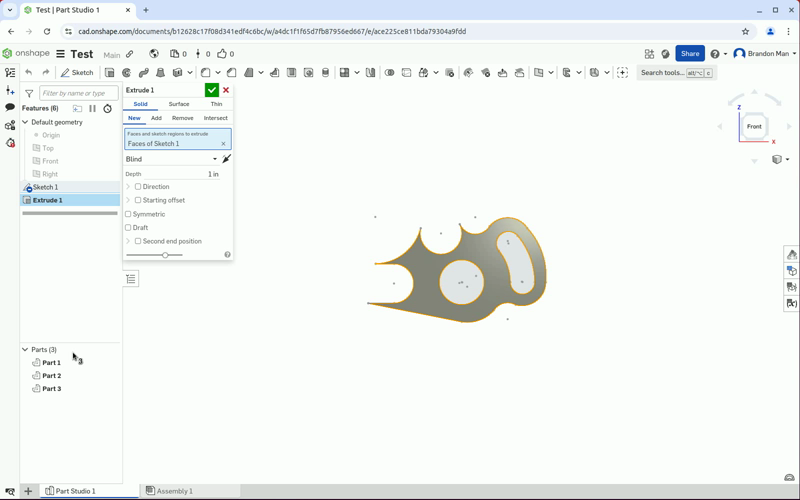
mouse_move(143, 106)
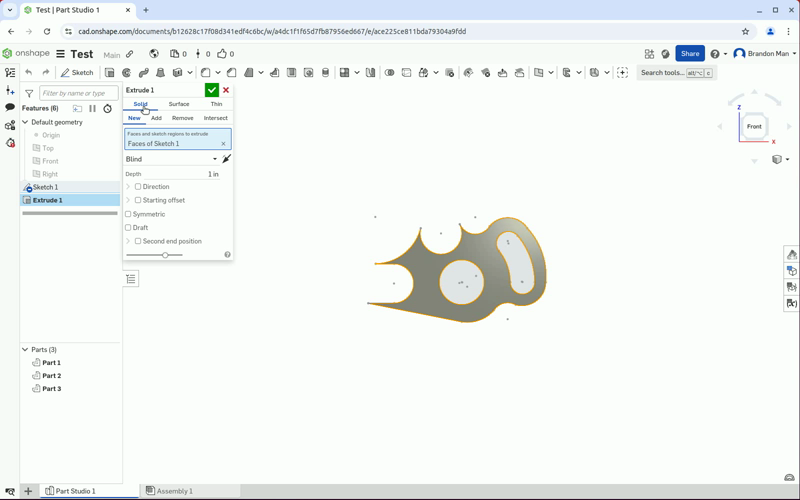
click(143, 106)
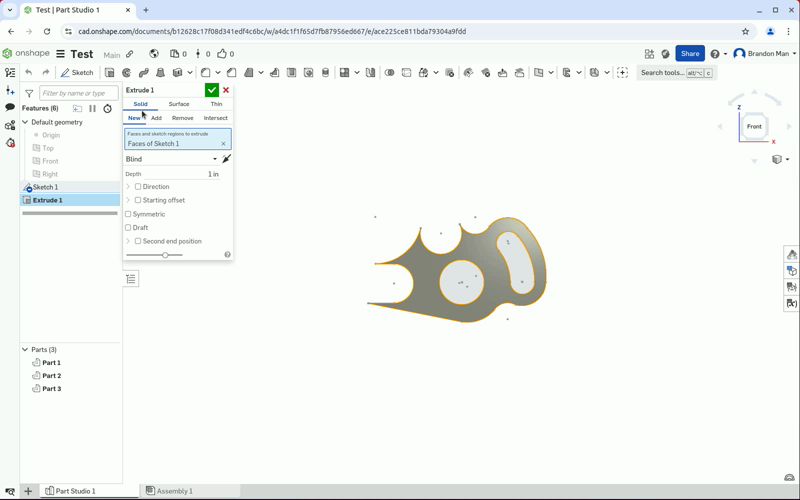
mouse_move(137, 120)
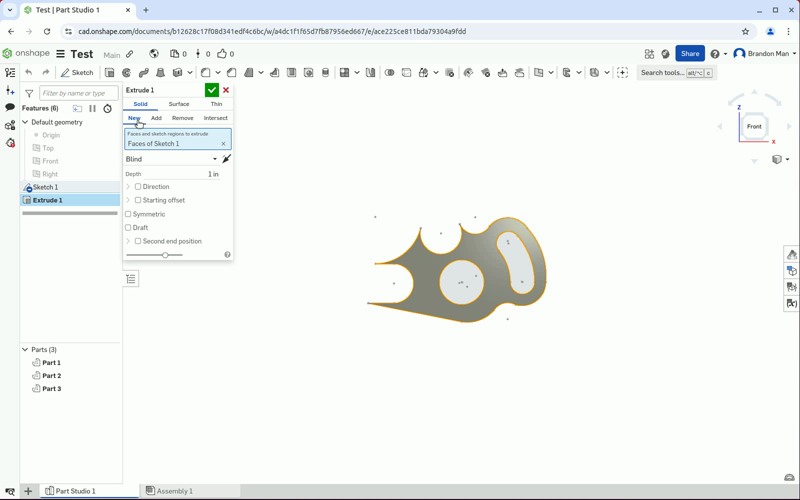
click(137, 120)
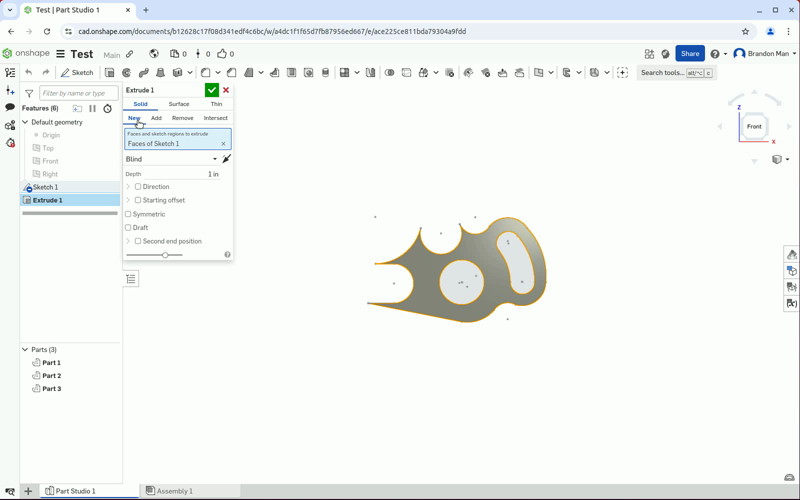
key(tab, 4)
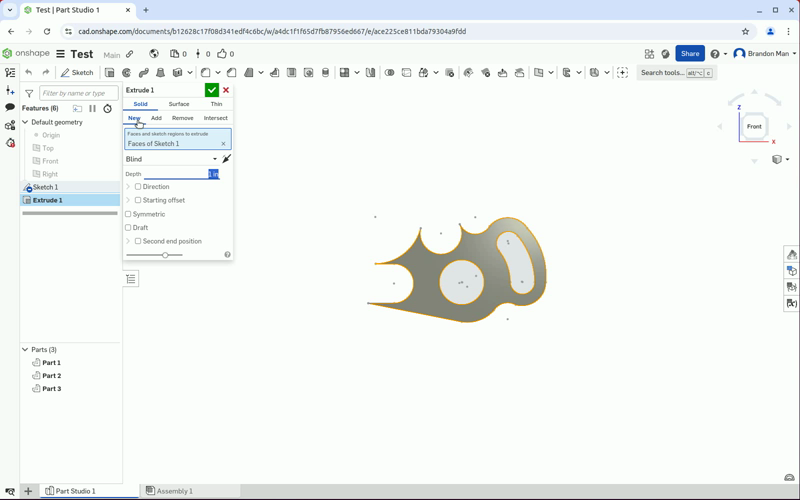
text(5.296)
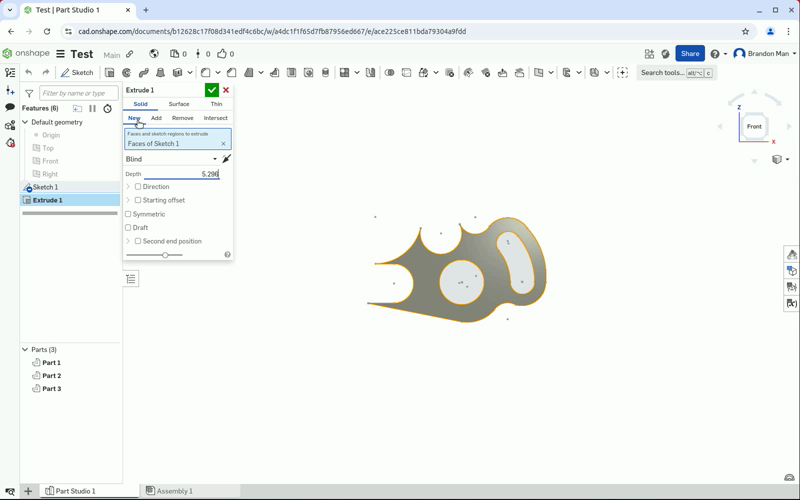
key(tab, 3)
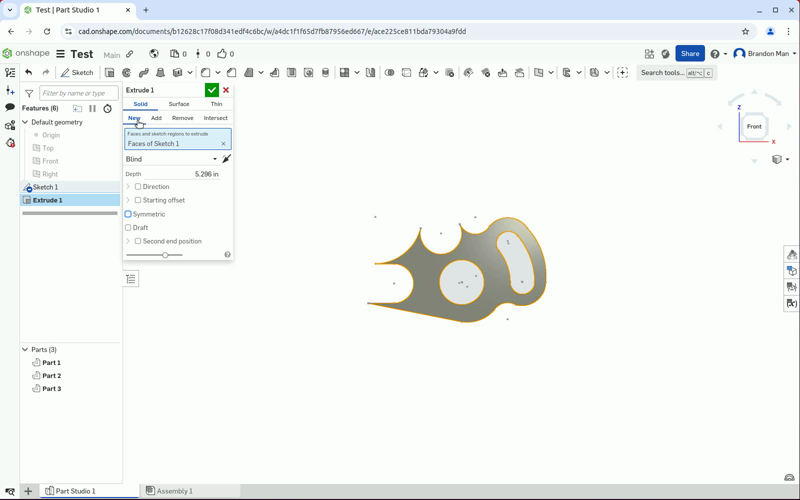
key(space)
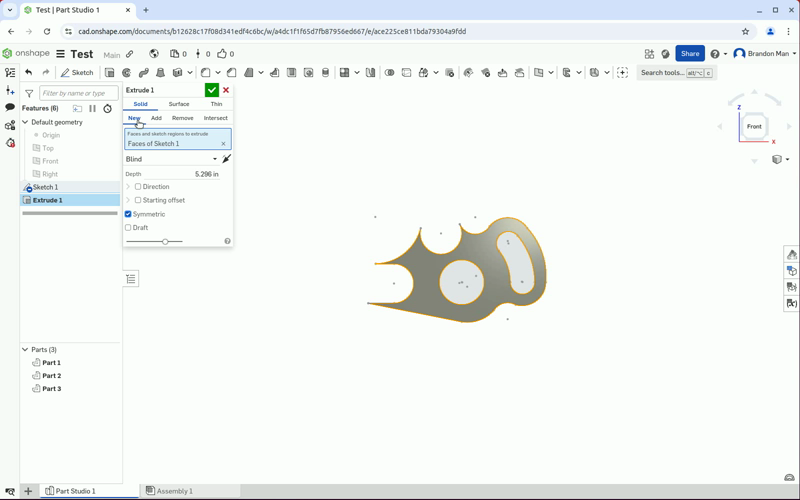
key(enter)
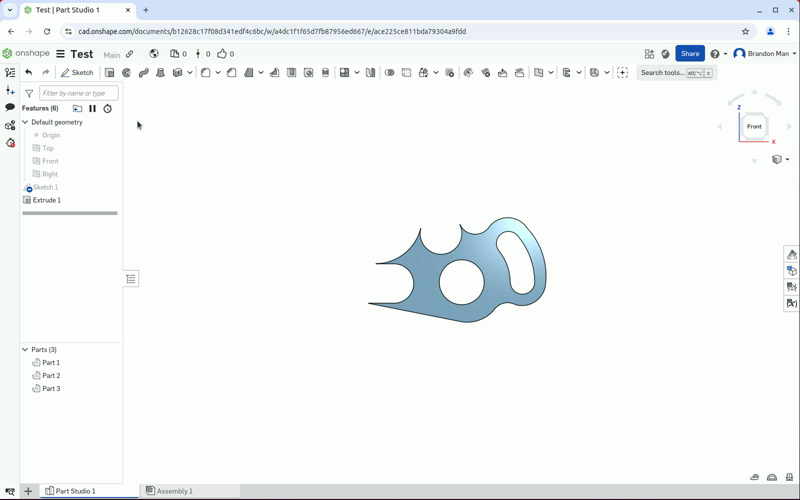
key(shift+h)
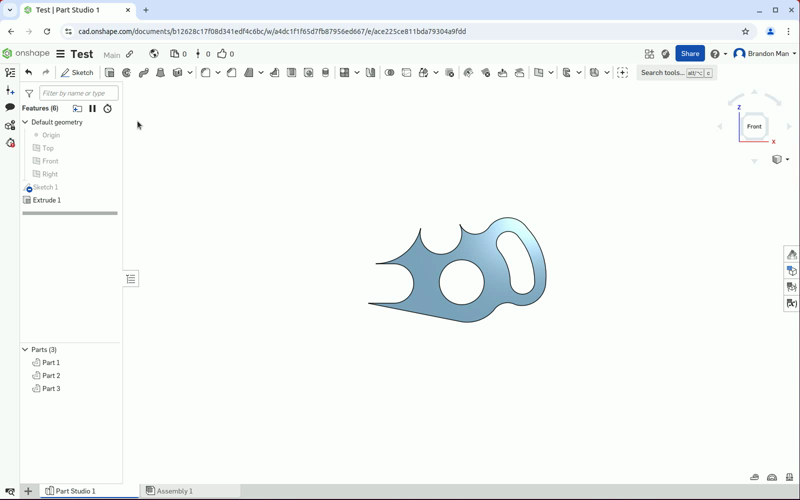
key(shift+h)
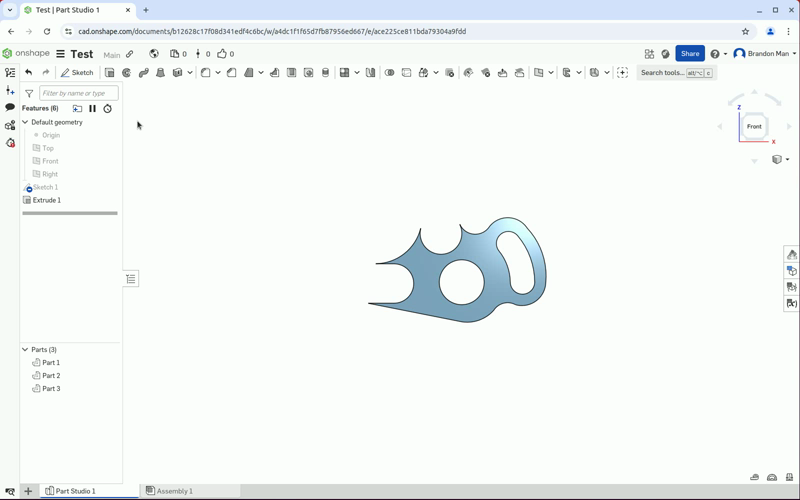
mouse_move(73, 189)
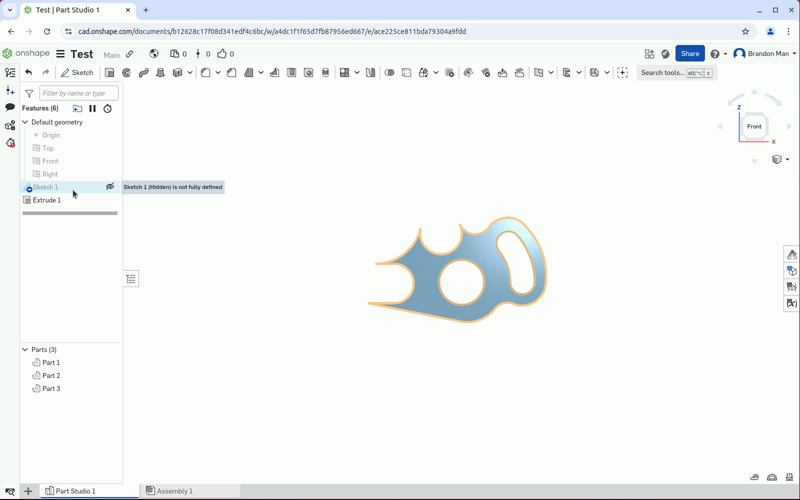
click(73, 189)
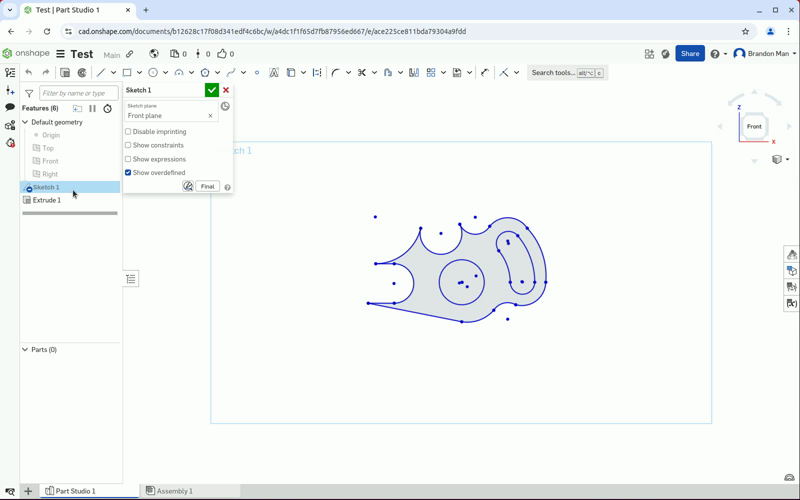
mouse_move(229, 92)
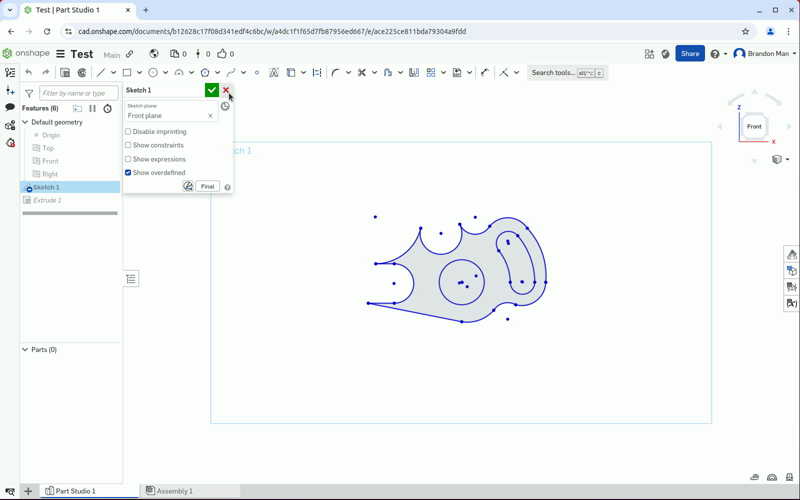
click(229, 92)
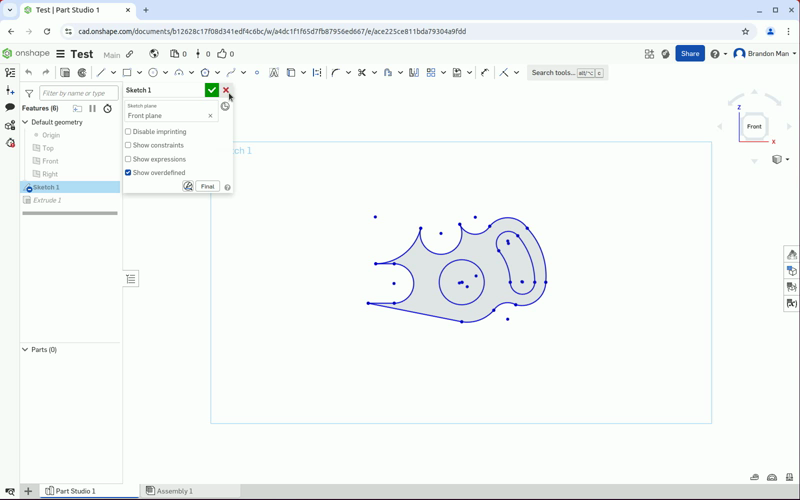
key(shift+s)
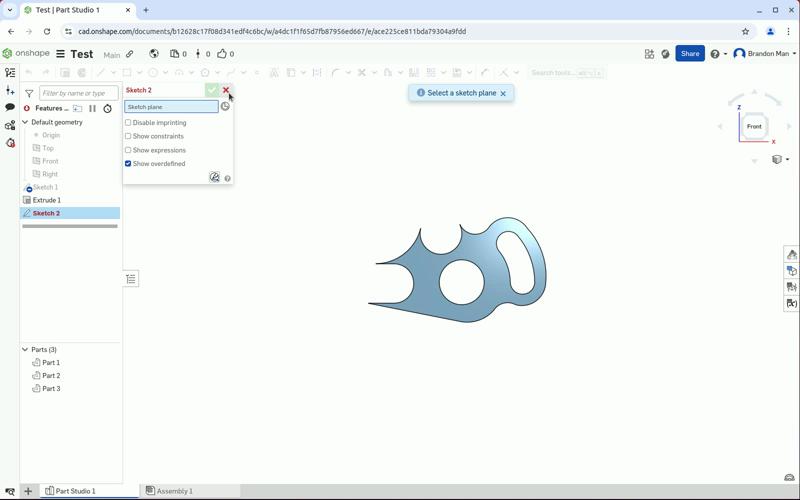
mouse_move(73, 163)
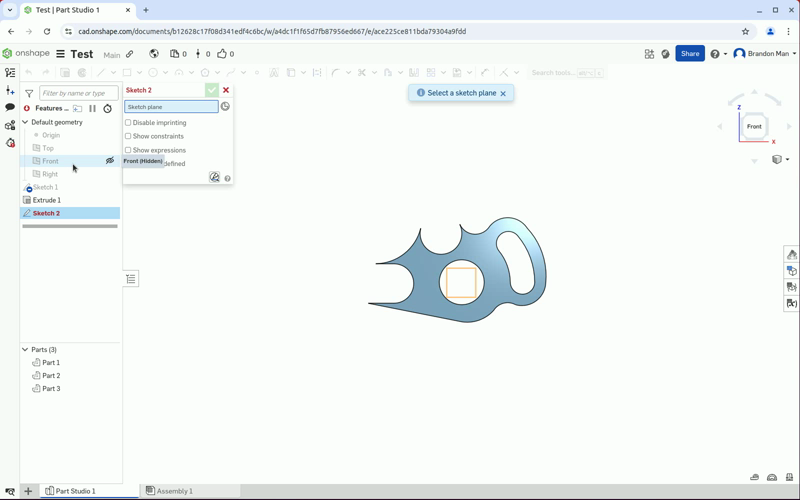
click(73, 163)
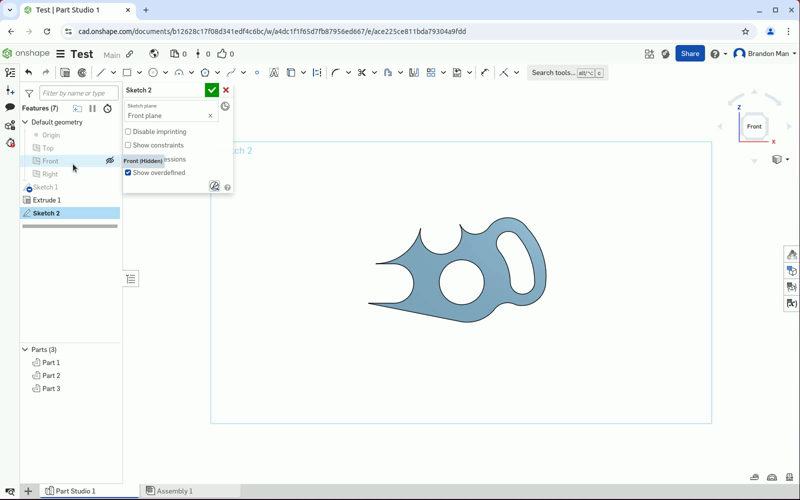
mouse_move(73, 352)
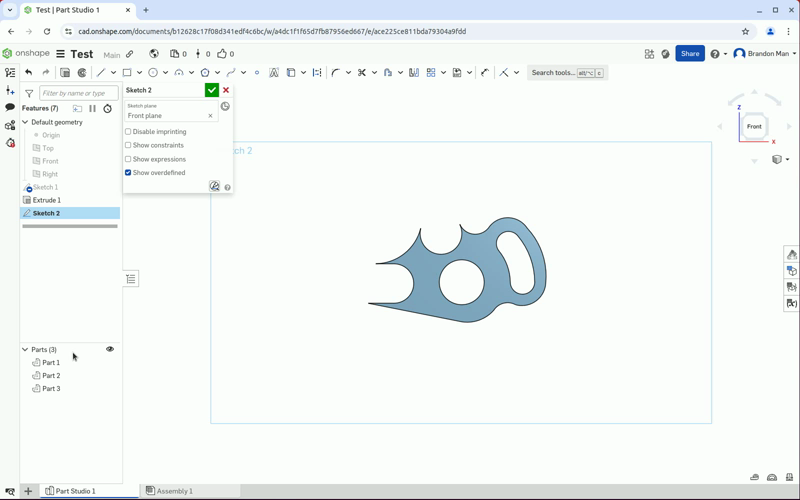
key(y)
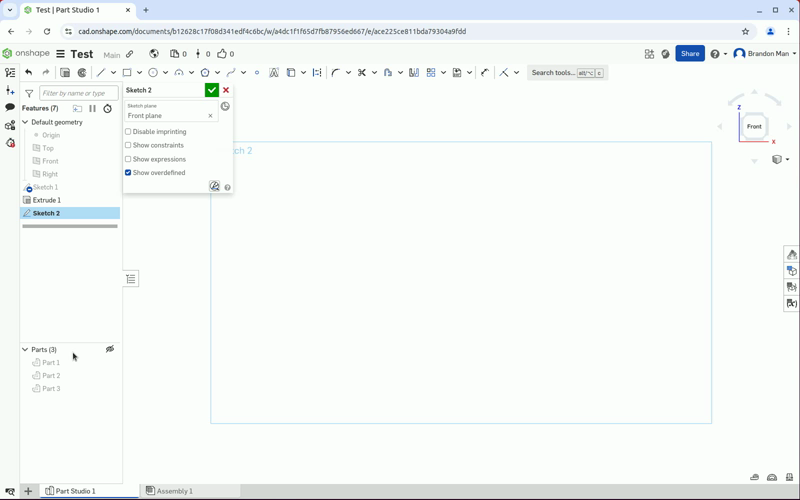
key(c)
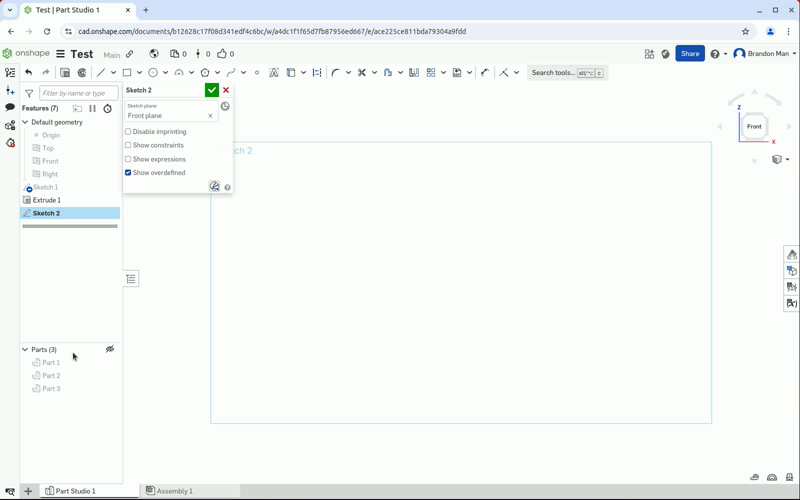
key_down(shift)
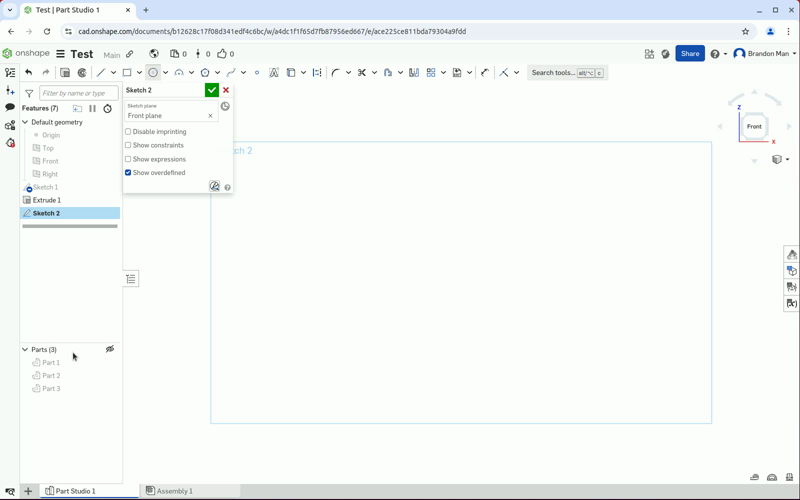
mouse_move(442, 233)
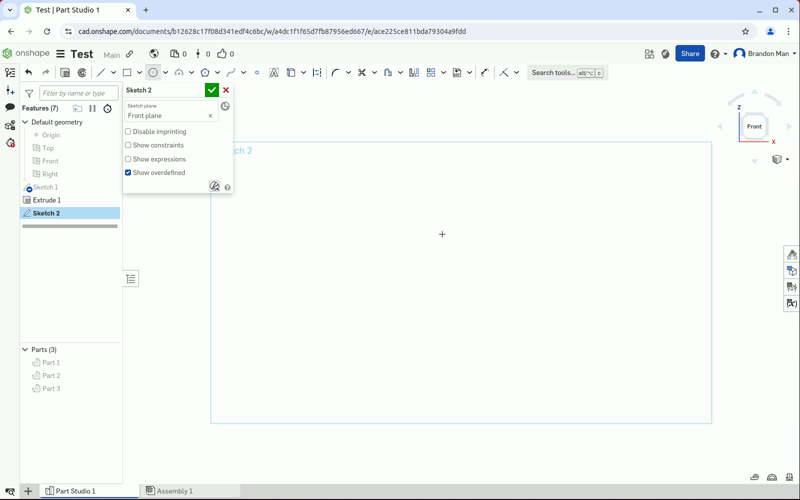
click(442, 233)
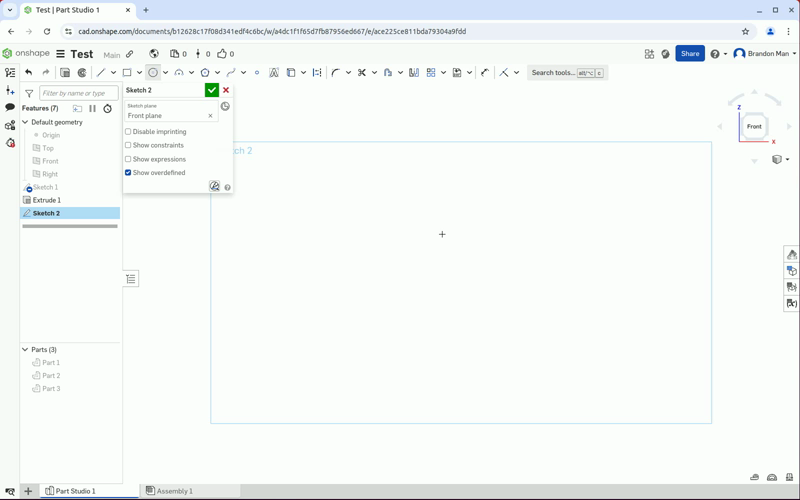
key_up(shift)
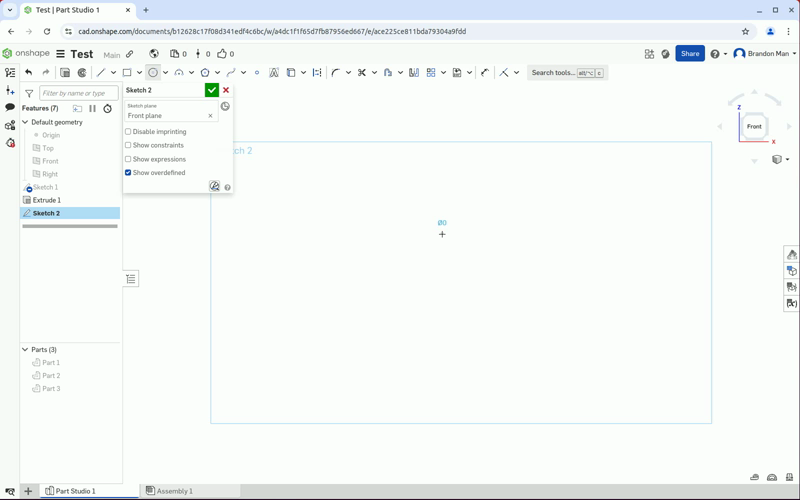
mouse_move(464, 233)
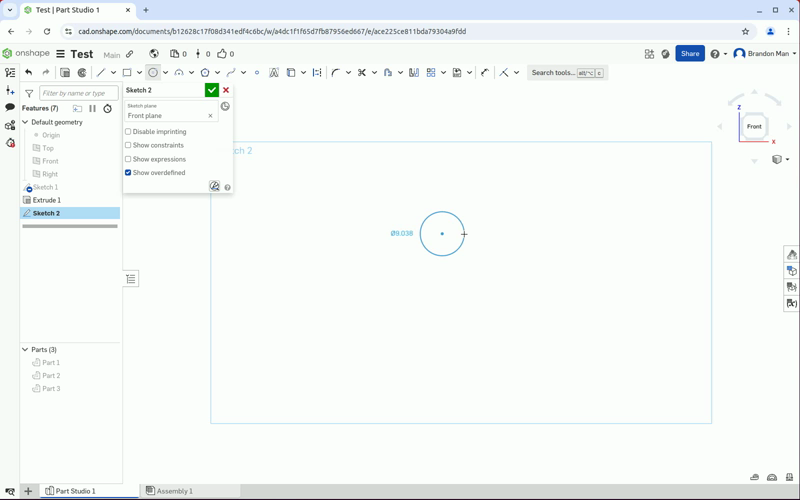
click(464, 233)
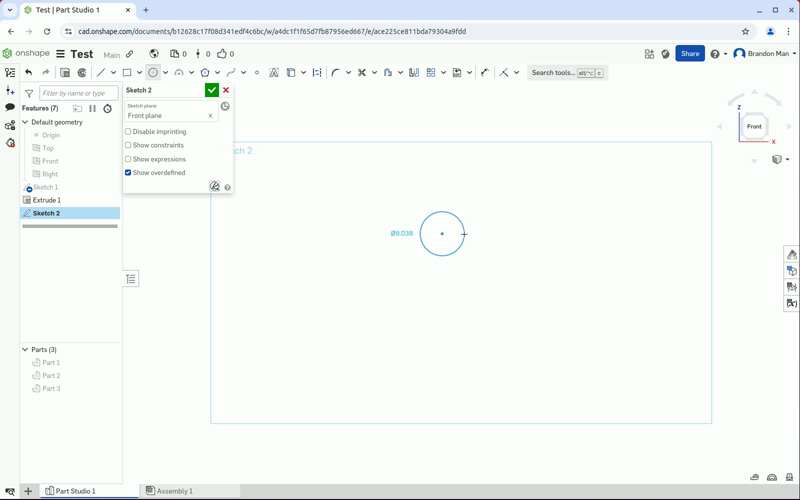
key(esc)
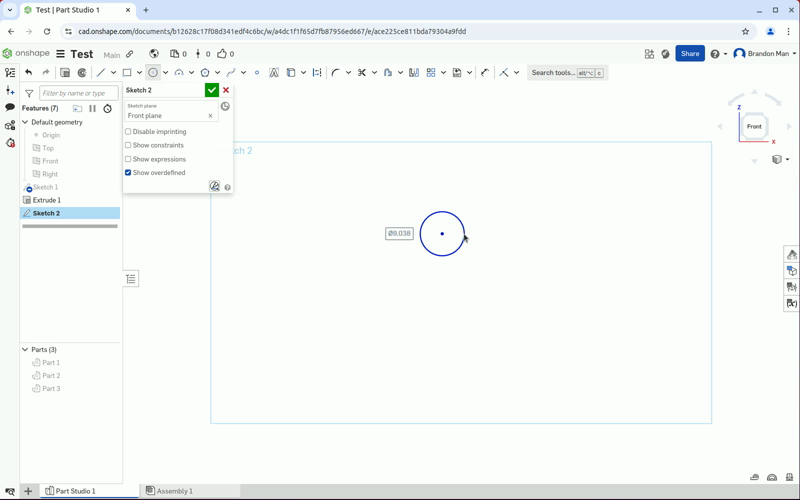
key(c)
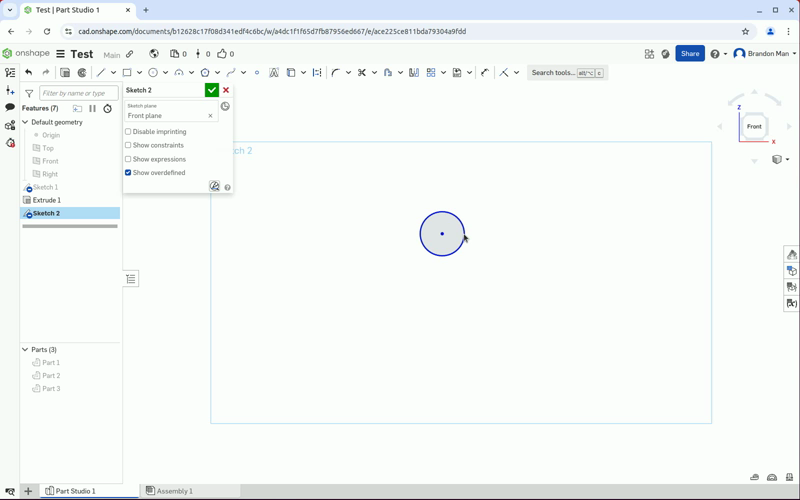
key_down(shift)
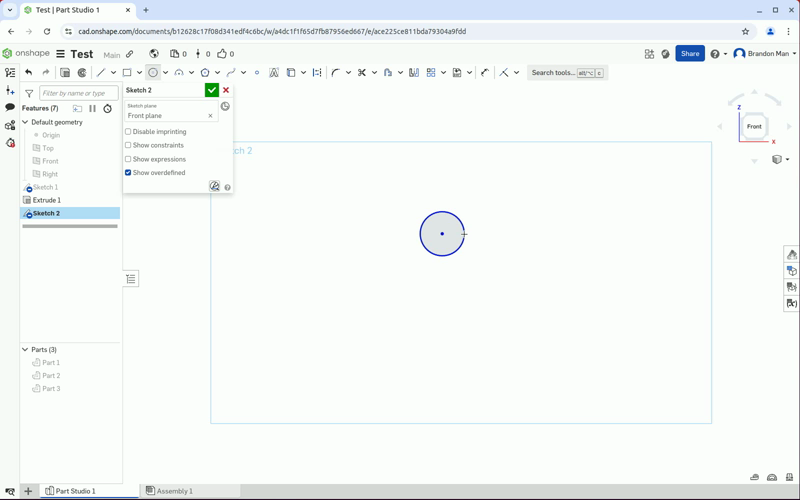
mouse_move(442, 233)
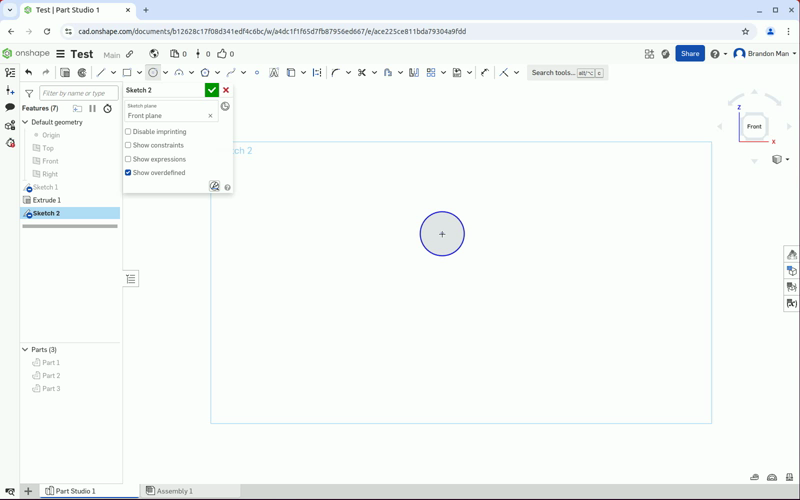
click(442, 233)
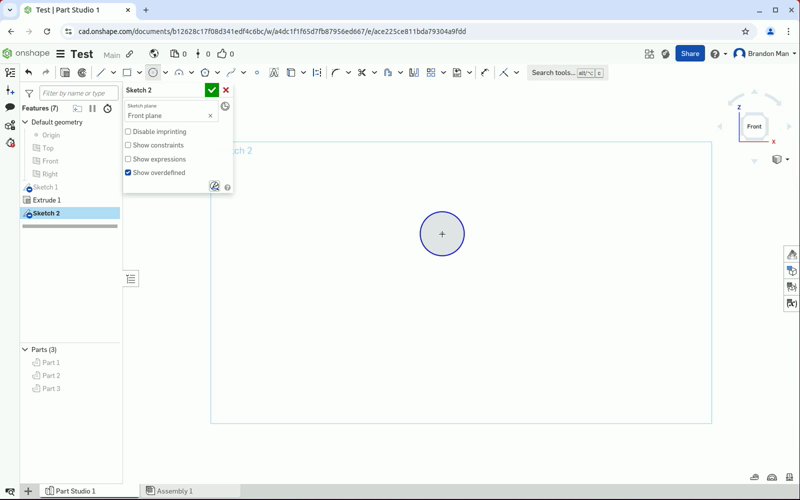
key_up(shift)
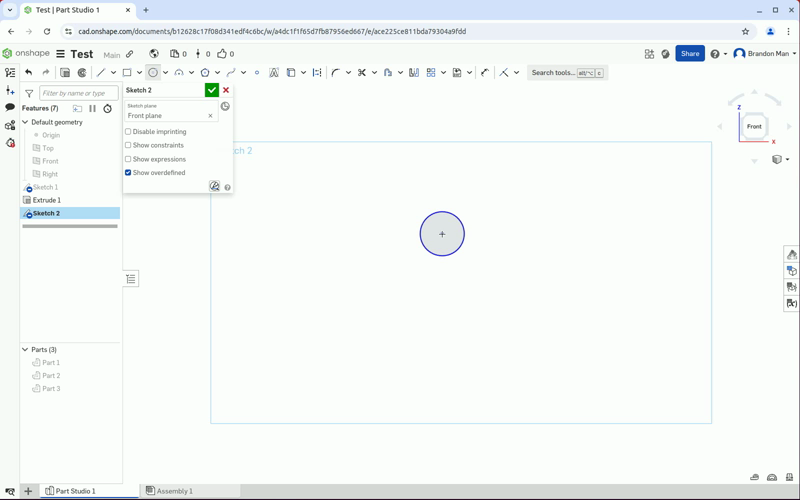
mouse_move(452, 233)
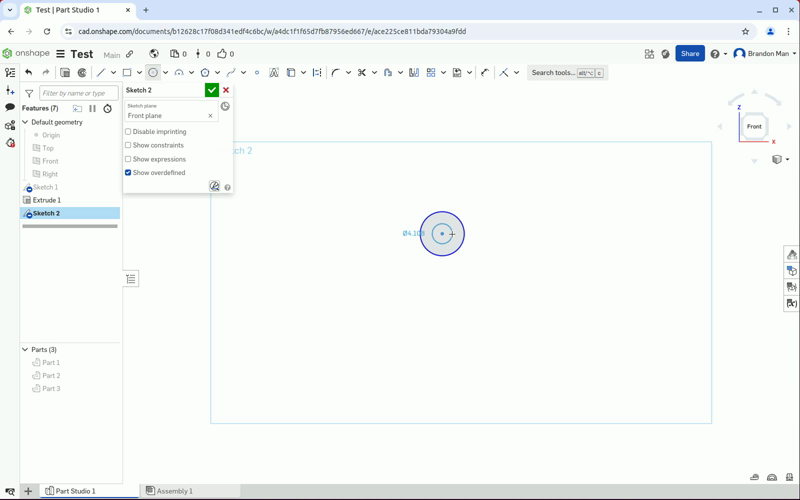
click(452, 233)
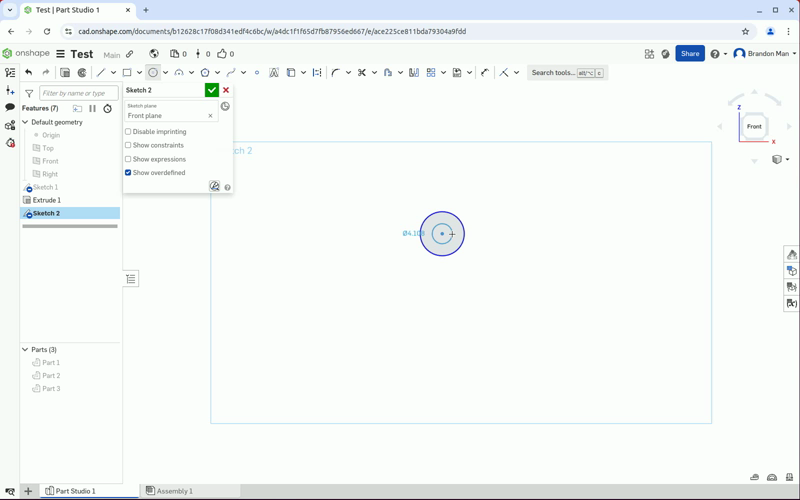
key(esc)
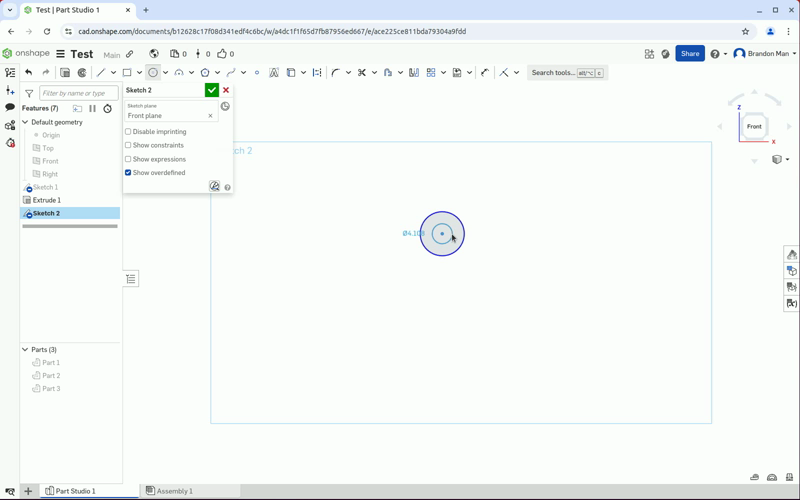
mouse_move(451, 251)
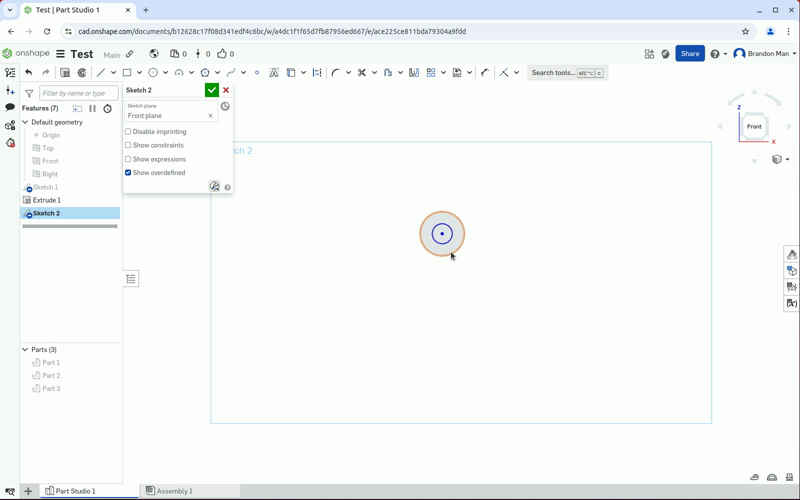
scroll(6)
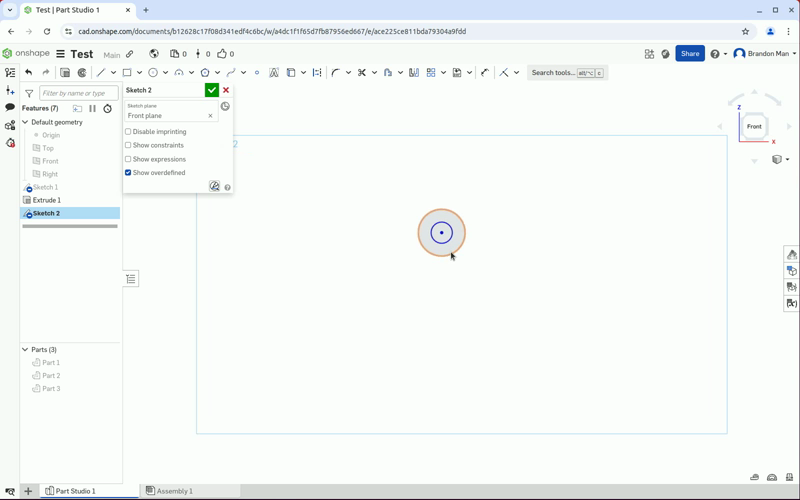
scroll(6)
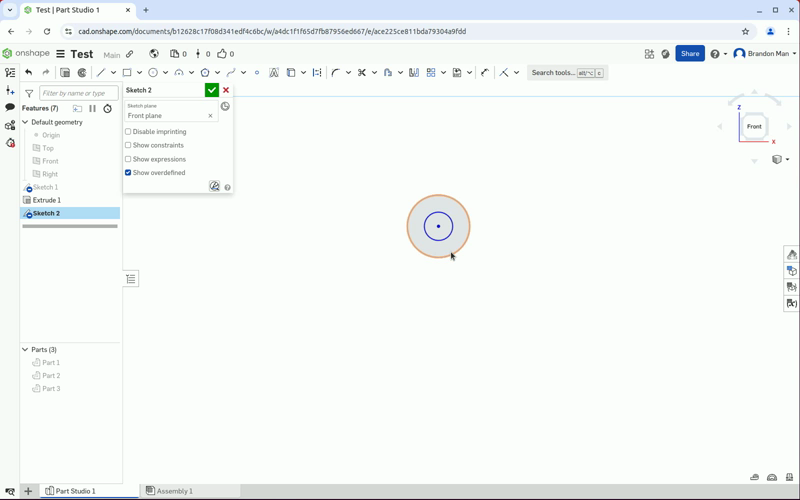
scroll(6)
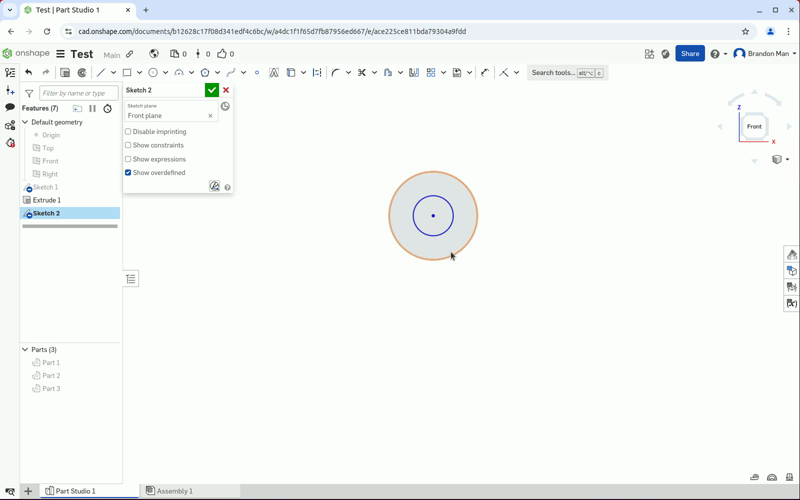
scroll(6)
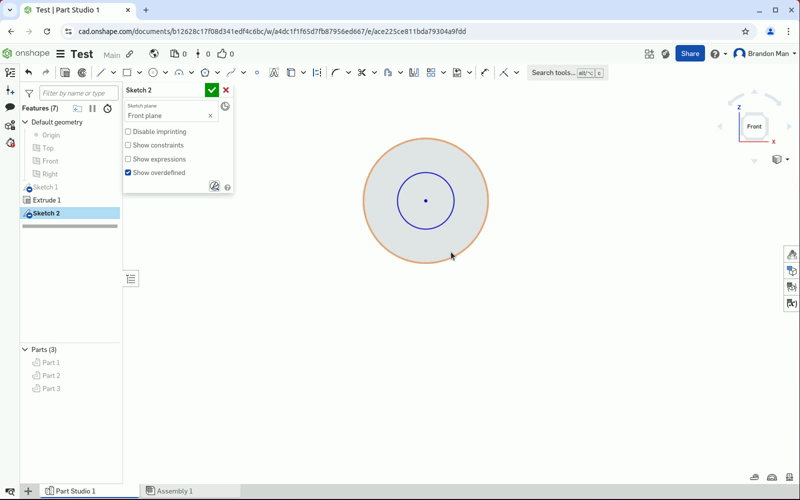
scroll(6)
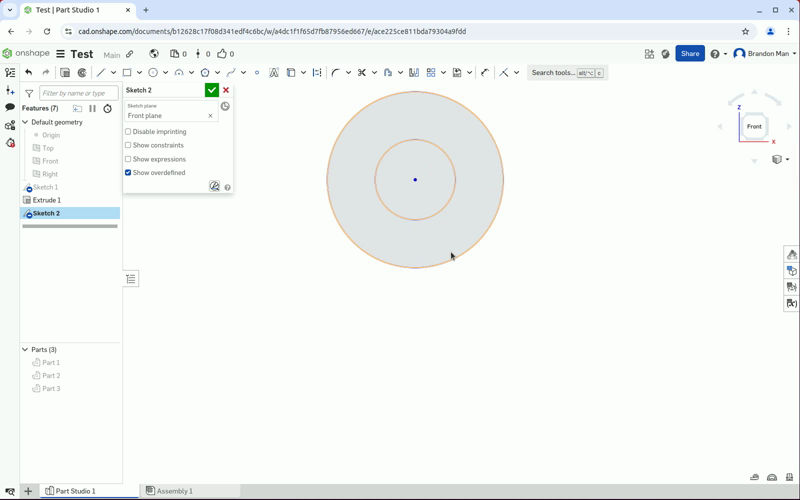
scroll(6)
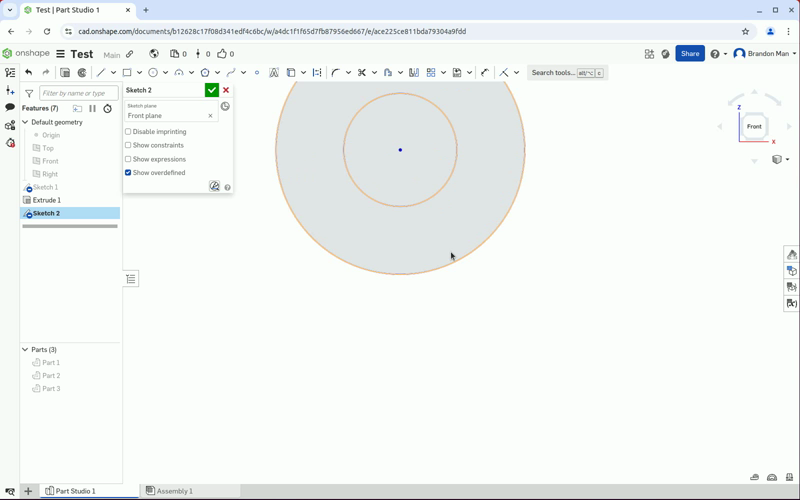
scroll(6)
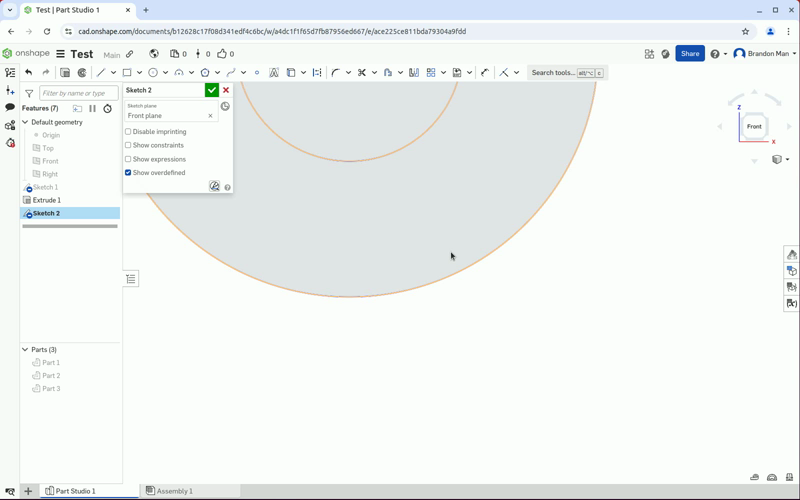
click(451, 251)
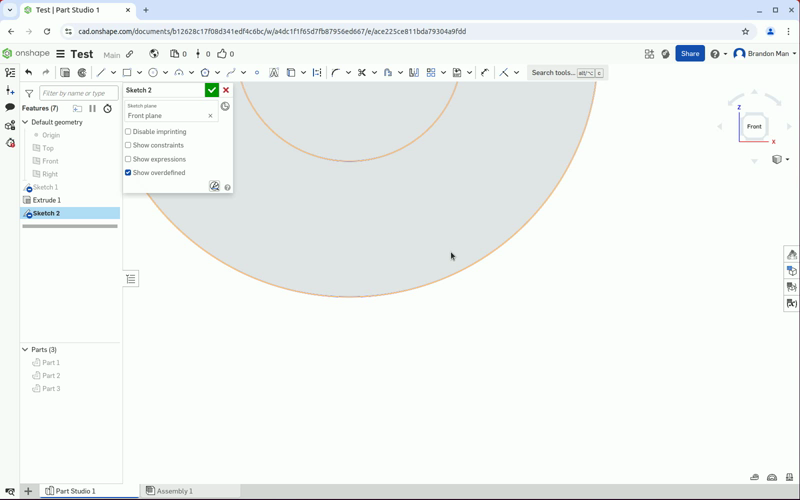
scroll(-6)
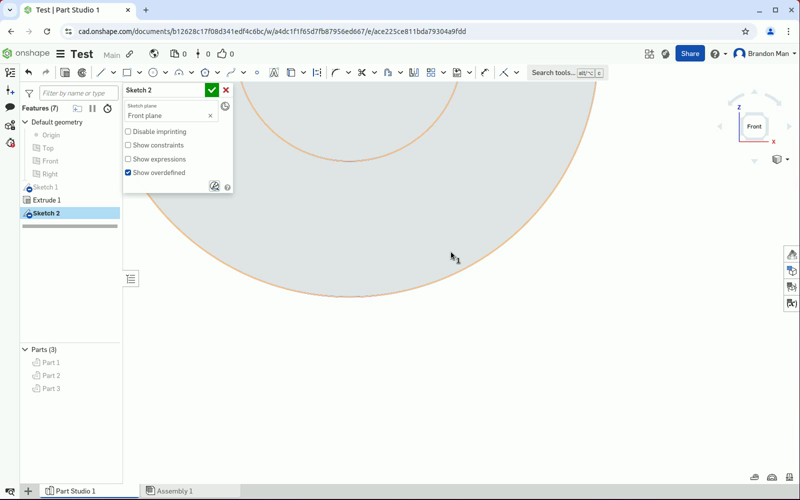
scroll(-6)
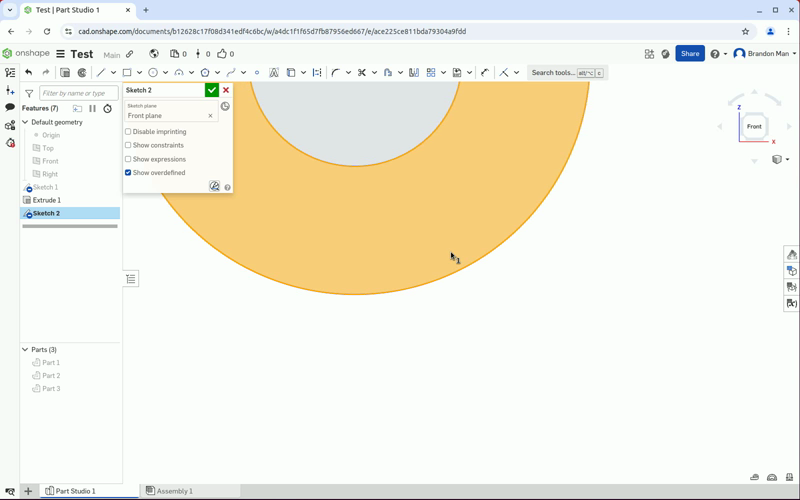
scroll(-6)
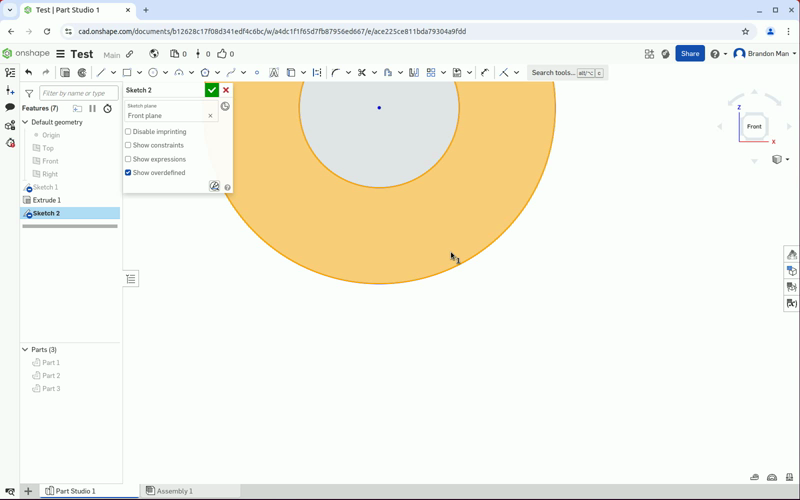
scroll(-6)
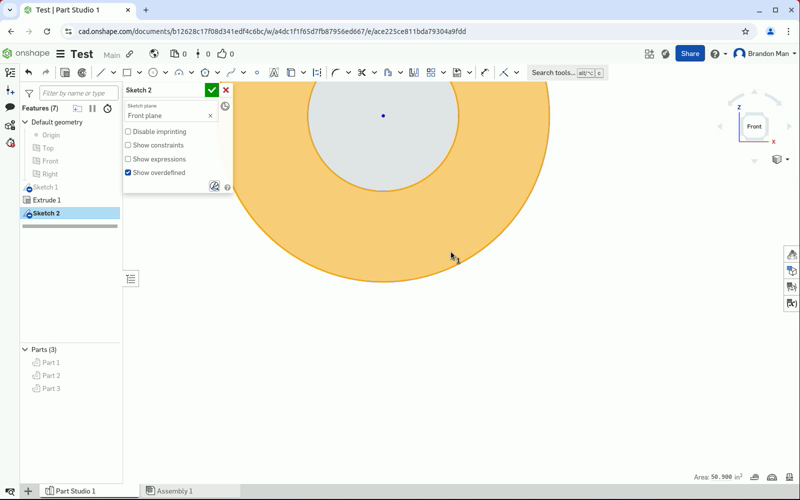
scroll(-6)
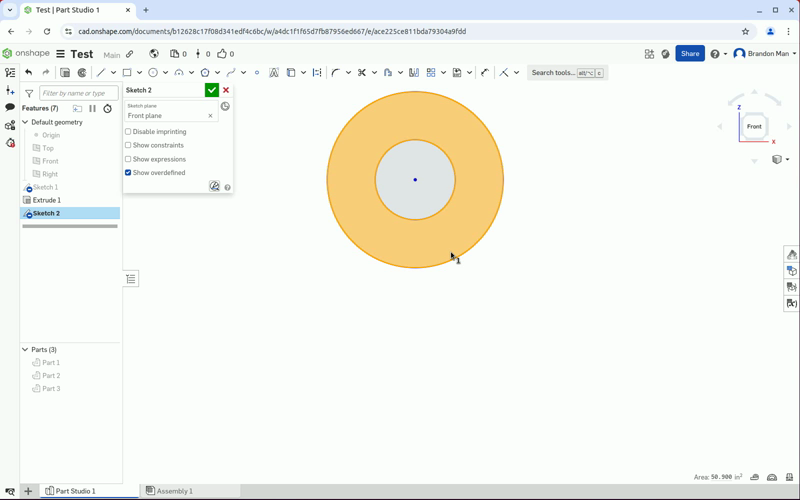
scroll(-6)
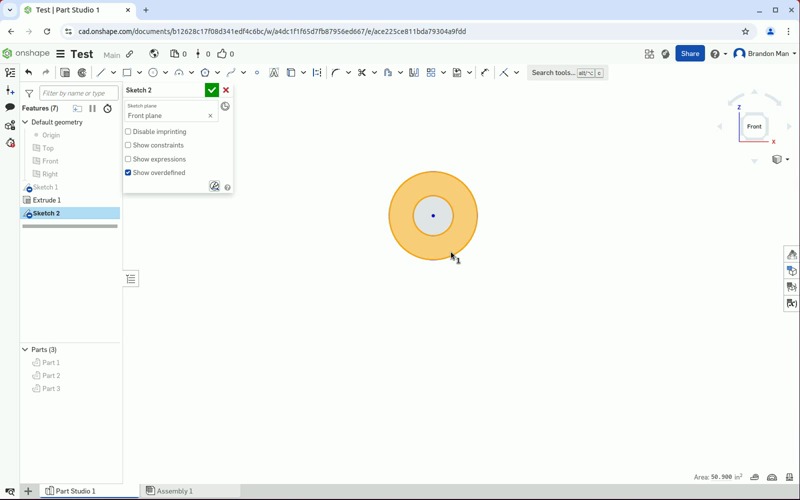
scroll(-6)
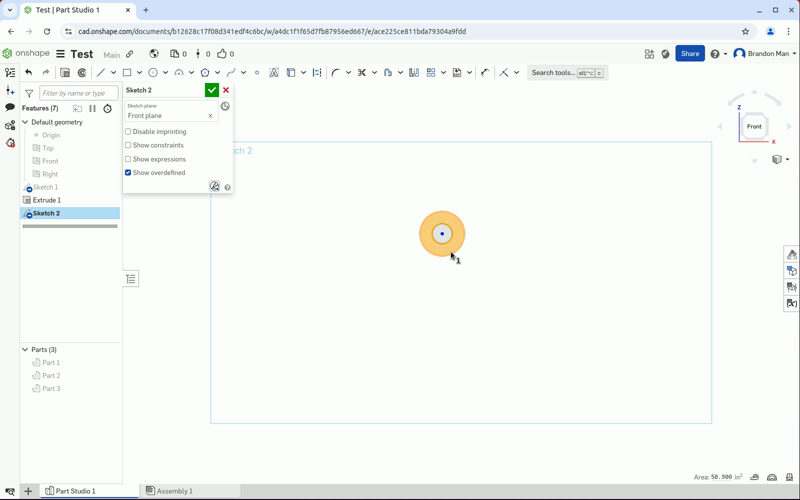
mouse_move(73, 352)
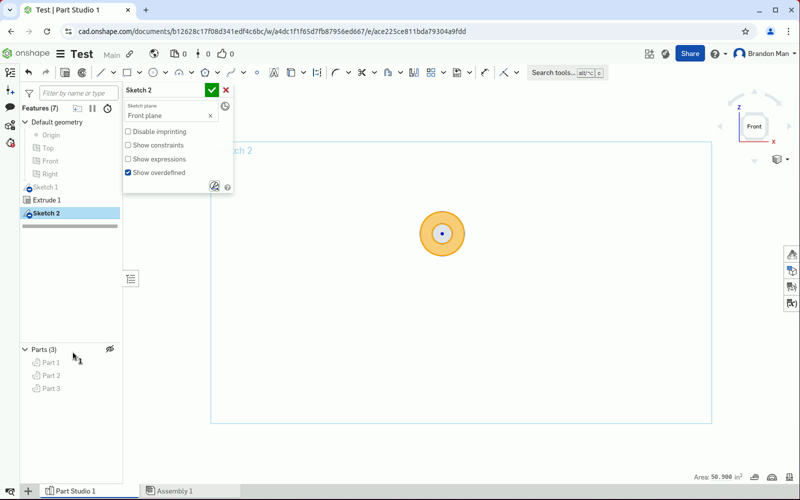
key(shift+y)
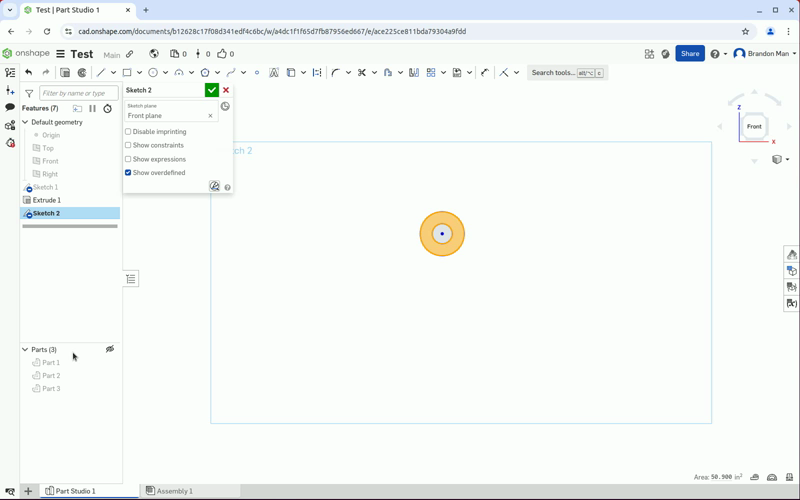
key(shift+e)
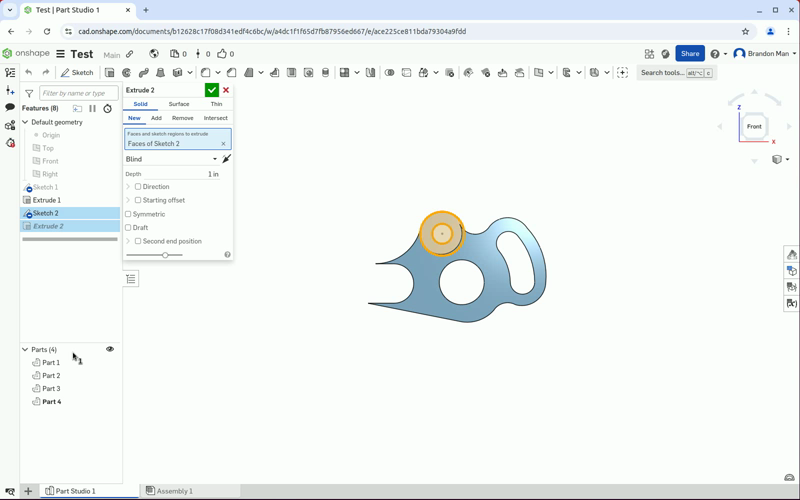
mouse_move(143, 106)
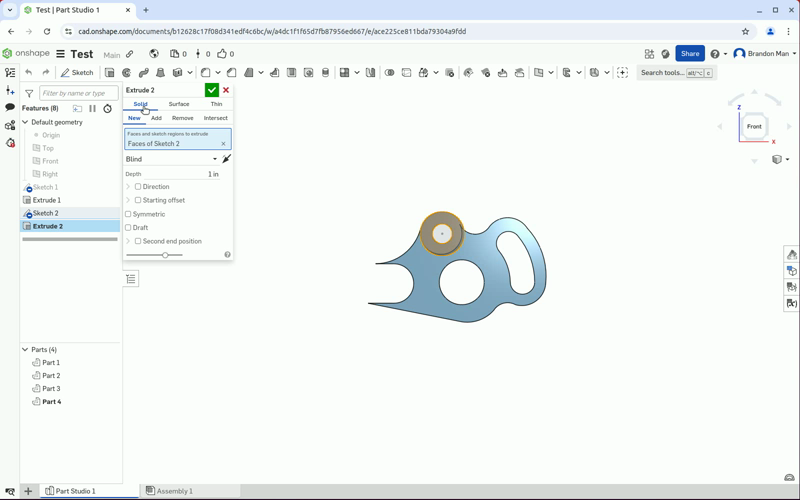
click(143, 106)
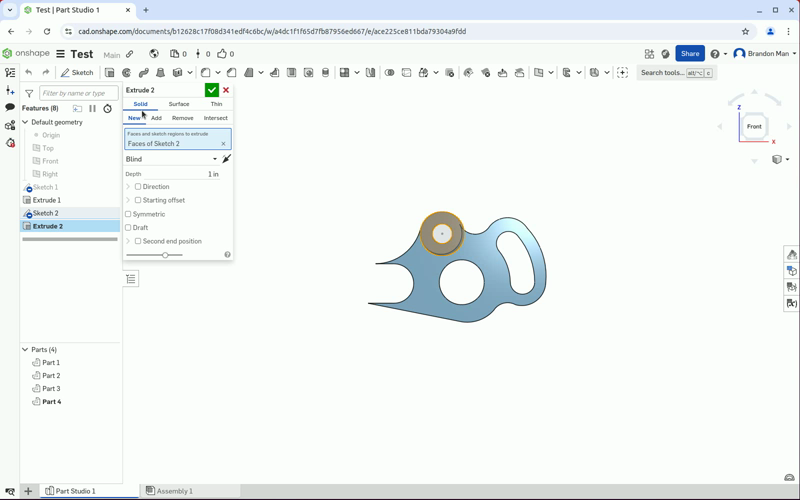
mouse_move(137, 120)
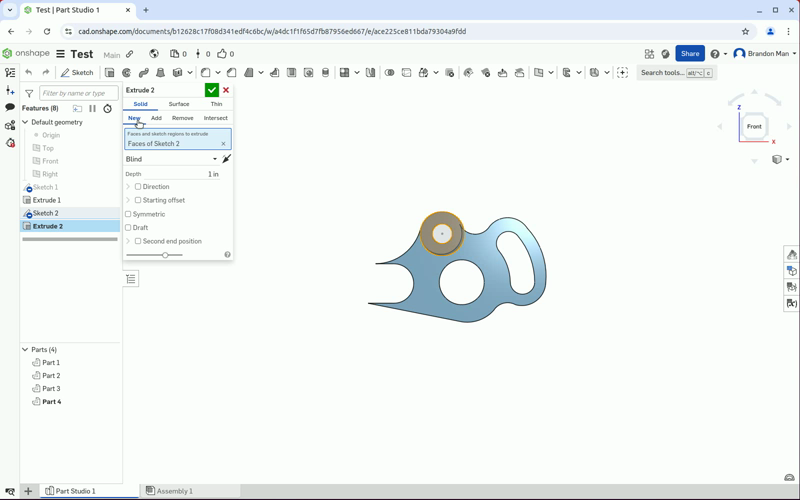
click(137, 120)
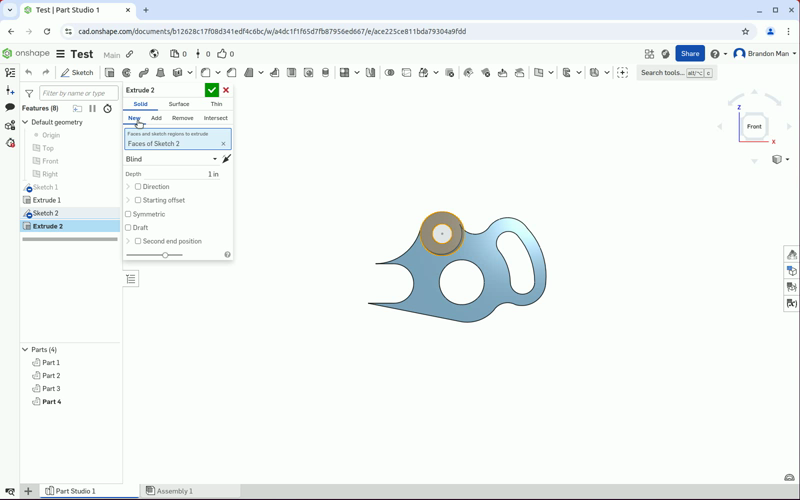
key(tab, 4)
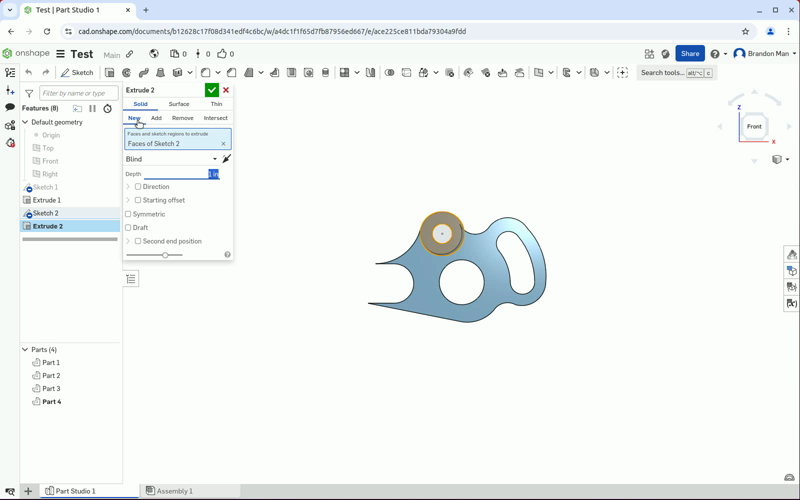
text(9.628)
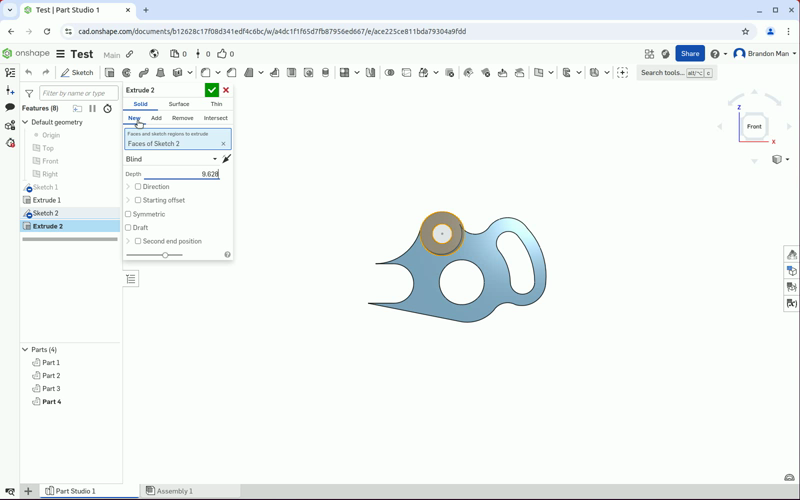
key(tab, 3)
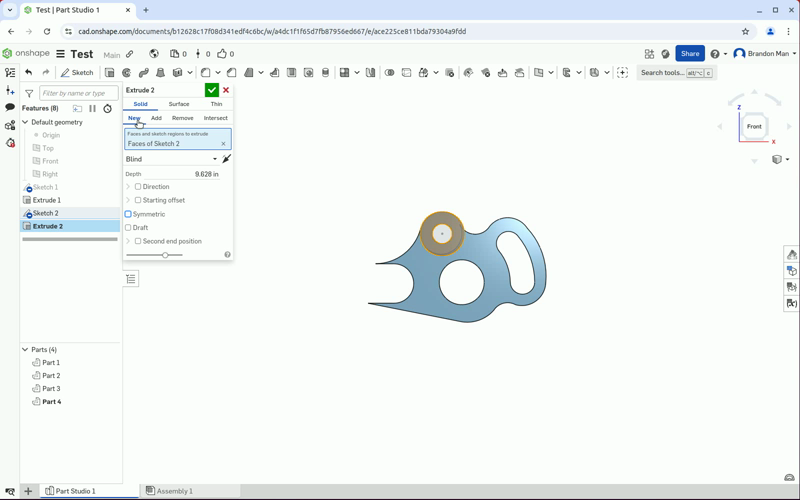
key(space)
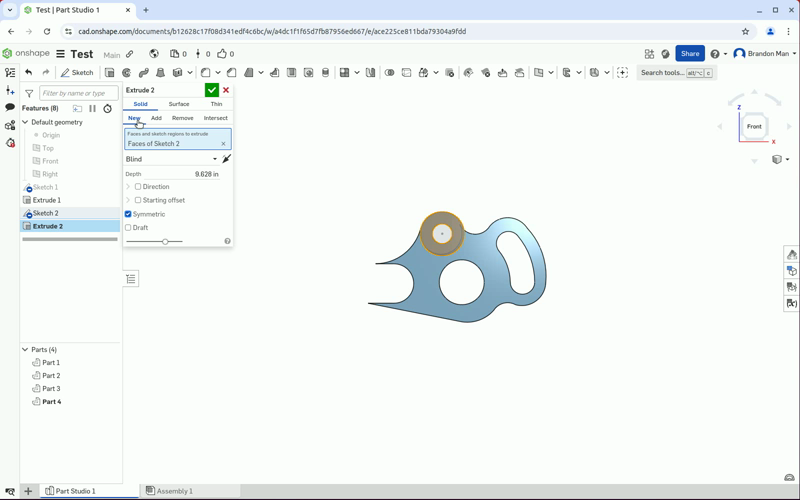
key(enter)
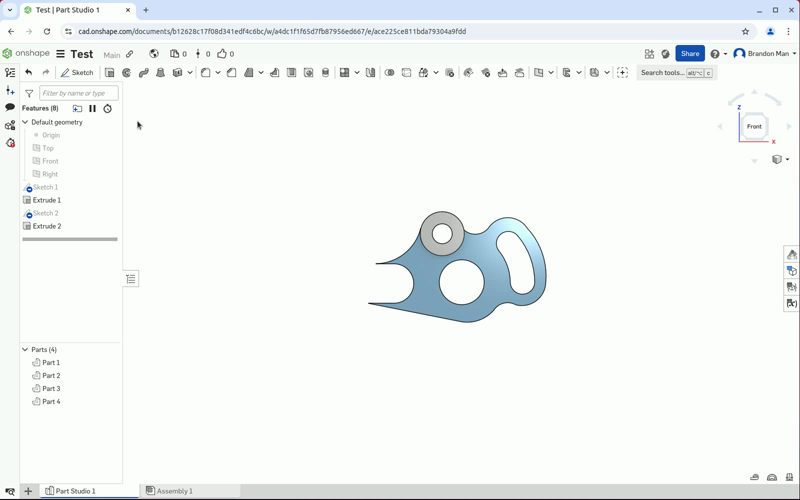
key(shift+h)
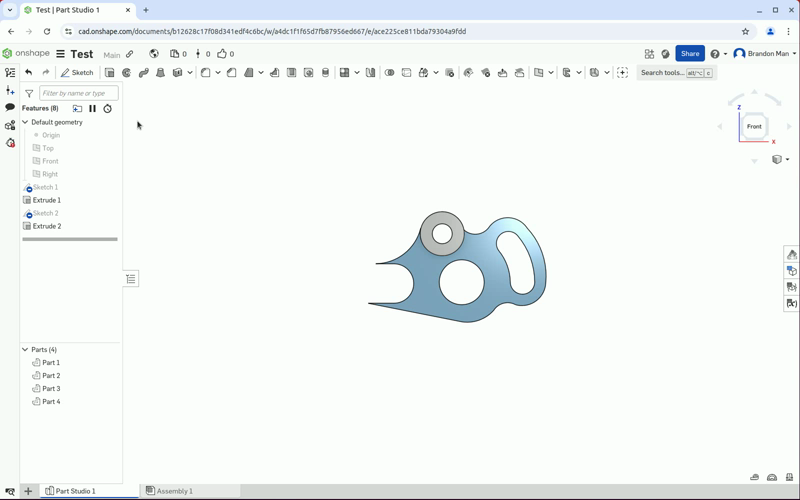
key(shift+h)
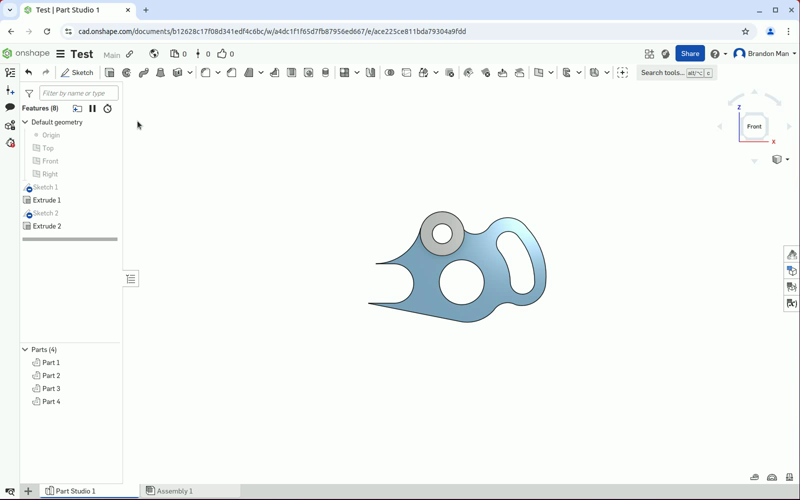
mouse_move(73, 189)
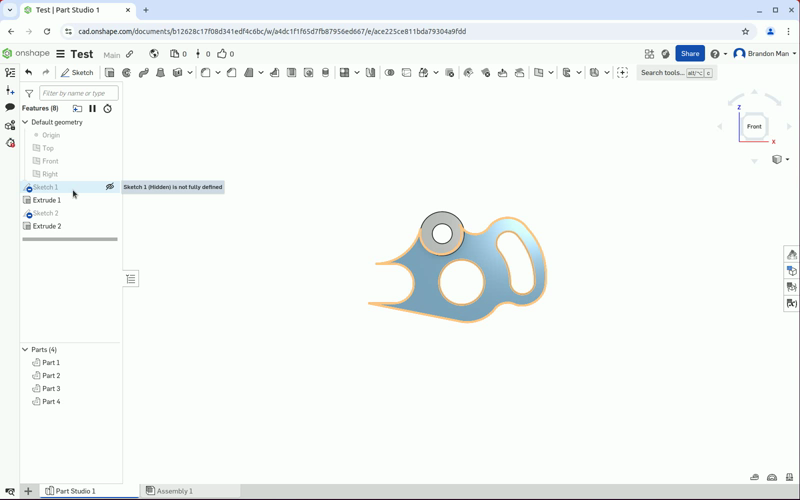
click(73, 189)
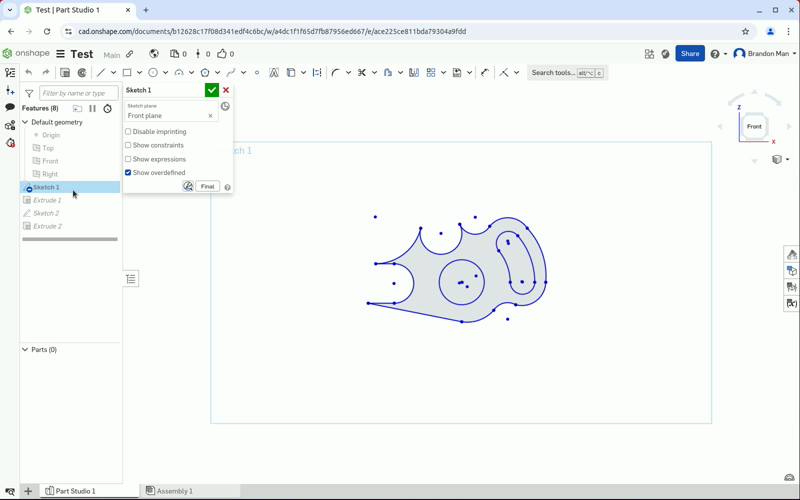
mouse_move(229, 92)
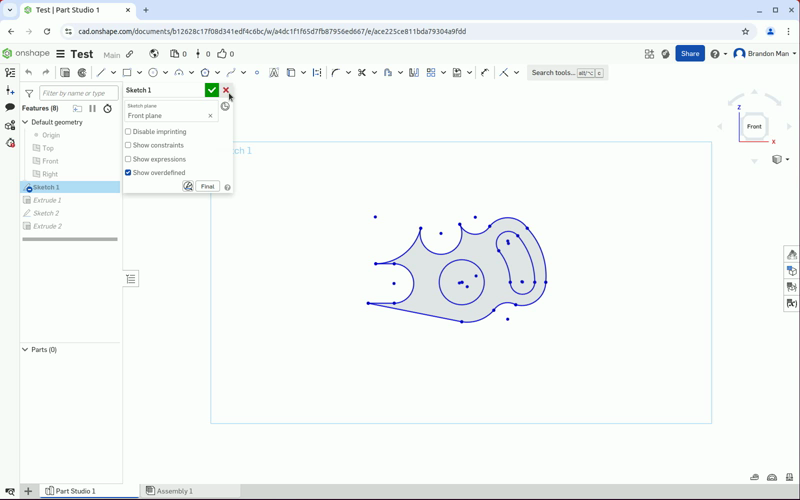
click(229, 92)
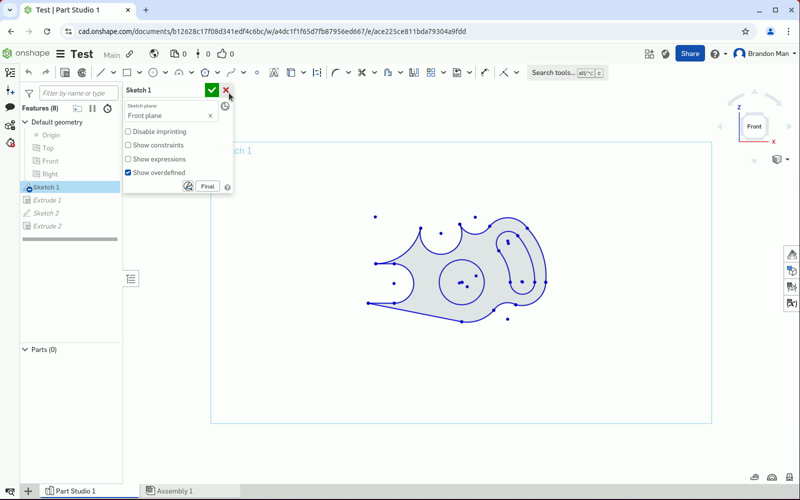
key(shift+s)
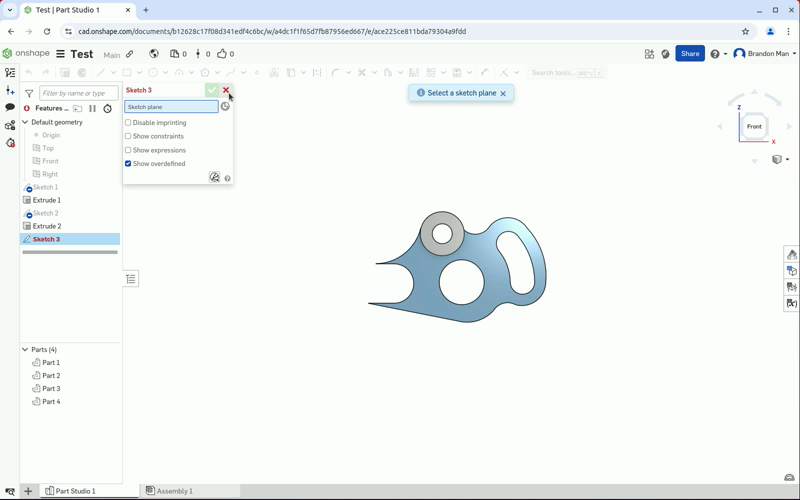
mouse_move(73, 163)
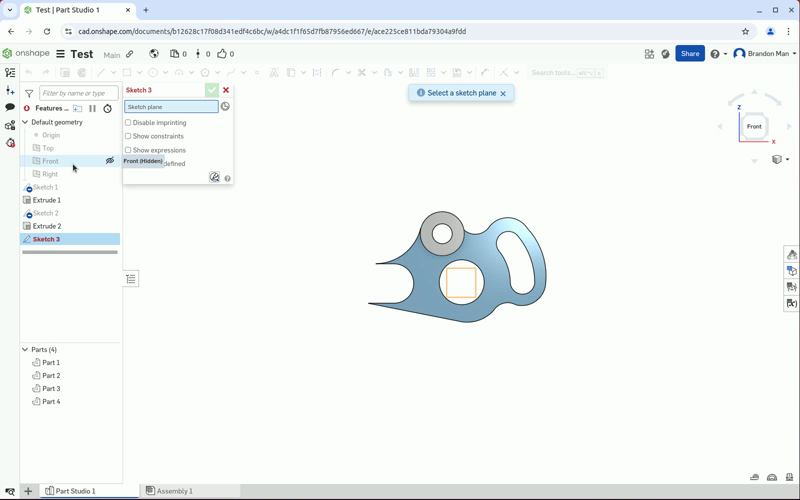
click(73, 163)
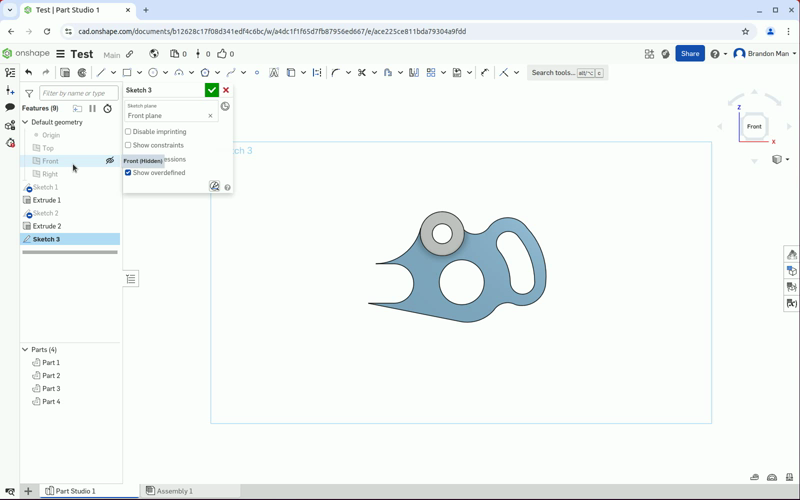
mouse_move(73, 352)
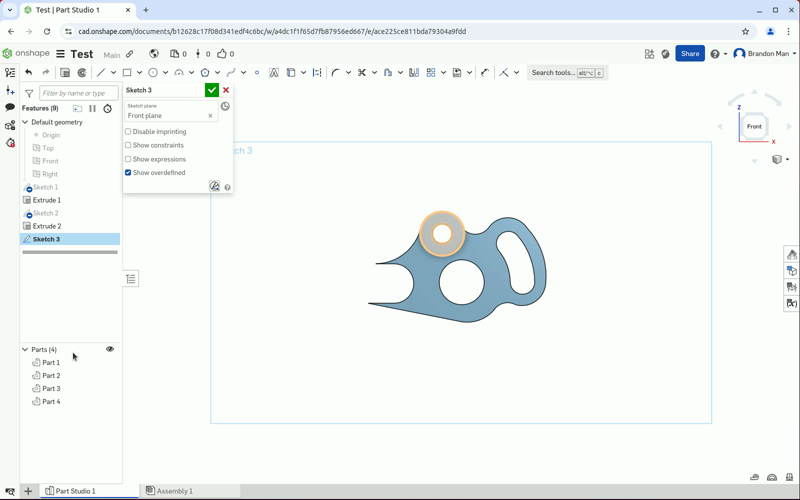
key(y)
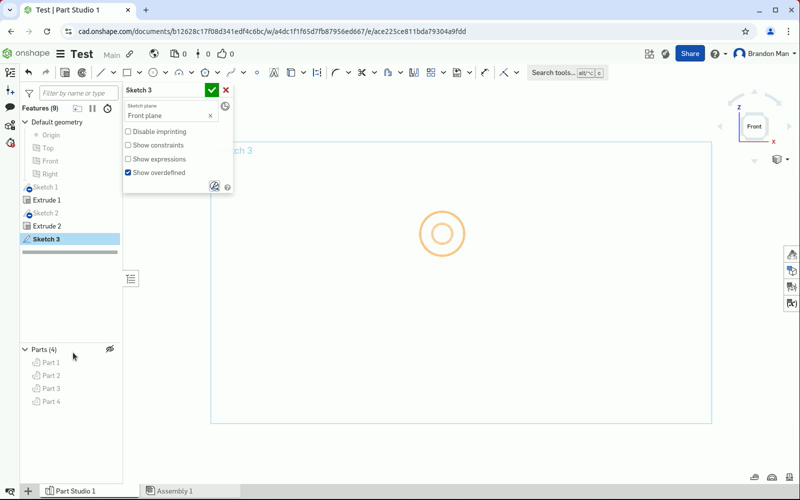
key(c)
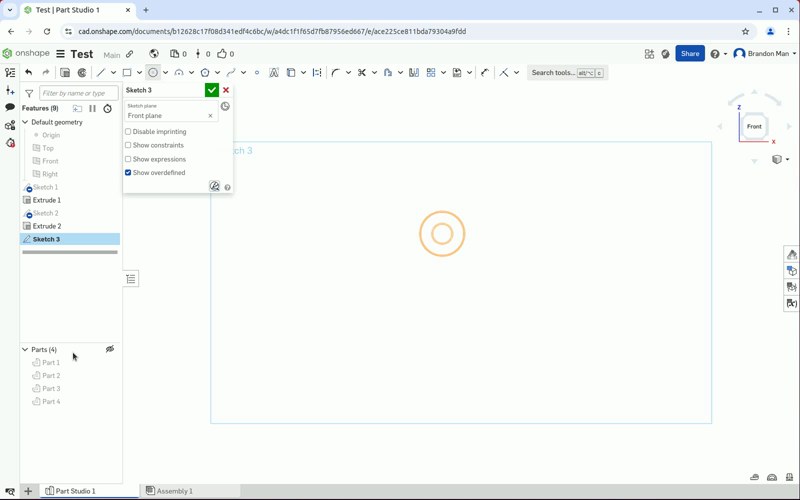
key_down(shift)
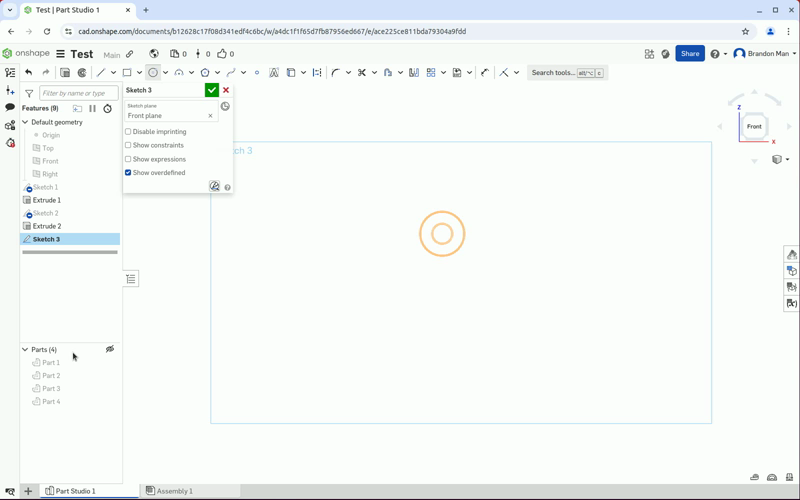
mouse_move(461, 282)
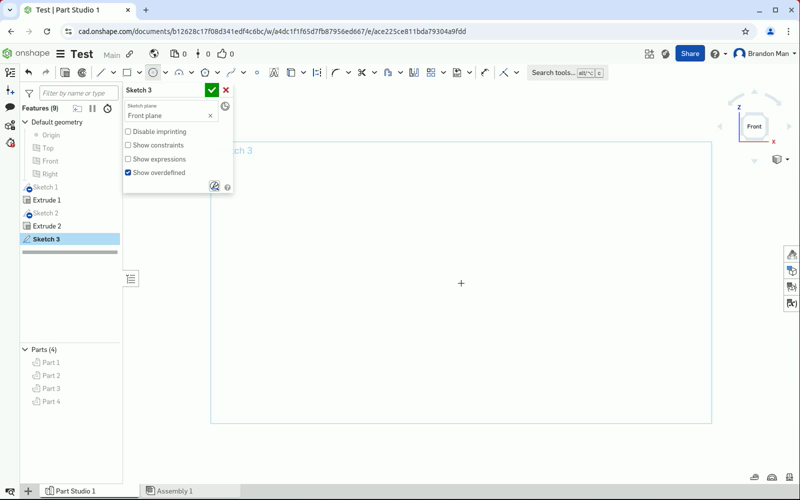
click(461, 282)
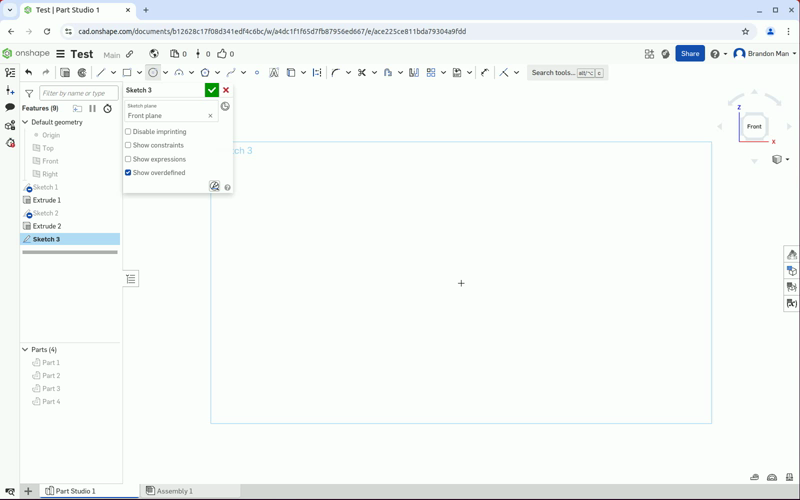
key_up(shift)
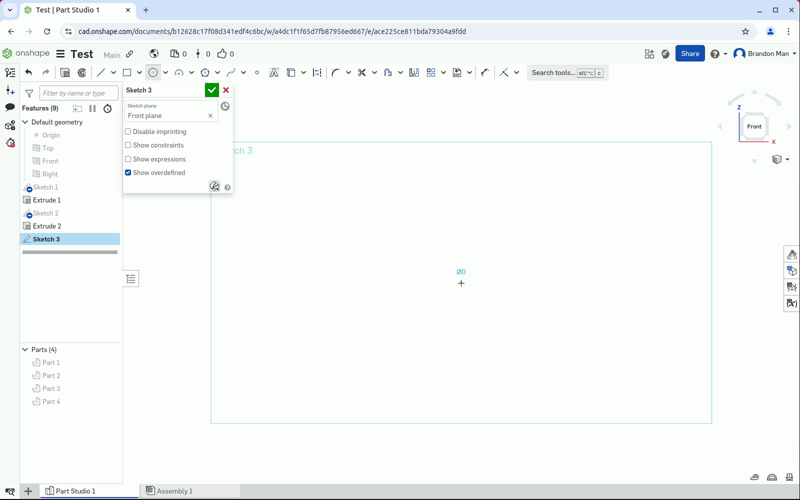
mouse_move(485, 282)
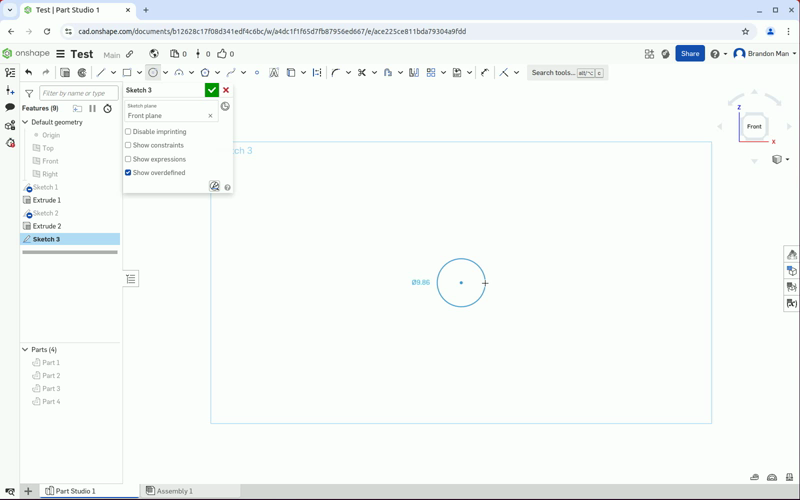
click(485, 282)
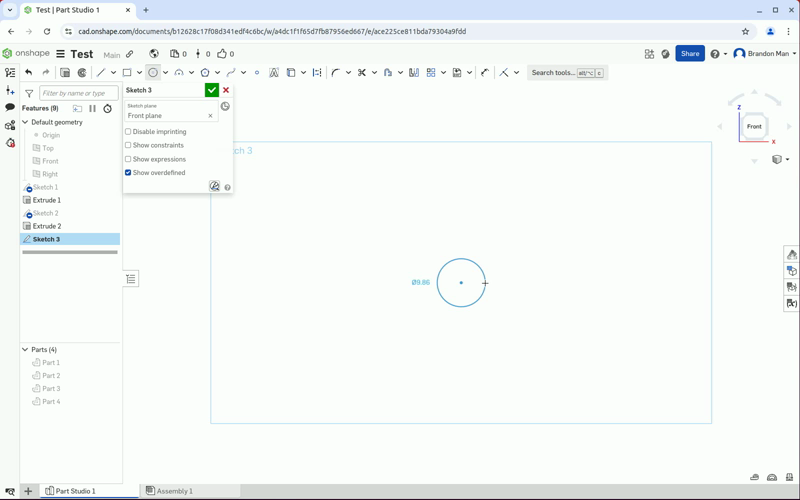
key(esc)
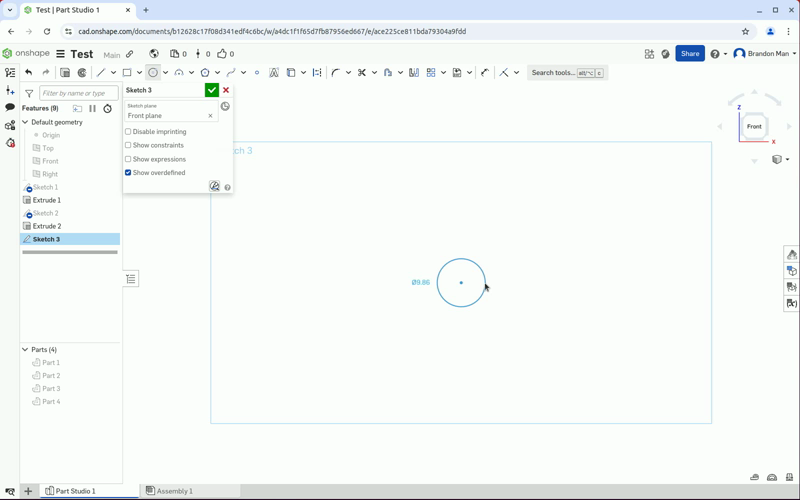
key(c)
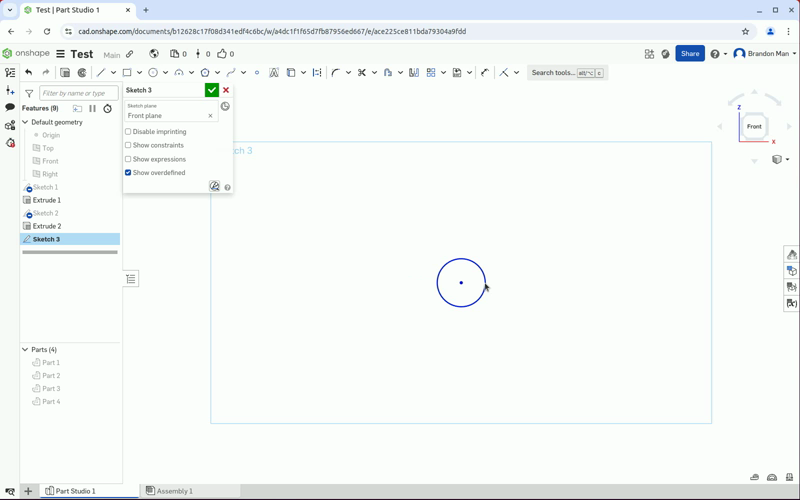
key_down(shift)
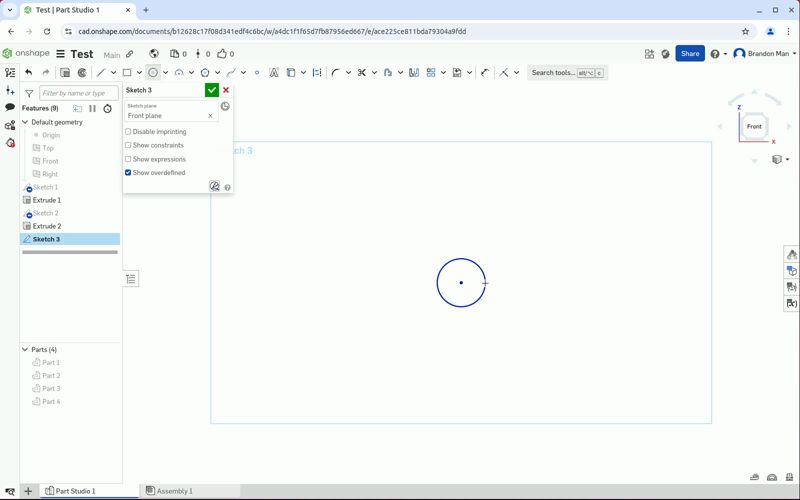
mouse_move(461, 282)
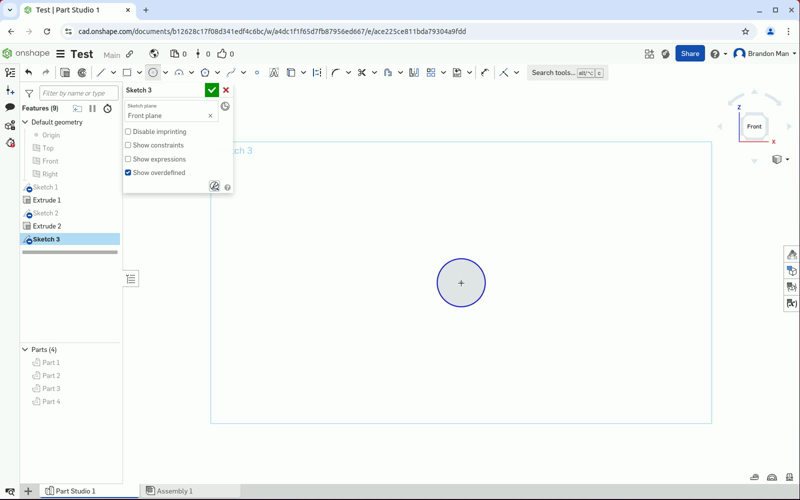
click(461, 282)
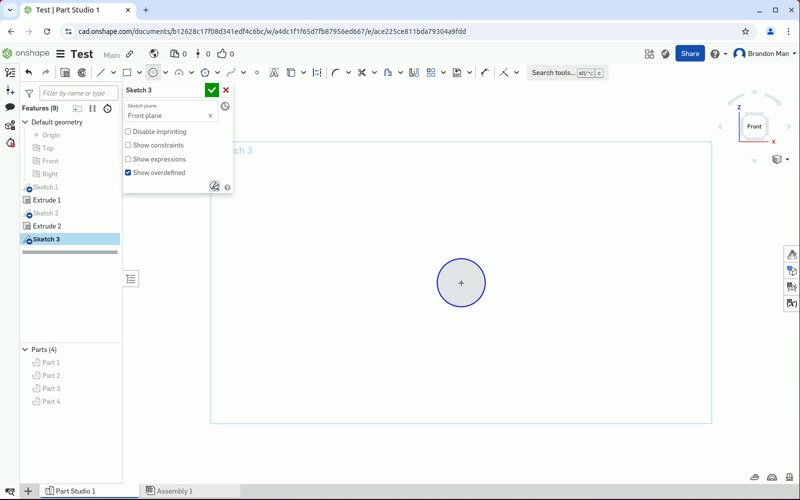
key_up(shift)
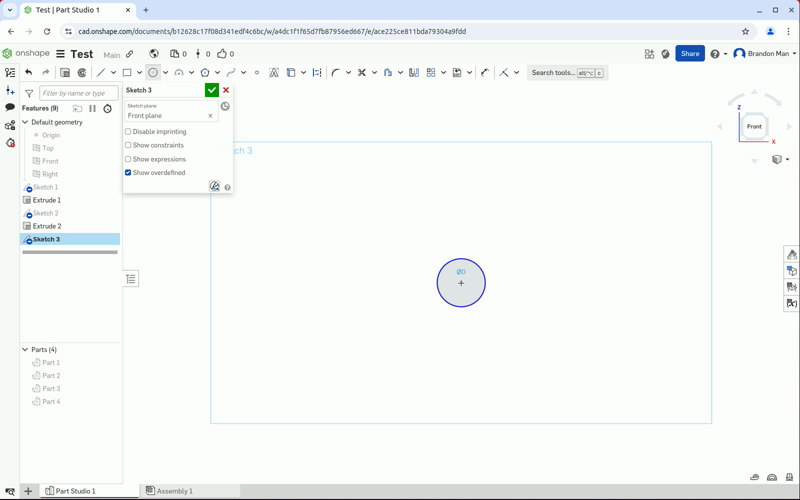
mouse_move(477, 282)
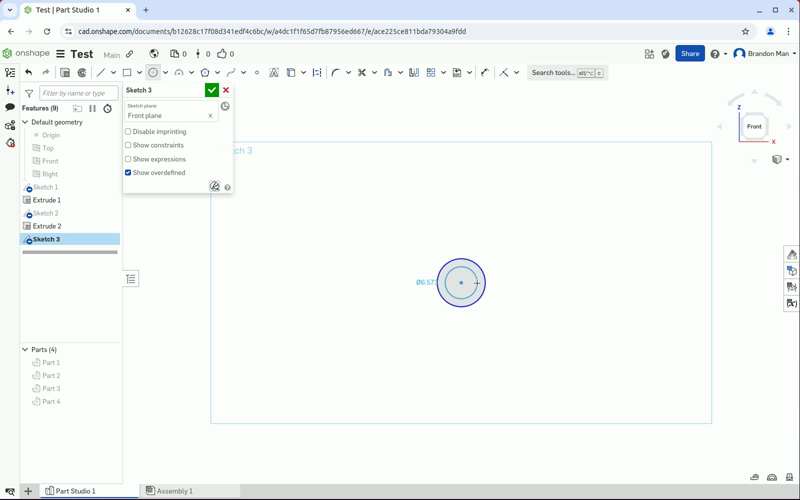
click(477, 282)
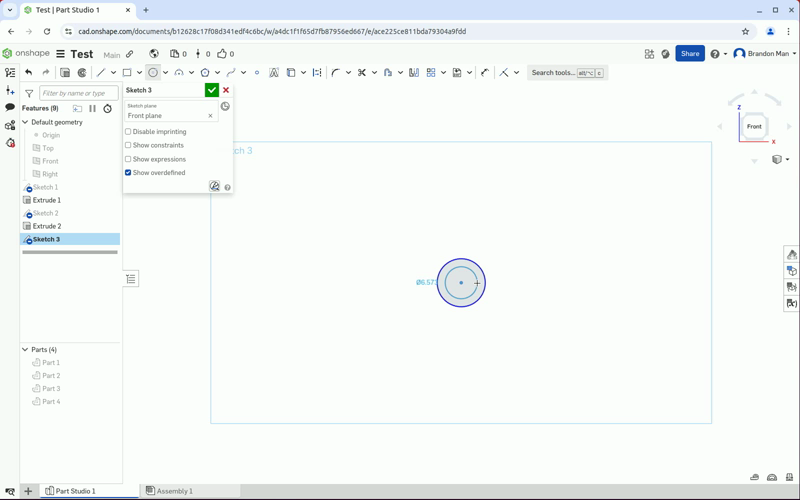
key(esc)
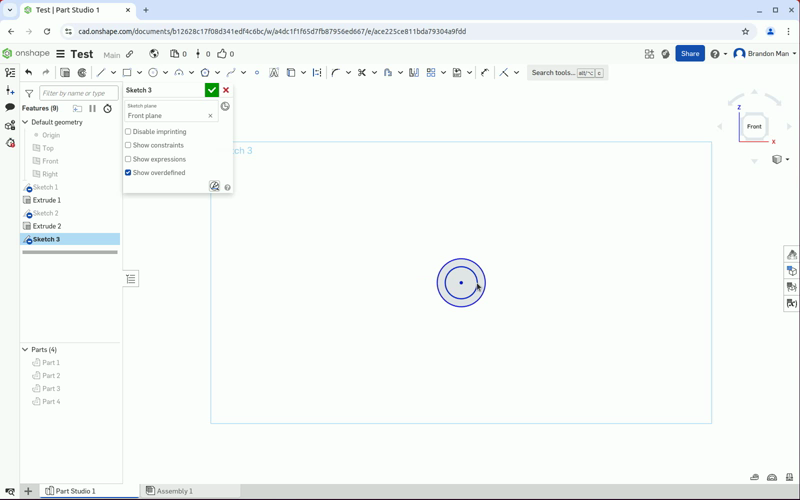
mouse_move(452, 262)
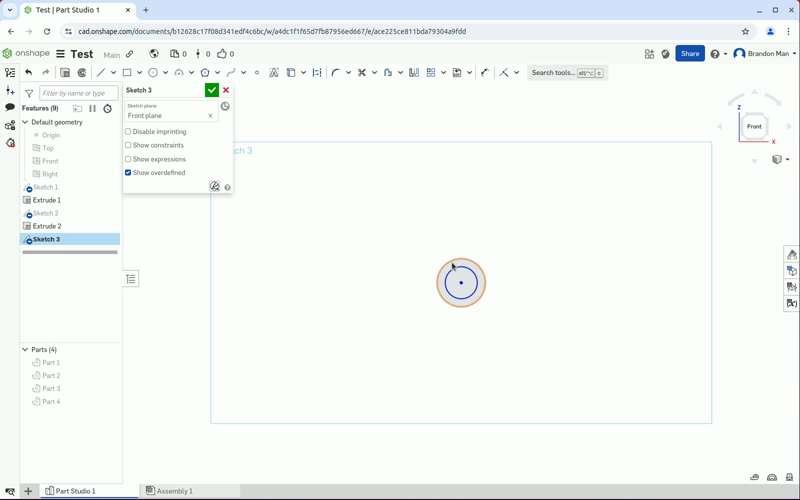
scroll(6)
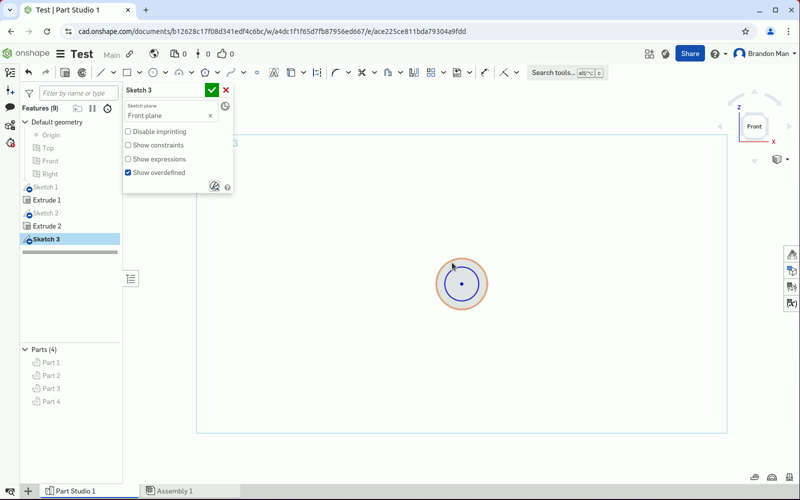
scroll(6)
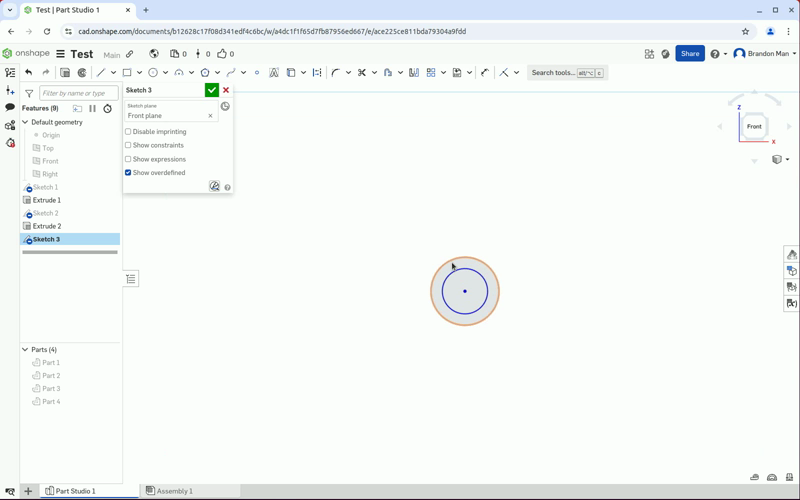
scroll(6)
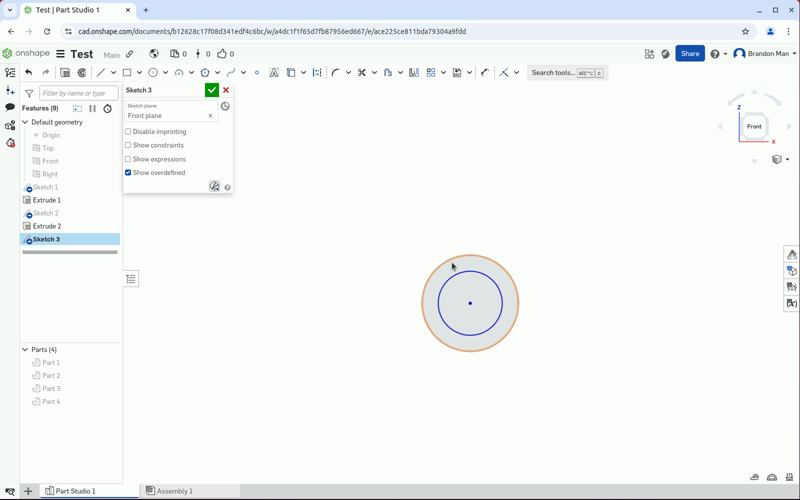
scroll(6)
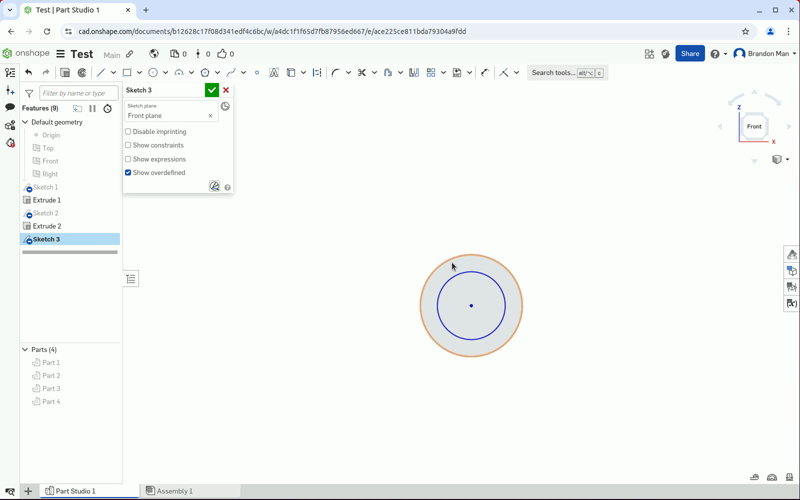
scroll(6)
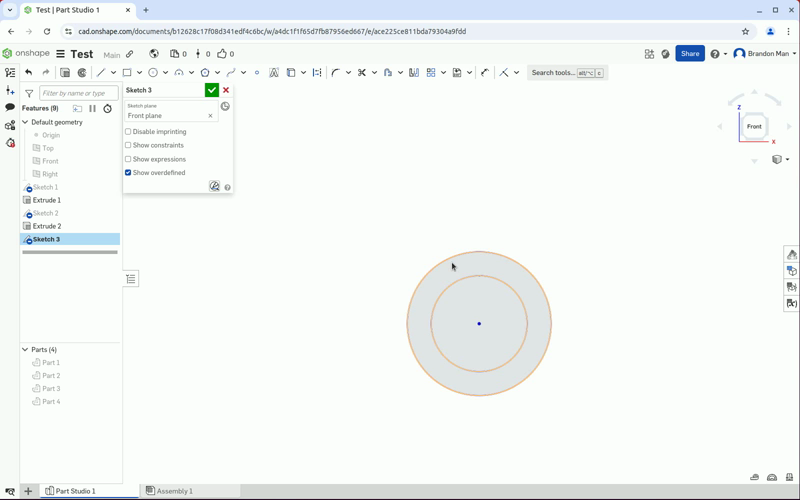
scroll(6)
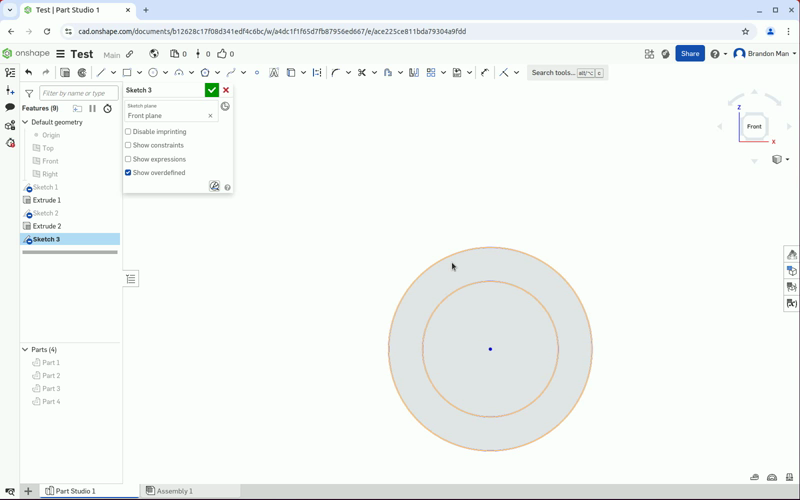
scroll(6)
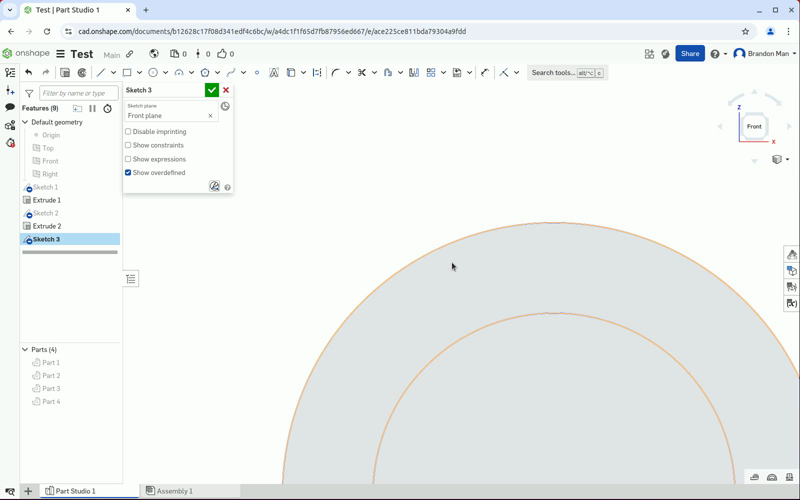
click(452, 262)
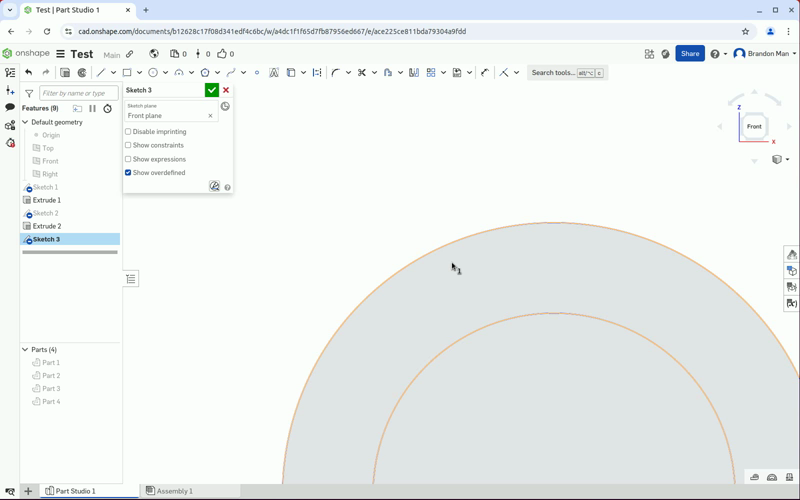
scroll(-6)
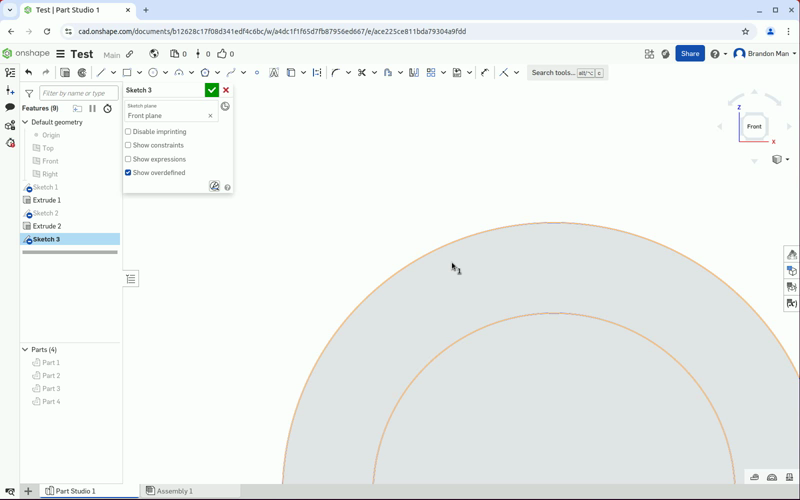
scroll(-6)
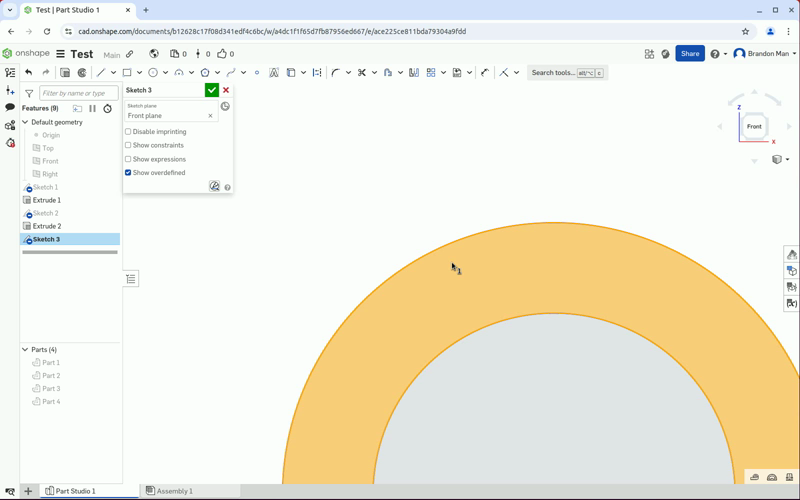
scroll(-6)
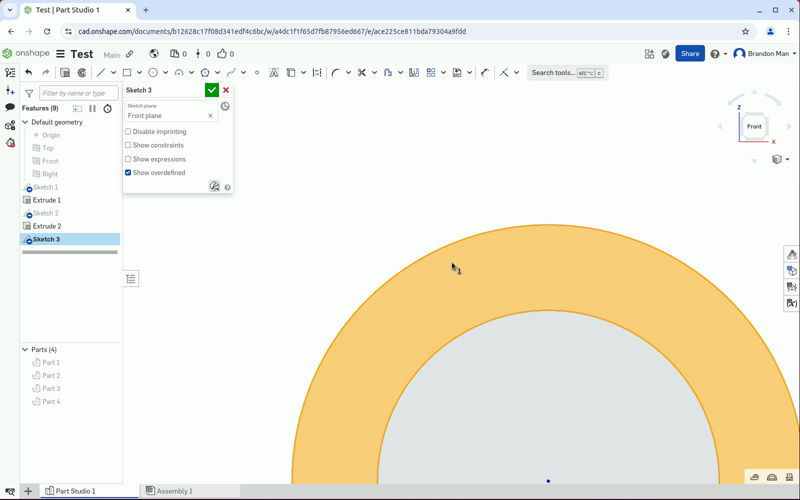
scroll(-6)
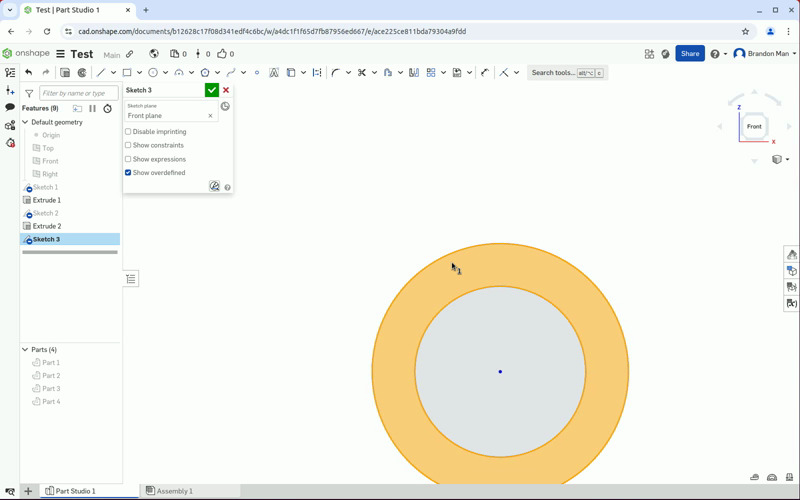
scroll(-6)
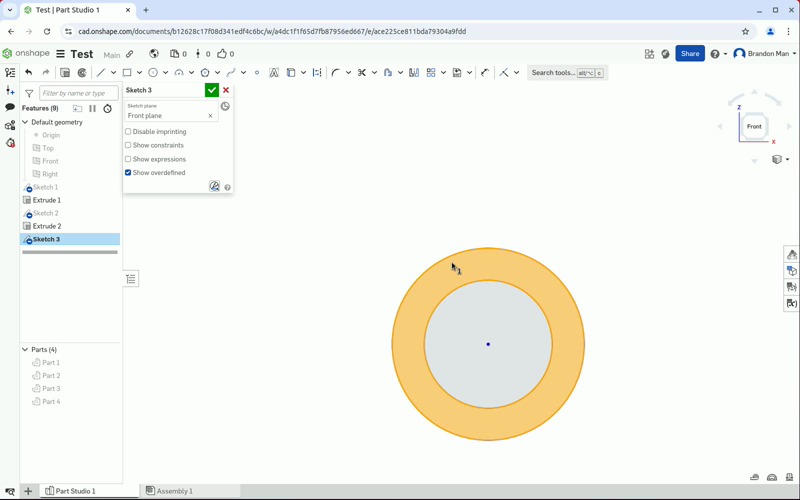
scroll(-6)
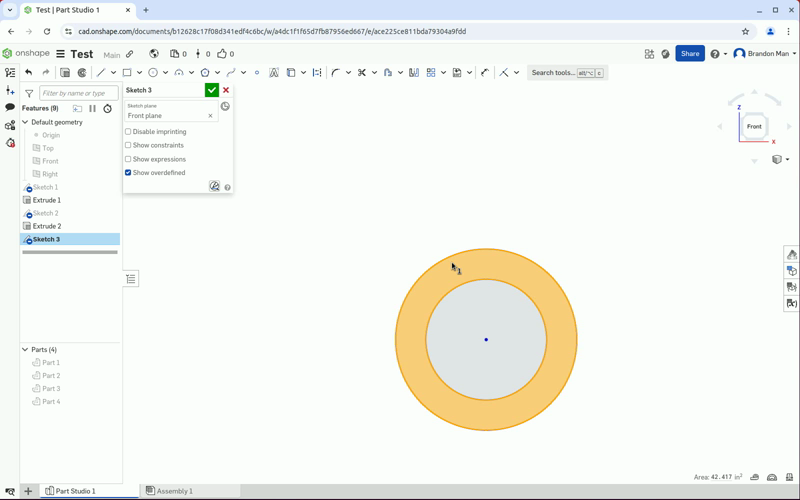
scroll(-6)
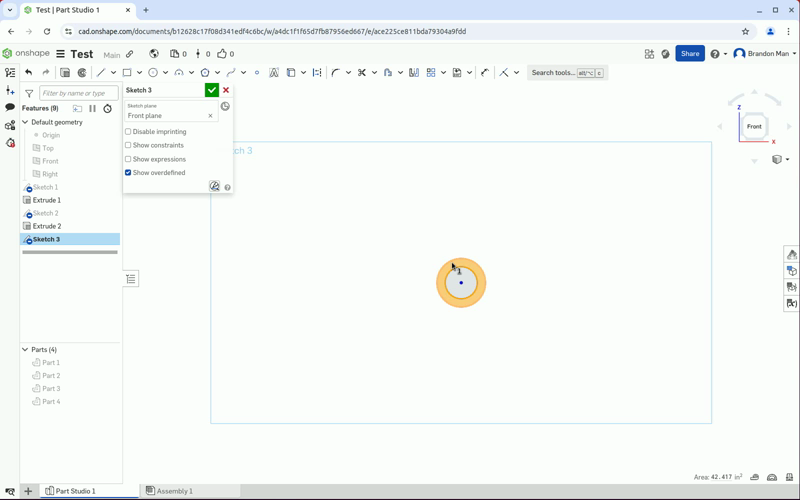
mouse_move(73, 352)
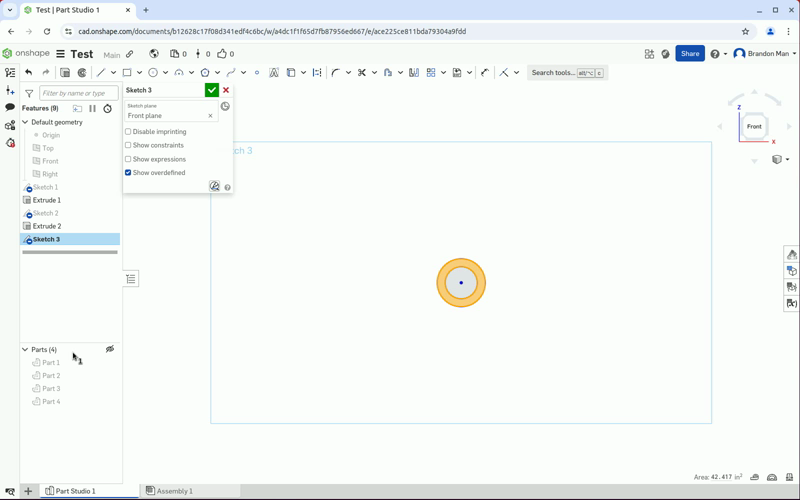
key(shift+y)
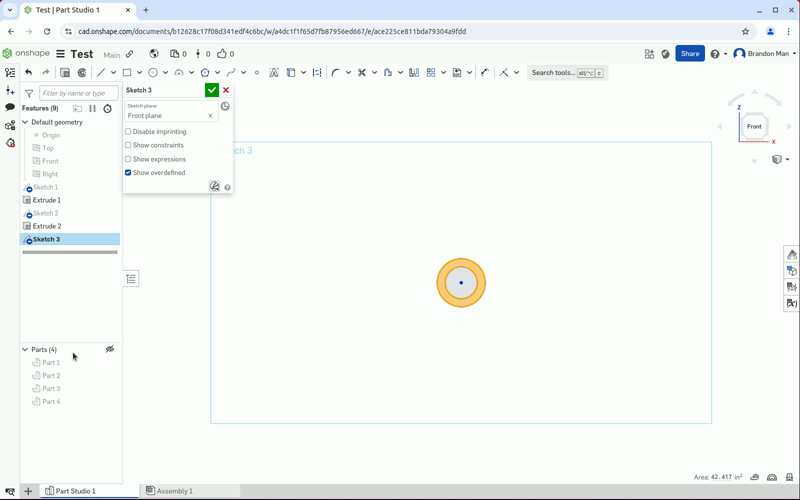
key(shift+e)
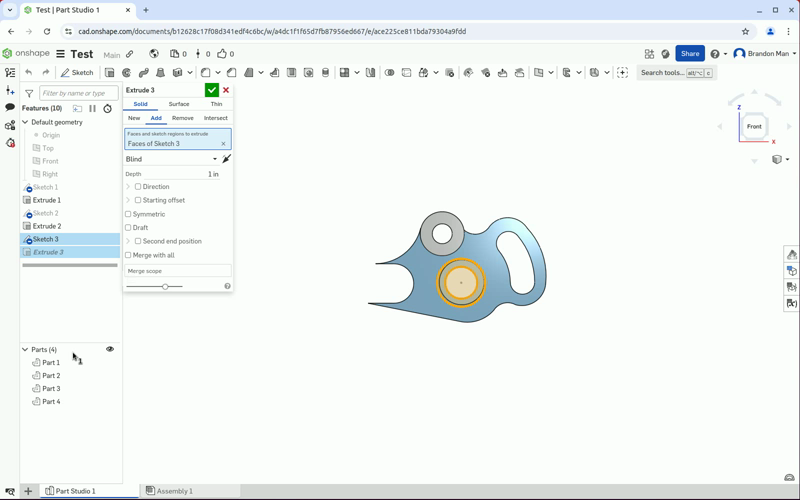
mouse_move(143, 106)
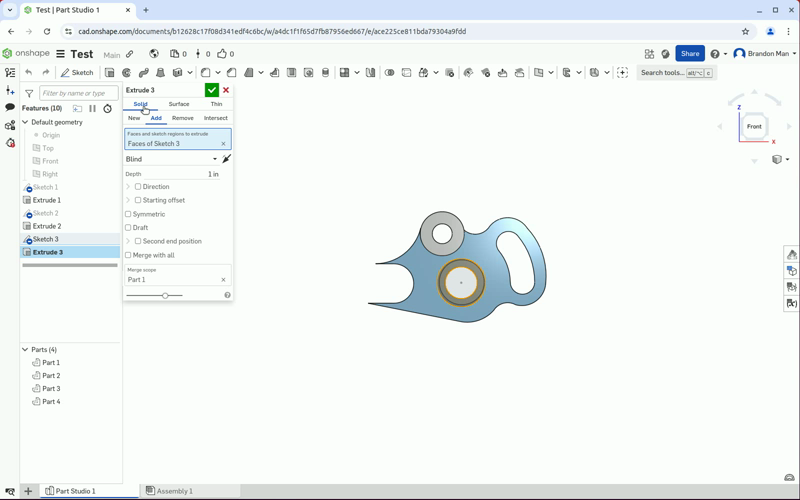
click(143, 106)
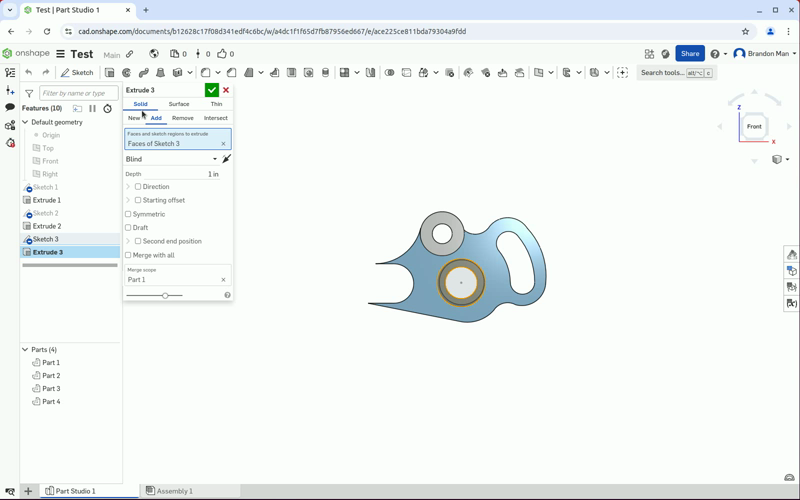
mouse_move(137, 120)
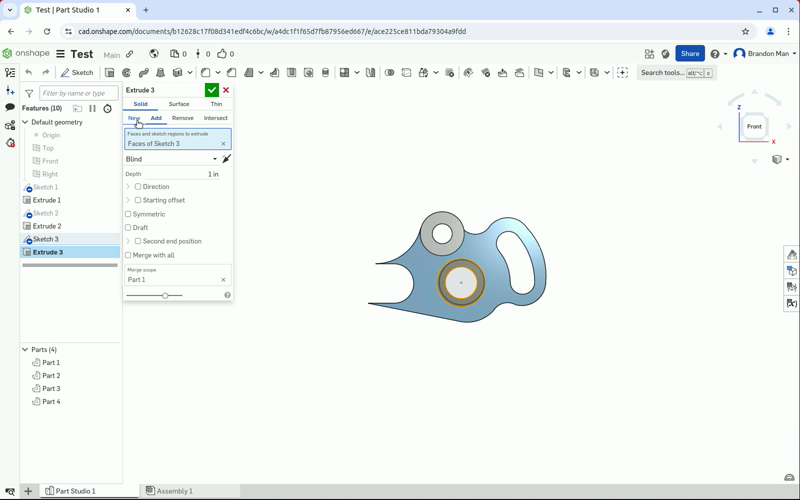
click(137, 120)
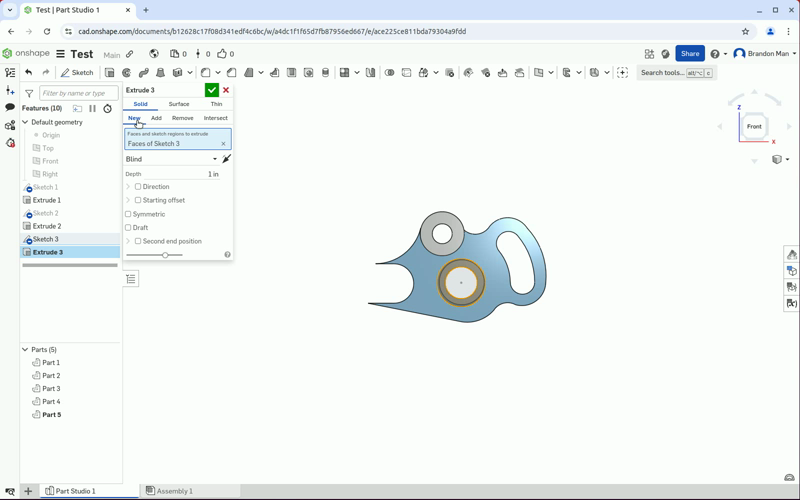
key(tab, 4)
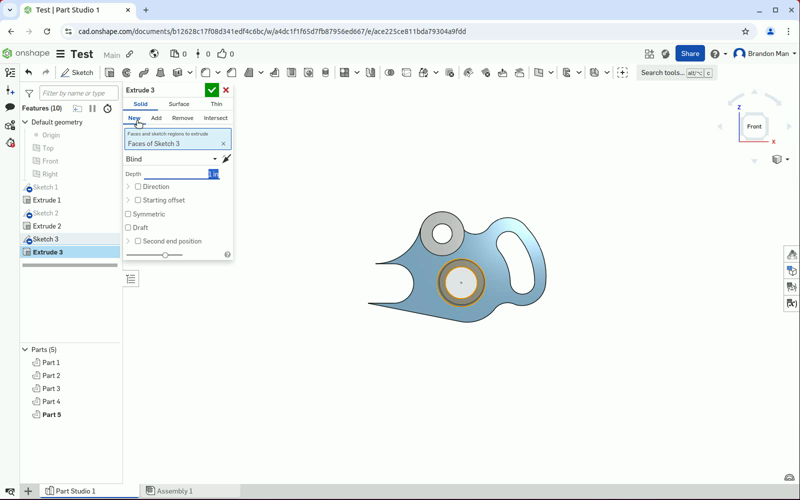
text(9.628)
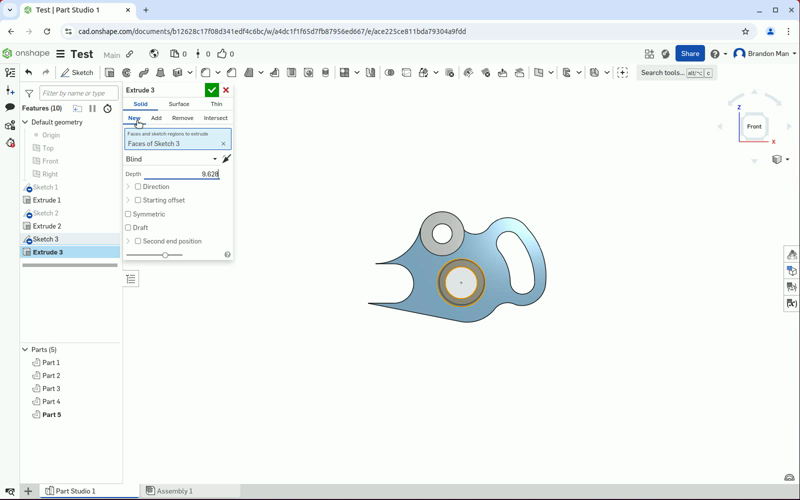
key(tab, 3)
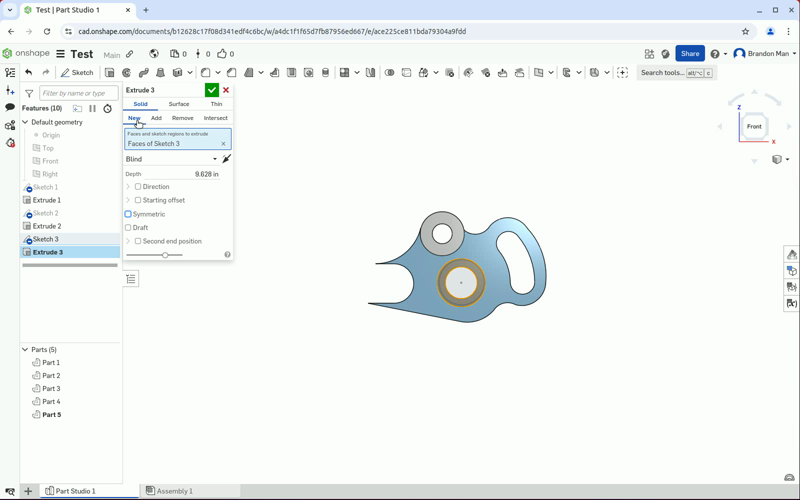
key(space)
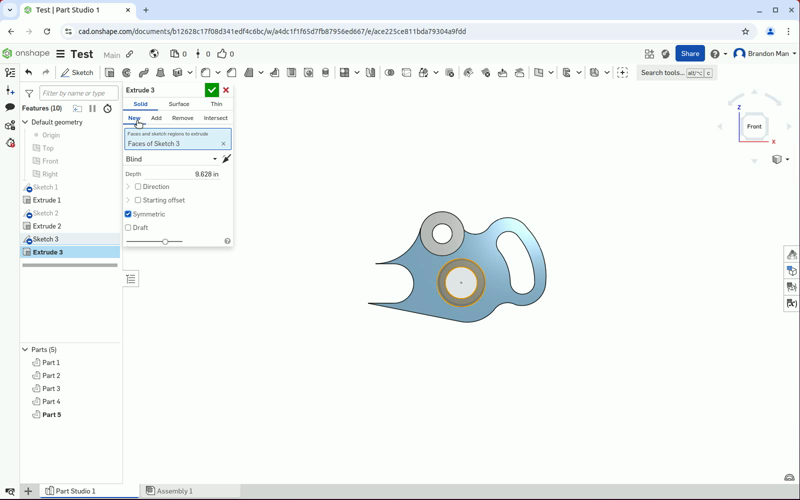
key(enter)
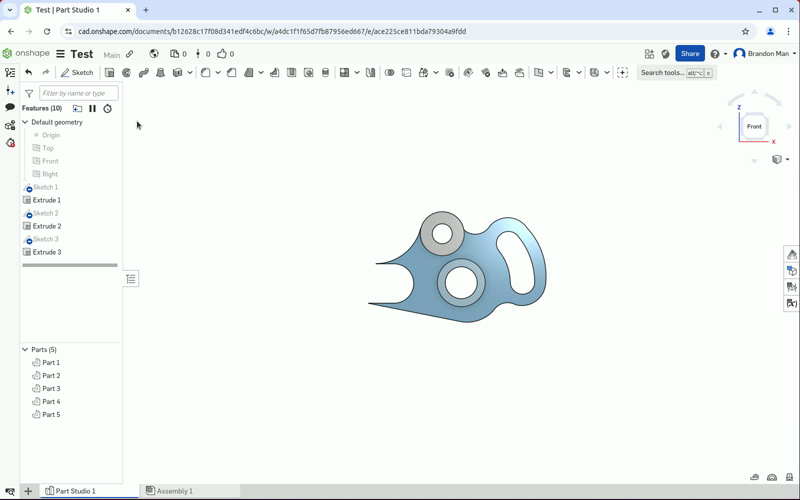
key(shift+h)
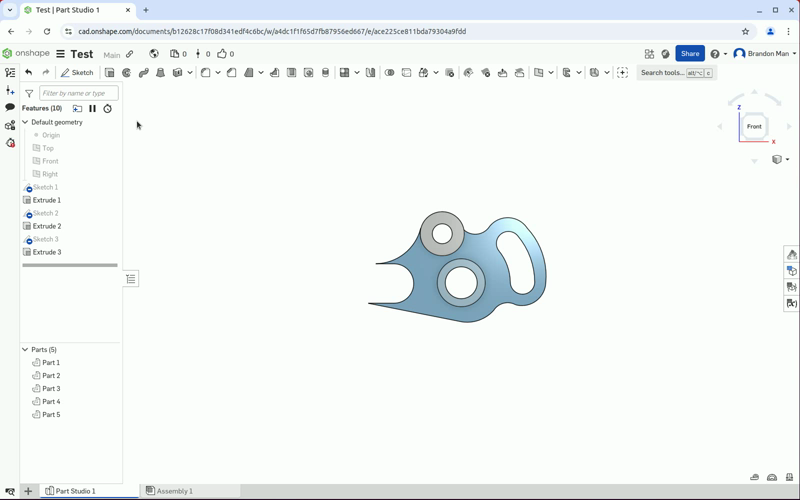
key(shift+h)
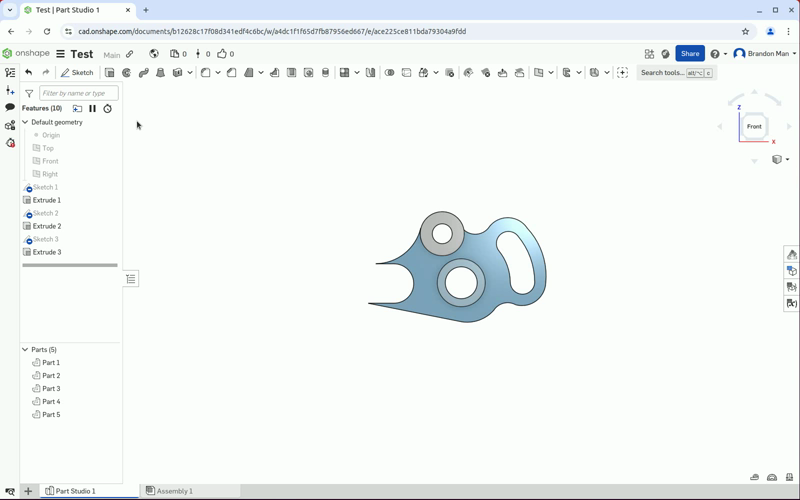
mouse_move(73, 189)
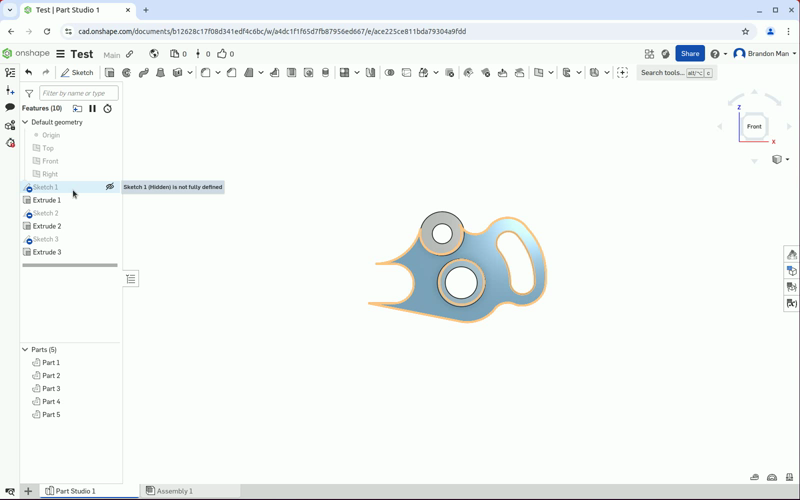
click(73, 189)
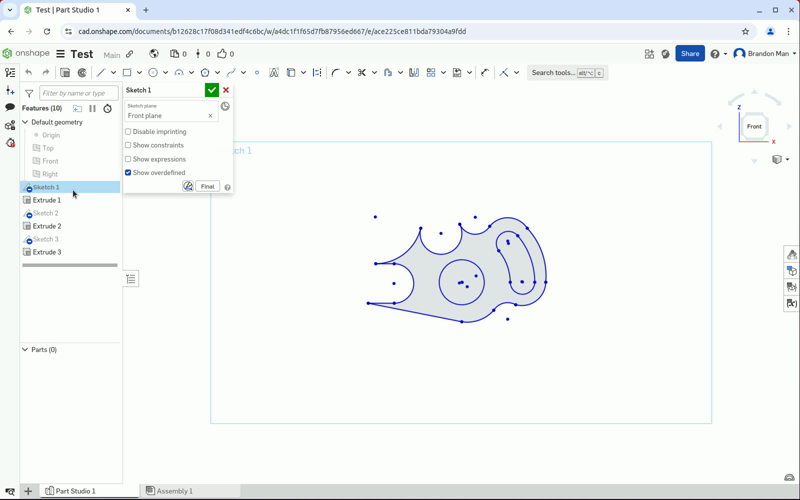
mouse_move(229, 92)
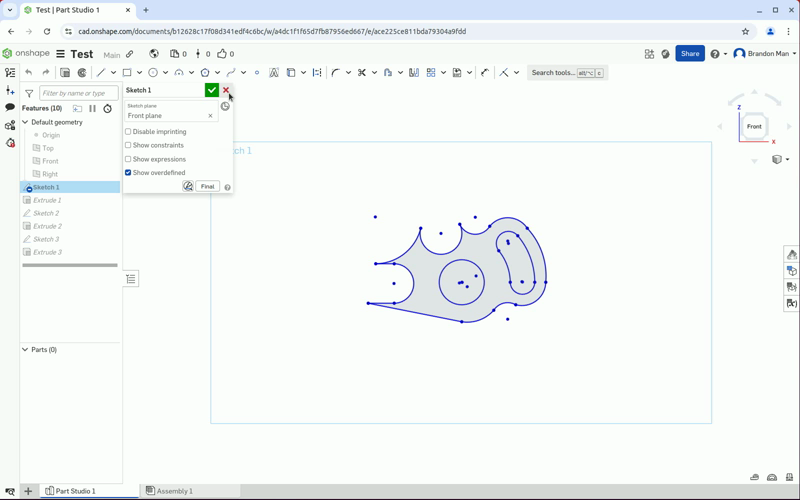
click(229, 92)
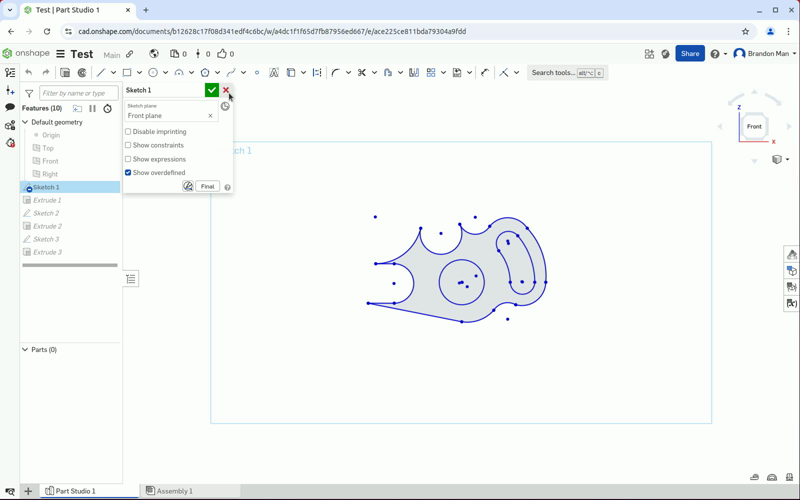
key(shift+s)
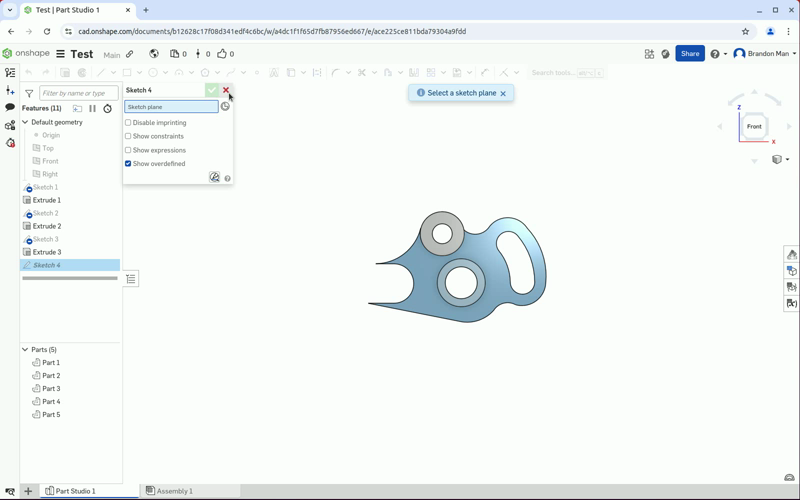
mouse_move(73, 163)
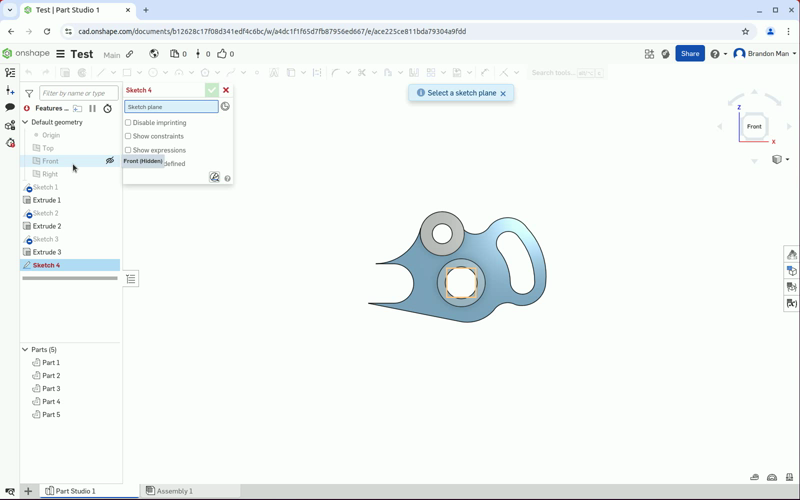
click(73, 163)
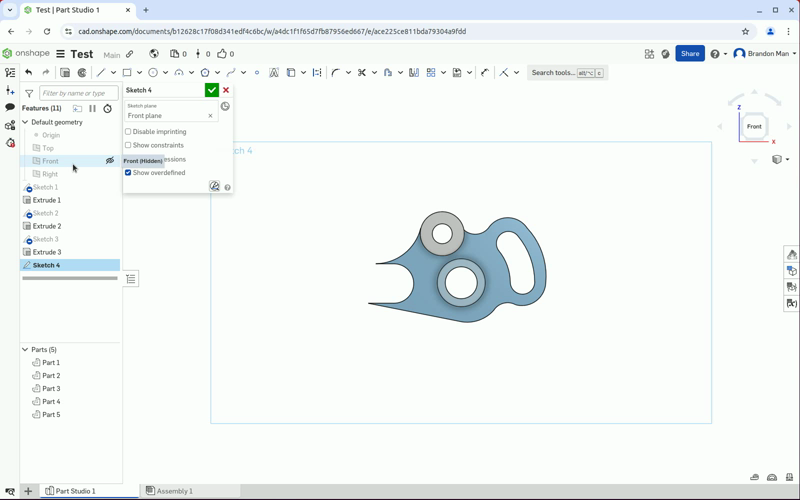
mouse_move(73, 352)
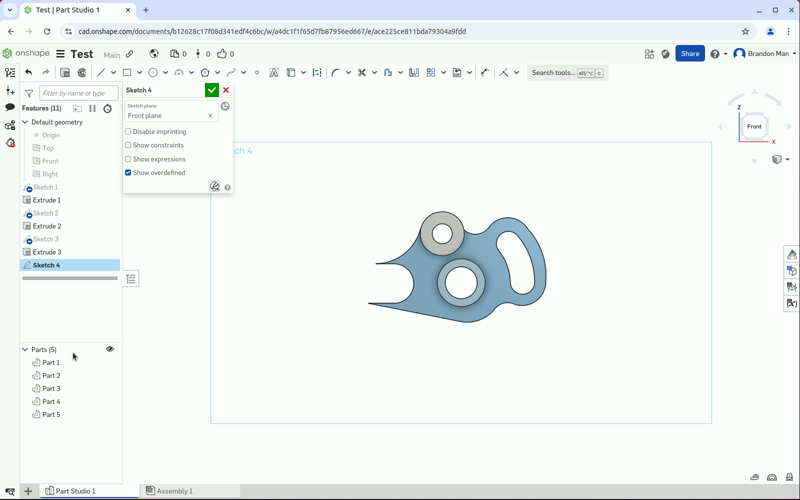
key(y)
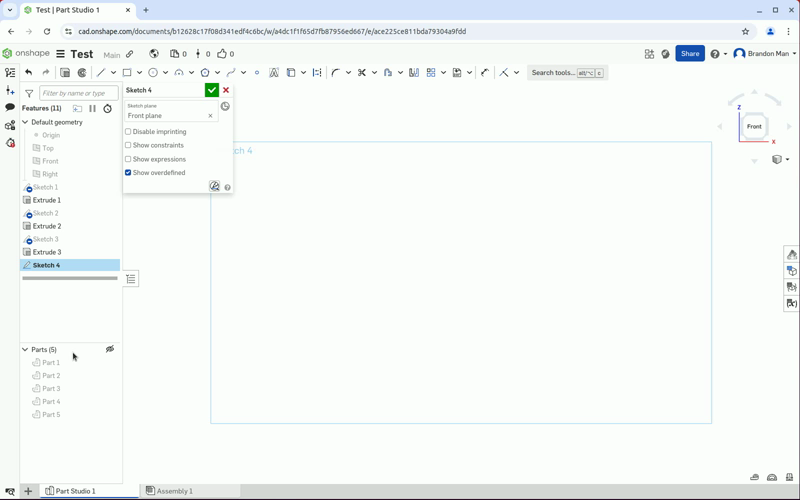
key(l)
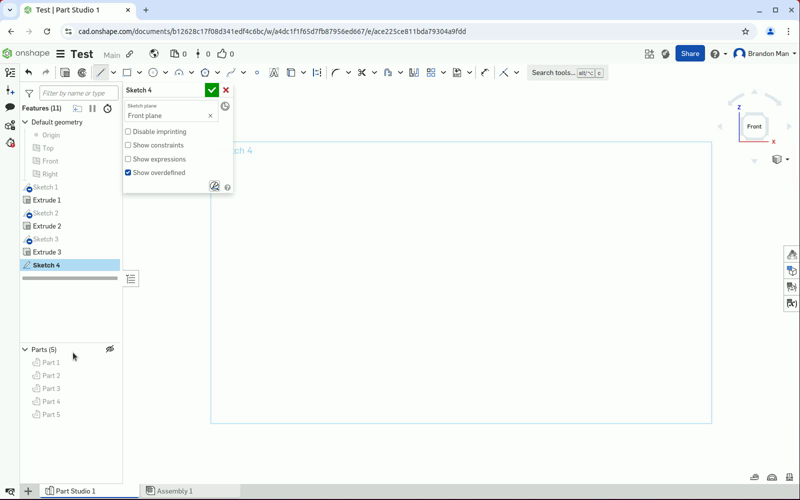
key_down(shift)
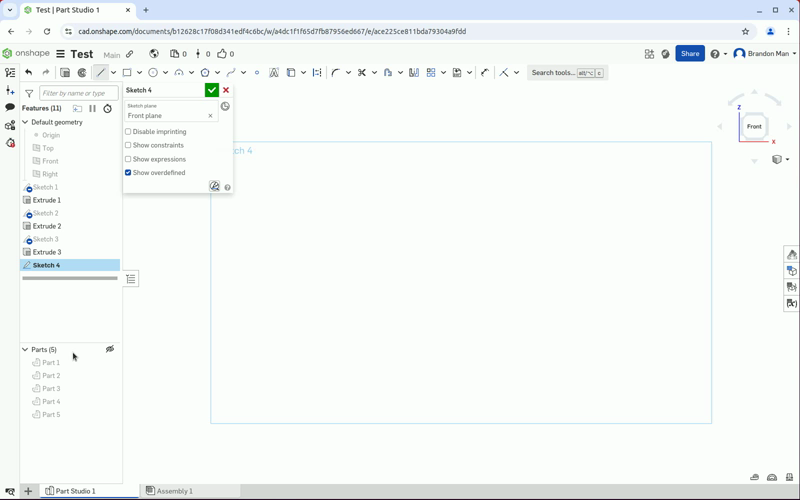
mouse_move(368, 303)
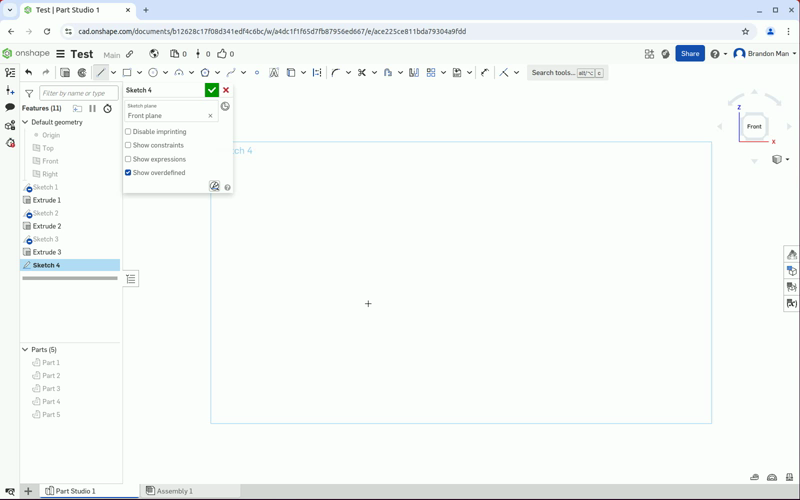
click(368, 303)
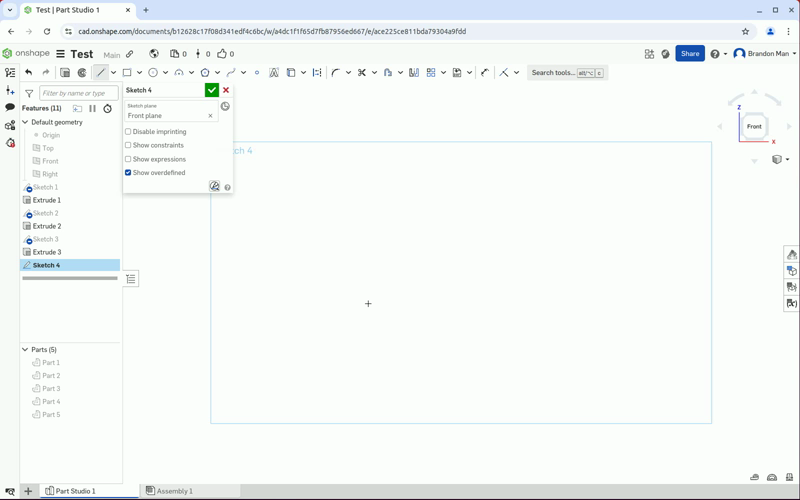
key_up(shift)
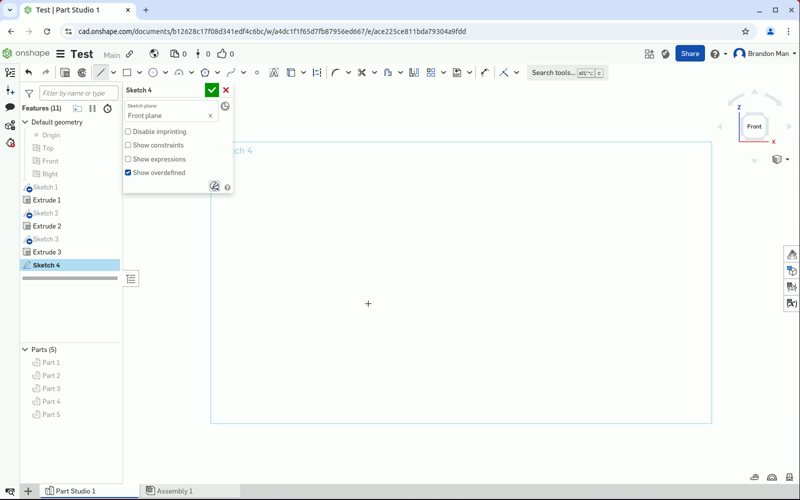
key_down(shift)
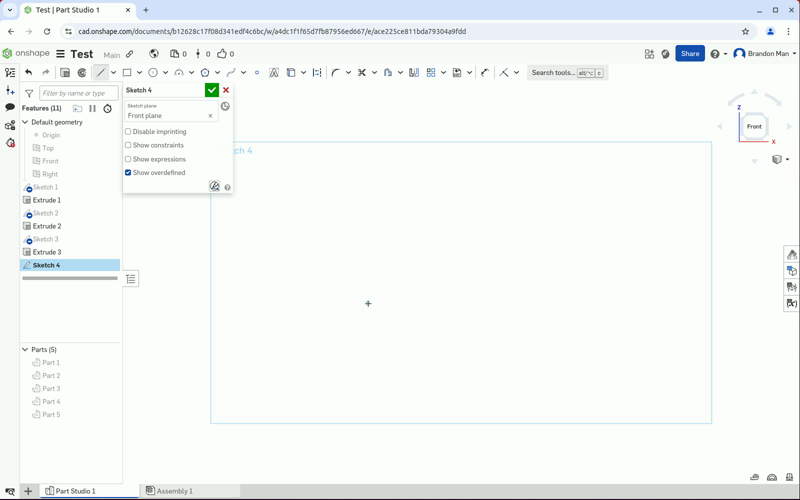
mouse_move(398, 303)
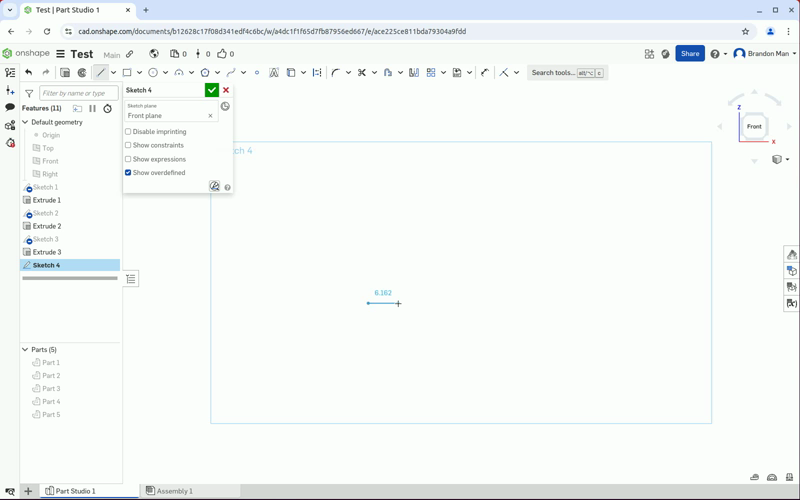
mouse_move(395, 303)
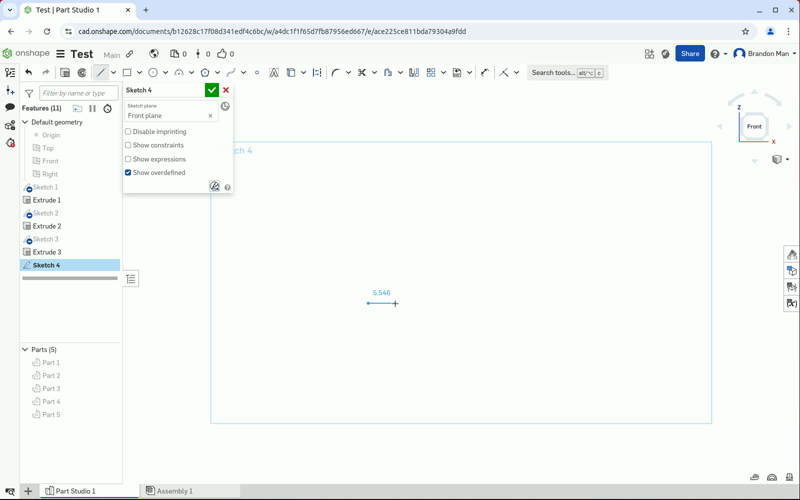
click(395, 303)
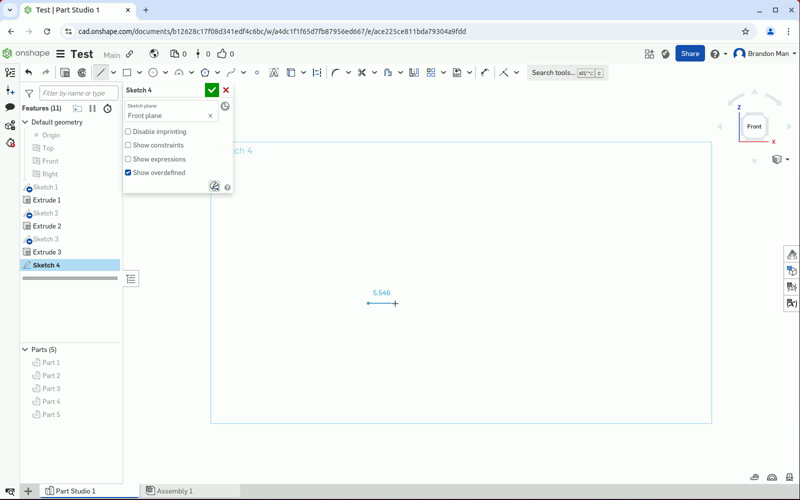
key_up(shift)
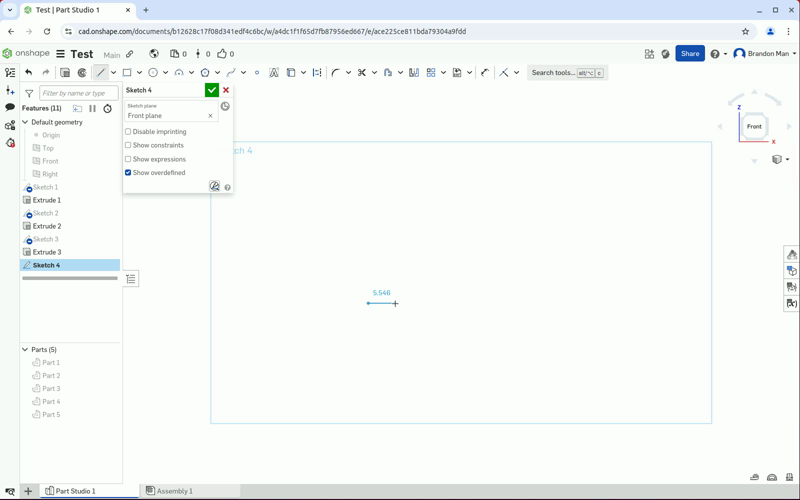
key(esc)
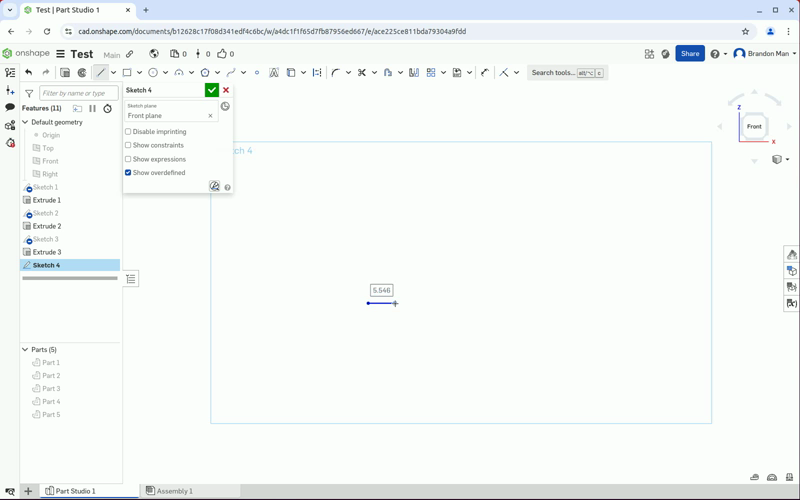
key(a)
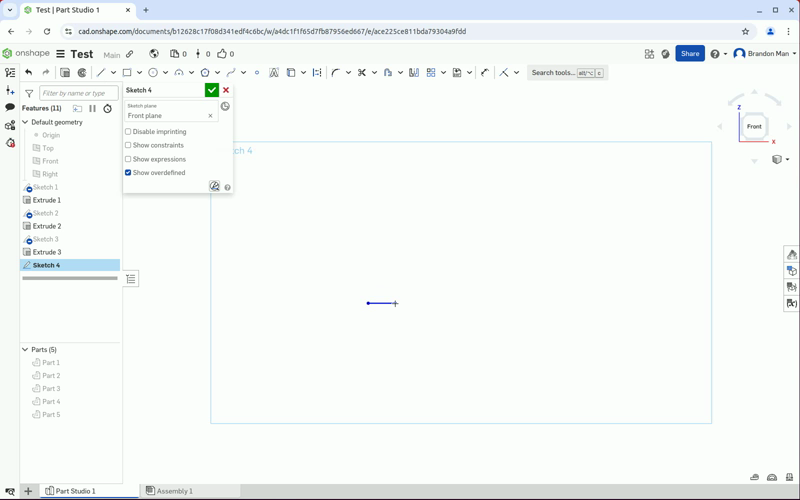
mouse_move(395, 303)
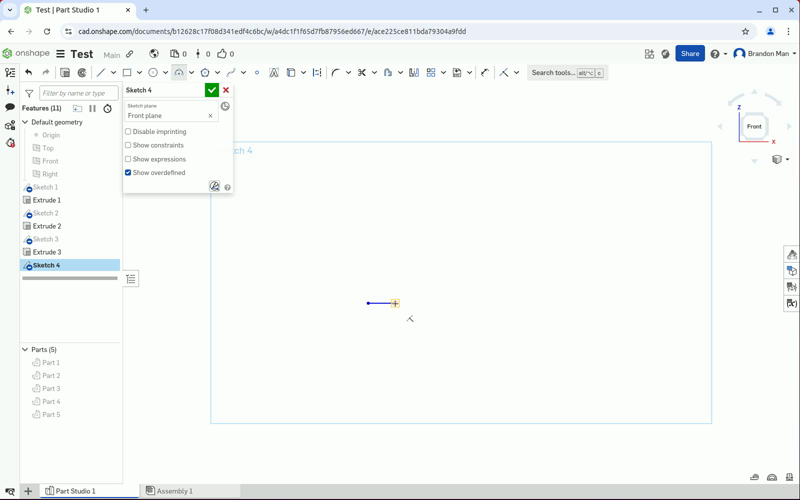
click(395, 303)
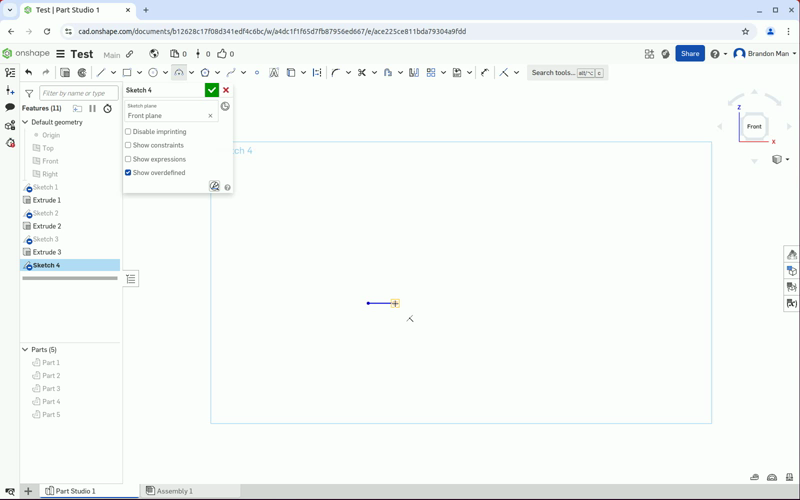
key_down(shift)
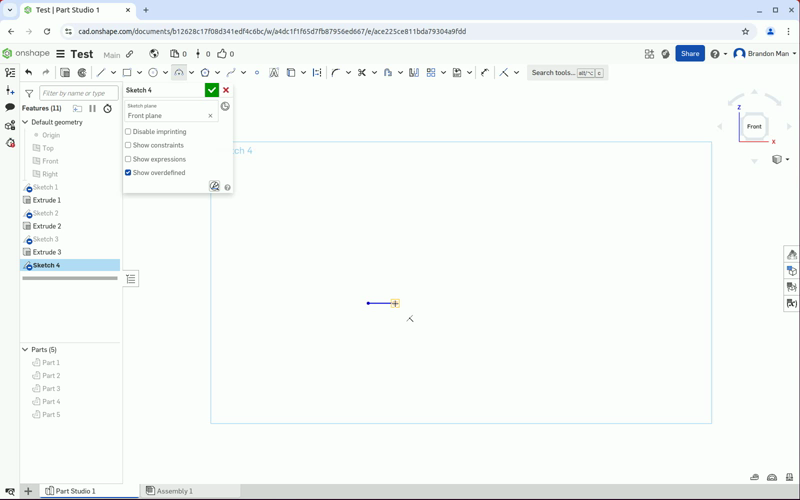
mouse_move(395, 262)
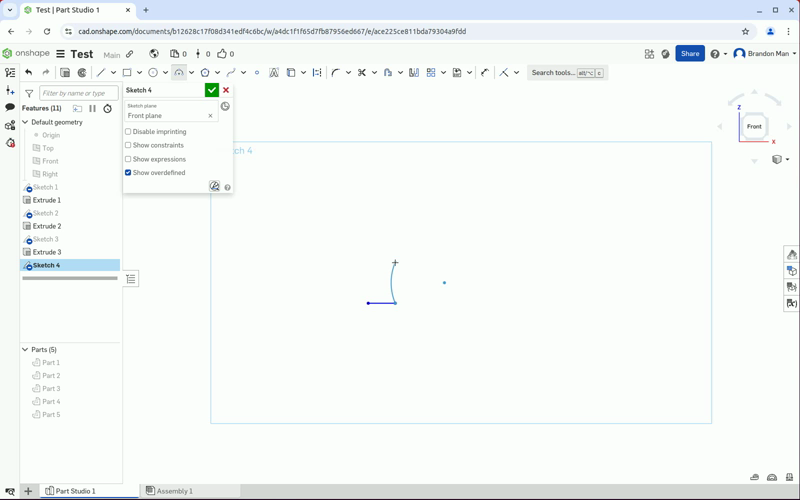
click(395, 262)
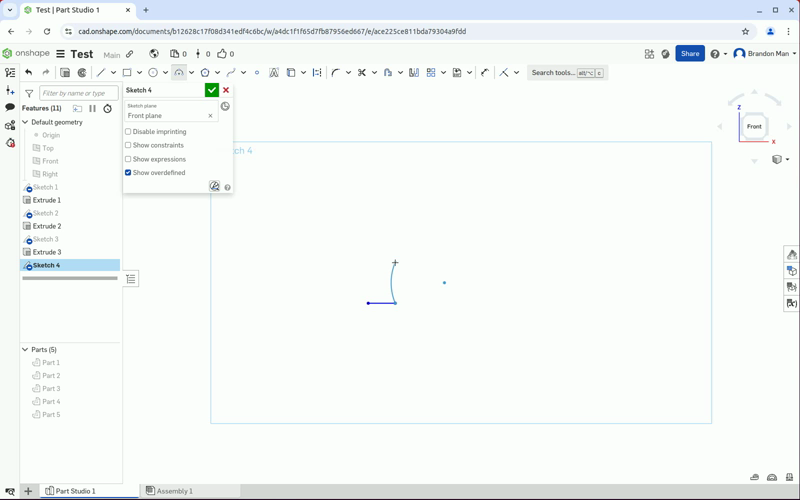
mouse_move(415, 282)
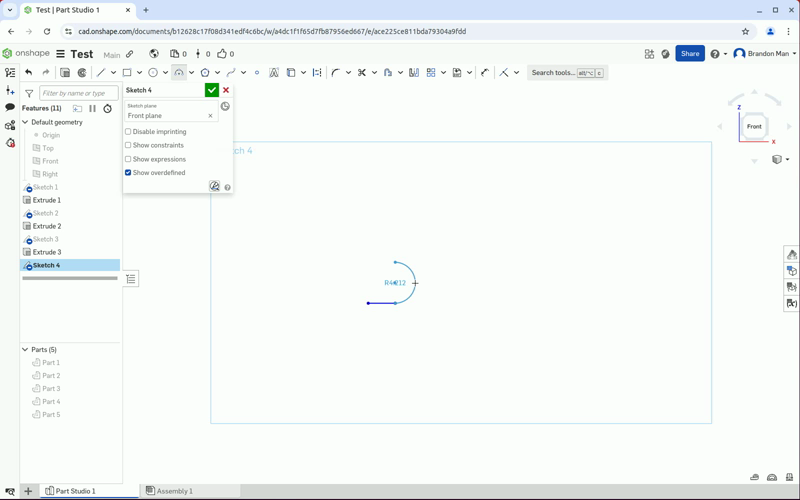
click(415, 282)
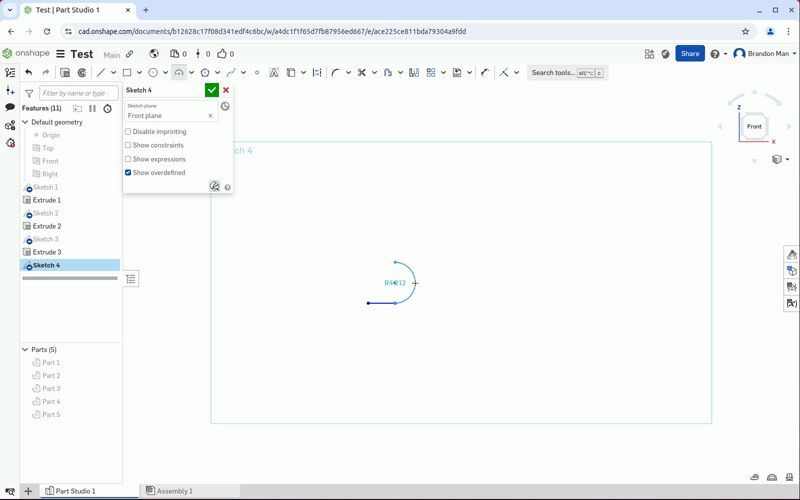
key_up(shift)
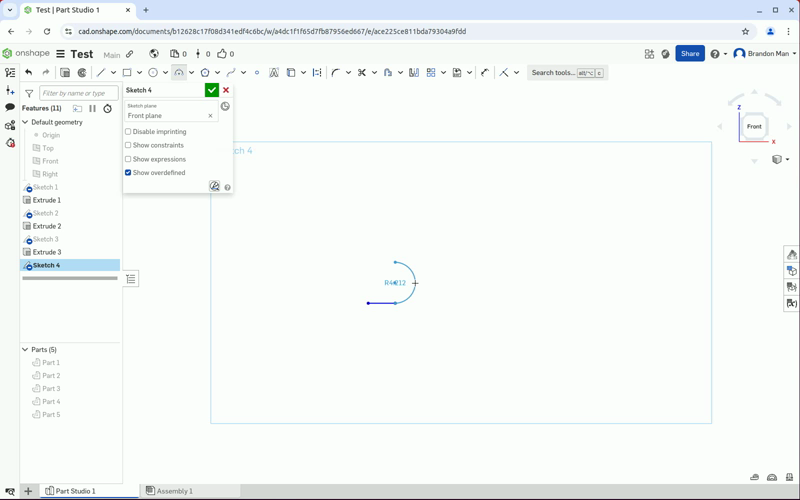
key(esc)
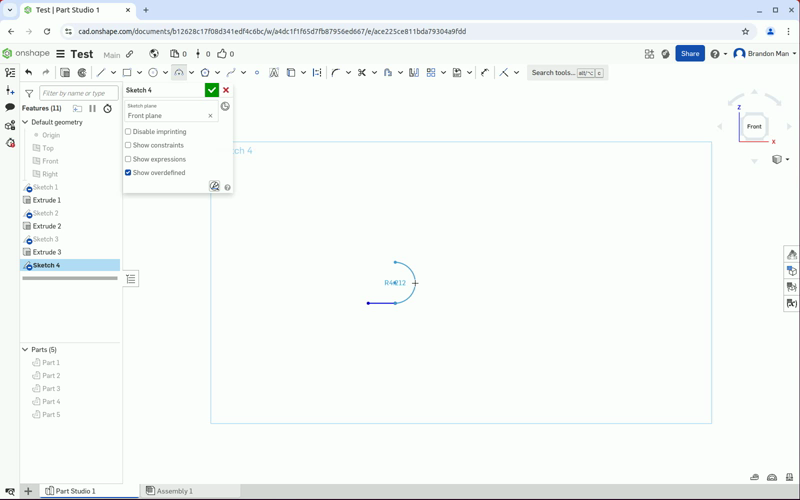
key(l)
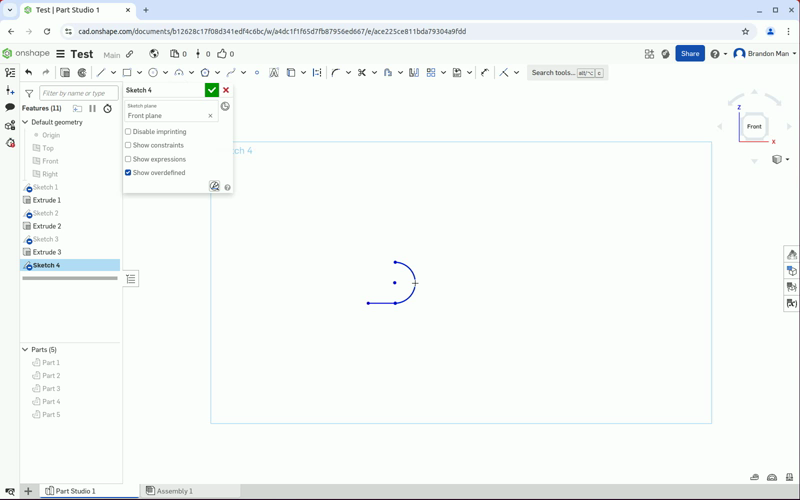
mouse_move(395, 262)
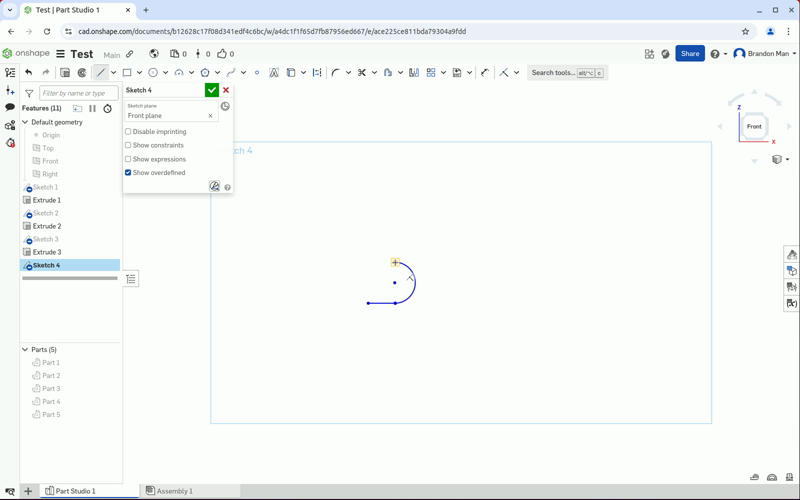
click(395, 262)
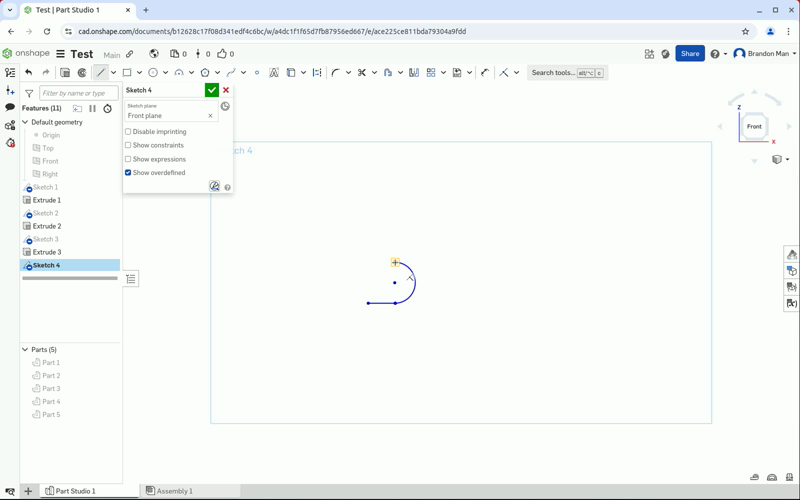
key_down(shift)
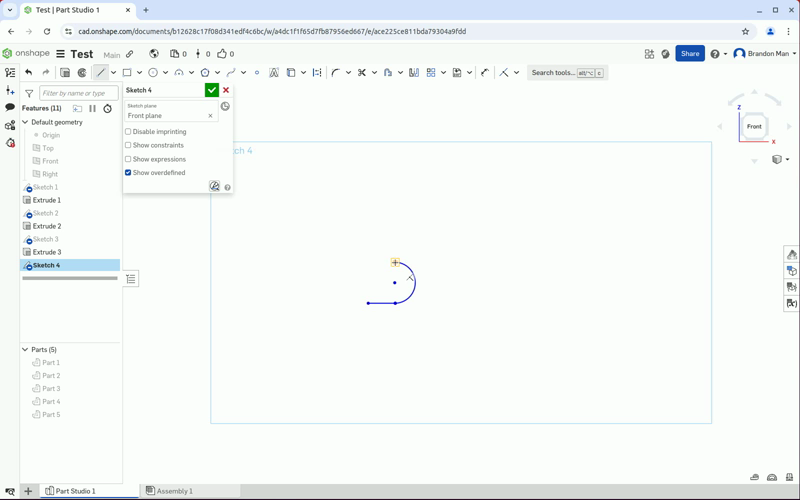
mouse_move(425, 262)
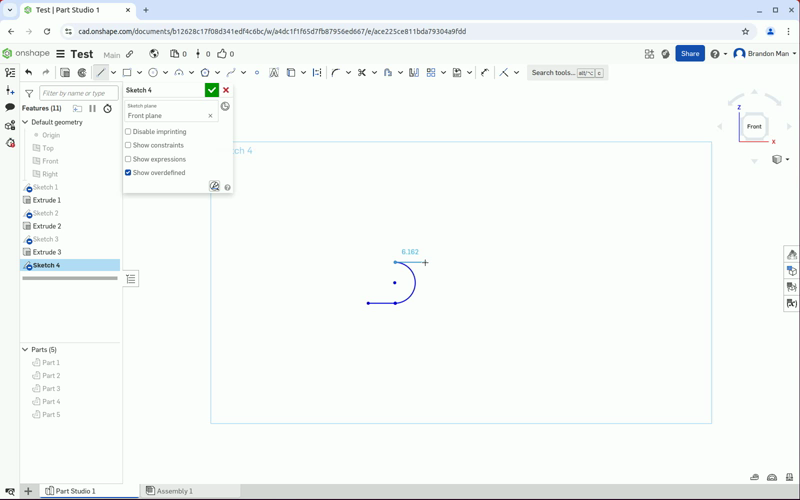
mouse_move(375, 262)
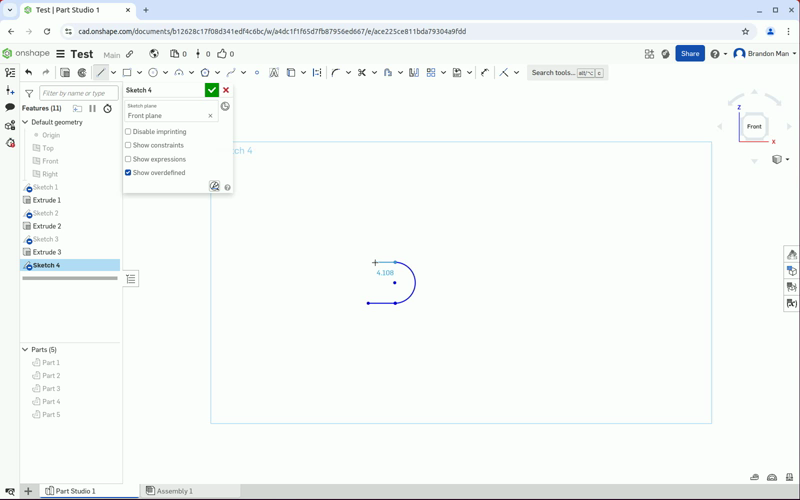
click(375, 262)
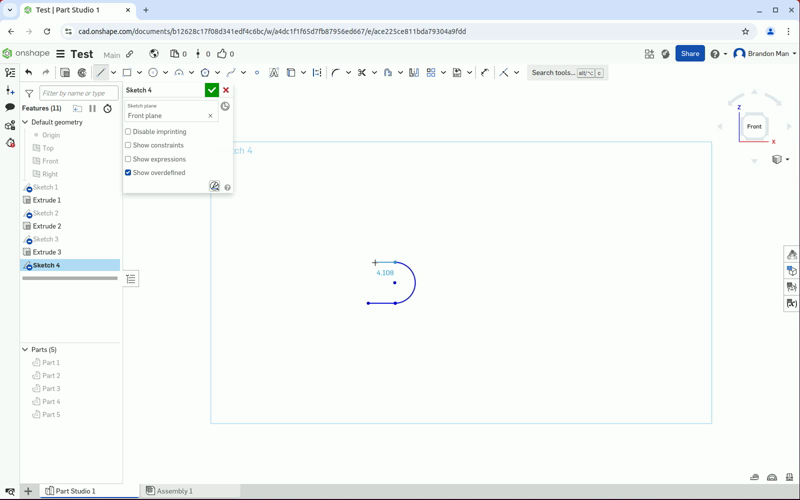
key_up(shift)
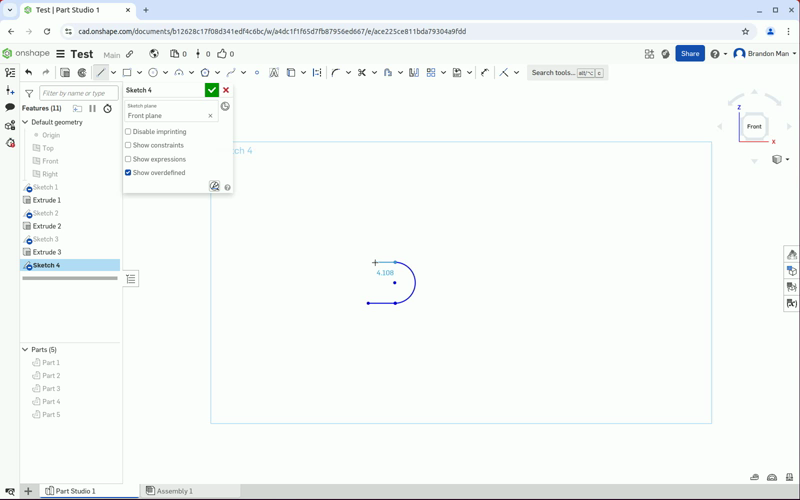
key_down(shift)
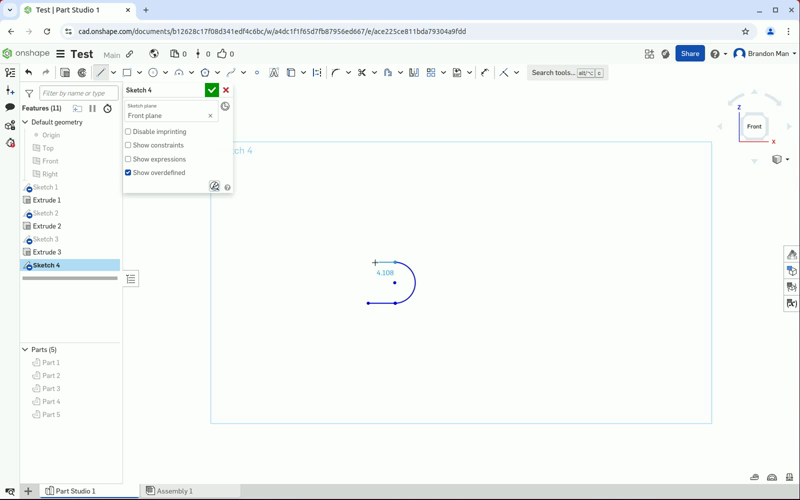
mouse_move(405, 262)
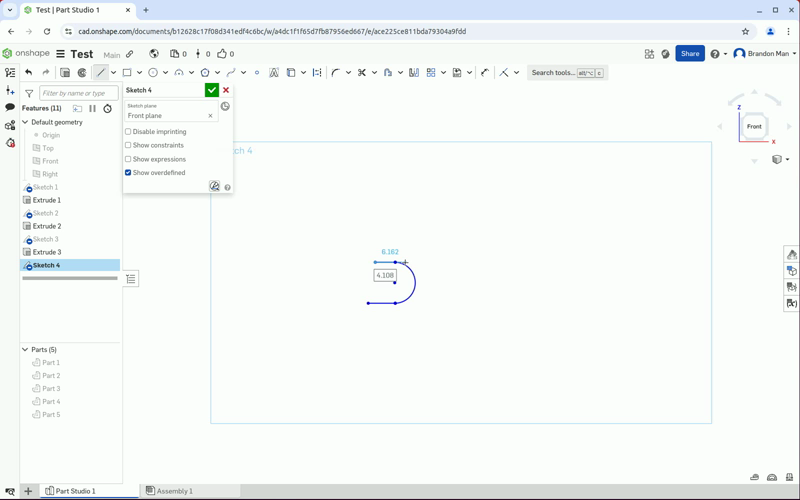
mouse_move(368, 262)
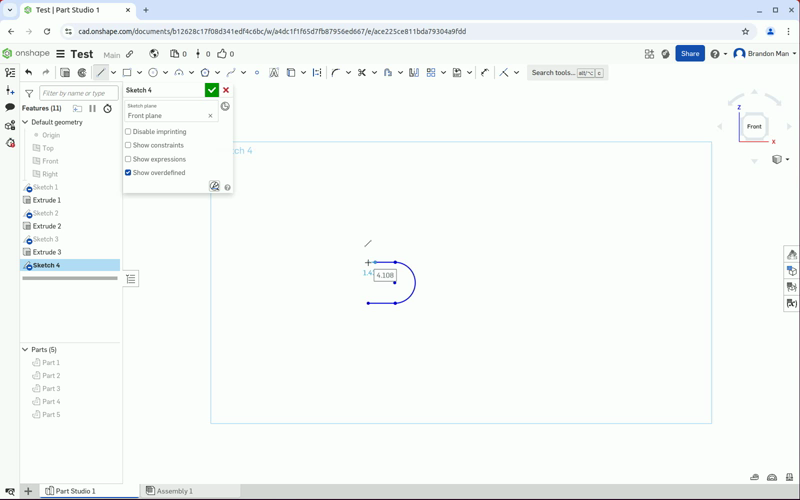
scroll(6)
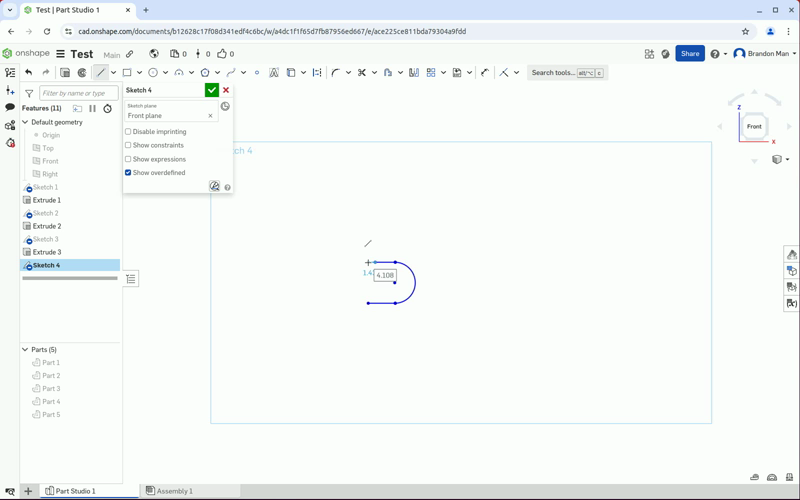
scroll(6)
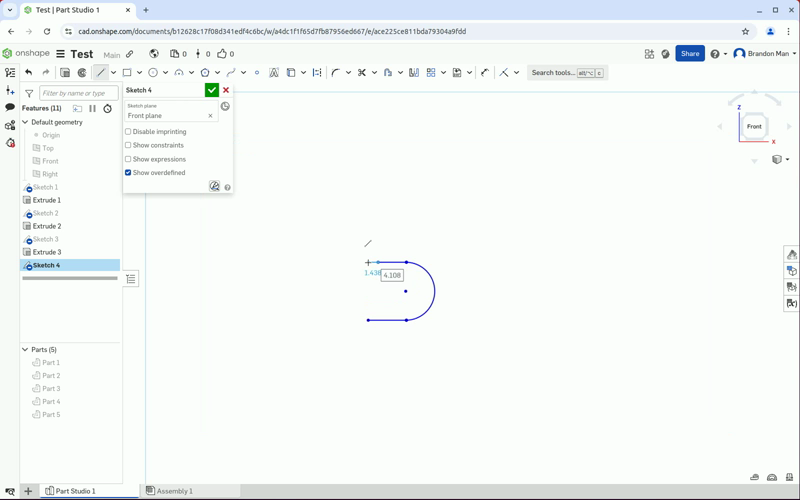
scroll(6)
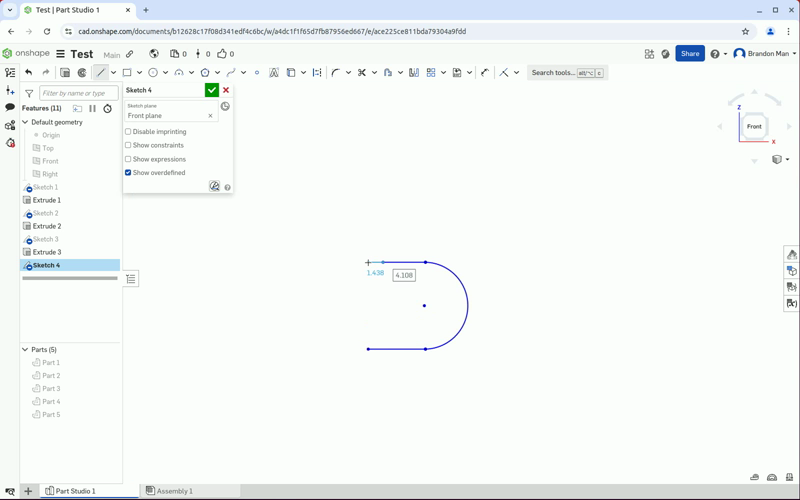
scroll(6)
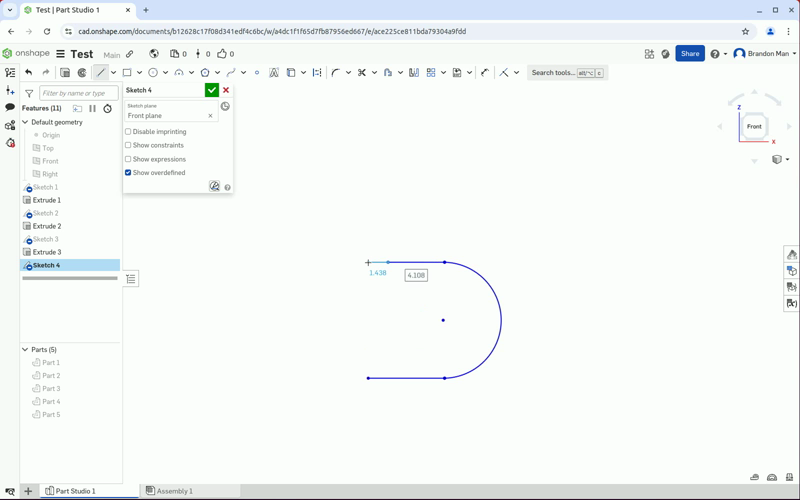
scroll(6)
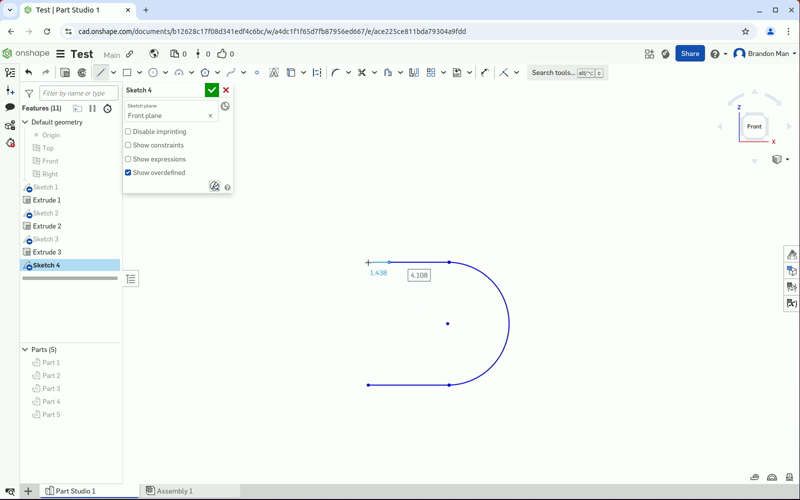
scroll(6)
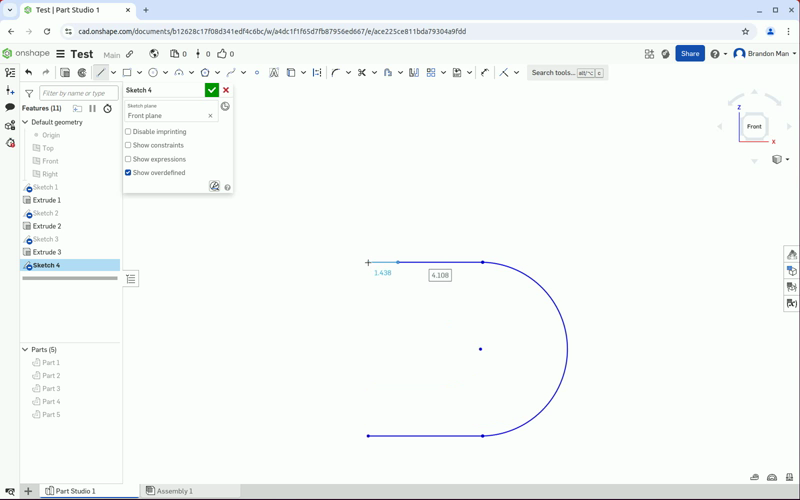
scroll(6)
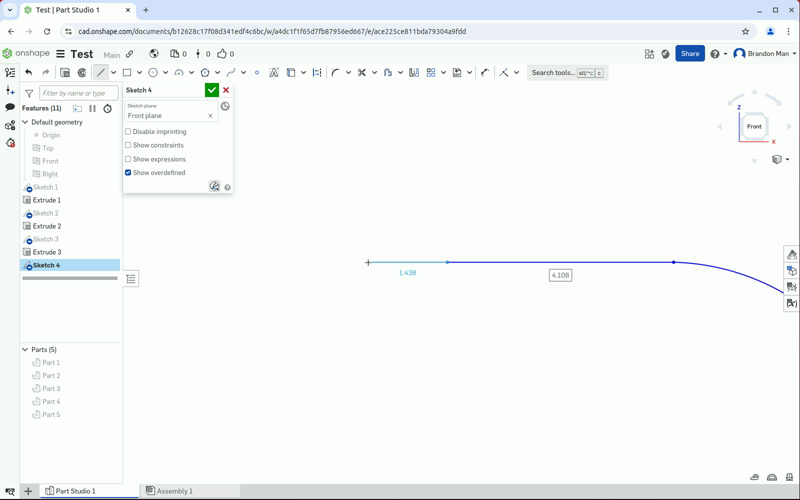
click(368, 262)
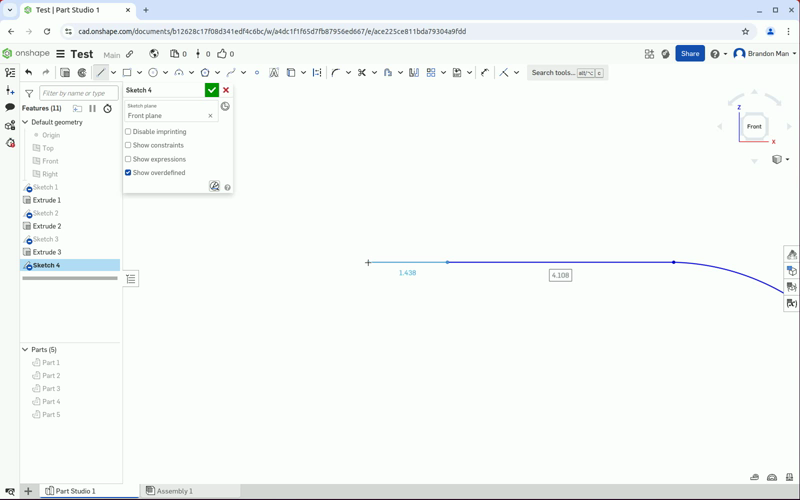
scroll(-6)
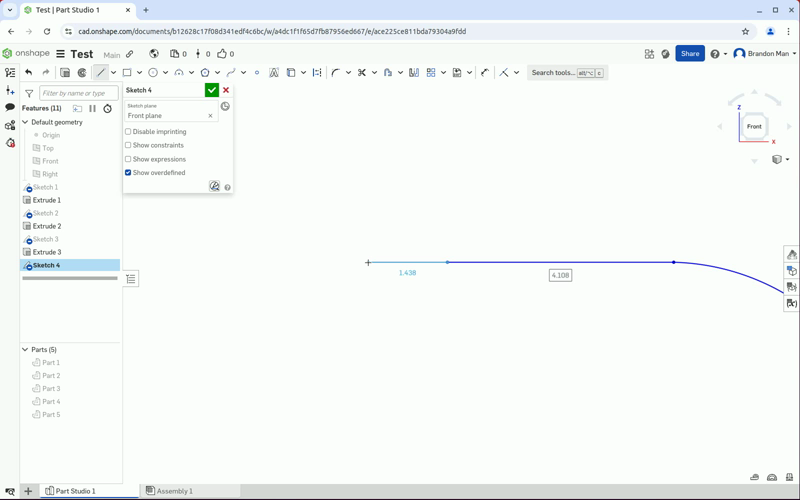
scroll(-6)
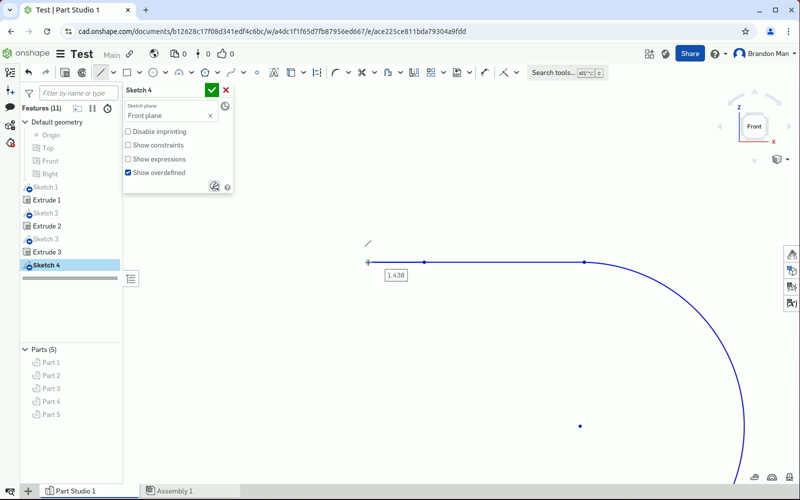
scroll(-6)
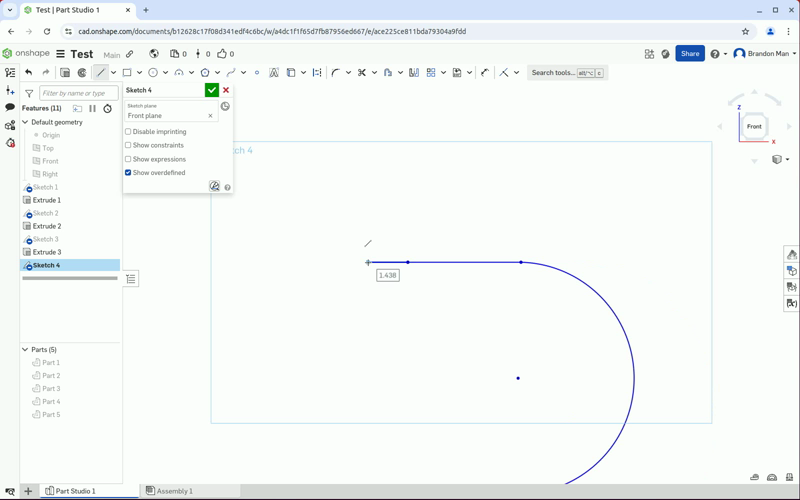
scroll(-6)
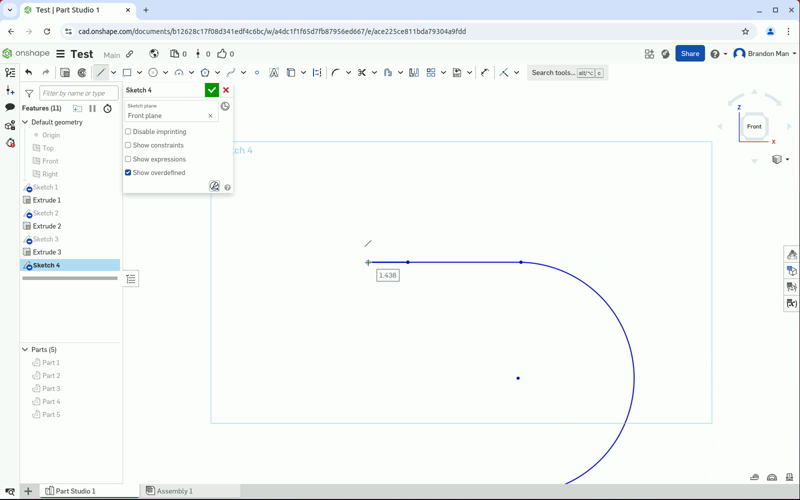
scroll(-6)
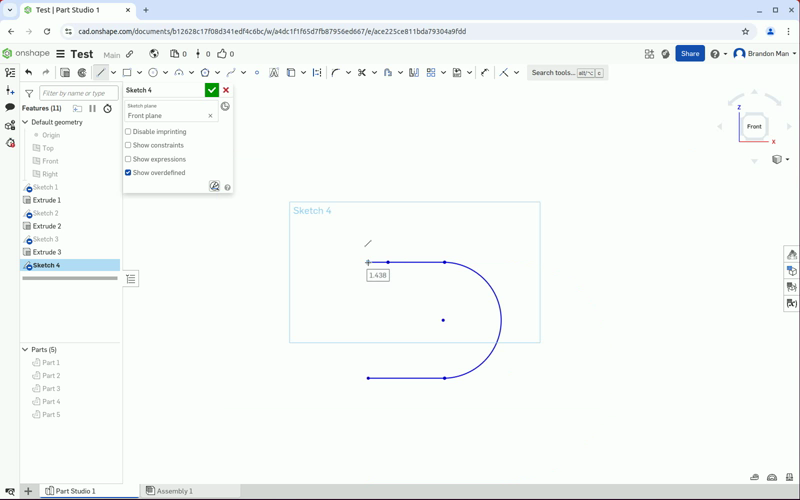
scroll(-6)
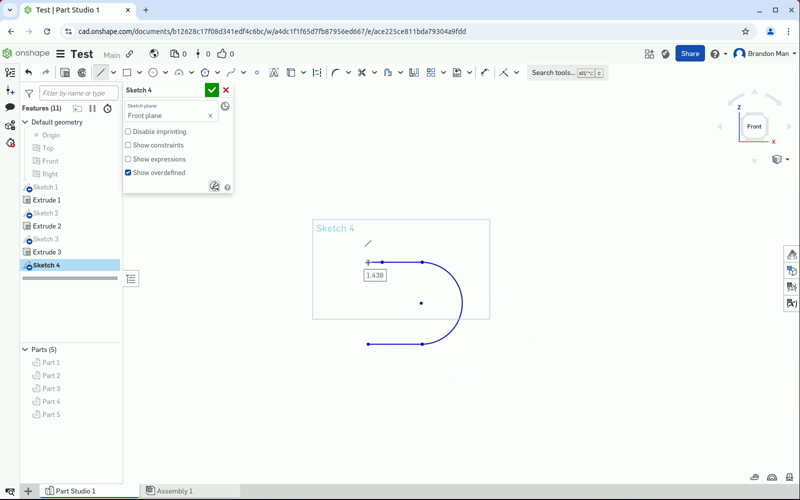
scroll(-6)
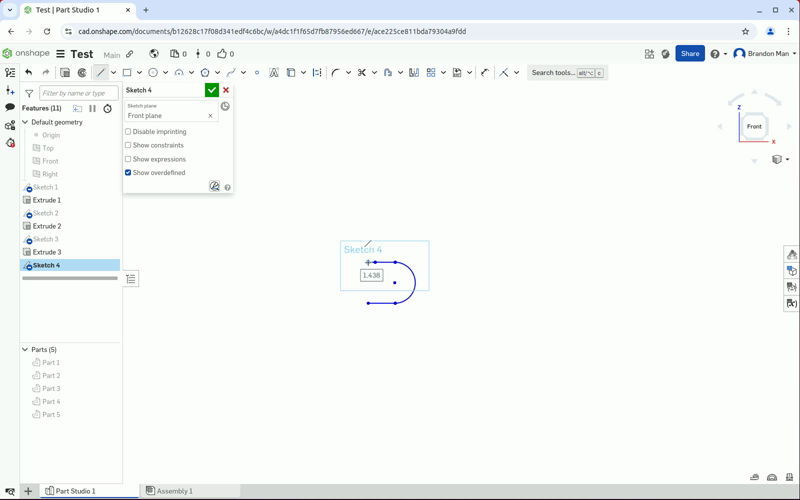
key_up(shift)
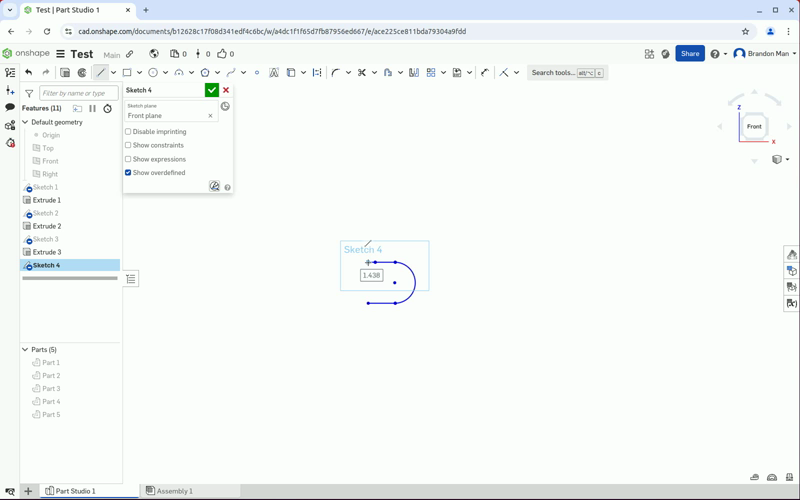
key(esc)
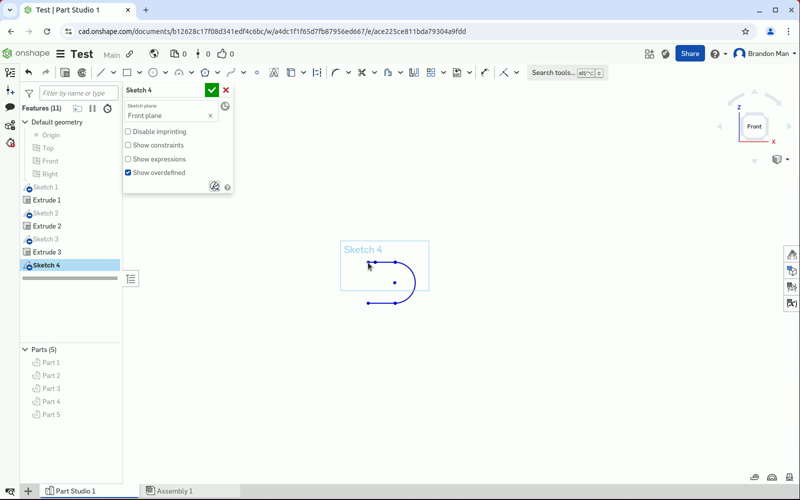
key(a)
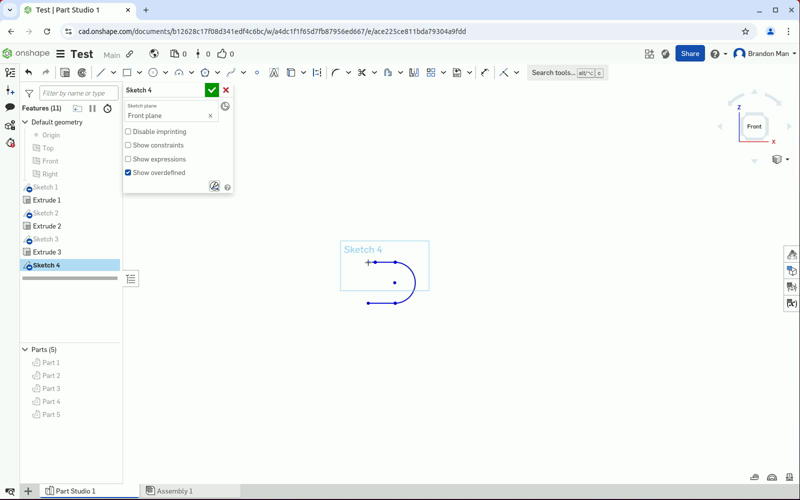
mouse_move(368, 262)
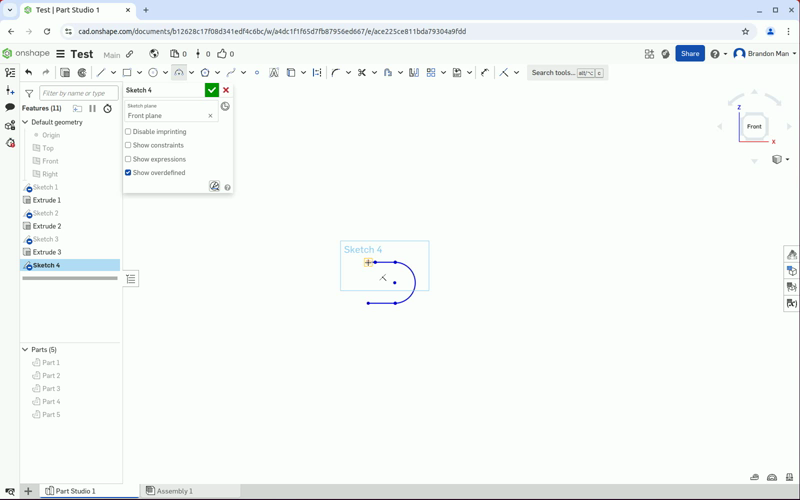
click(368, 262)
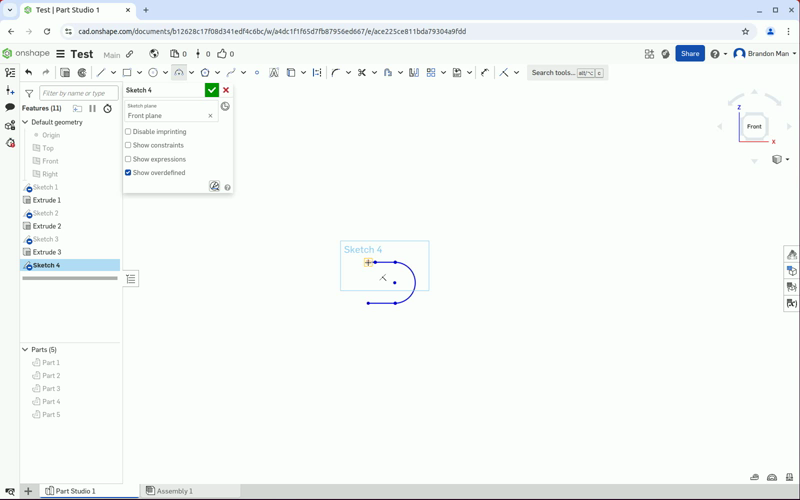
mouse_move(368, 303)
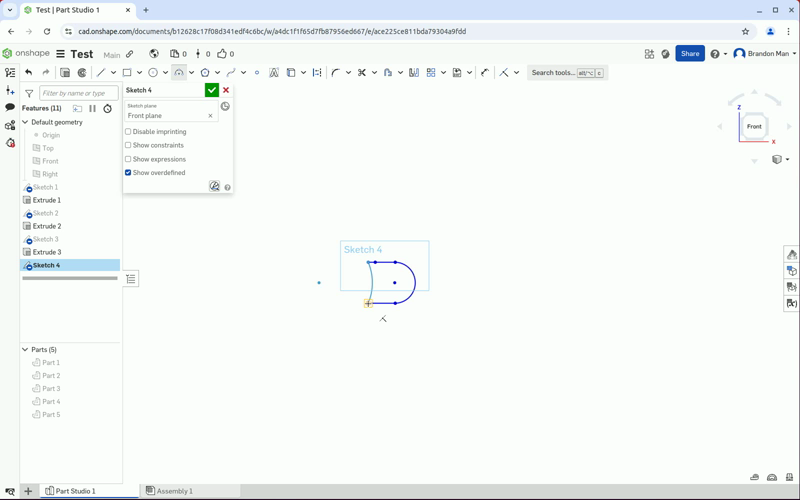
click(368, 303)
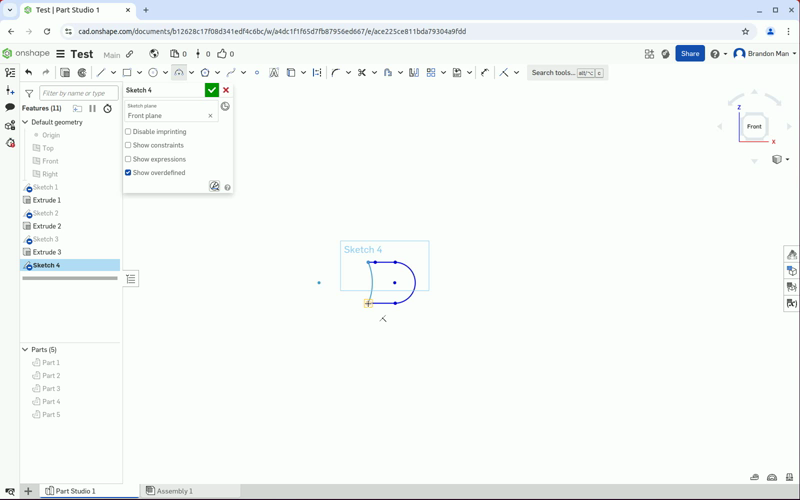
key_down(shift)
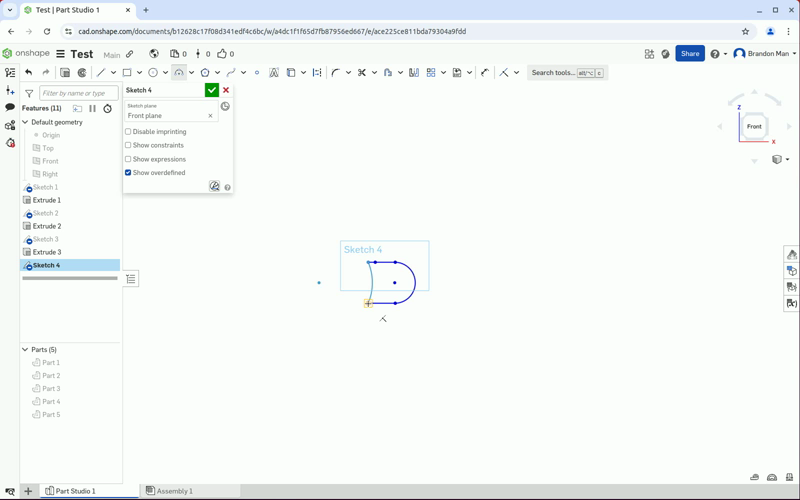
mouse_move(347, 282)
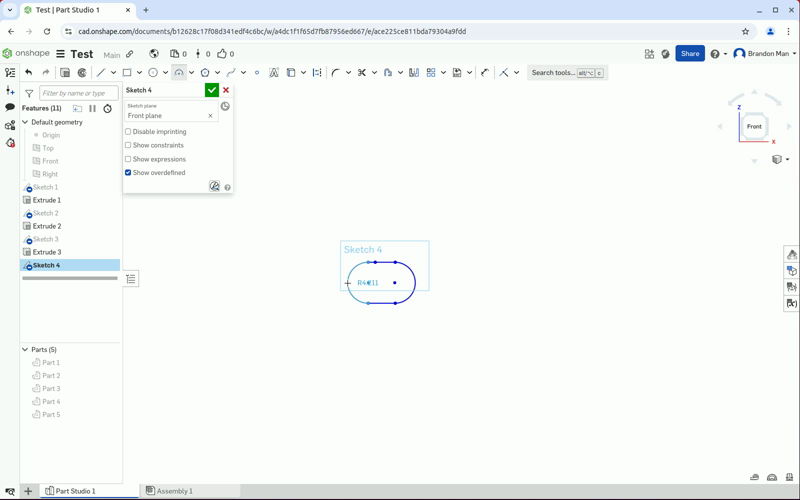
click(347, 282)
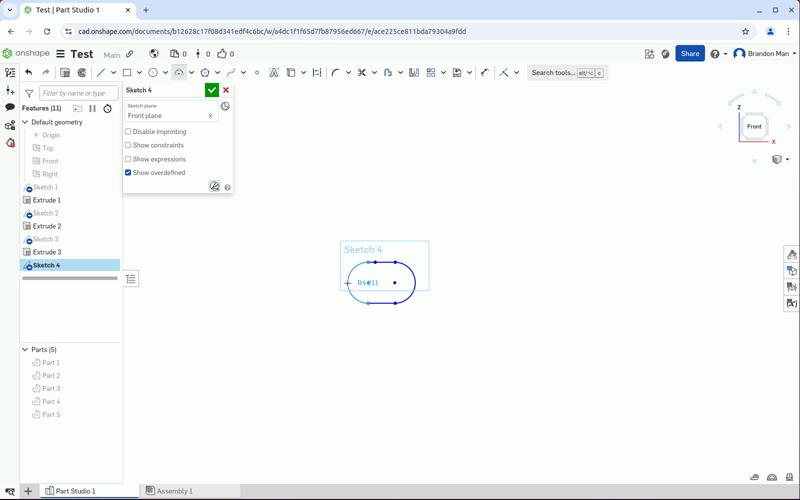
key_up(shift)
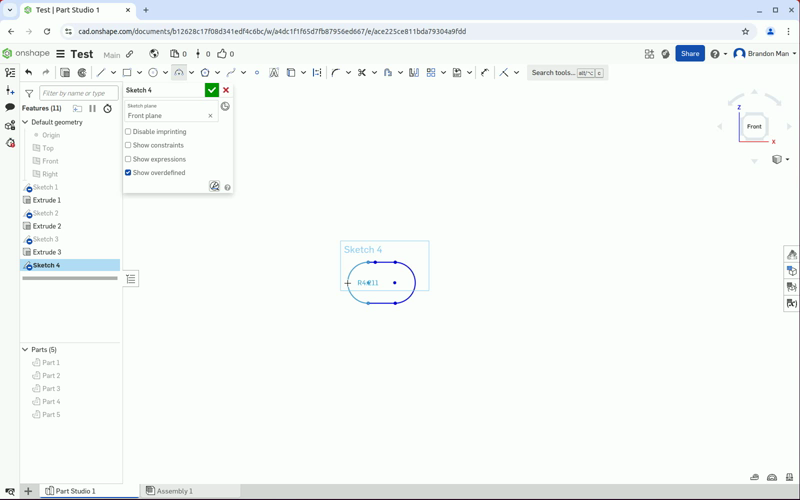
key(esc)
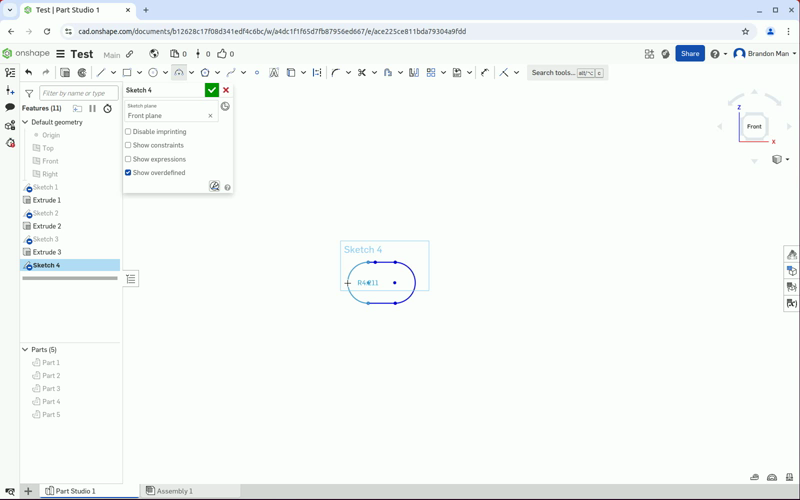
key(l)
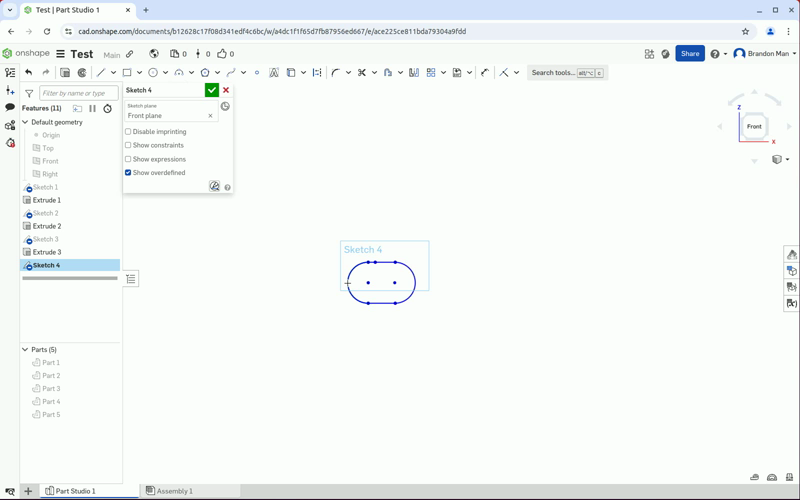
key_down(shift)
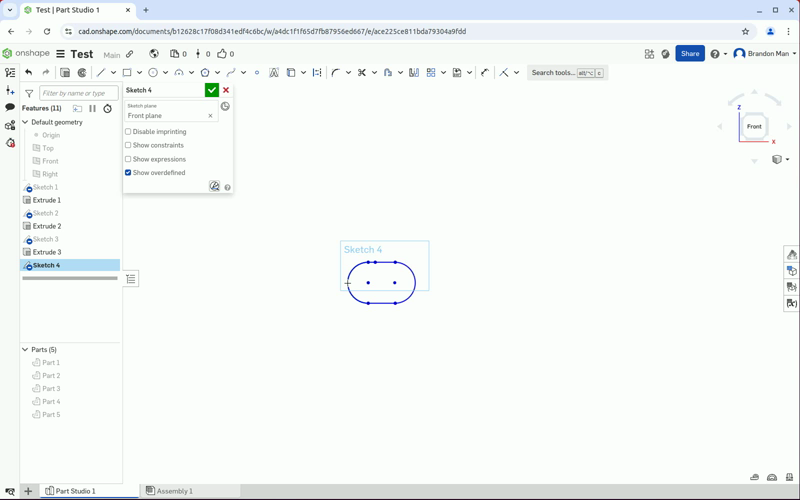
mouse_move(368, 294)
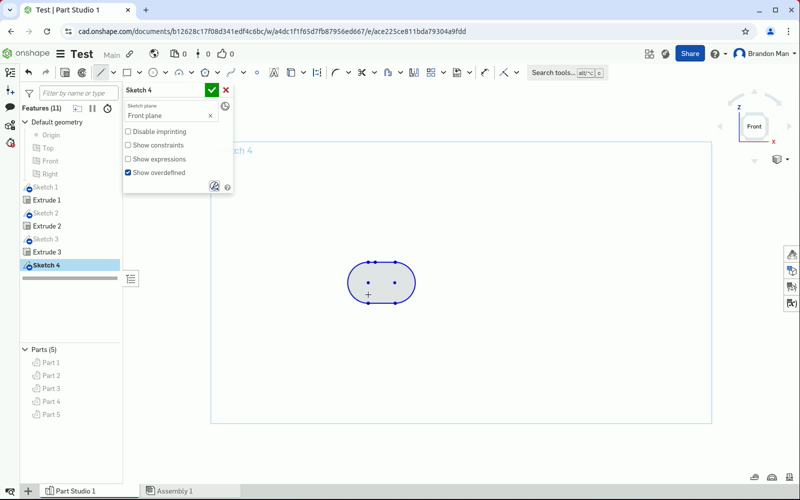
click(368, 294)
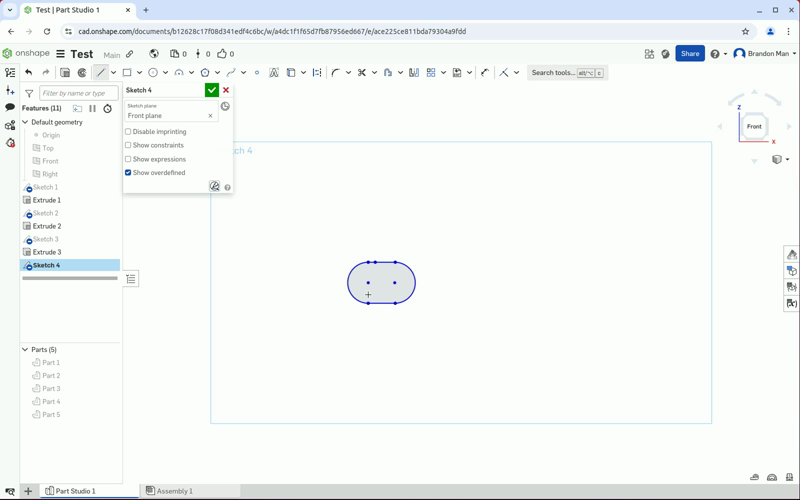
key_up(shift)
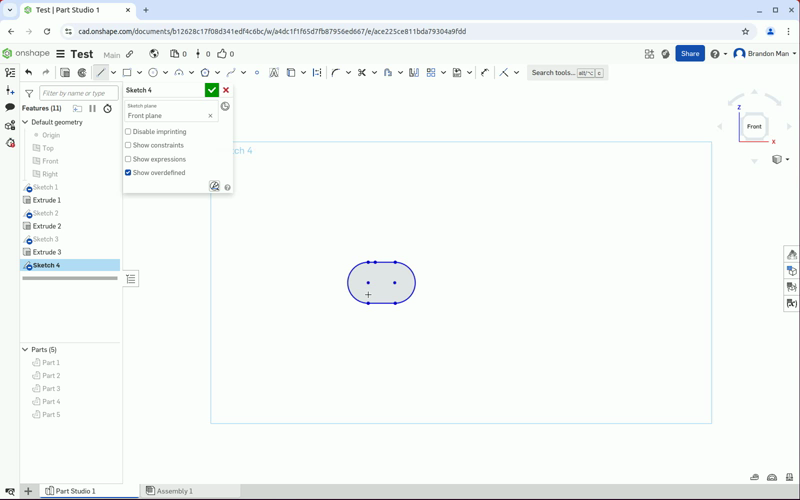
key_down(shift)
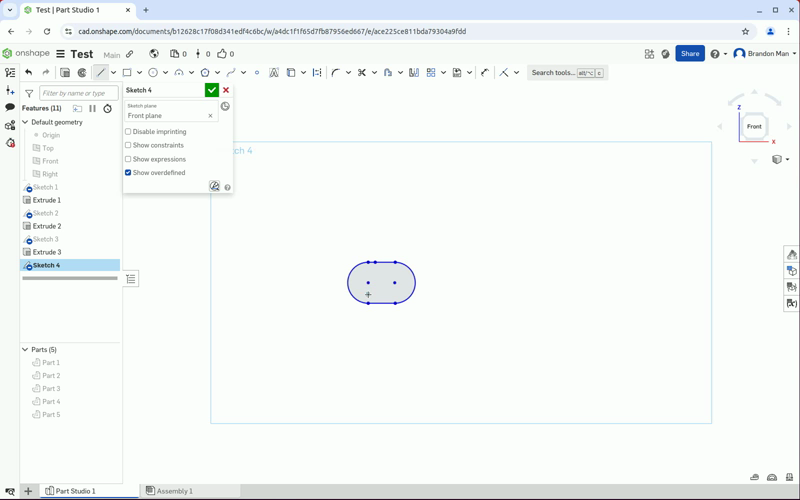
mouse_move(398, 294)
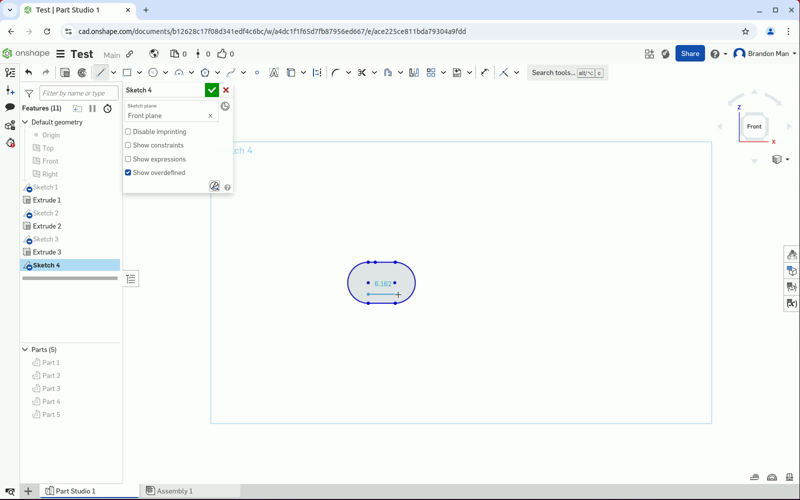
mouse_move(395, 294)
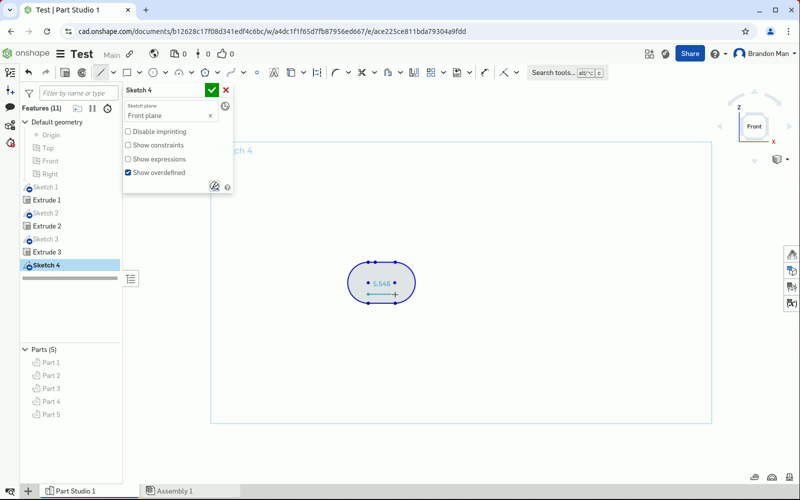
click(395, 294)
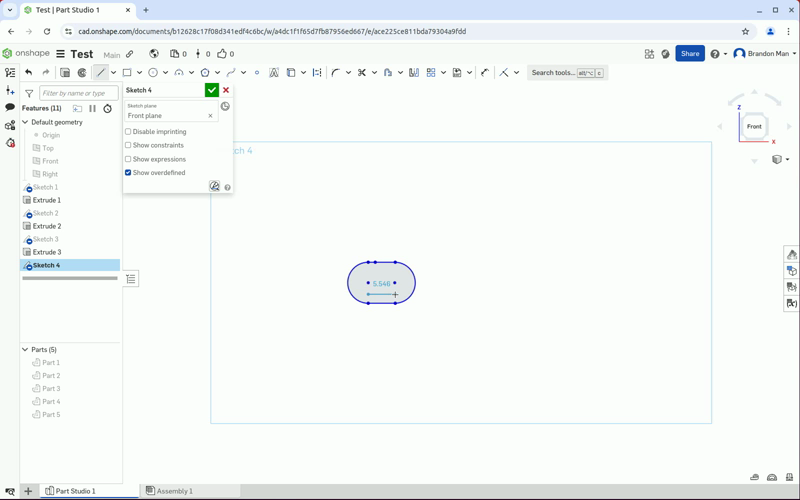
key_up(shift)
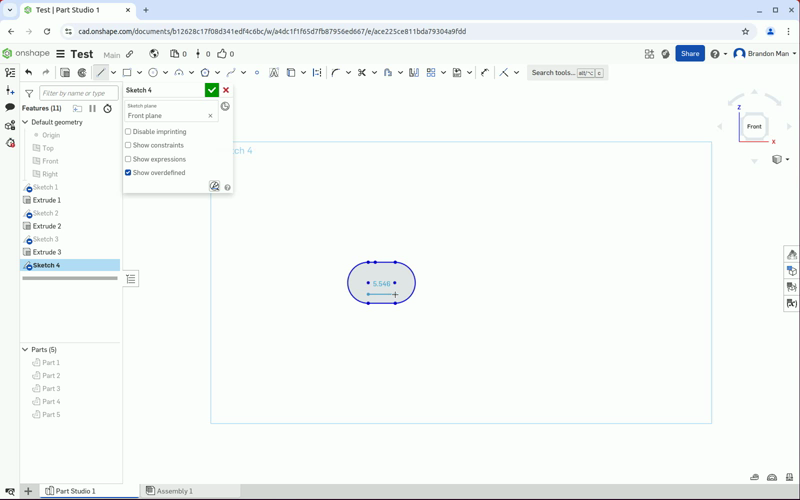
key(esc)
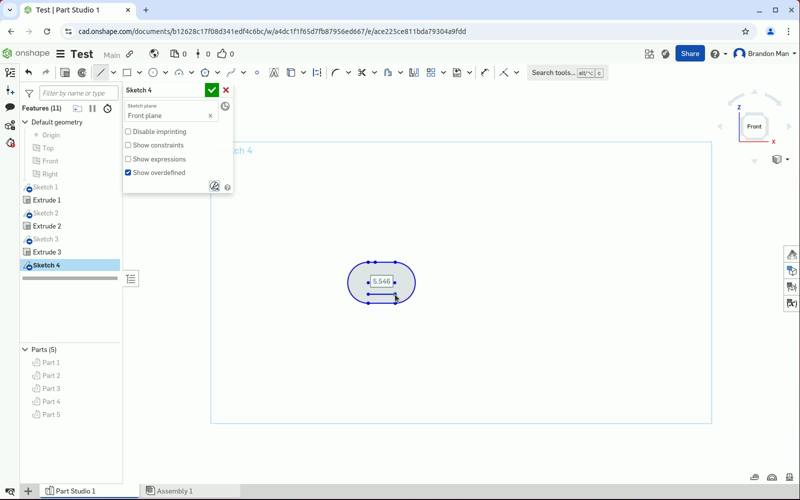
key(a)
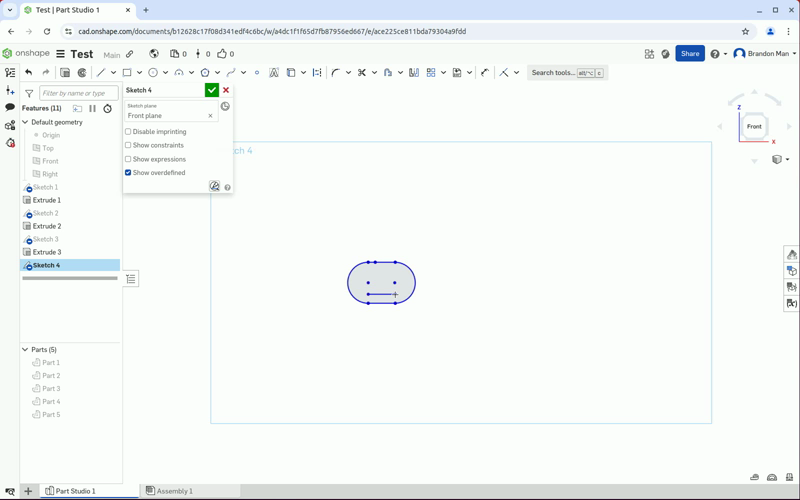
mouse_move(395, 294)
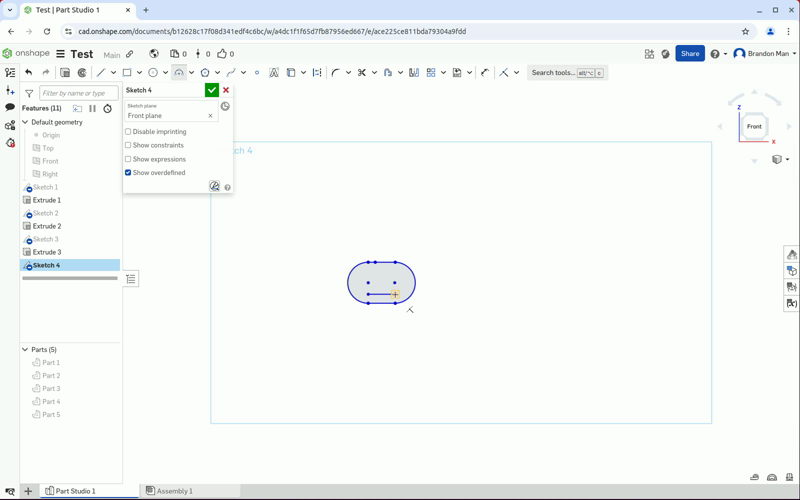
click(395, 294)
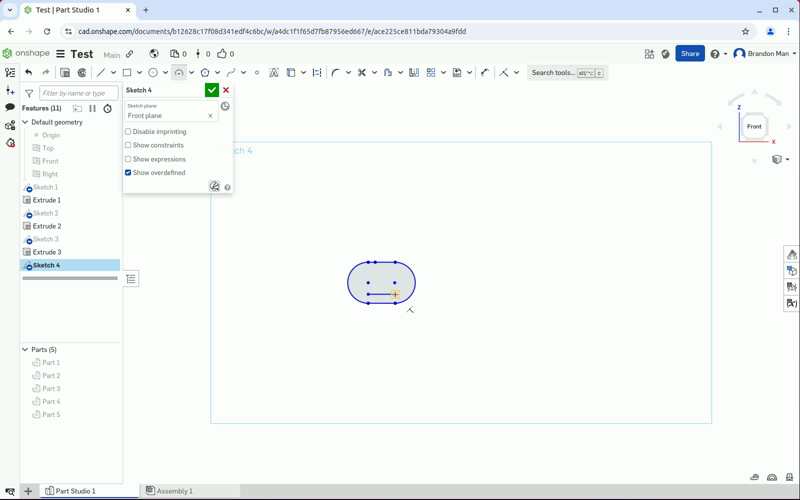
key_down(shift)
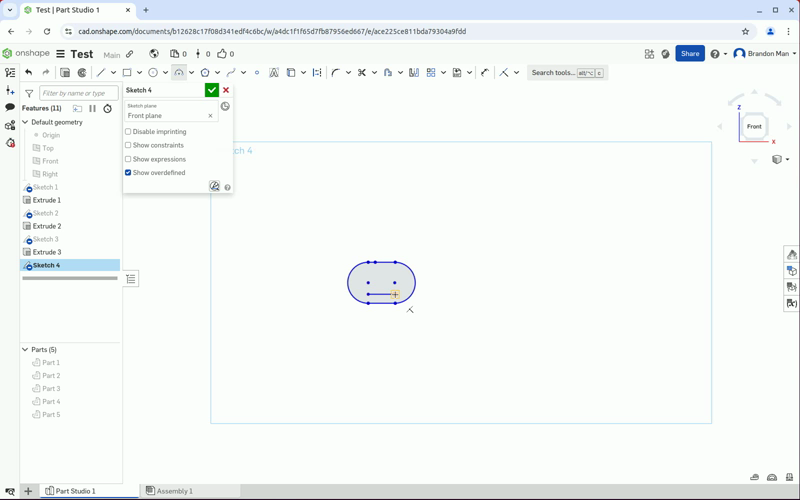
mouse_move(395, 270)
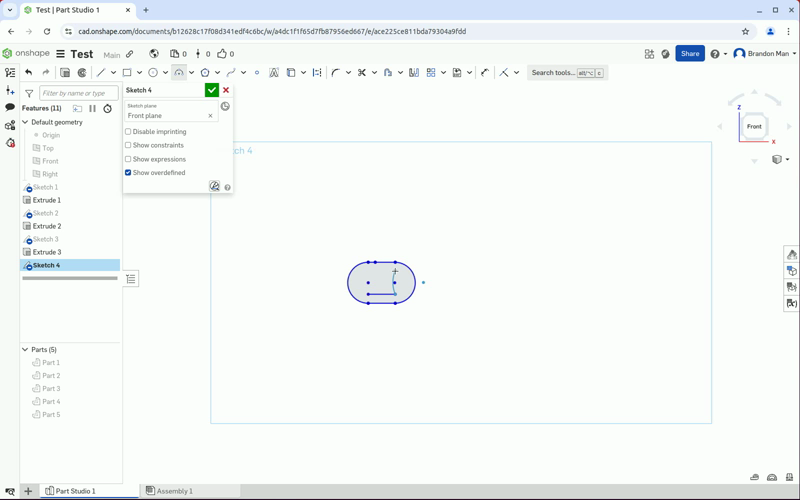
click(395, 270)
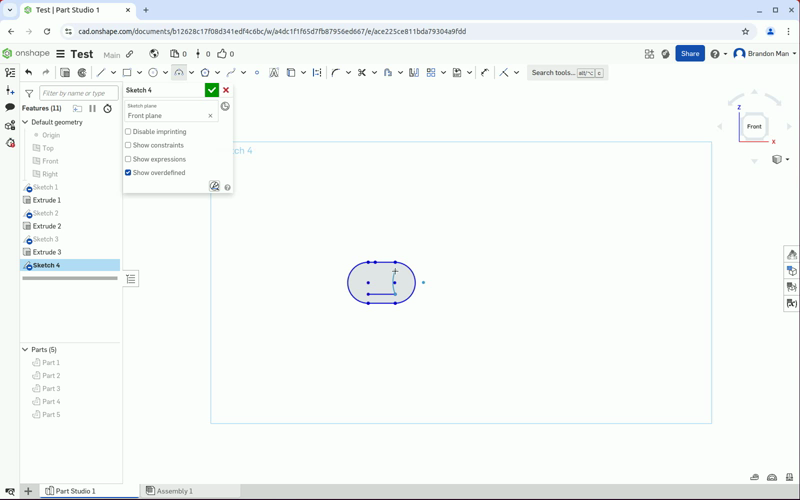
mouse_move(407, 282)
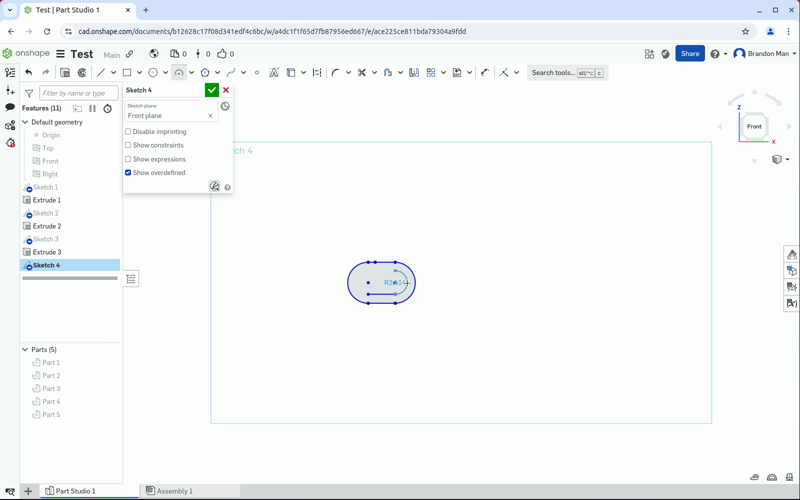
click(407, 282)
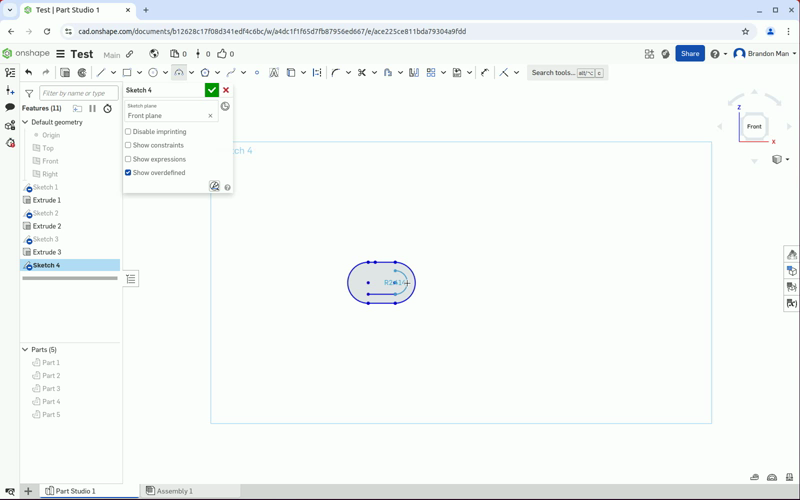
key_up(shift)
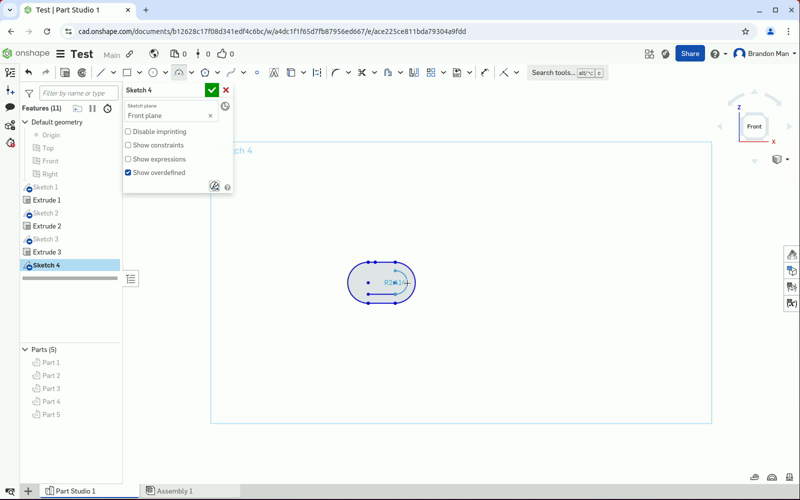
key(esc)
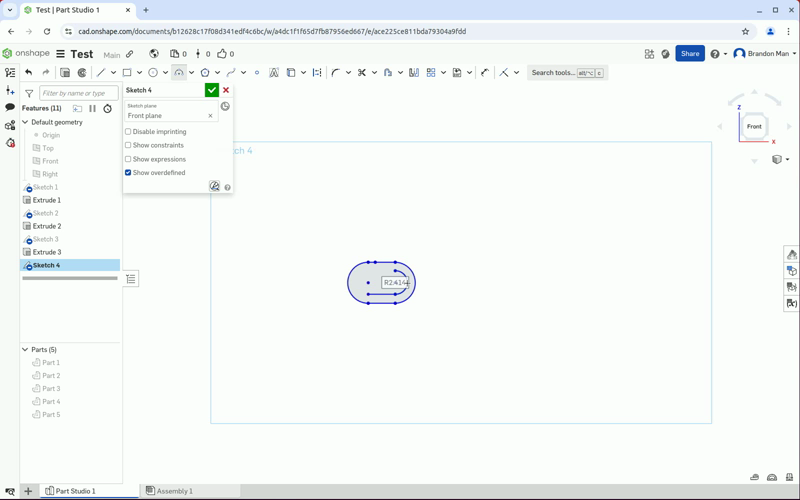
key(l)
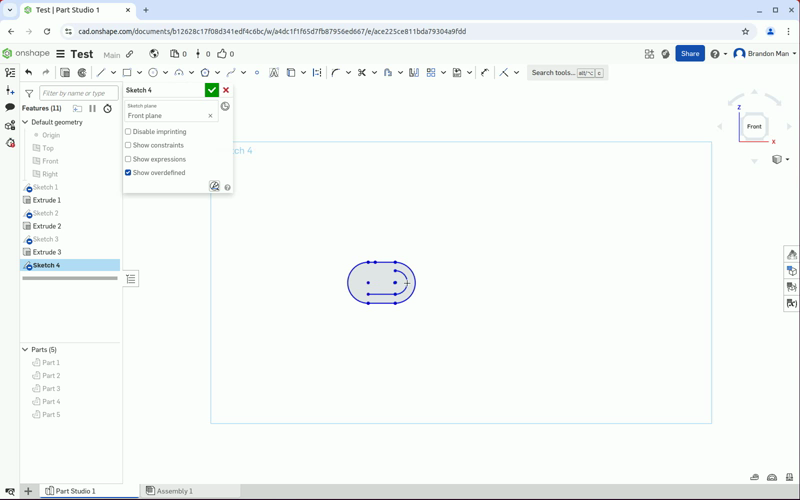
mouse_move(395, 270)
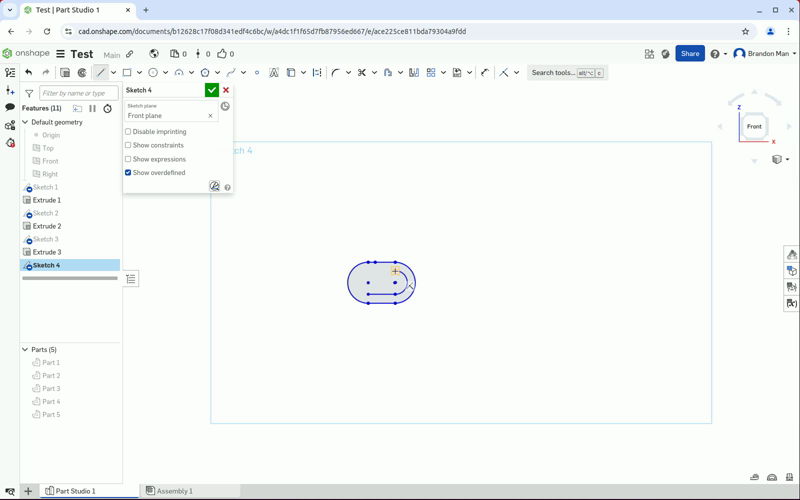
click(395, 270)
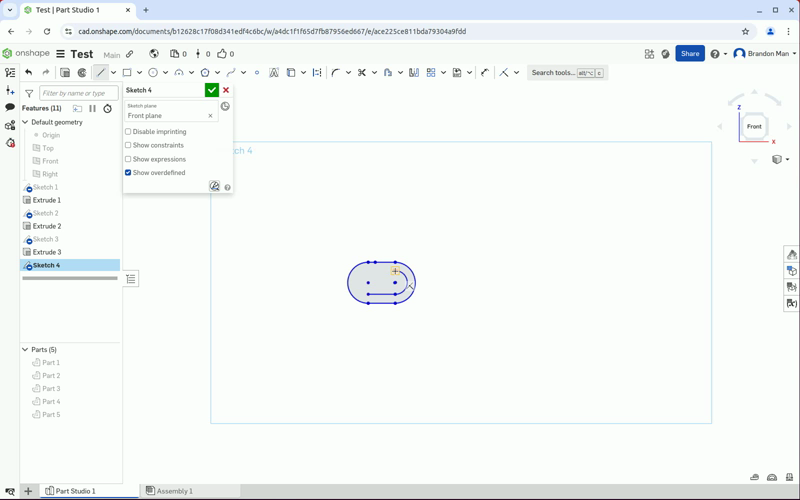
key_down(shift)
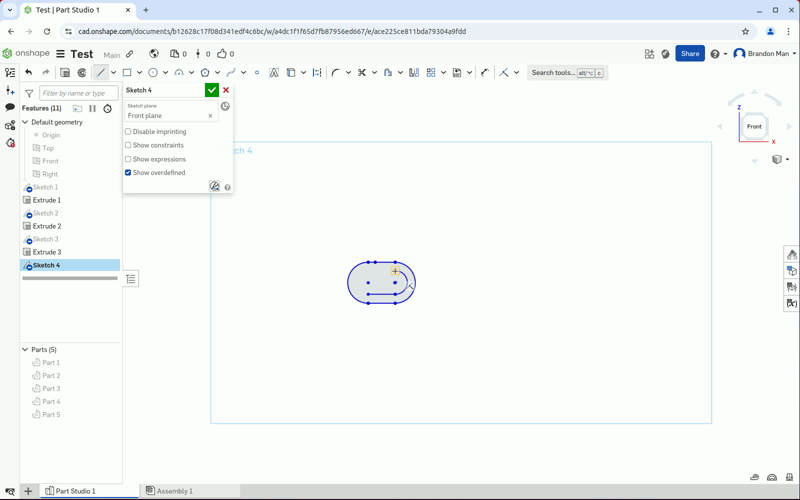
mouse_move(425, 270)
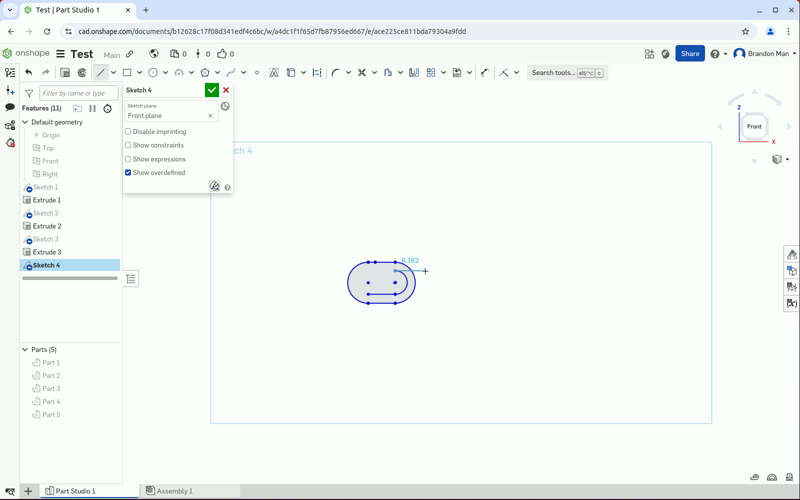
mouse_move(368, 270)
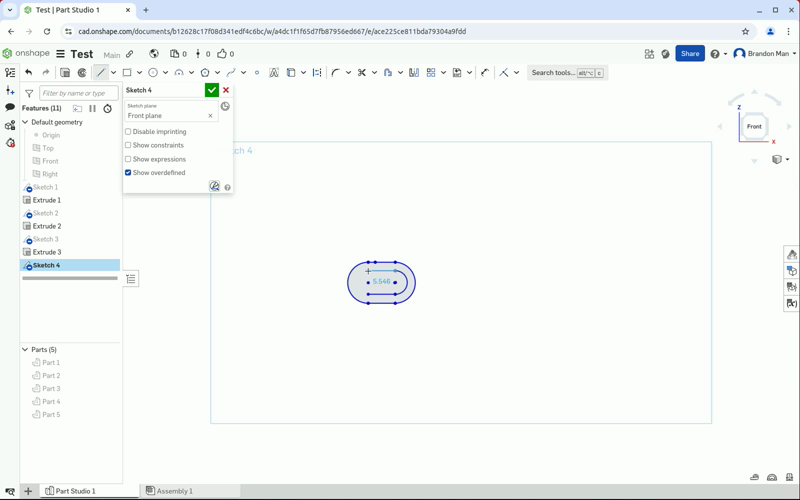
click(368, 270)
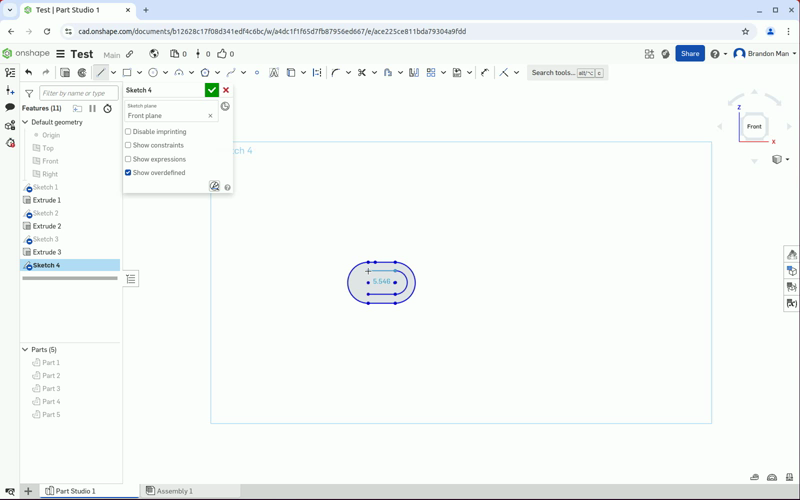
key_up(shift)
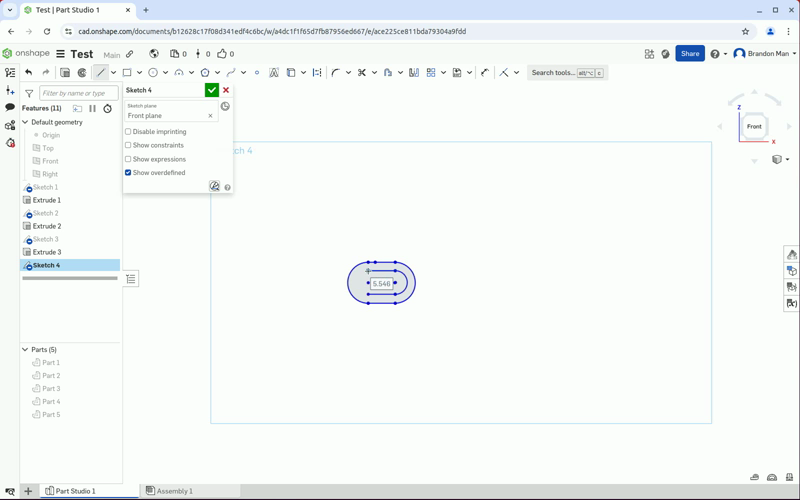
key(esc)
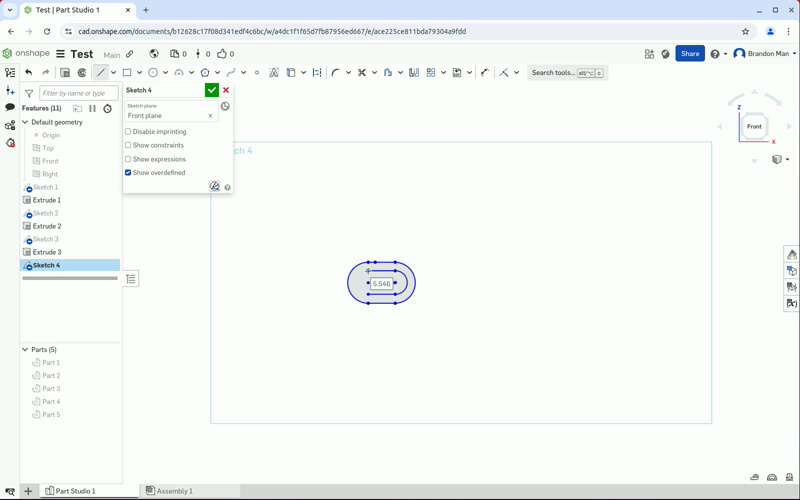
key(a)
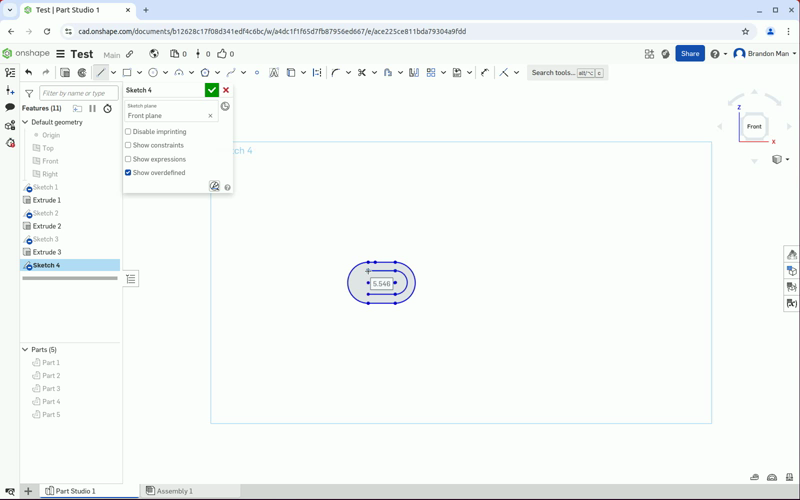
mouse_move(368, 270)
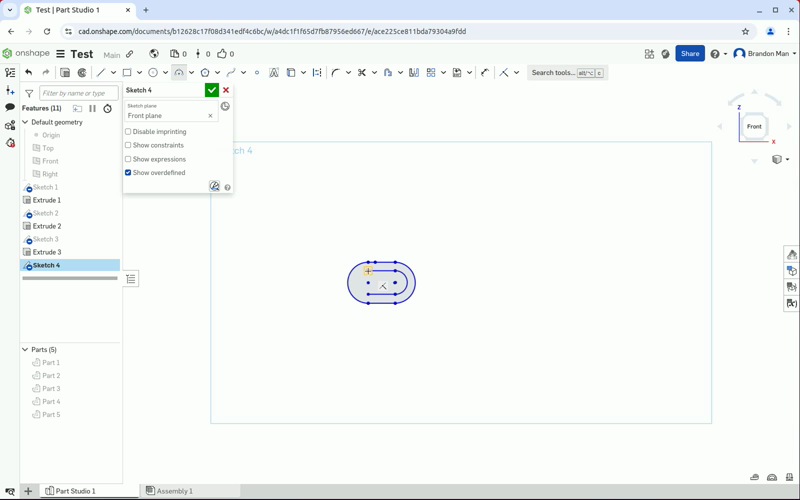
click(368, 270)
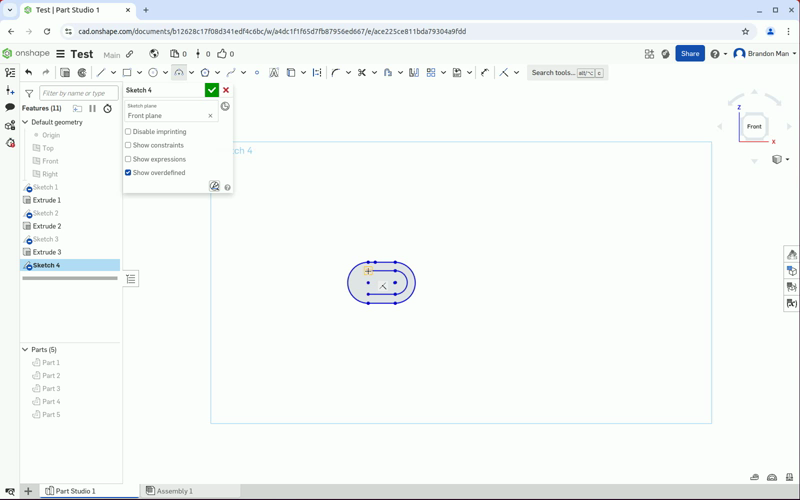
mouse_move(368, 294)
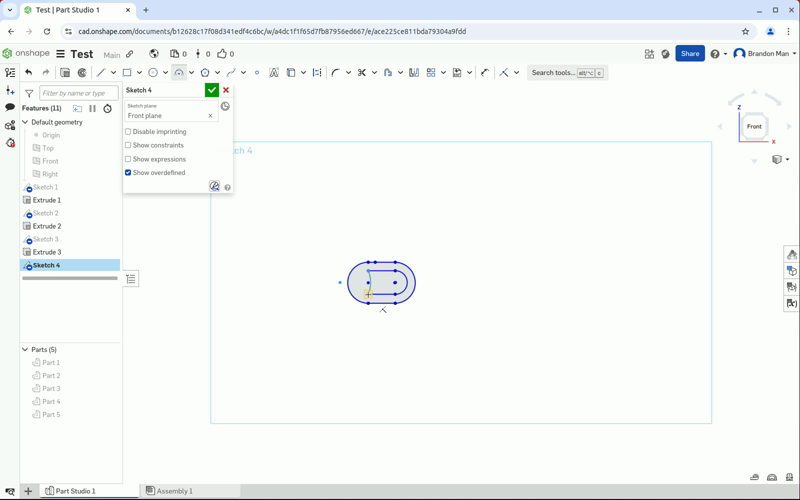
click(368, 294)
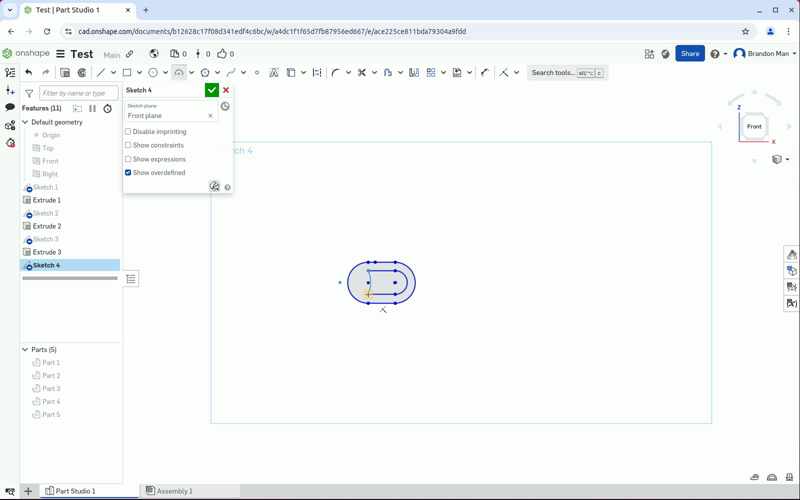
key_down(shift)
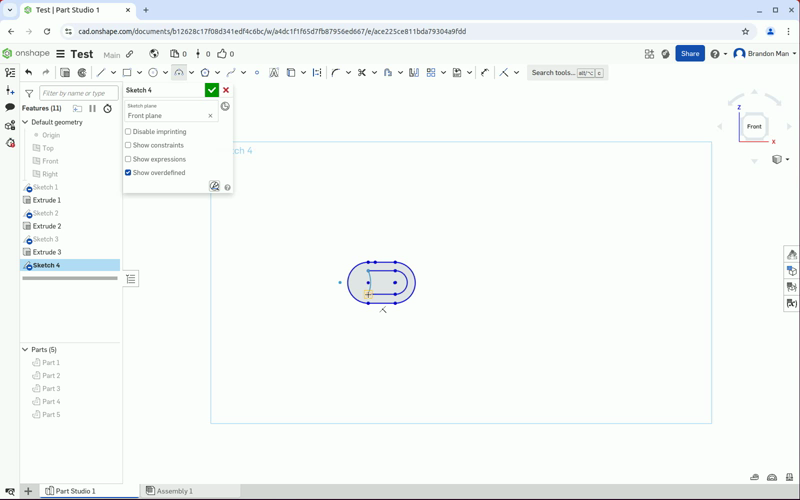
mouse_move(356, 282)
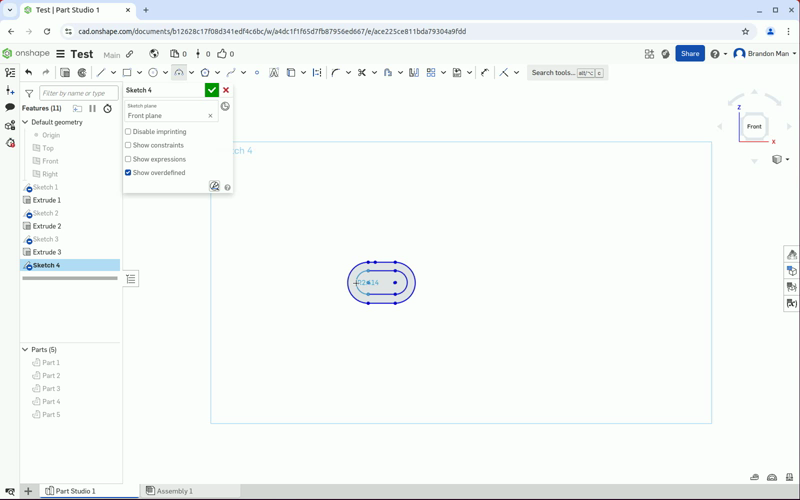
click(356, 282)
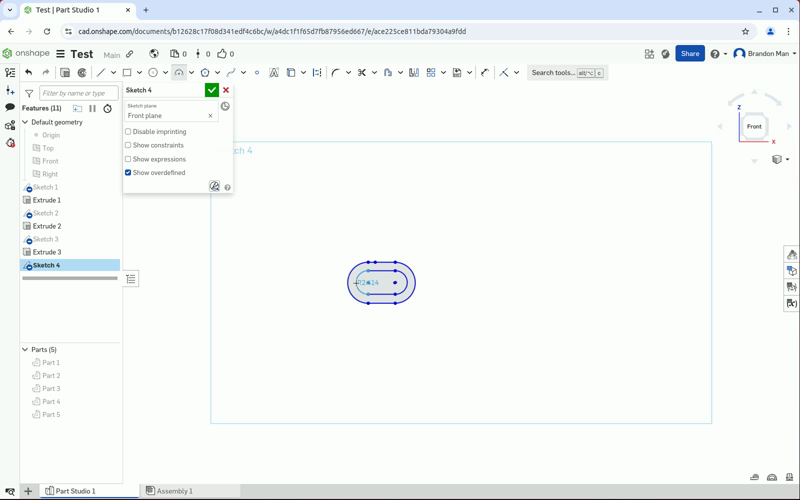
key_up(shift)
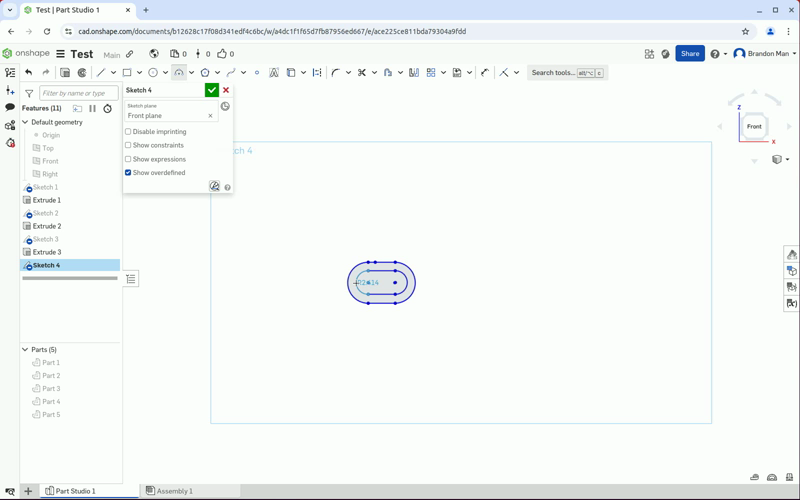
key(esc)
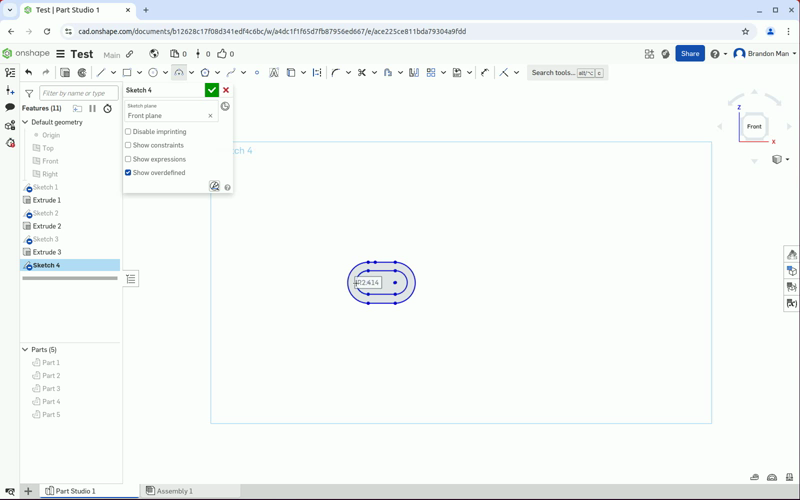
mouse_move(363, 295)
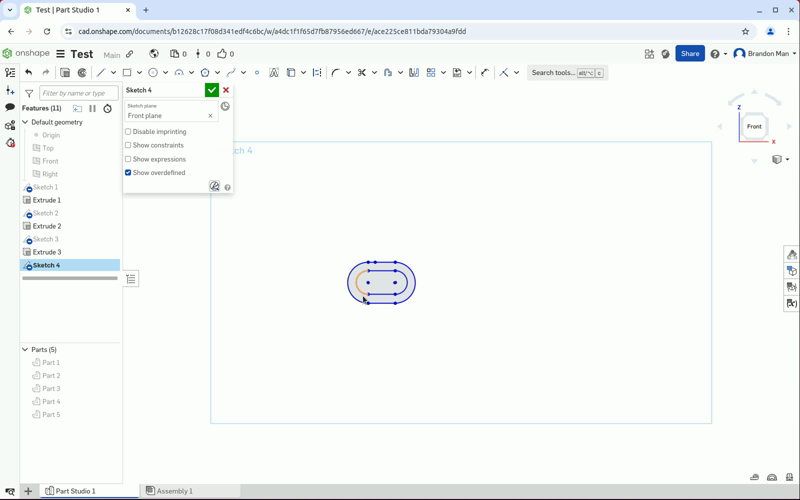
scroll(6)
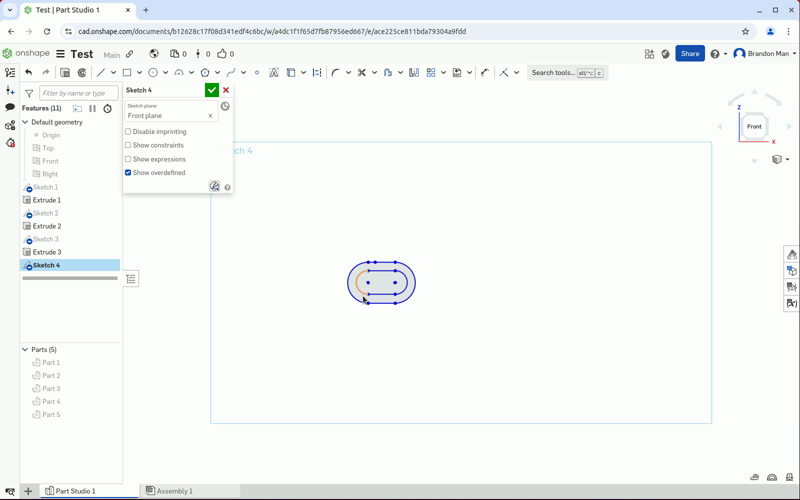
scroll(6)
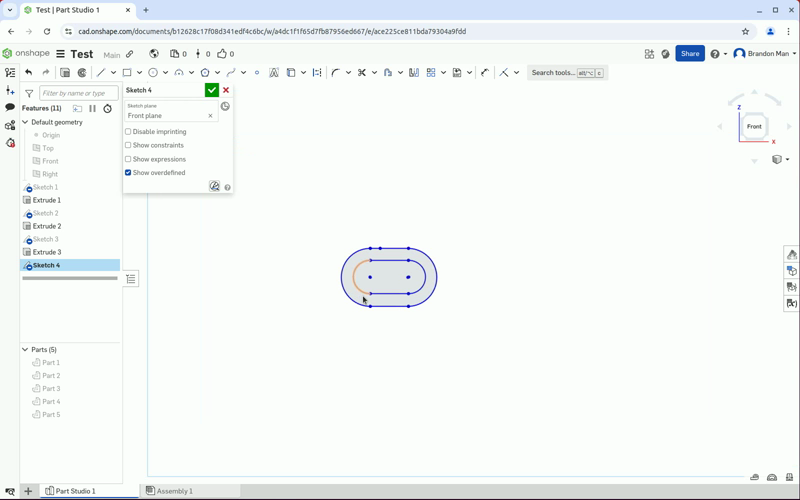
scroll(6)
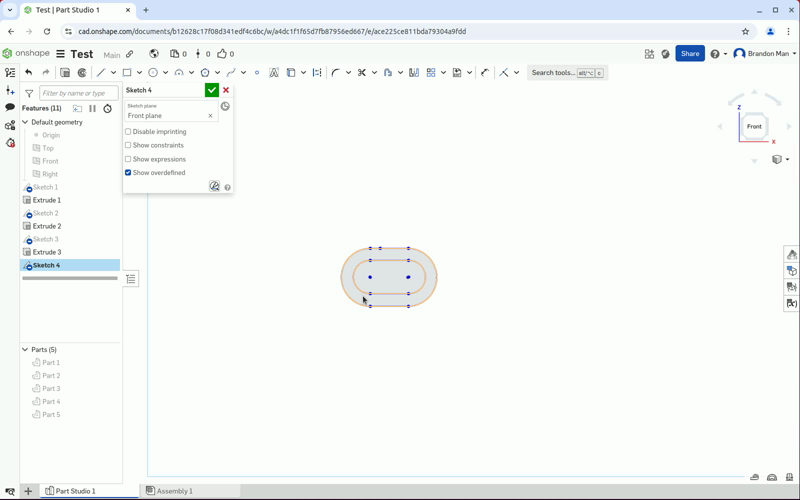
scroll(6)
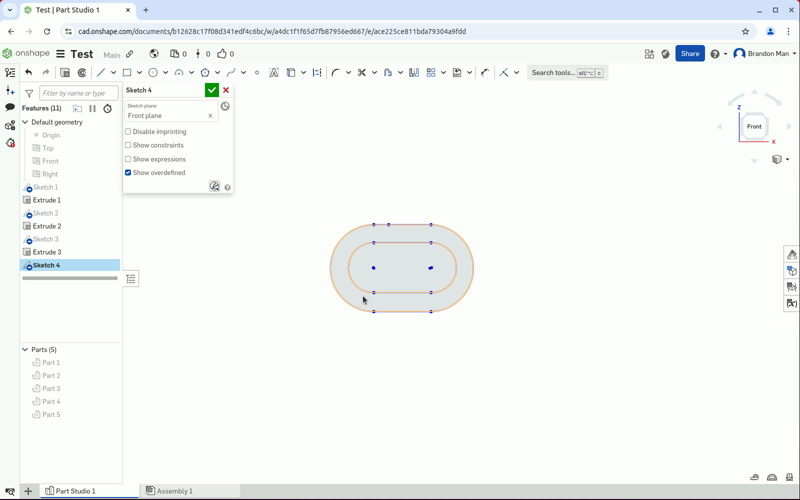
scroll(6)
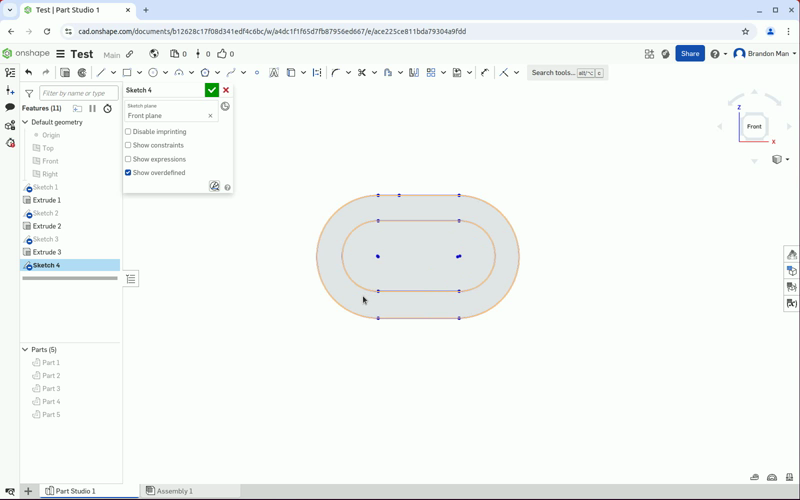
scroll(6)
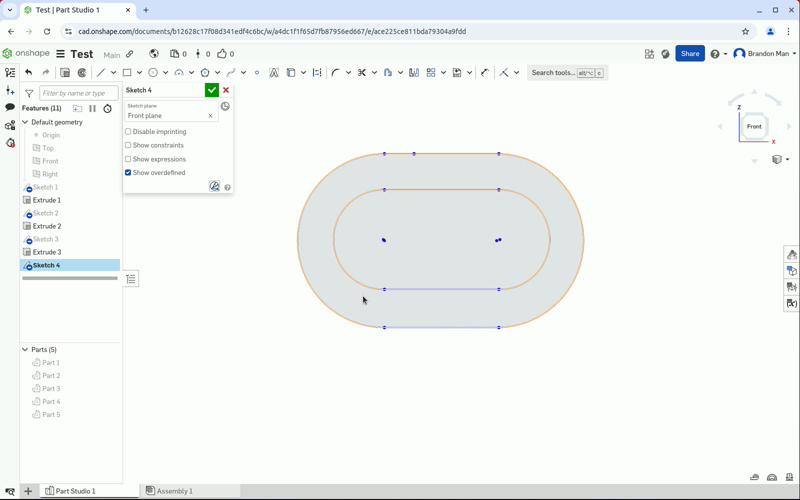
scroll(6)
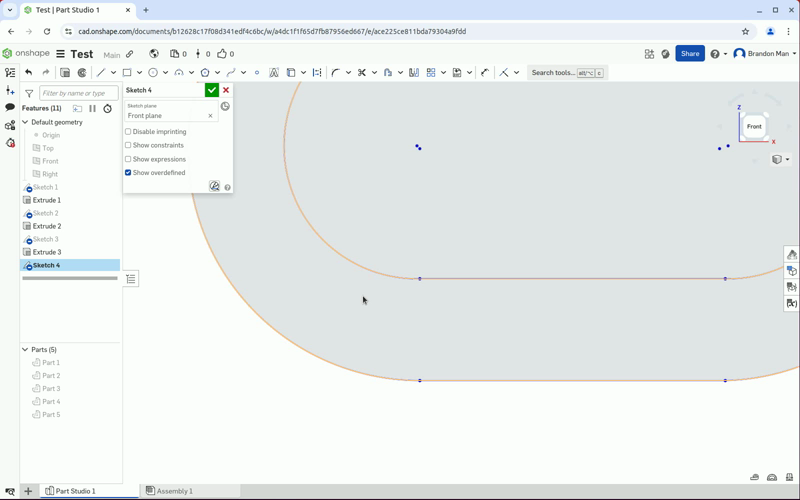
click(363, 295)
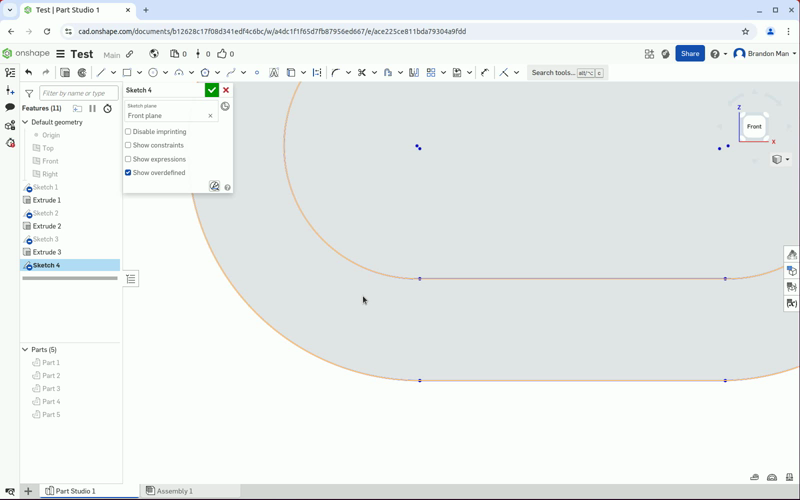
scroll(-6)
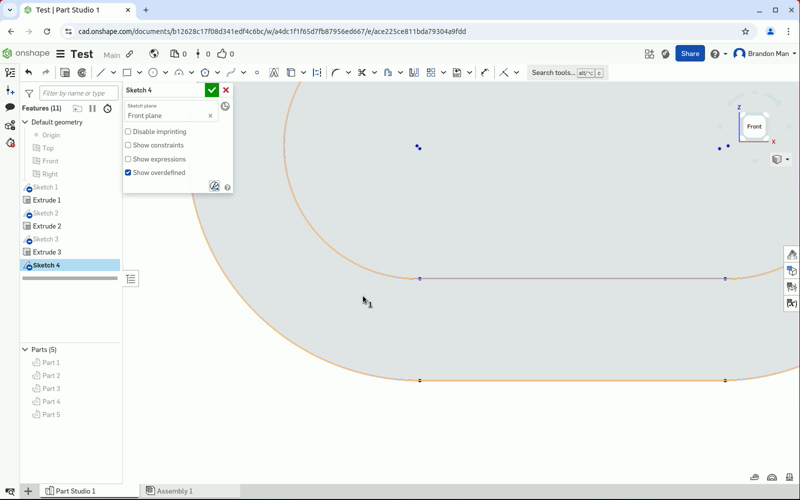
scroll(-6)
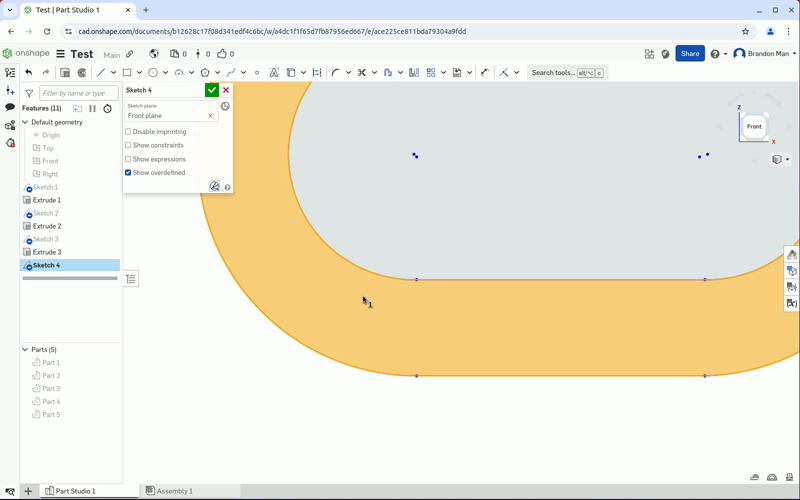
scroll(-6)
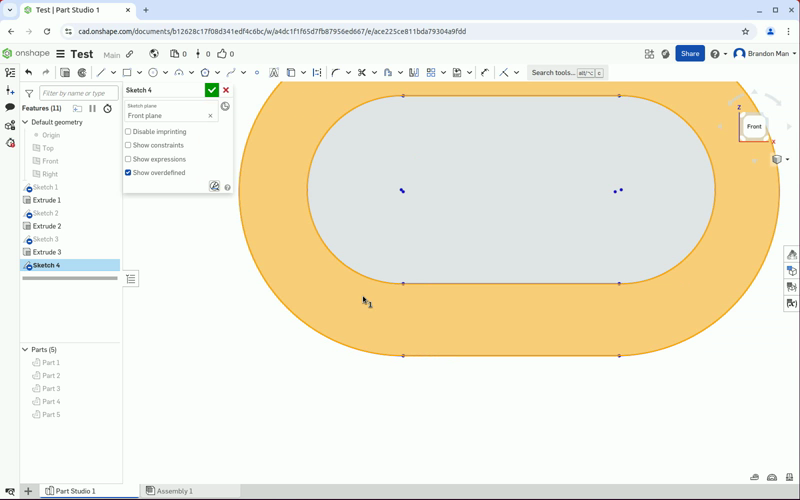
scroll(-6)
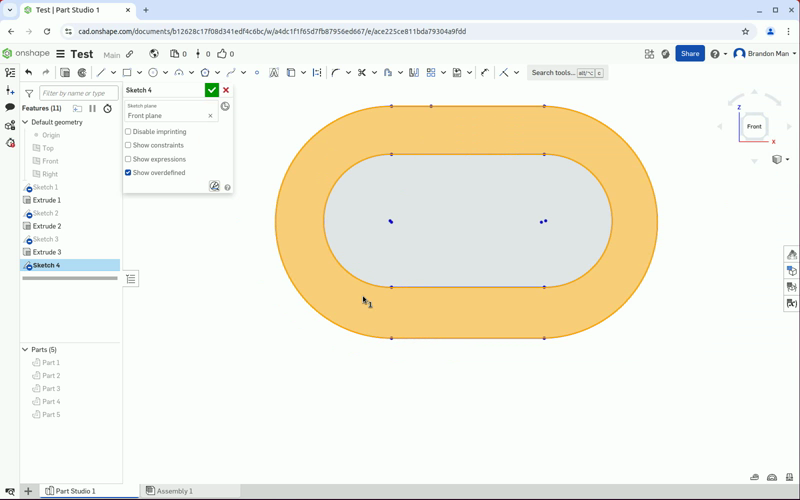
scroll(-6)
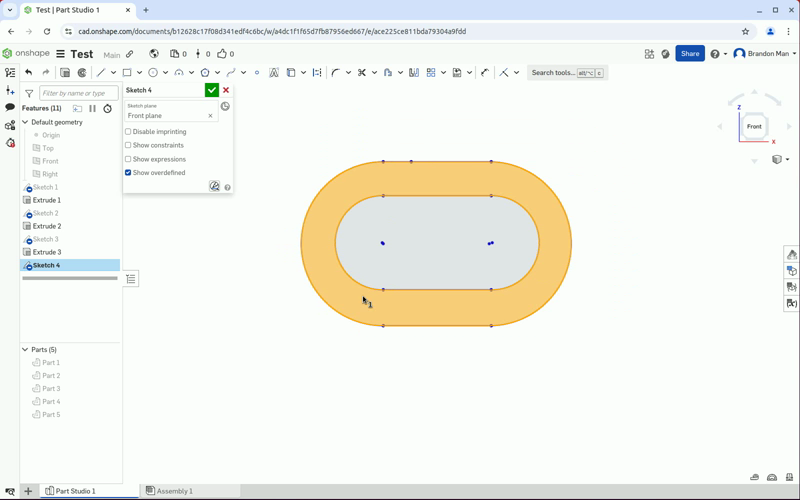
scroll(-6)
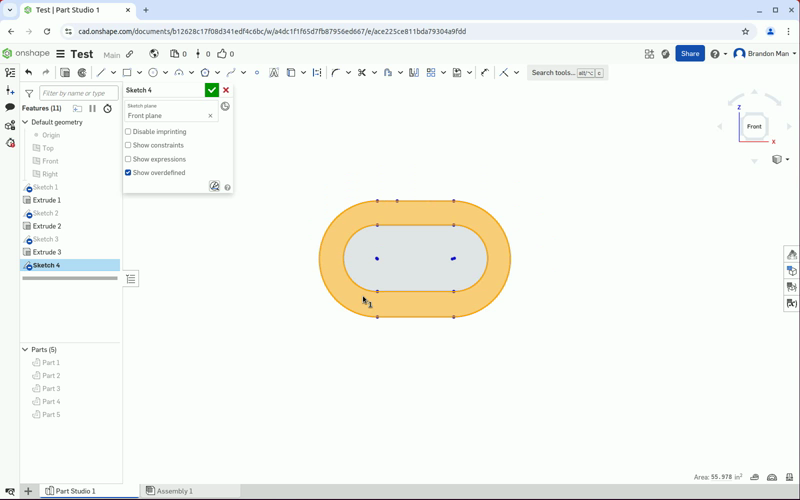
scroll(-6)
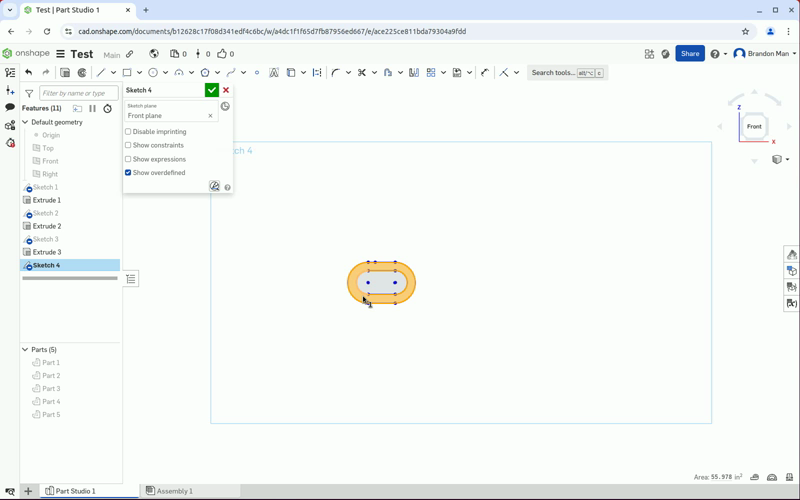
mouse_move(73, 352)
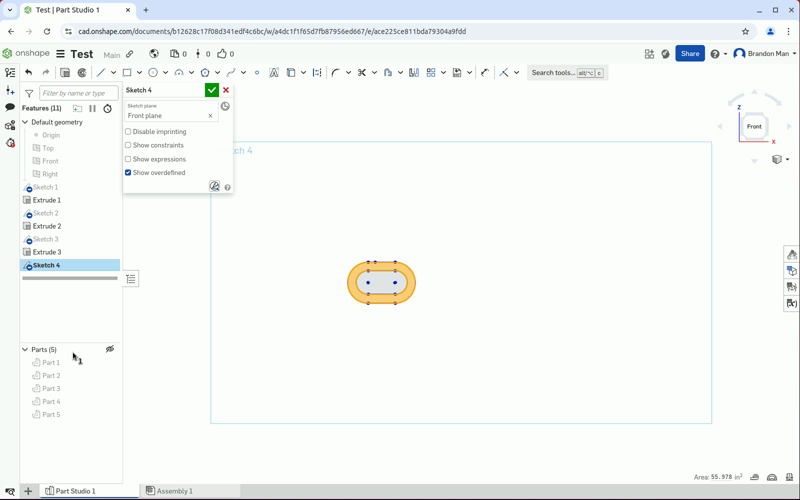
key(shift+y)
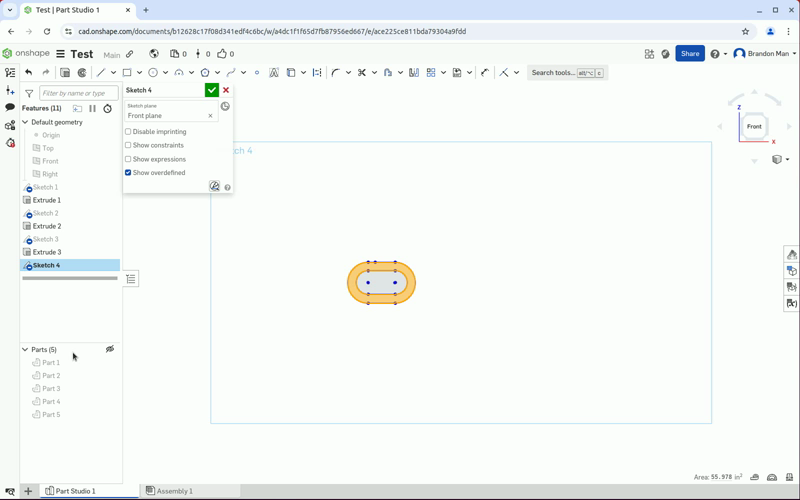
key(shift+e)
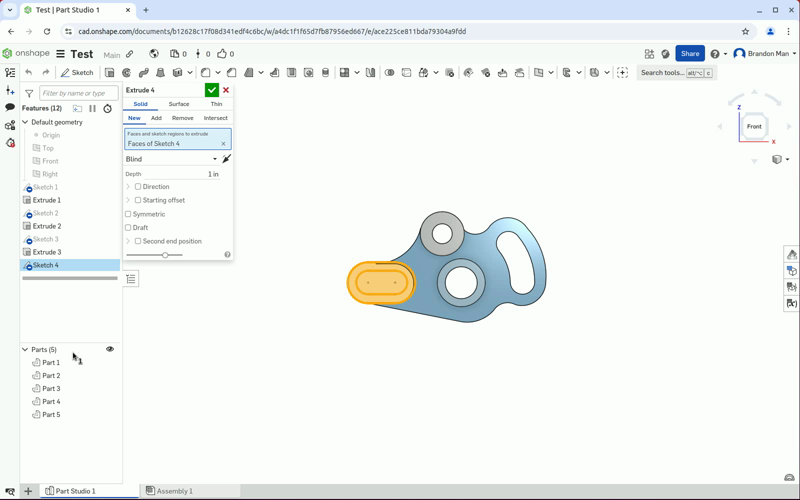
mouse_move(143, 106)
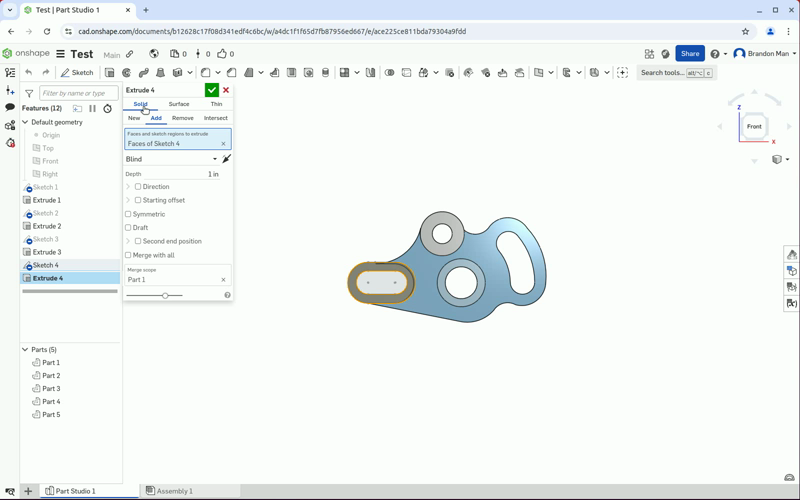
click(143, 106)
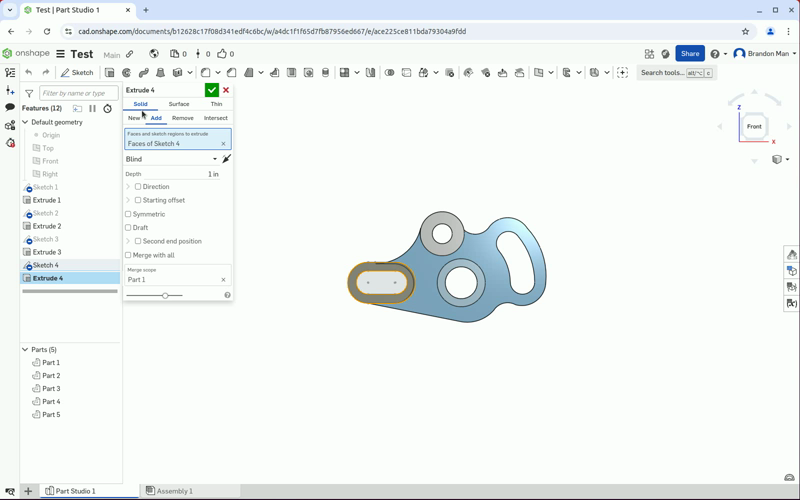
mouse_move(137, 120)
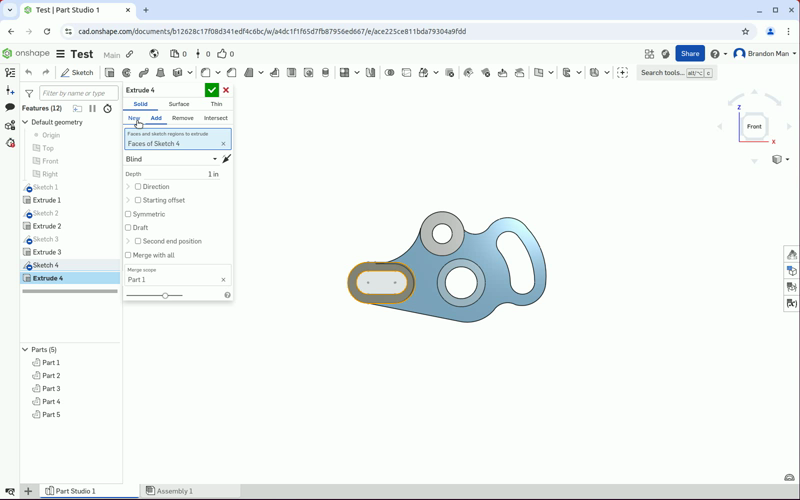
click(137, 120)
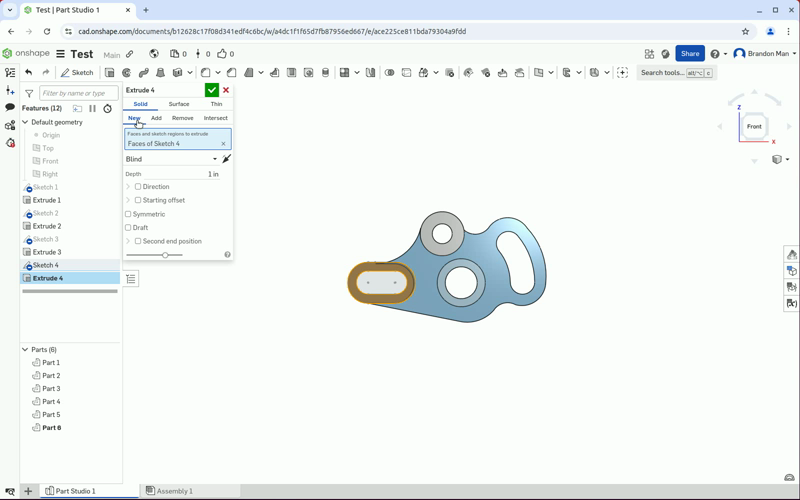
key(tab, 4)
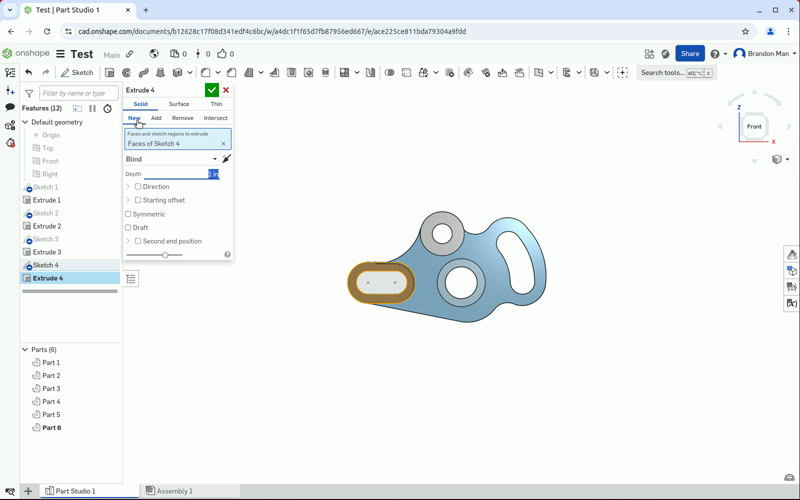
text(9.628)
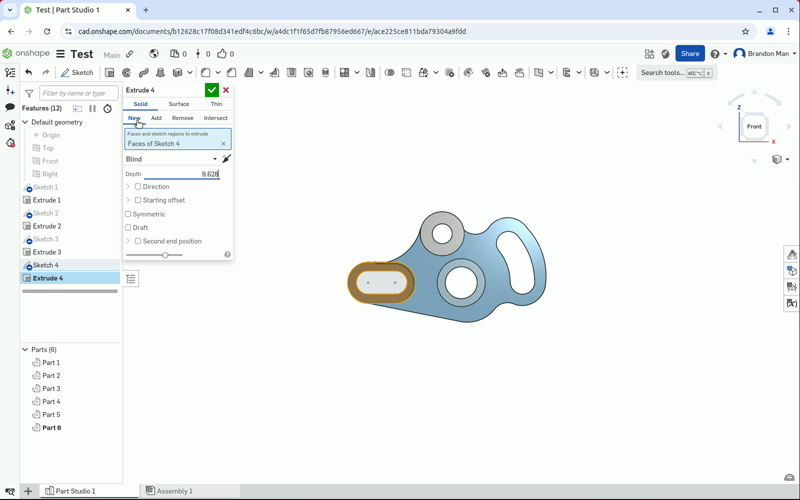
key(tab, 3)
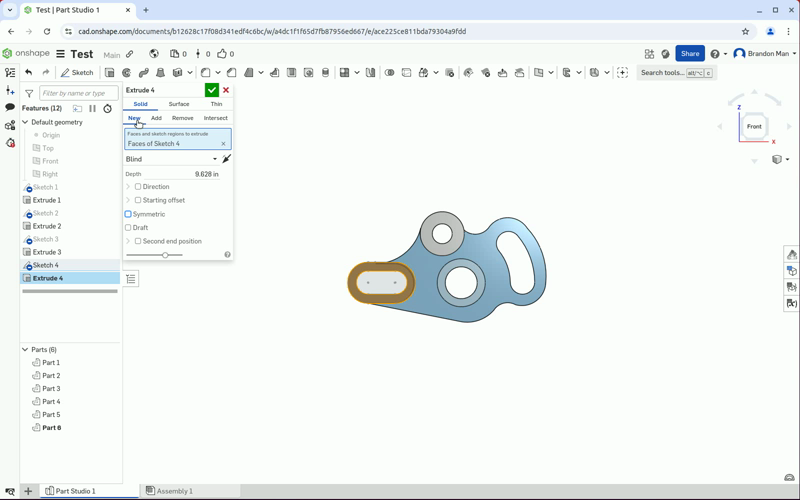
key(space)
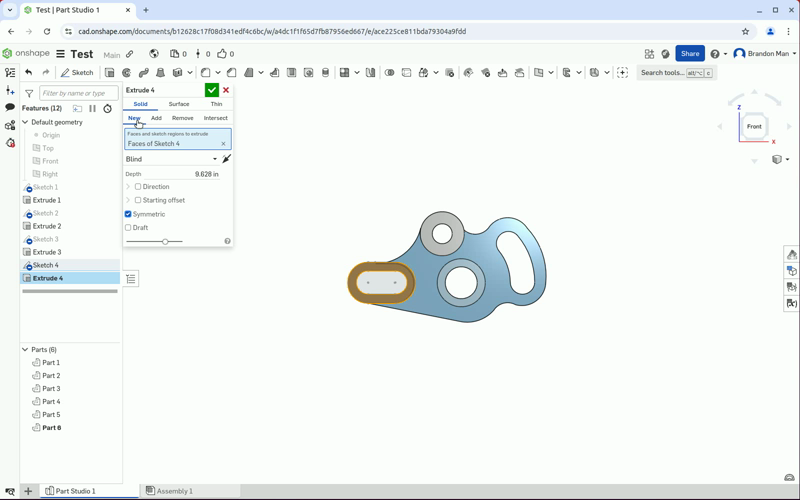
key(enter)
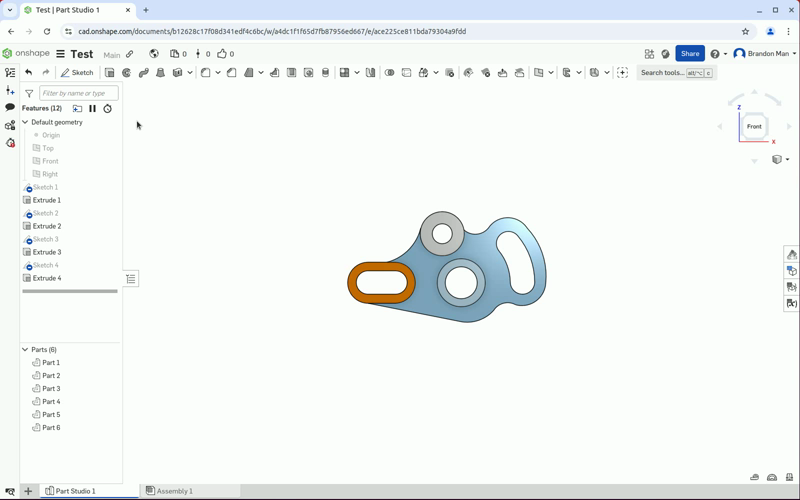
key(shift+h)
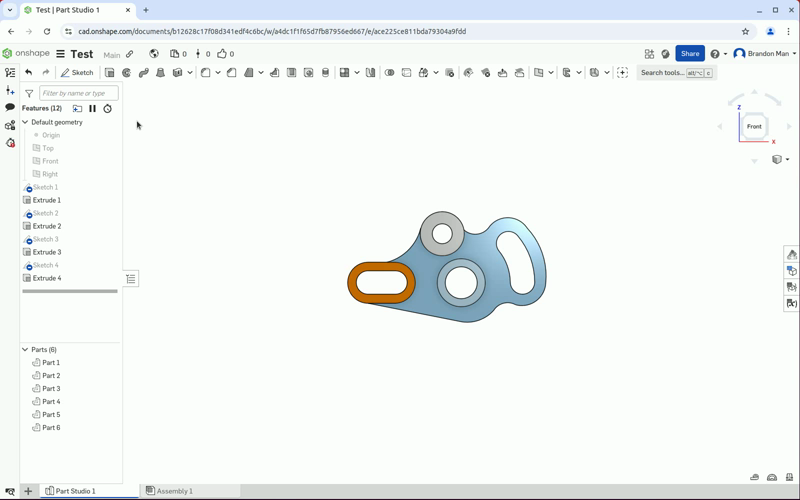
key(shift+h)
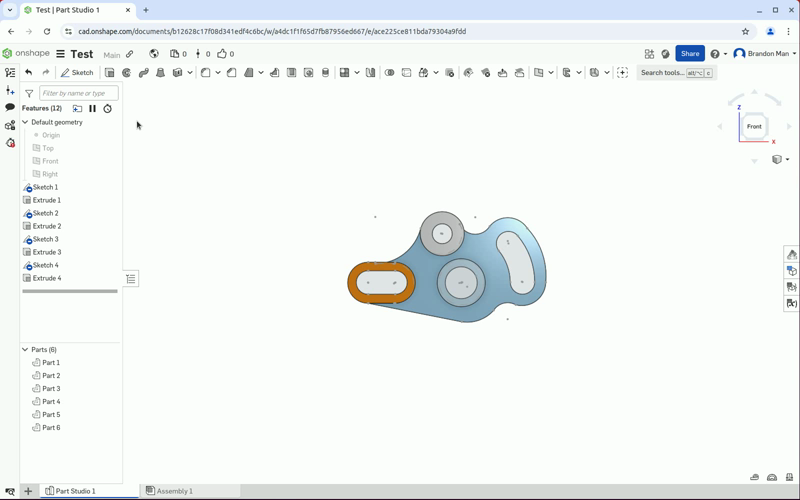
key(shift+7)
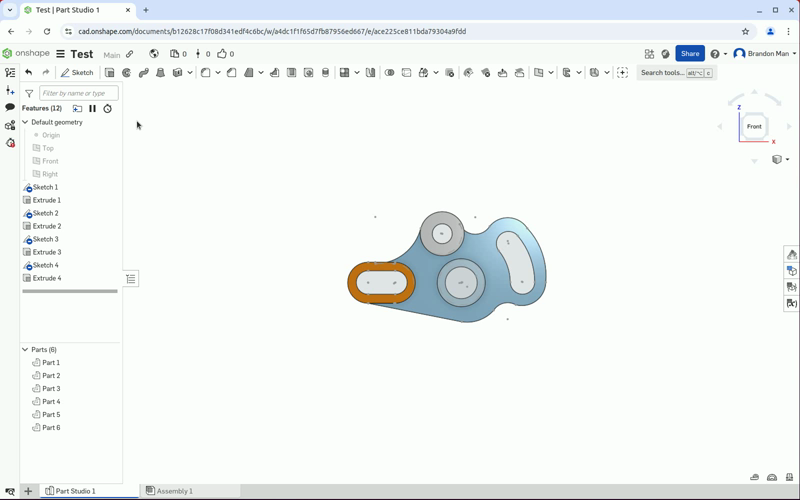
key(left, 2)
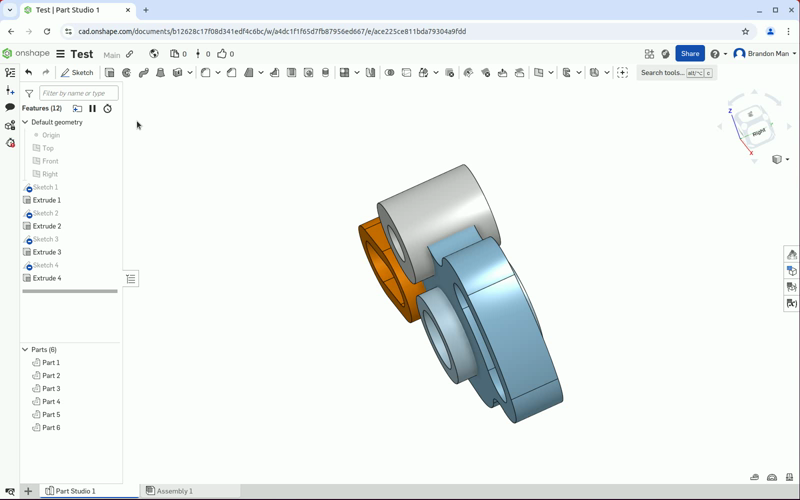
key(down, 2)
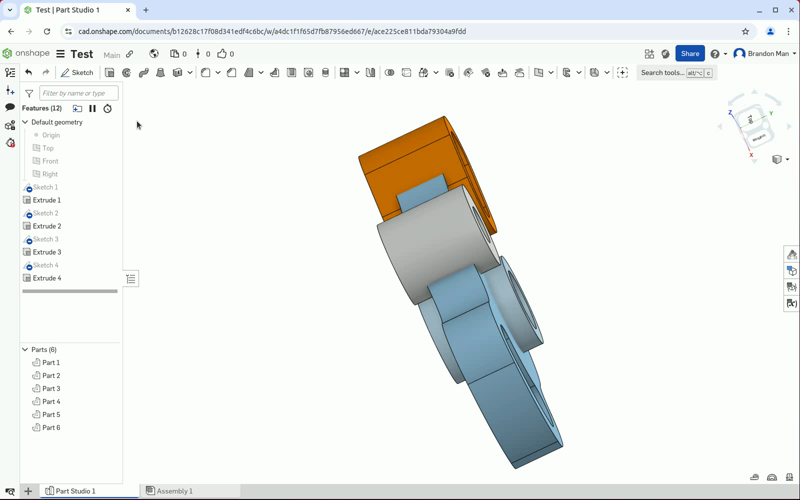
key(up, 2)
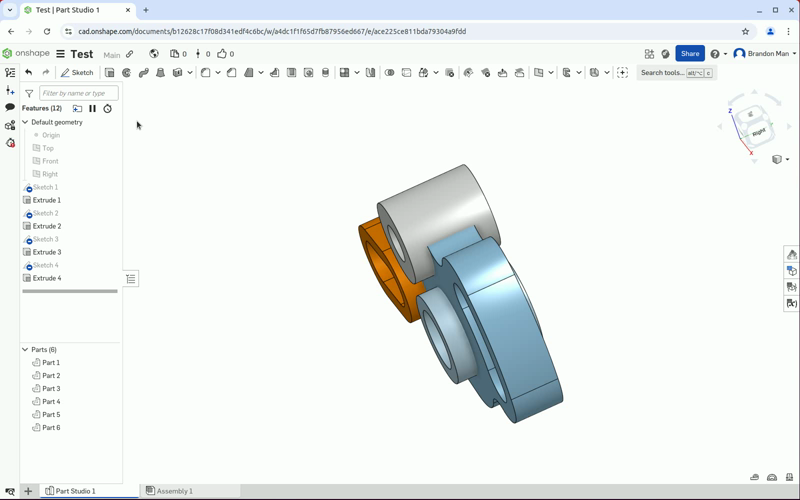
key(right, 2)
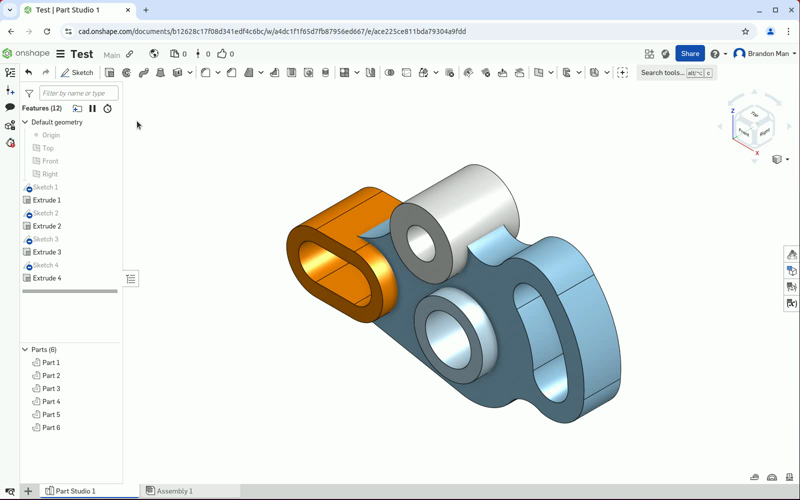
mouse_move(73, 189)
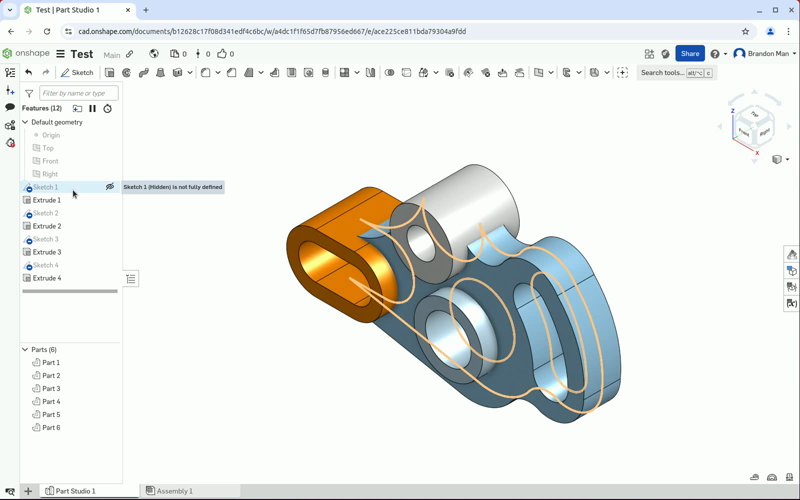
click(73, 189)